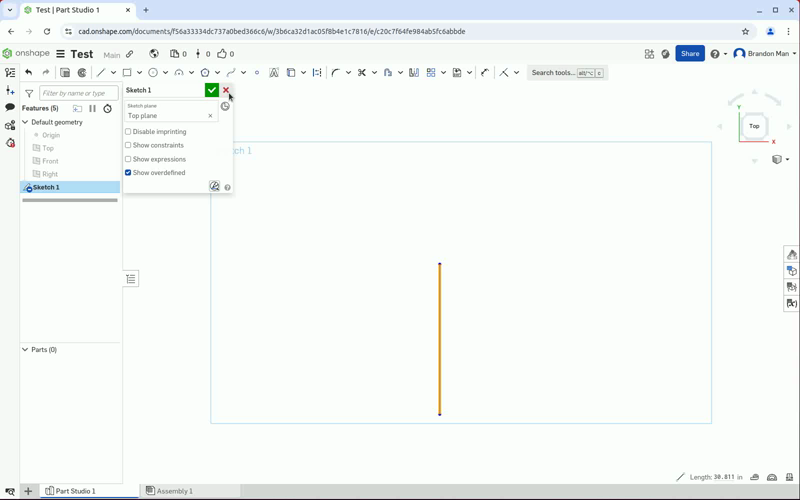
key(shift+h)
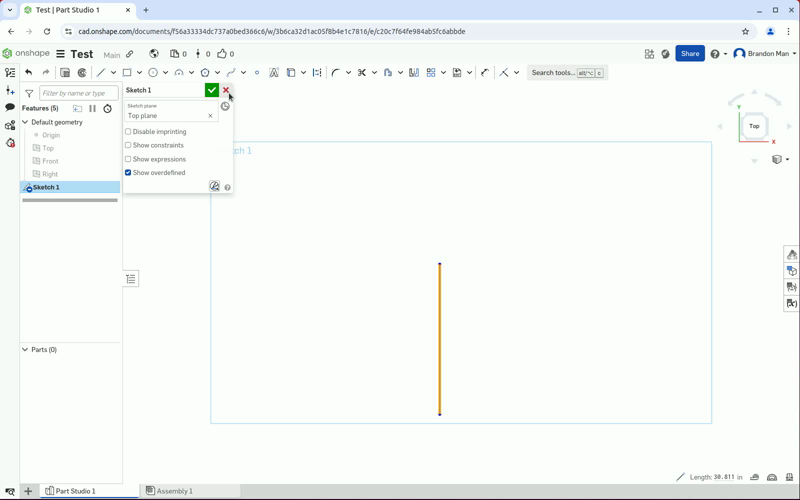
key(shift+s)
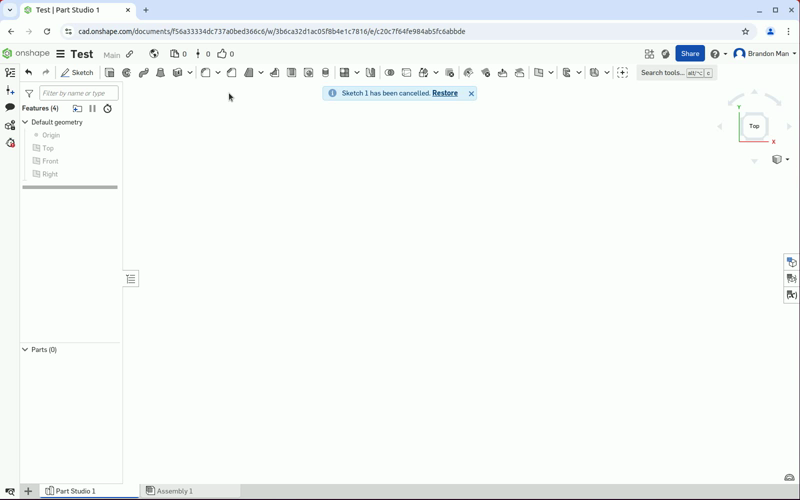
mouse_move(73, 150)
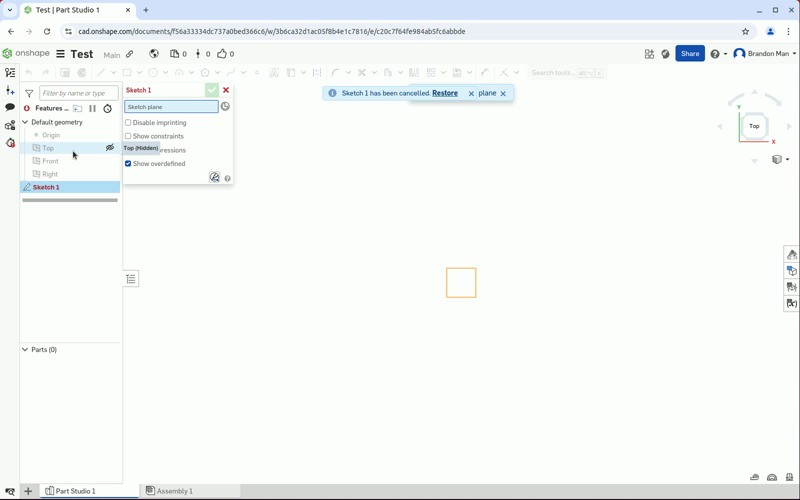
click(73, 150)
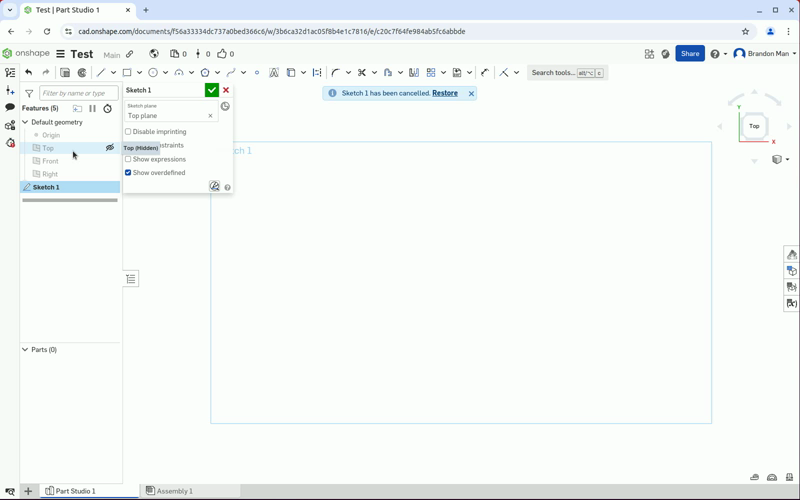
mouse_move(73, 352)
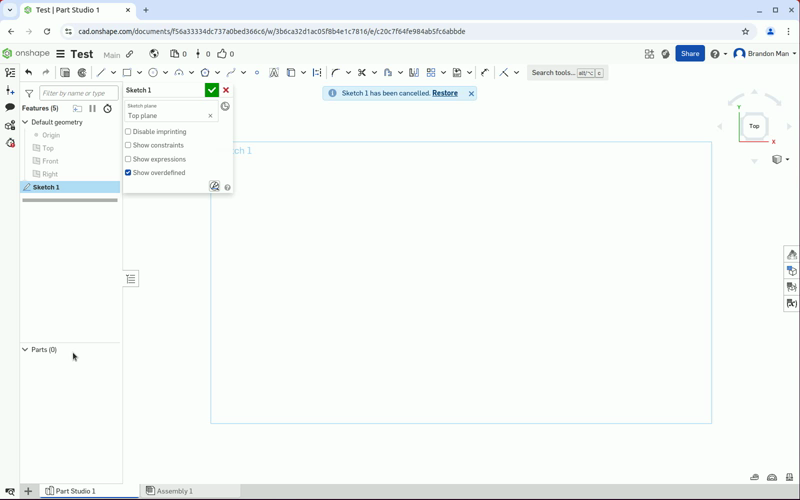
key(y)
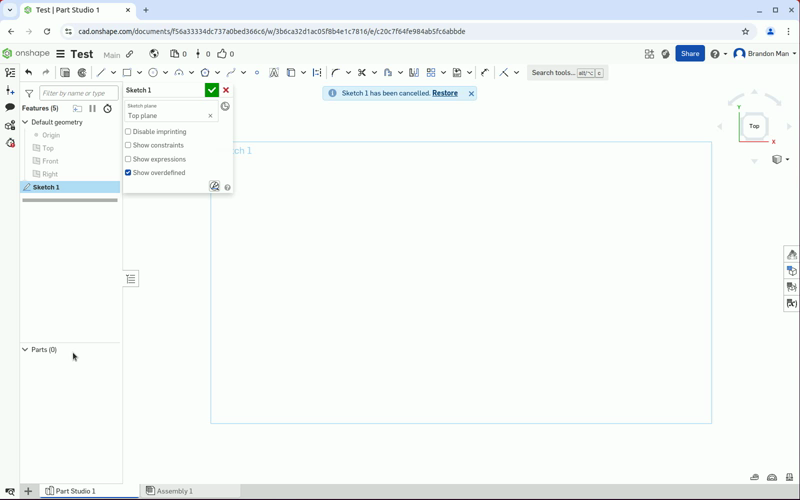
key(l)
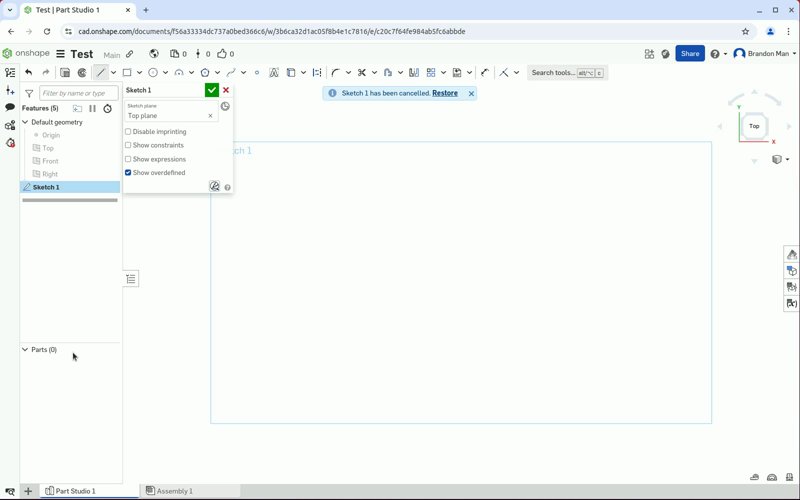
key_down(shift)
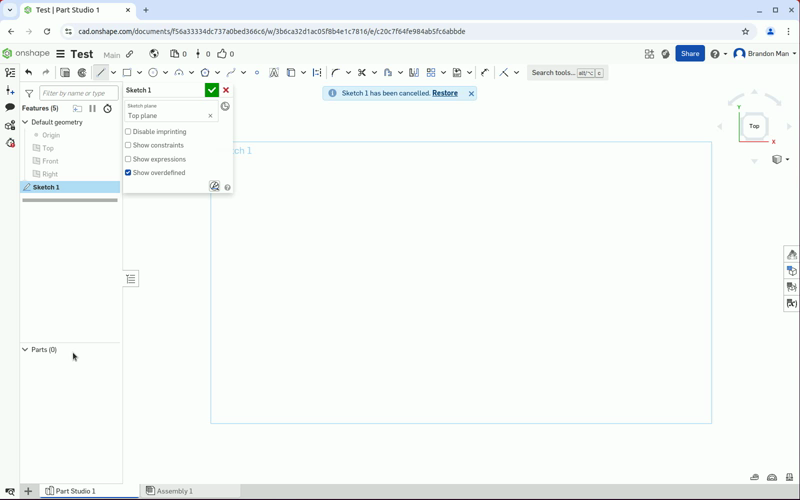
mouse_move(460, 282)
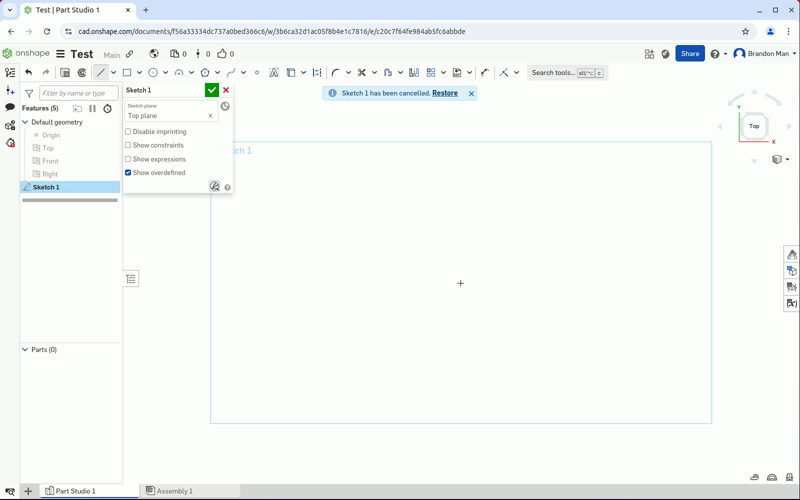
click(460, 282)
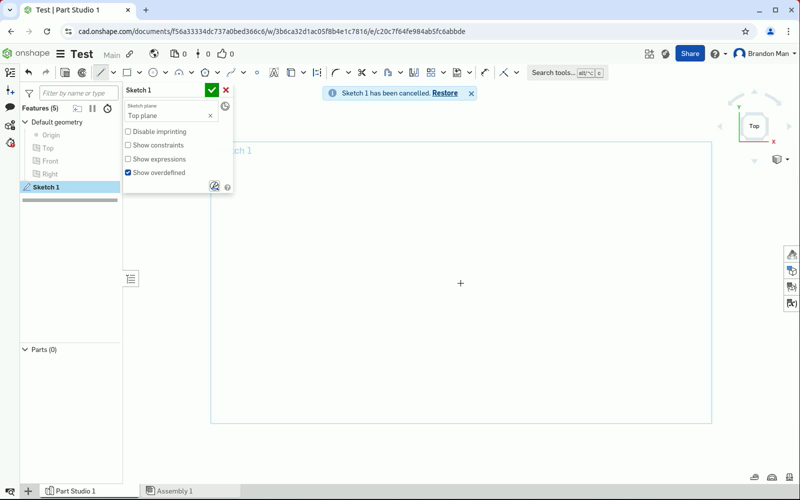
key_up(shift)
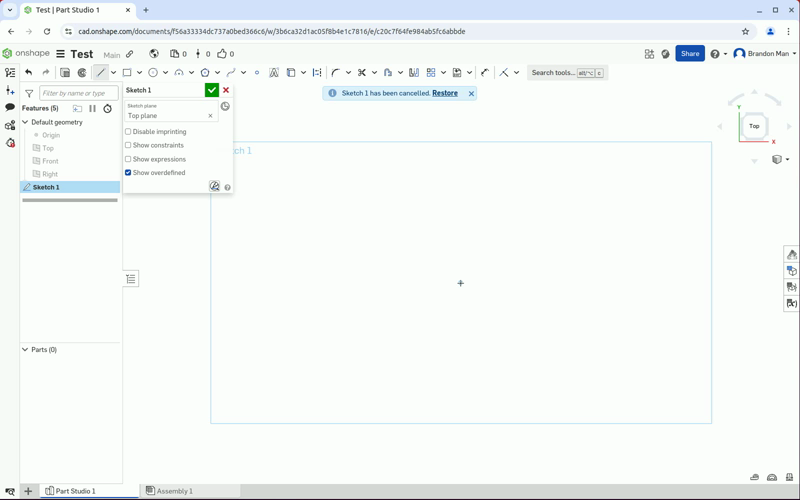
key_down(shift)
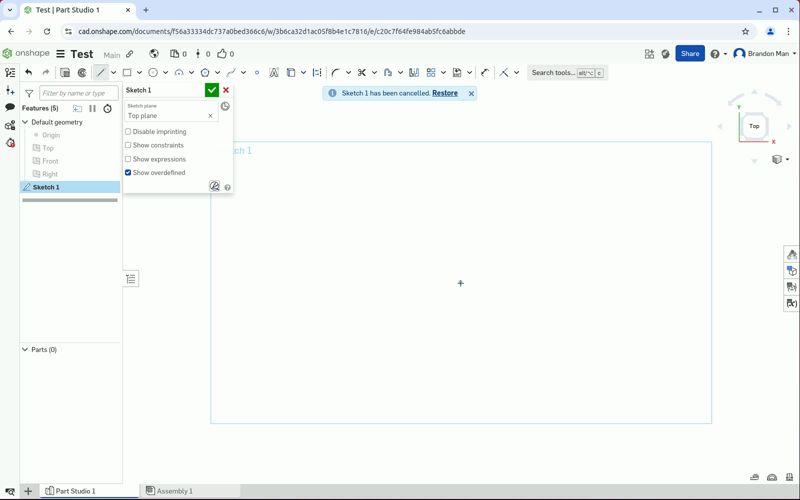
mouse_move(573, 282)
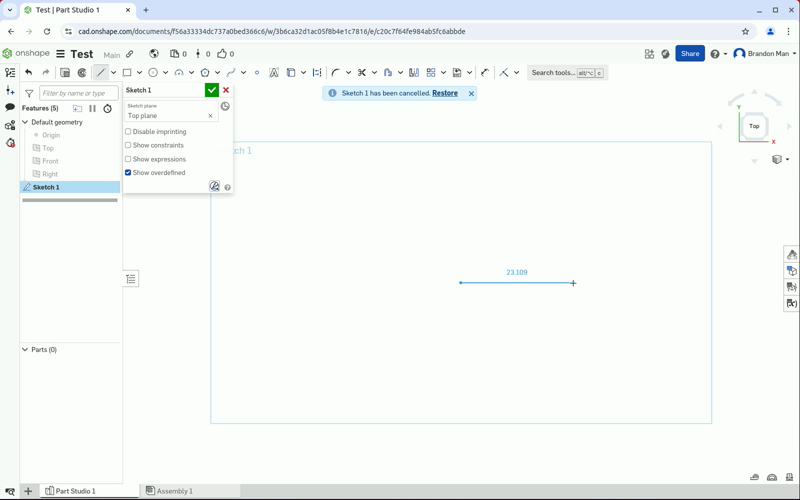
click(573, 282)
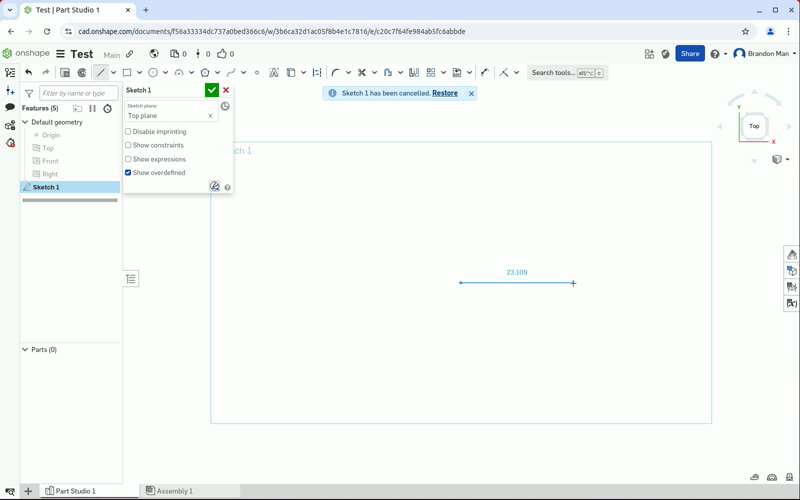
key_up(shift)
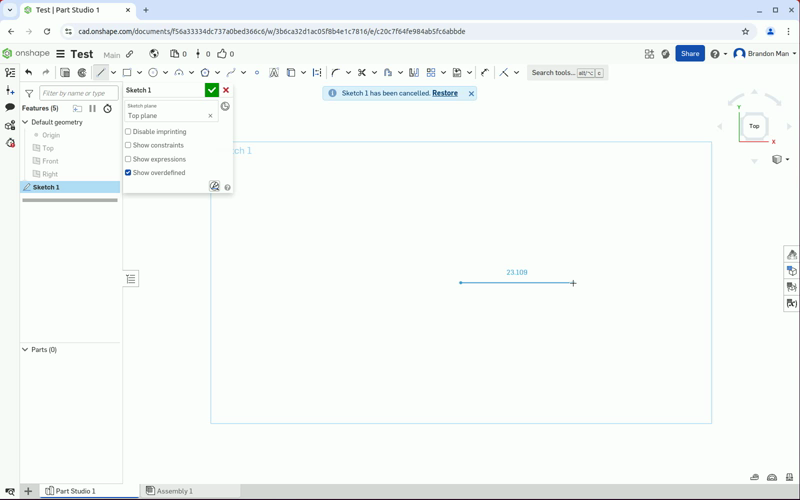
key_down(shift)
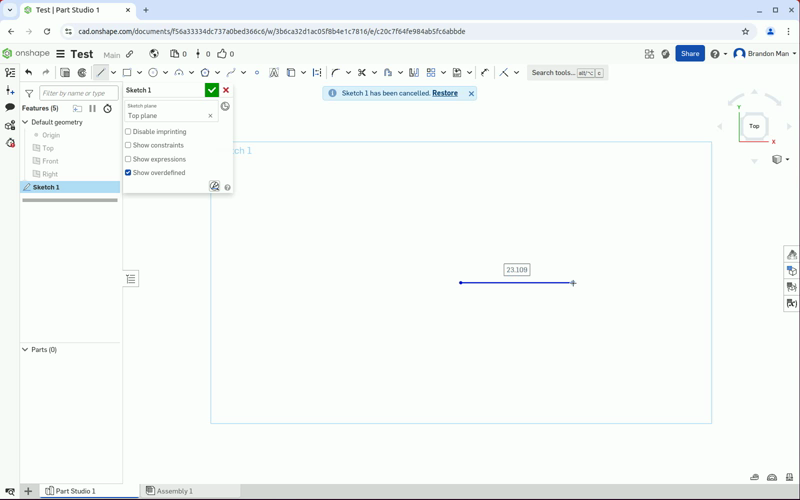
mouse_move(589, 282)
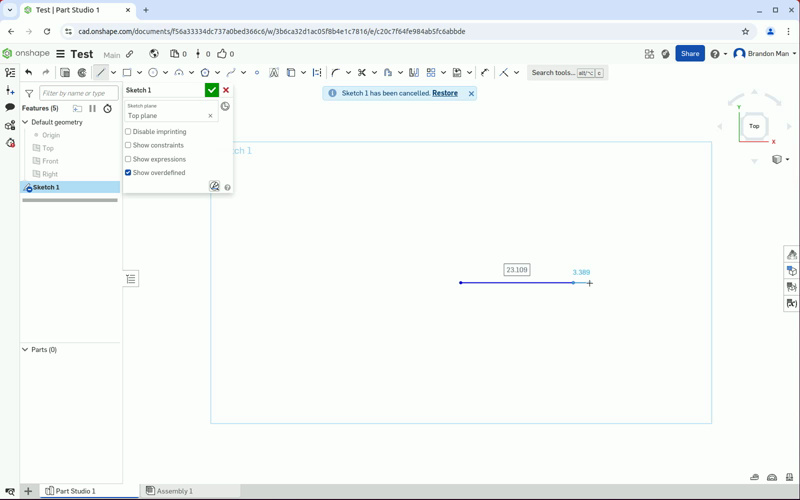
mouse_move(573, 226)
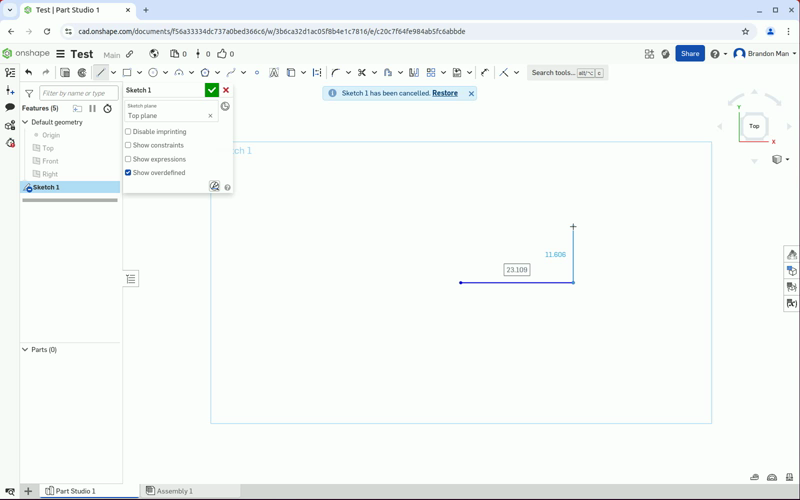
click(573, 226)
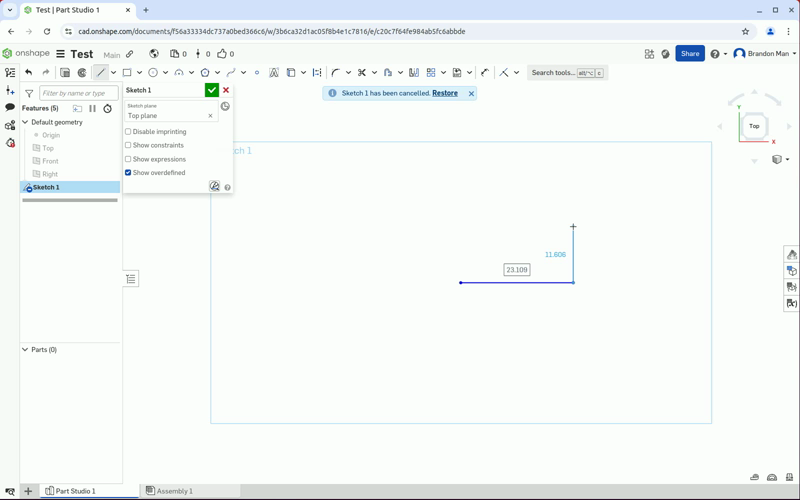
key_up(shift)
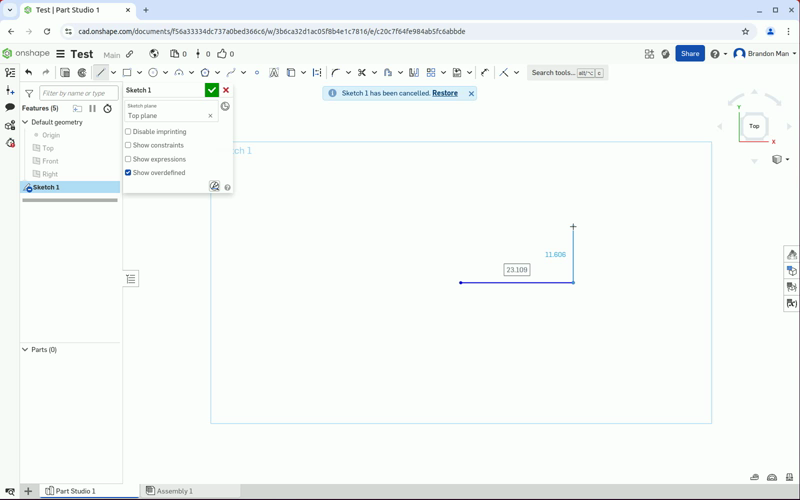
key_down(shift)
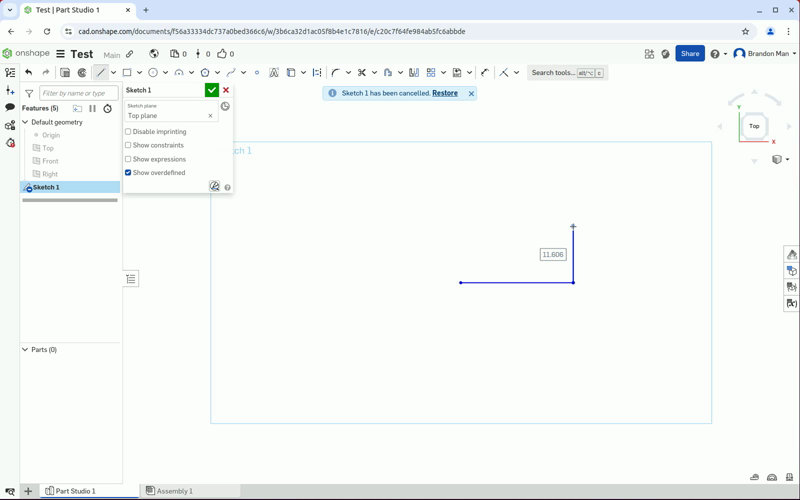
mouse_move(460, 226)
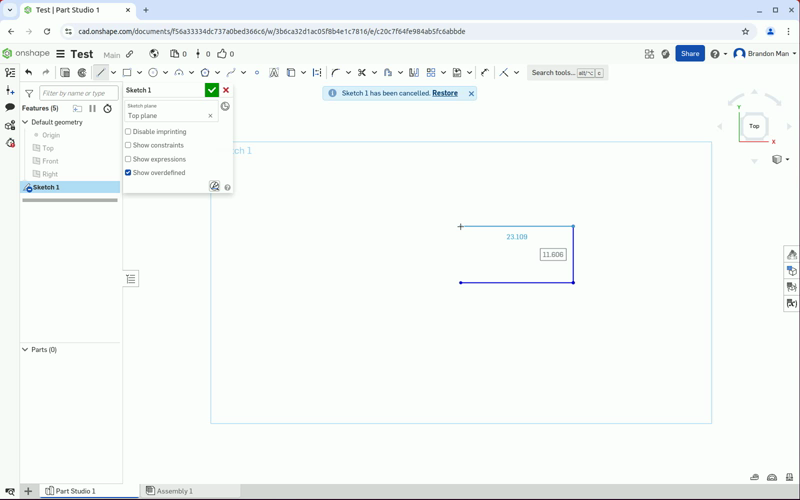
click(460, 226)
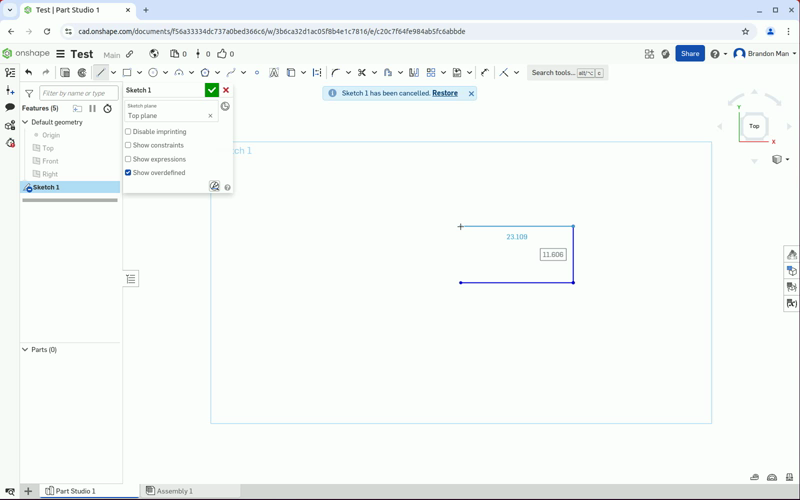
key_up(shift)
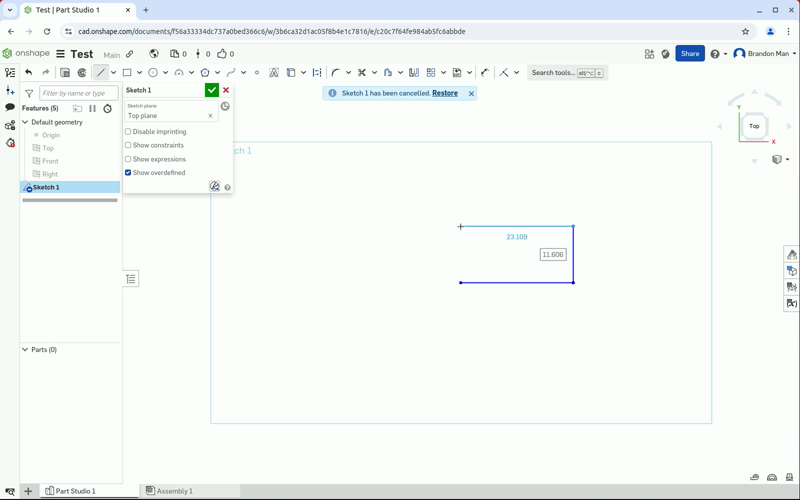
mouse_move(490, 226)
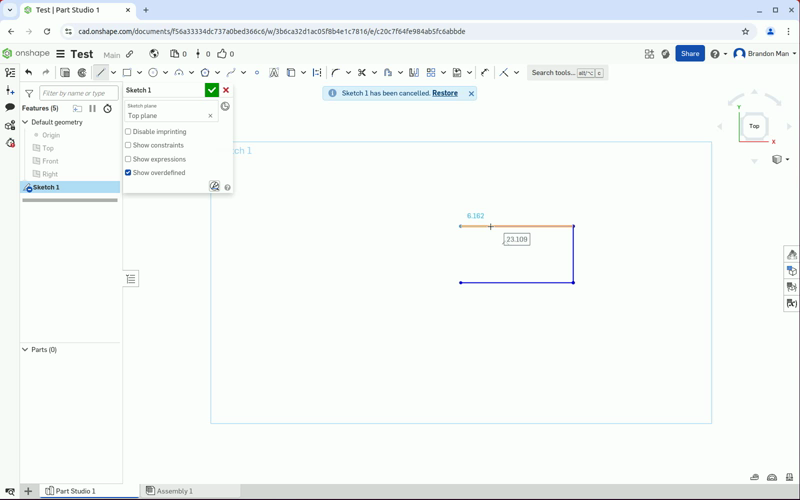
key_down(shift)
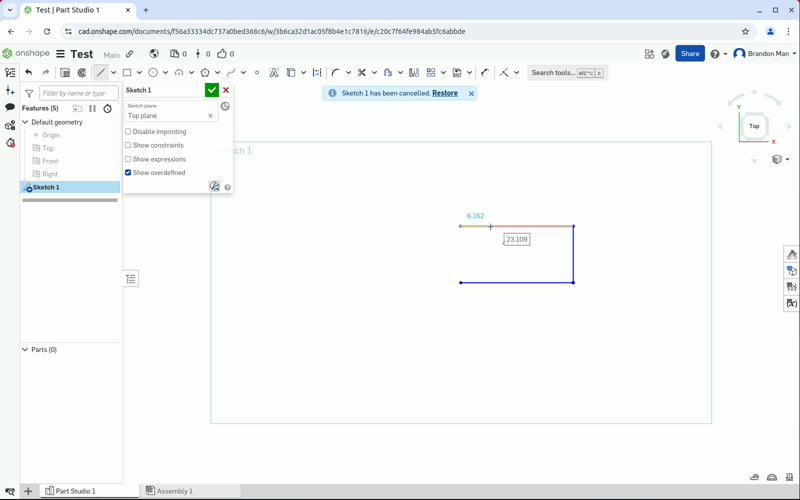
mouse_move(460, 282)
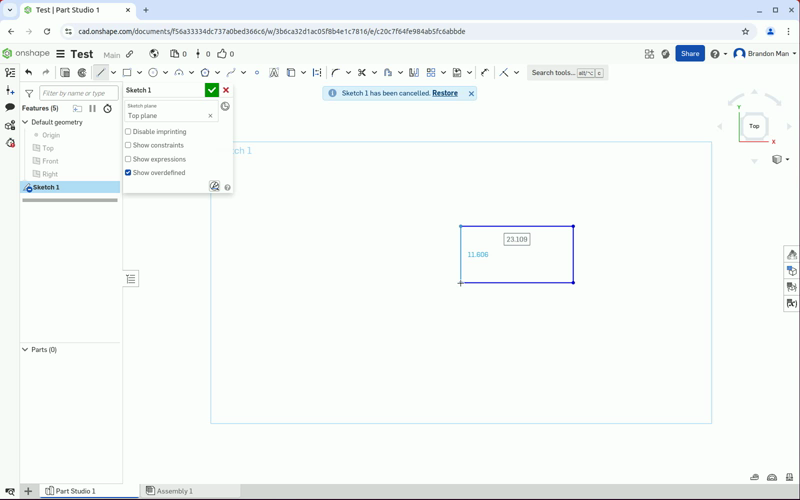
key_up(shift)
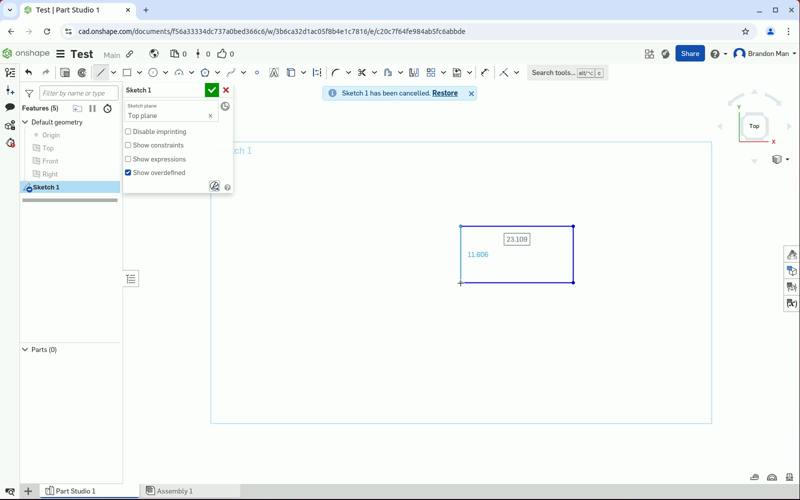
click(460, 282)
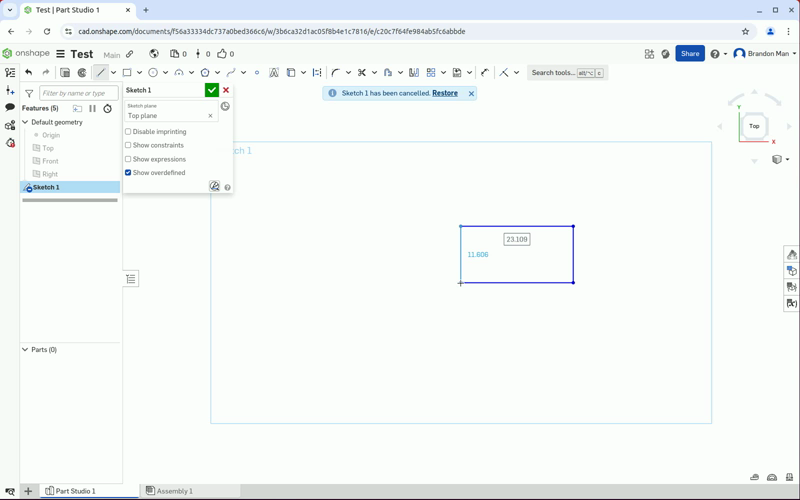
key(esc)
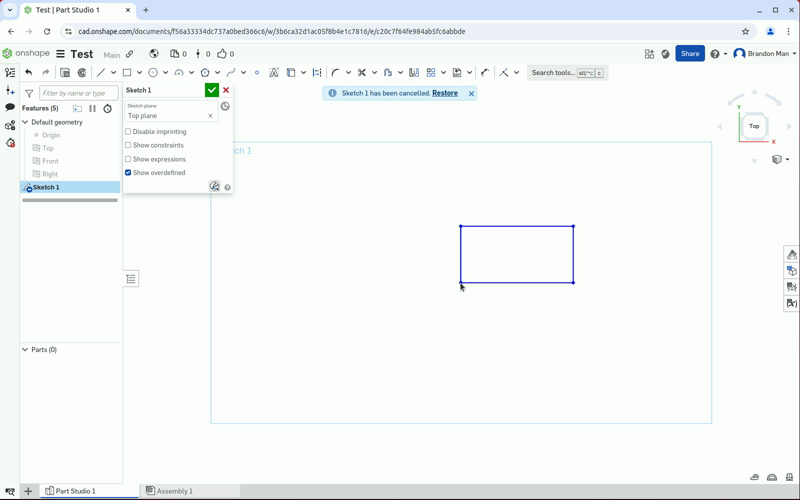
key(l)
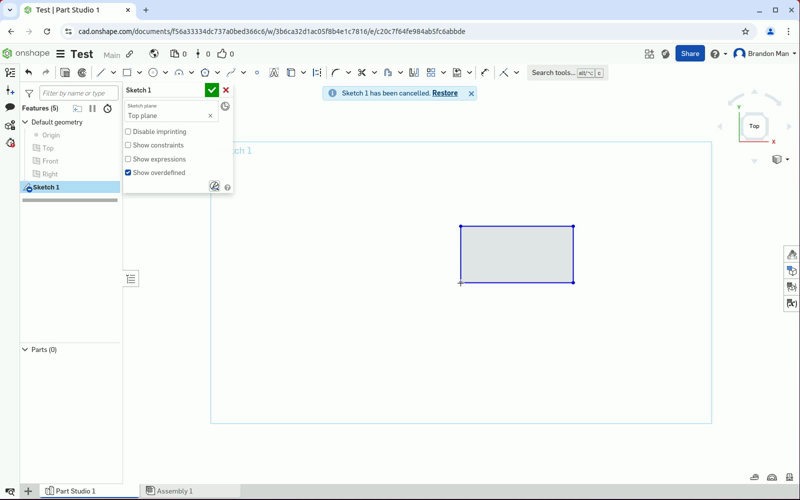
key_down(shift)
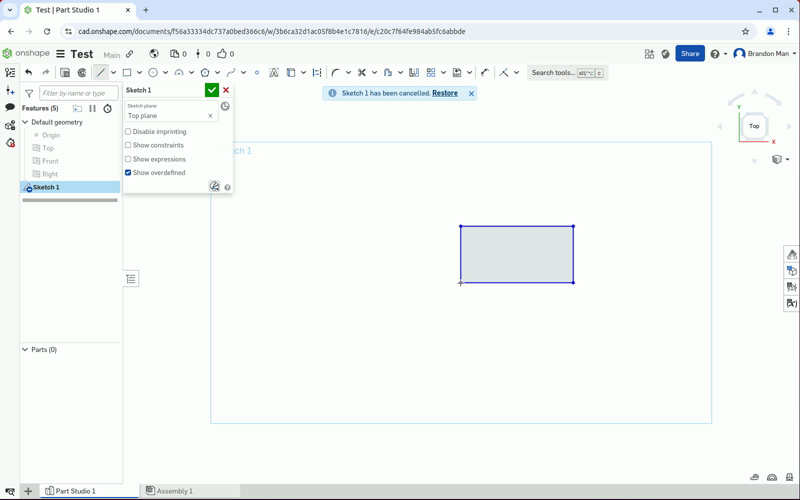
mouse_move(466, 276)
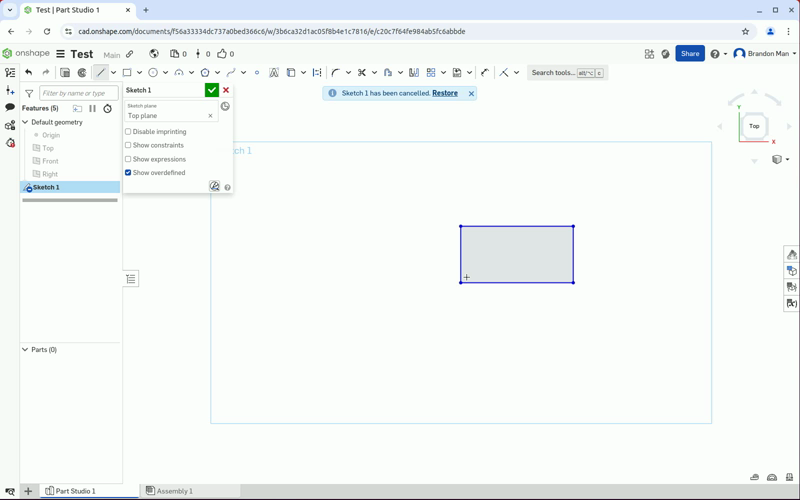
click(466, 276)
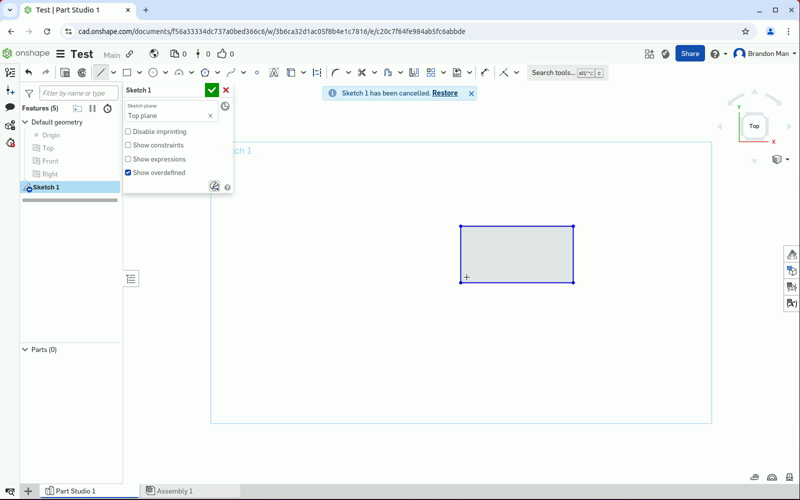
key_up(shift)
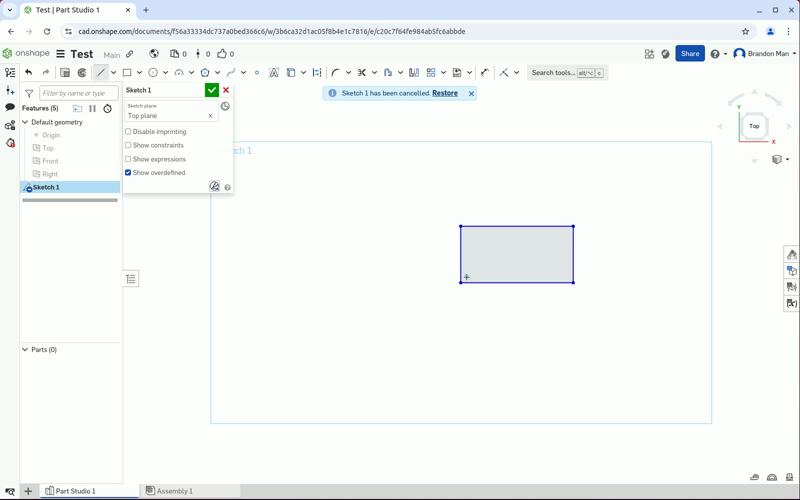
key_down(shift)
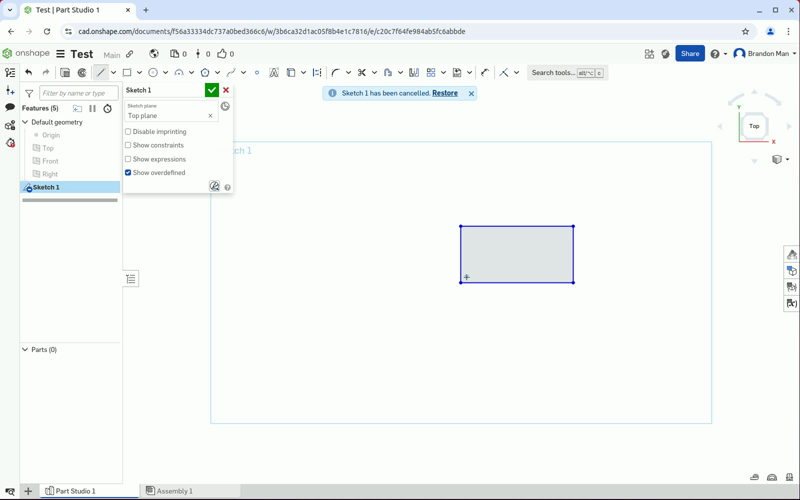
mouse_move(496, 276)
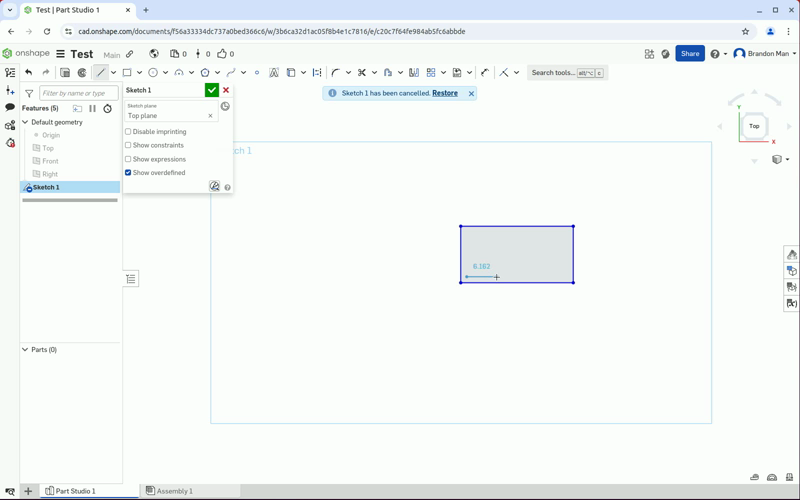
mouse_move(486, 276)
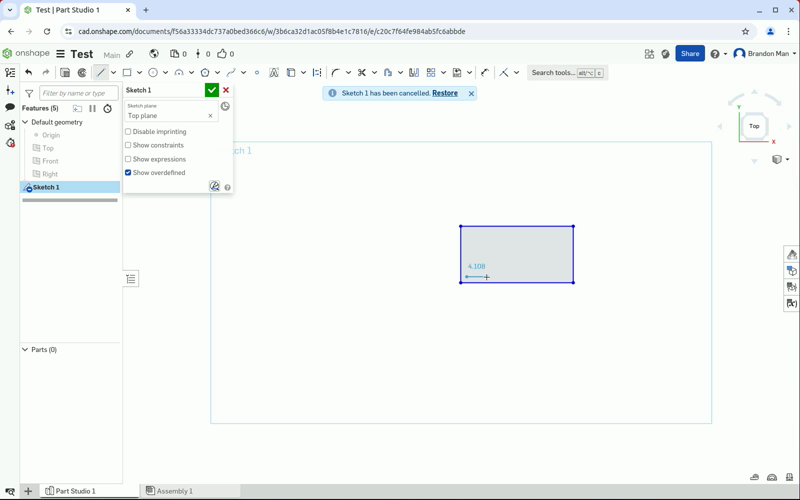
click(486, 276)
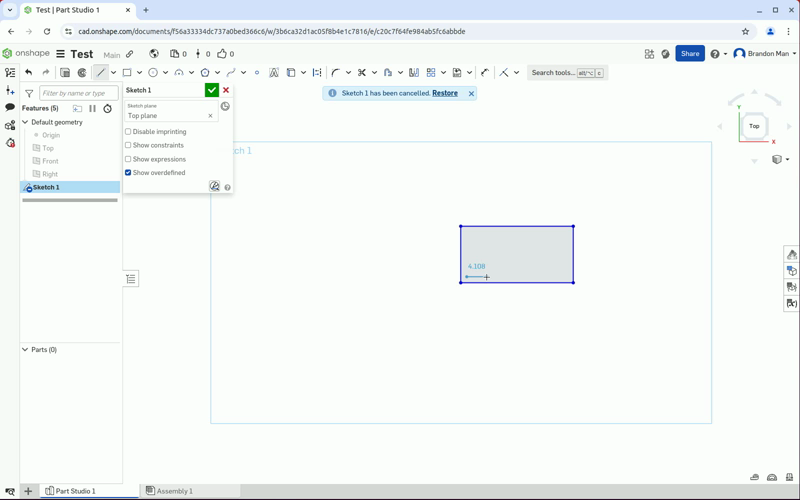
key_up(shift)
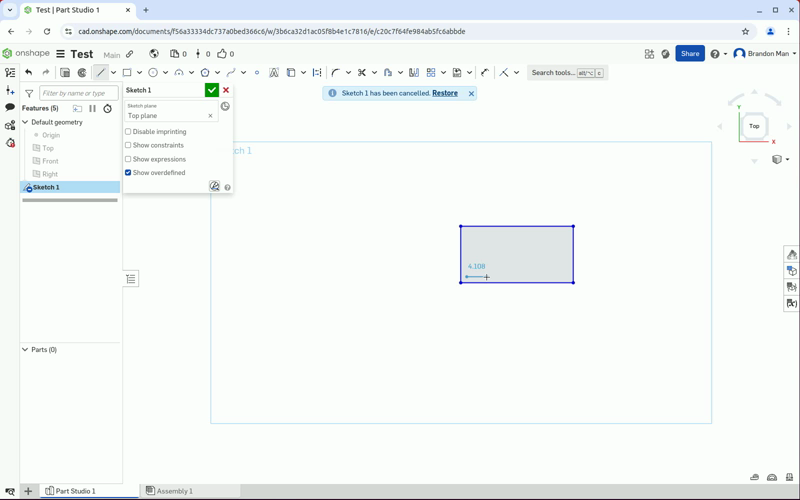
key_down(shift)
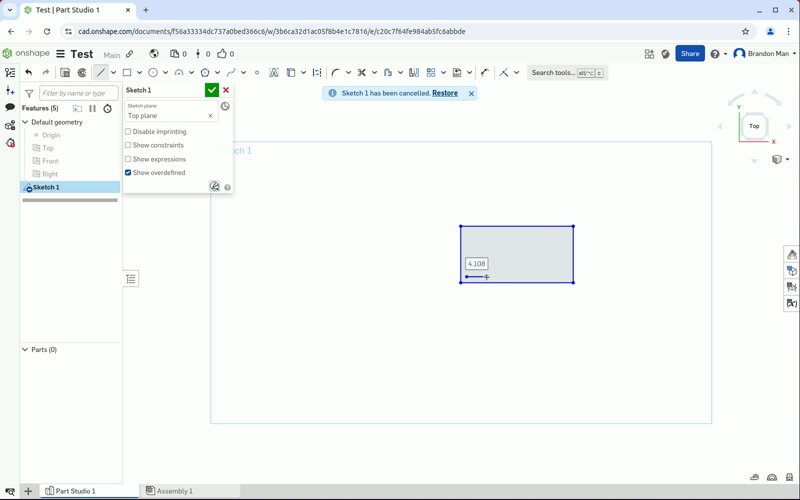
mouse_move(516, 276)
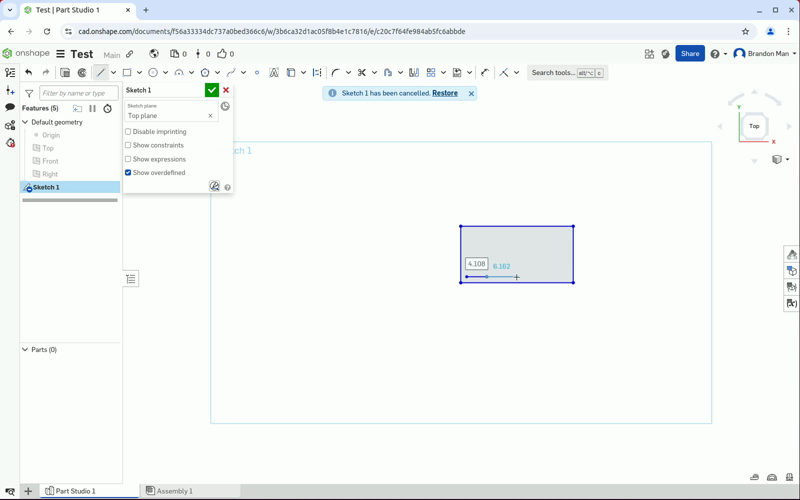
mouse_move(492, 276)
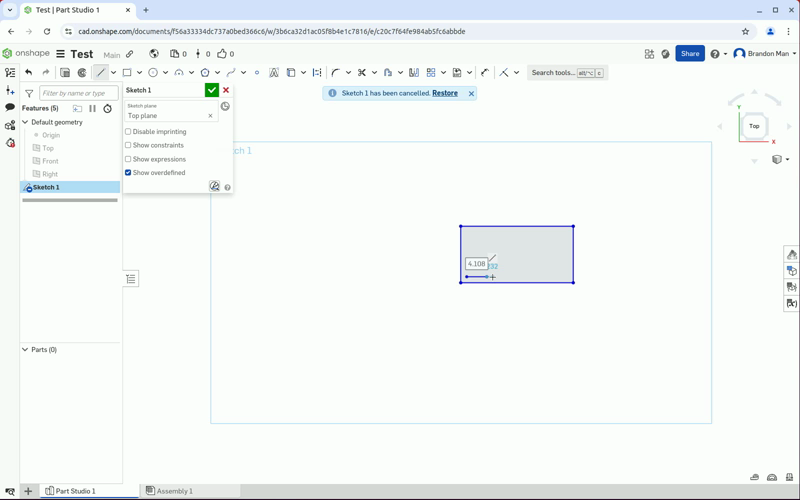
scroll(6)
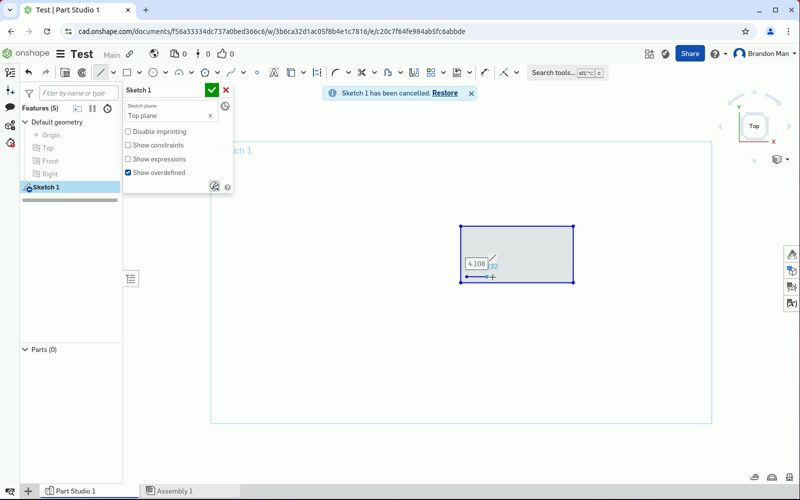
scroll(6)
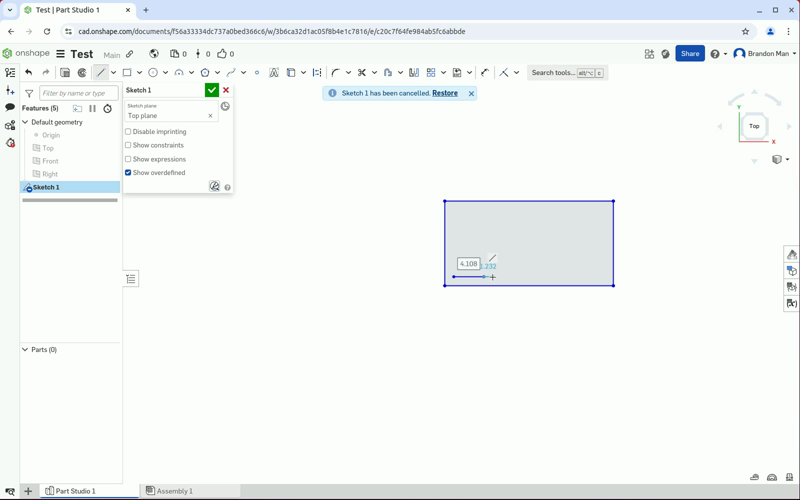
scroll(6)
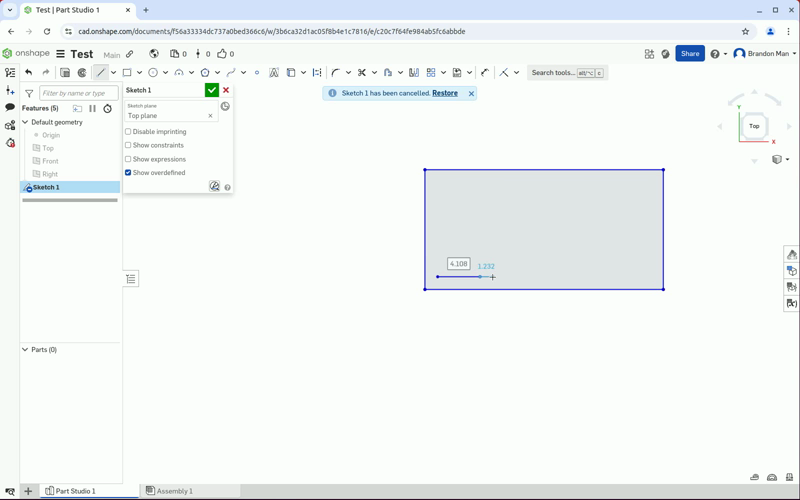
scroll(6)
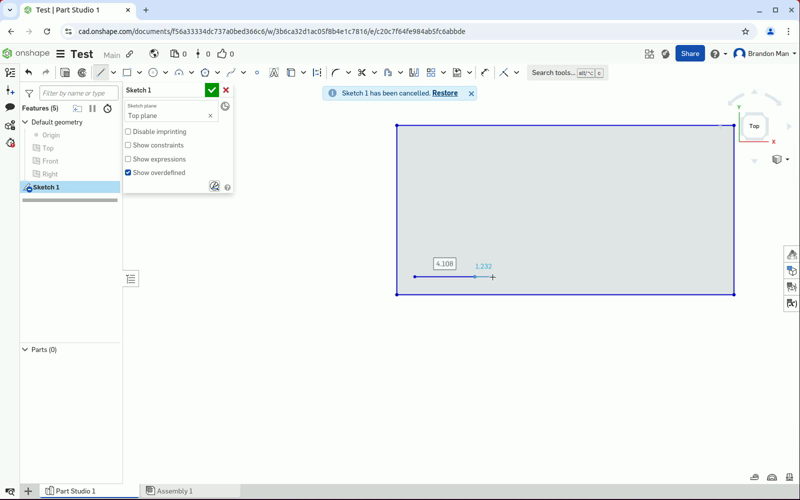
scroll(6)
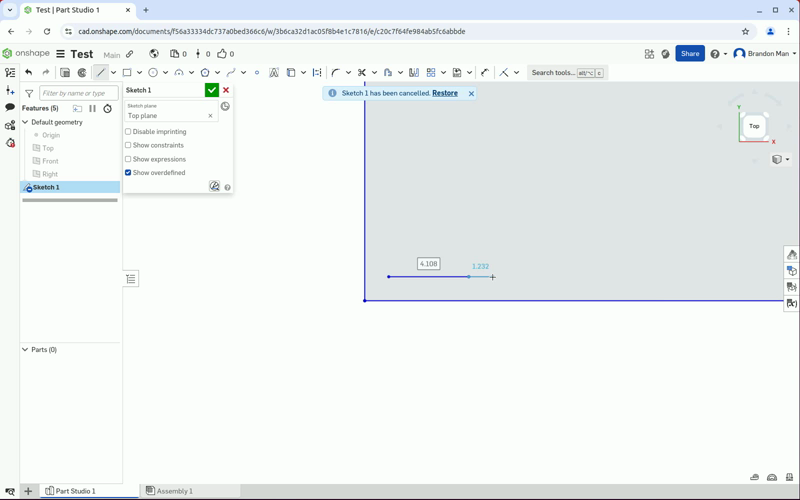
scroll(6)
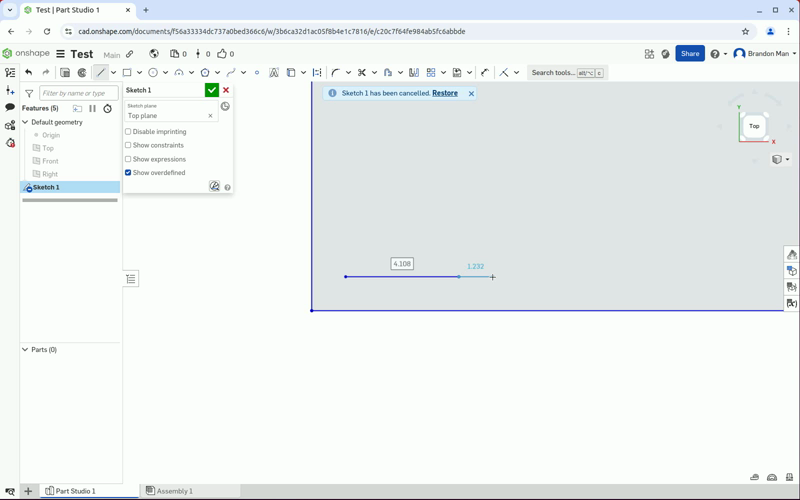
scroll(6)
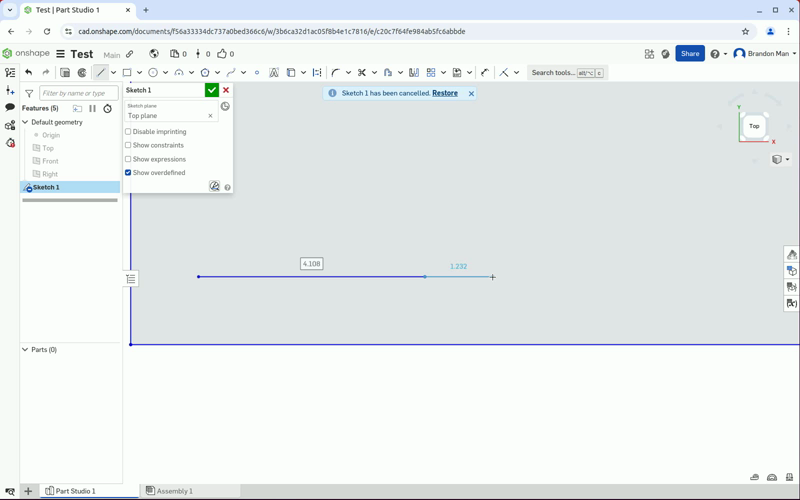
click(492, 276)
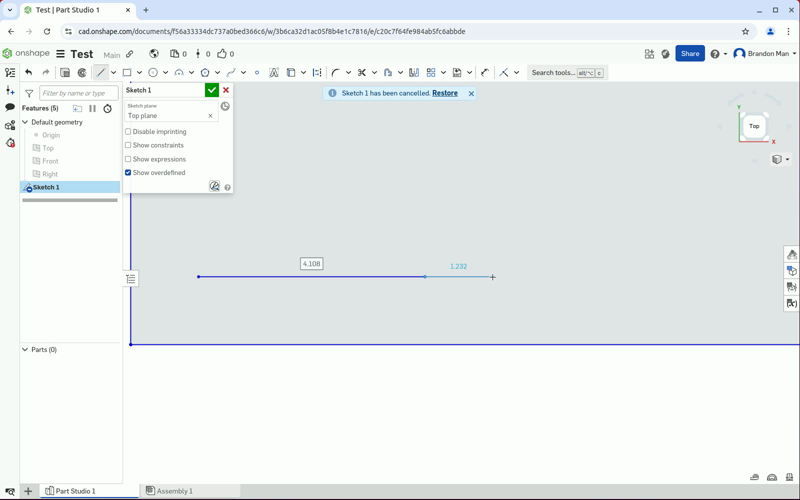
scroll(-6)
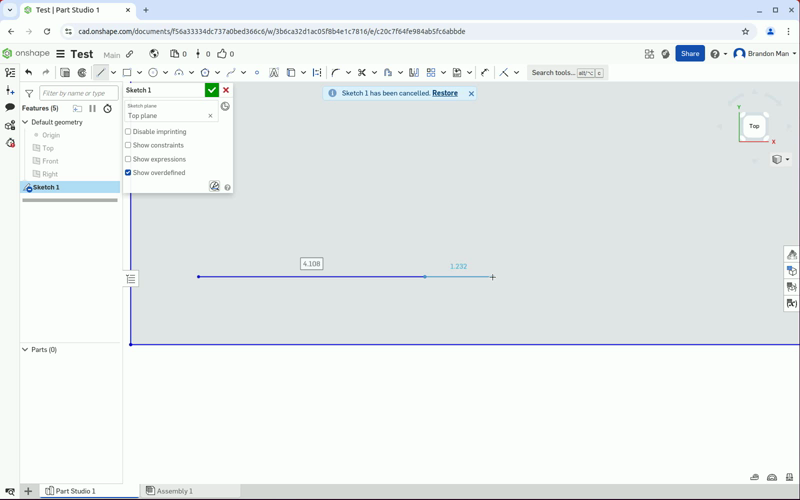
scroll(-6)
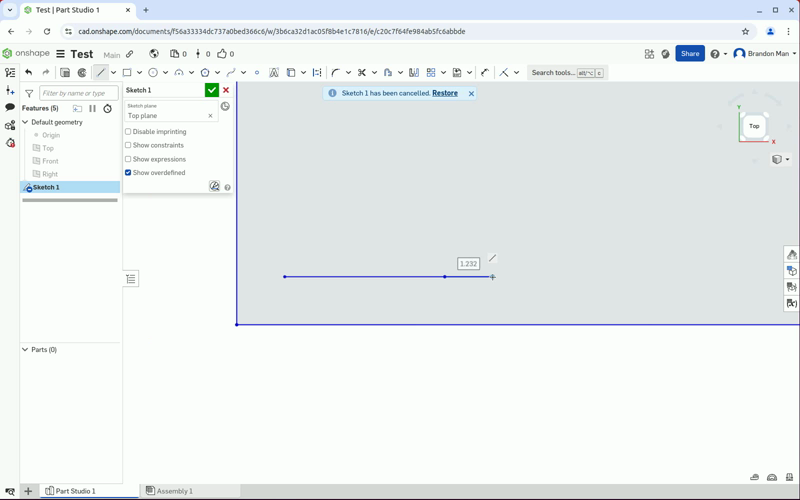
scroll(-6)
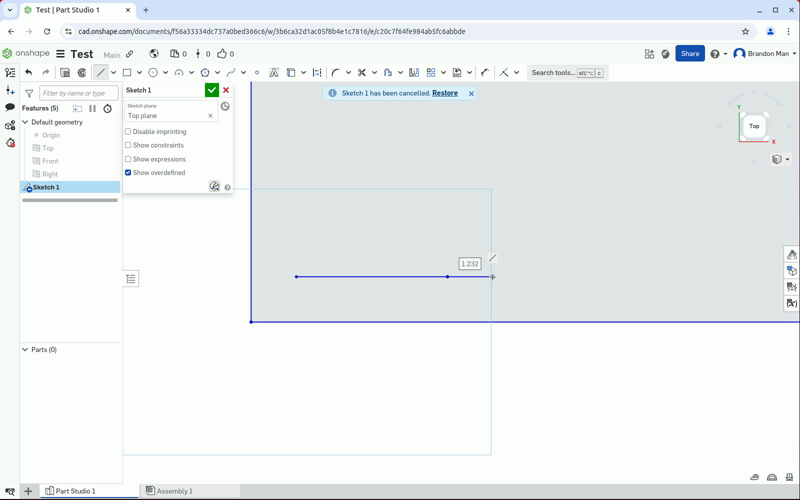
scroll(-6)
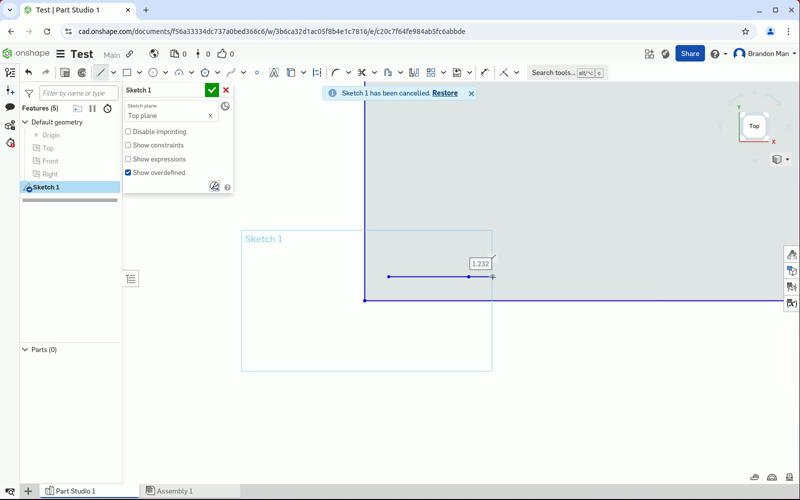
scroll(-6)
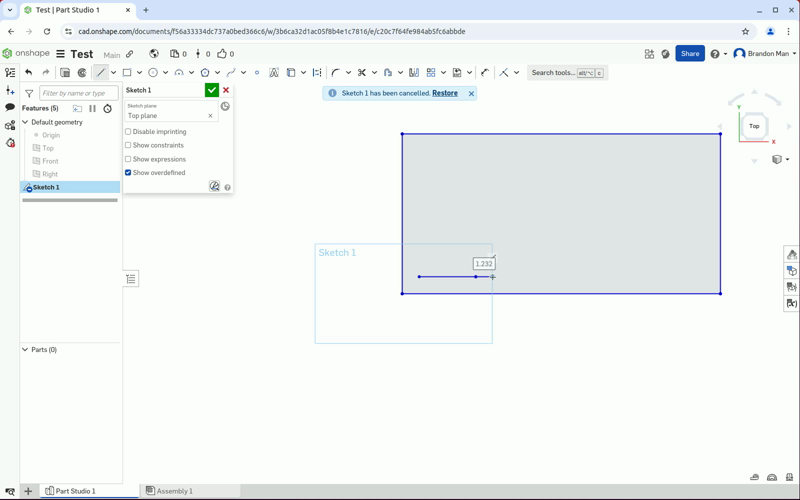
scroll(-6)
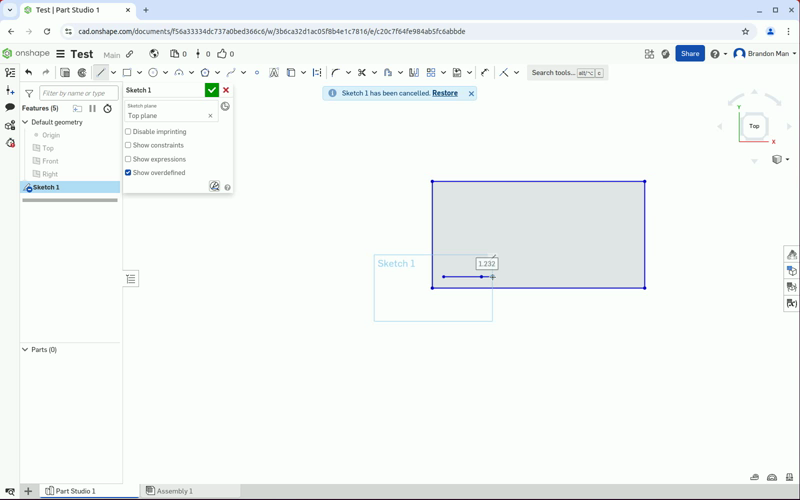
scroll(-6)
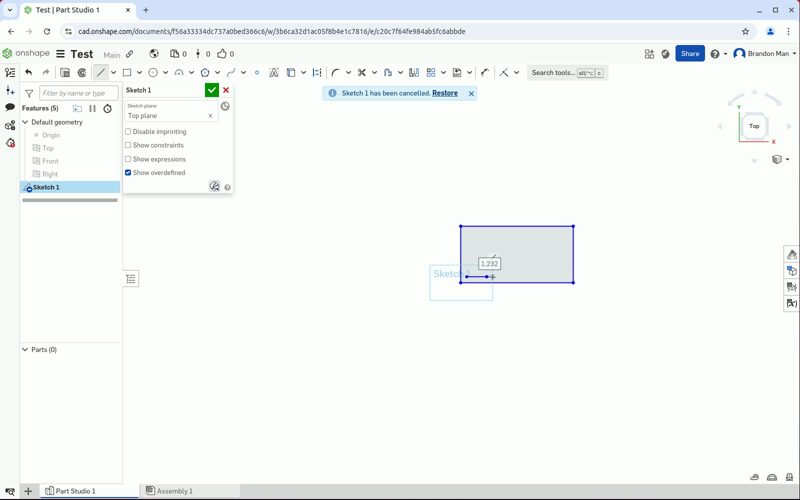
key_up(shift)
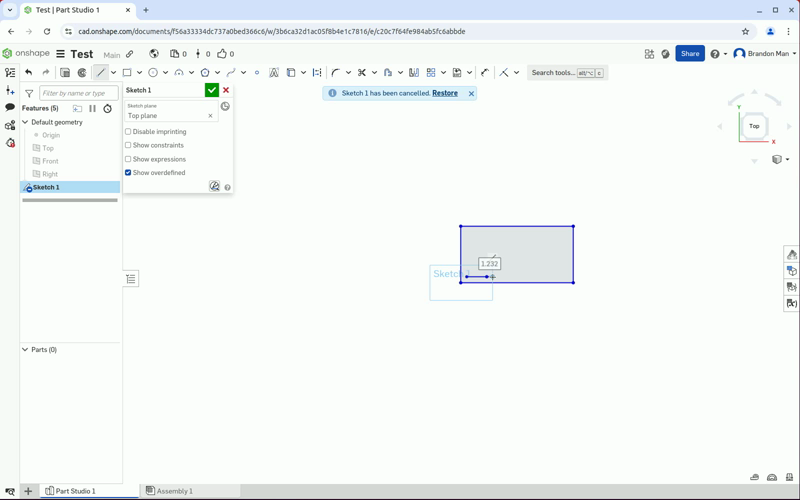
key_down(shift)
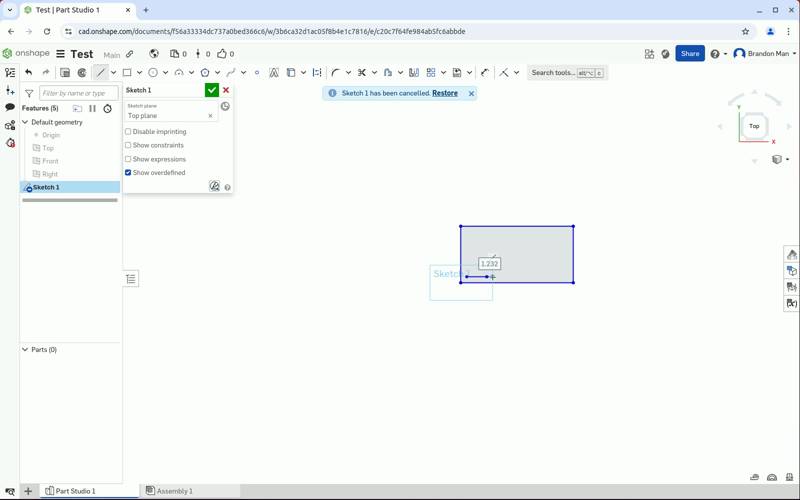
mouse_move(522, 276)
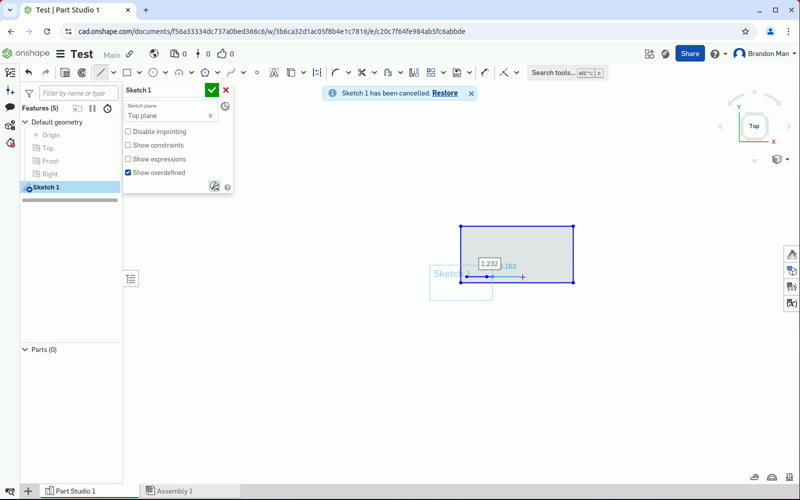
mouse_move(541, 276)
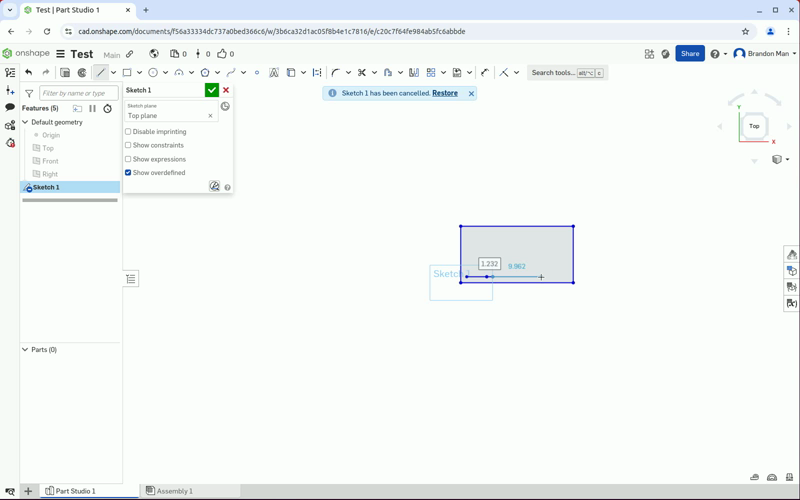
click(541, 276)
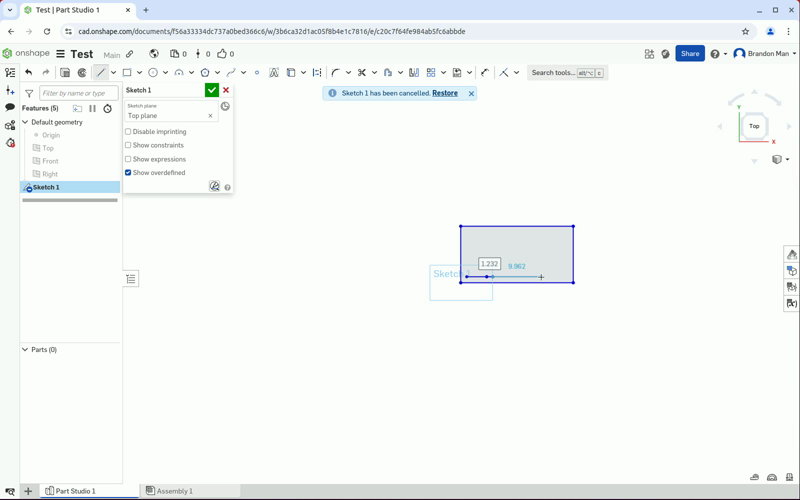
key_up(shift)
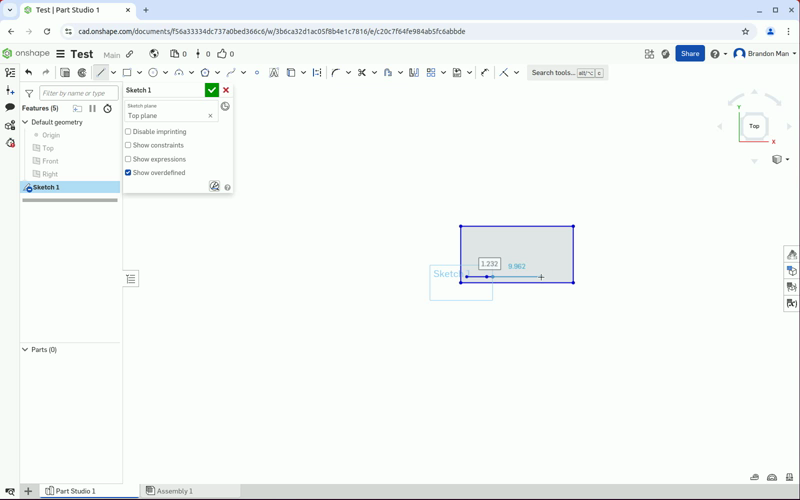
key_down(shift)
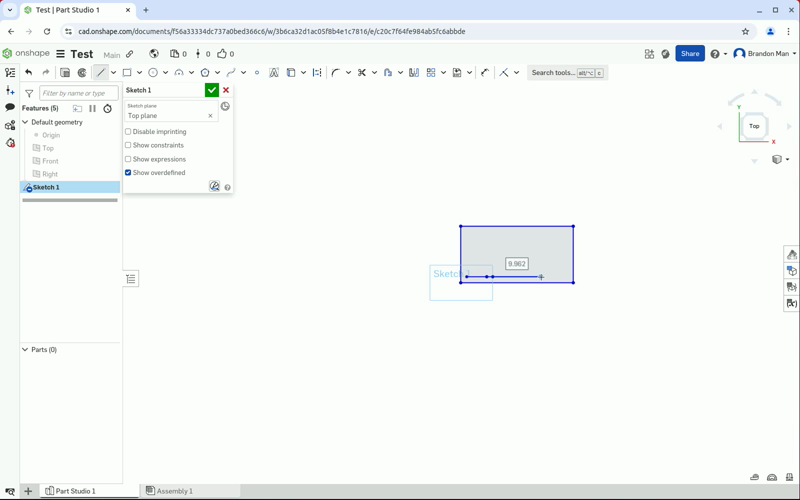
mouse_move(571, 276)
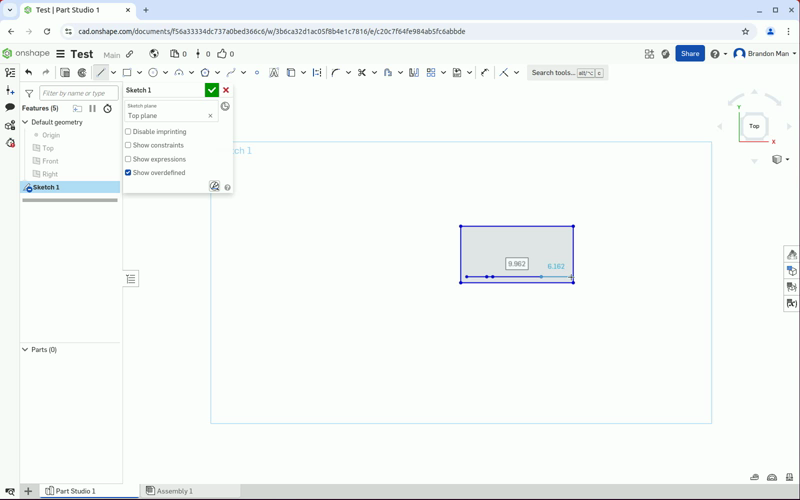
mouse_move(547, 276)
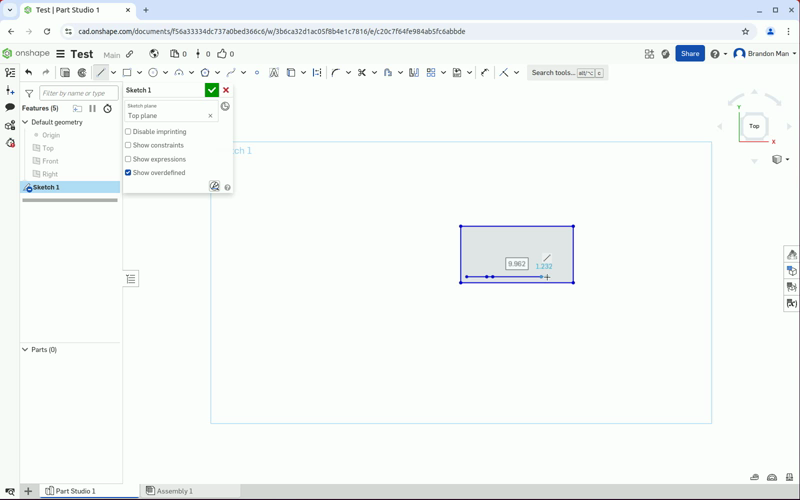
scroll(6)
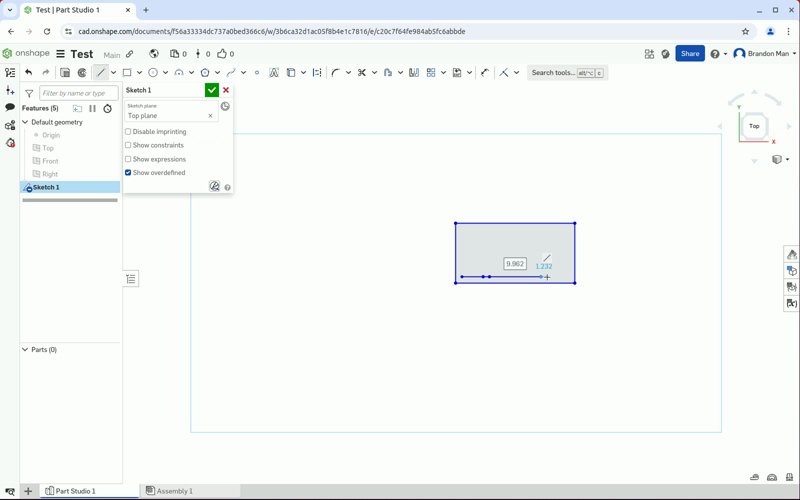
scroll(6)
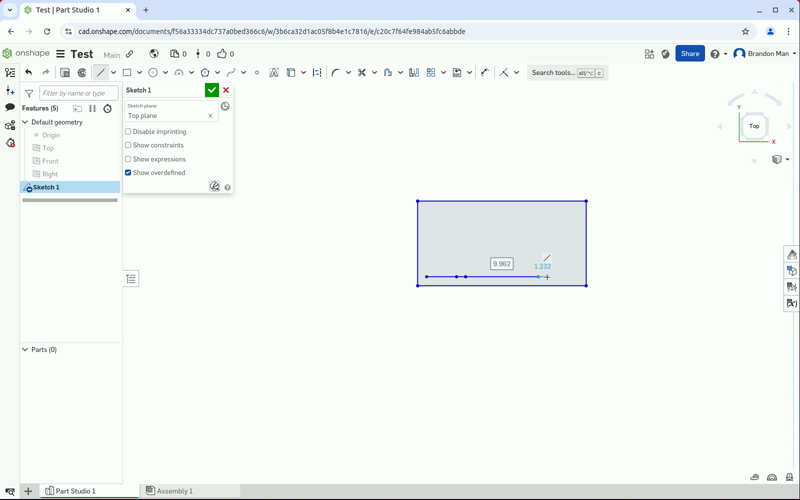
scroll(6)
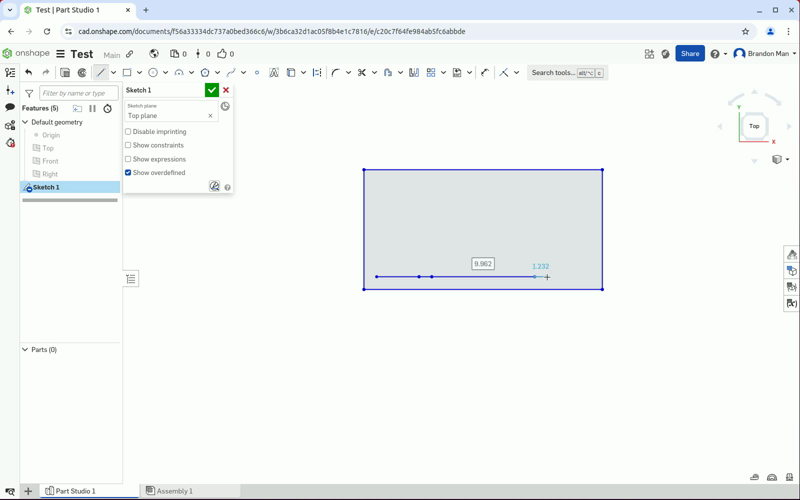
scroll(6)
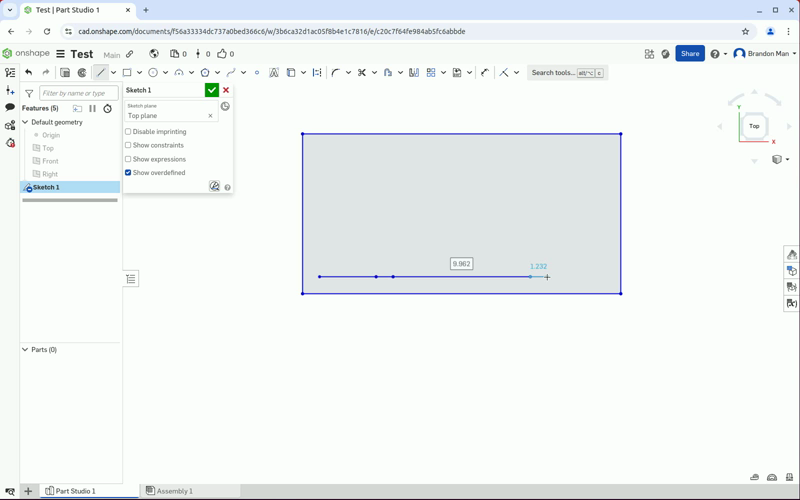
scroll(6)
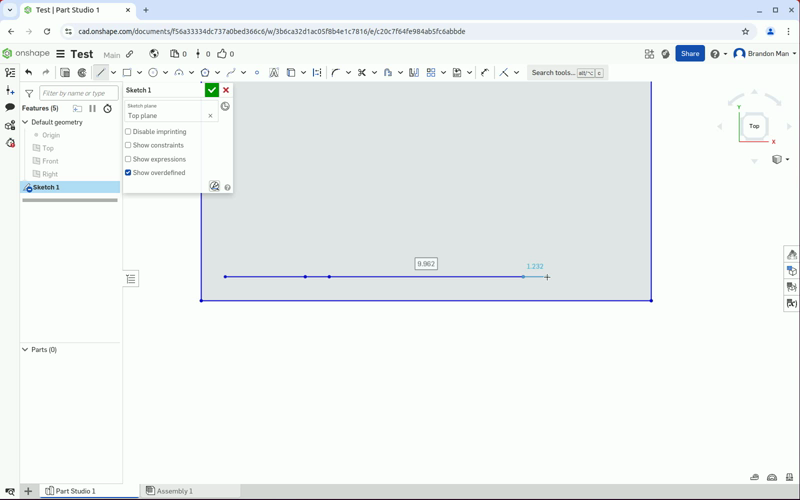
scroll(6)
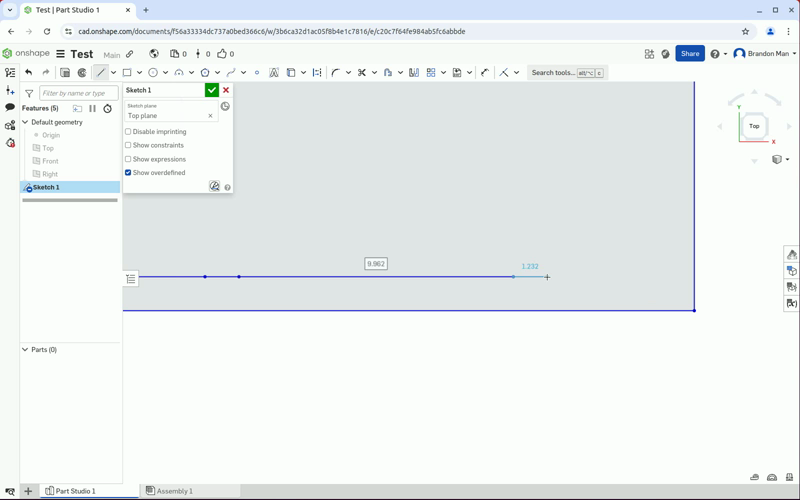
scroll(6)
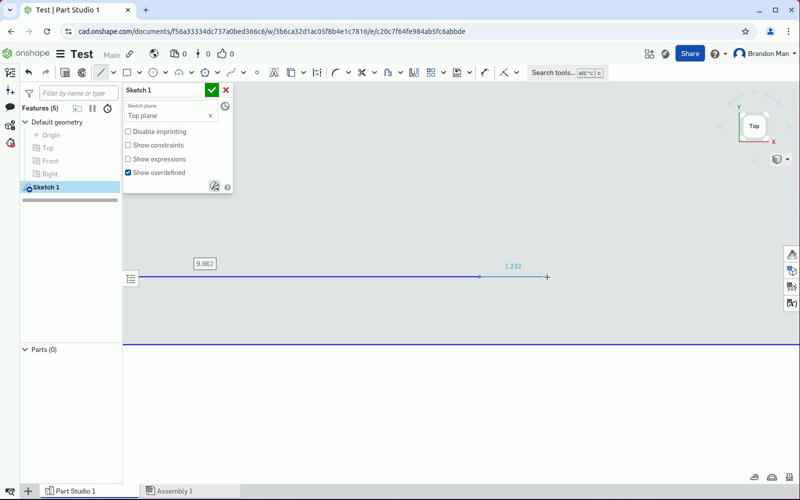
click(547, 276)
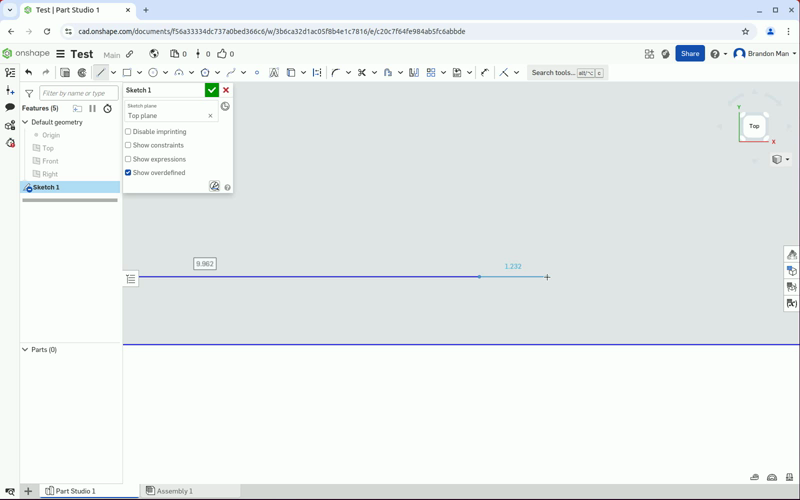
scroll(-6)
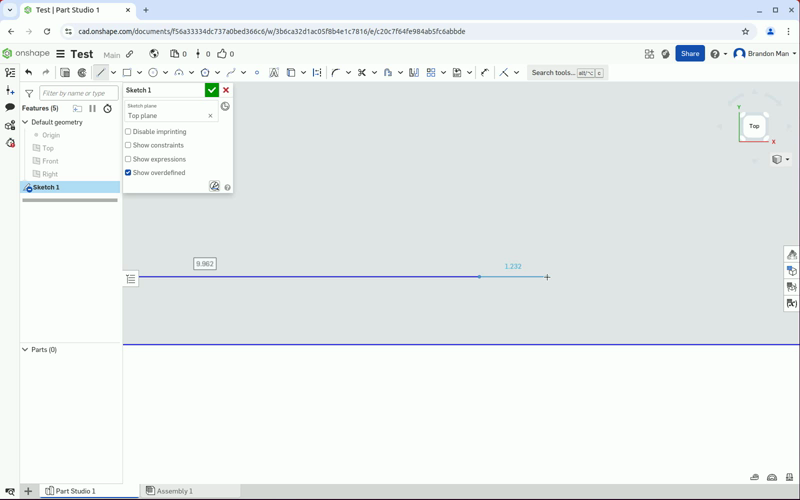
scroll(-6)
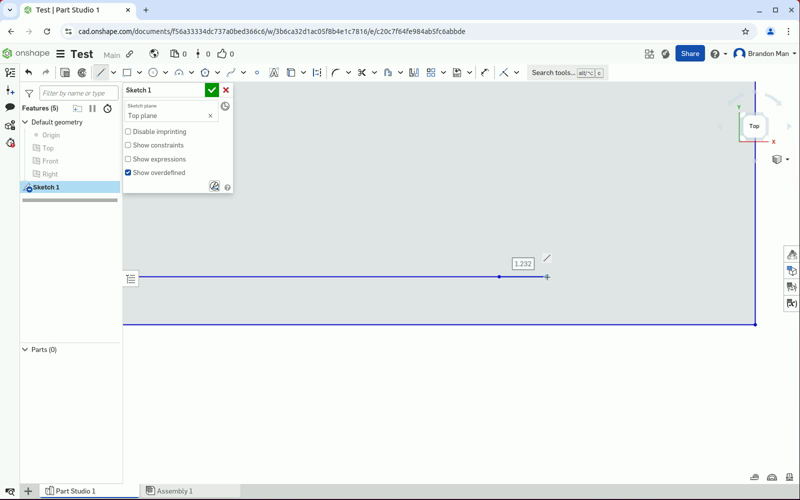
scroll(-6)
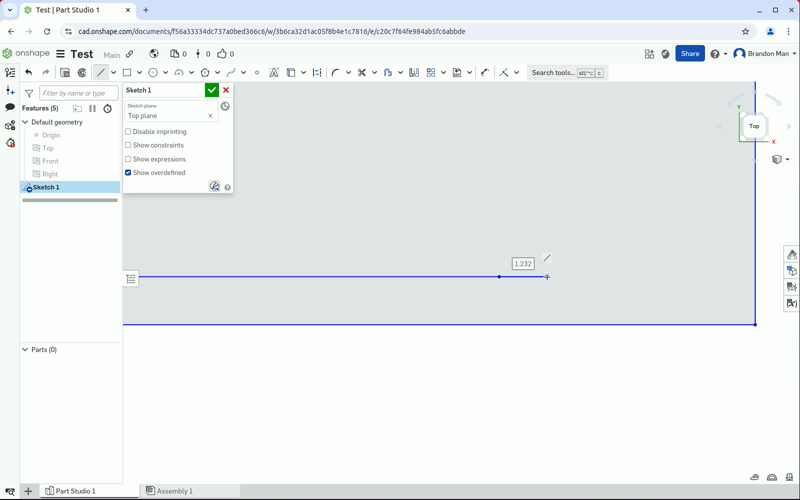
scroll(-6)
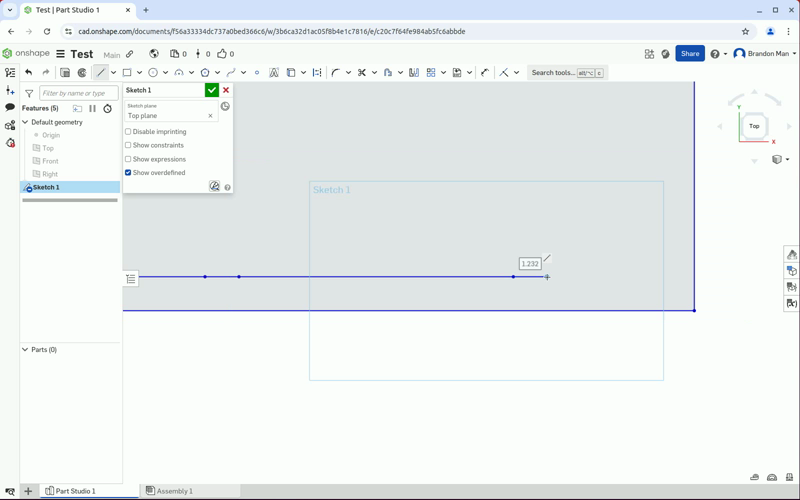
scroll(-6)
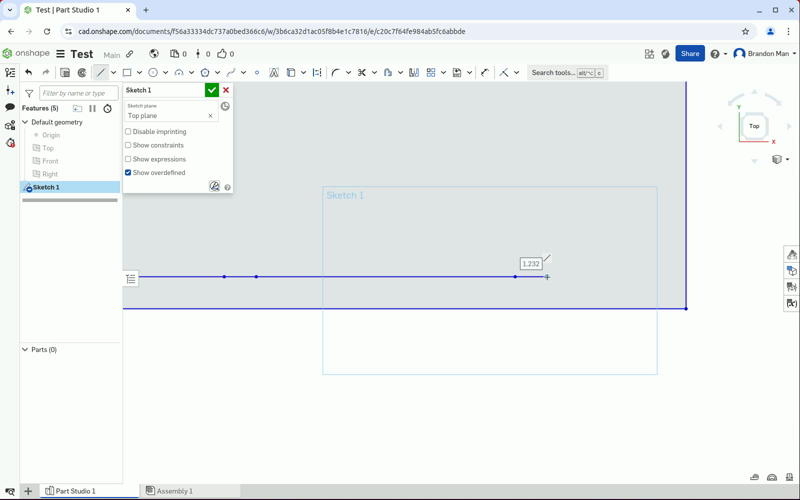
scroll(-6)
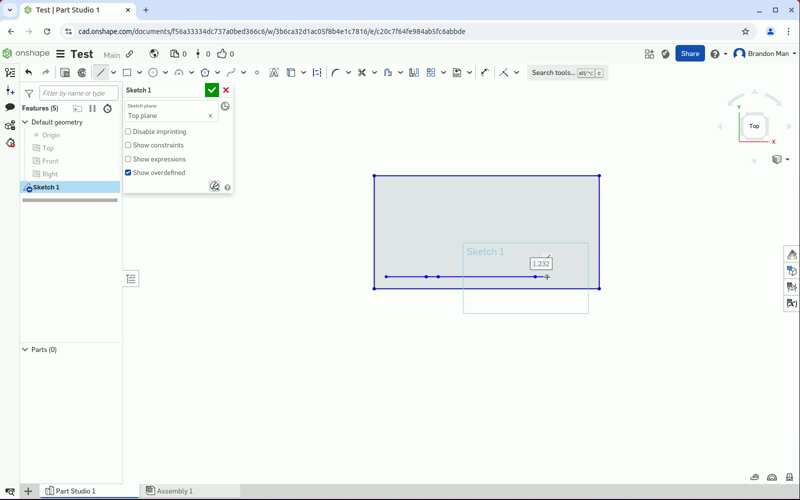
scroll(-6)
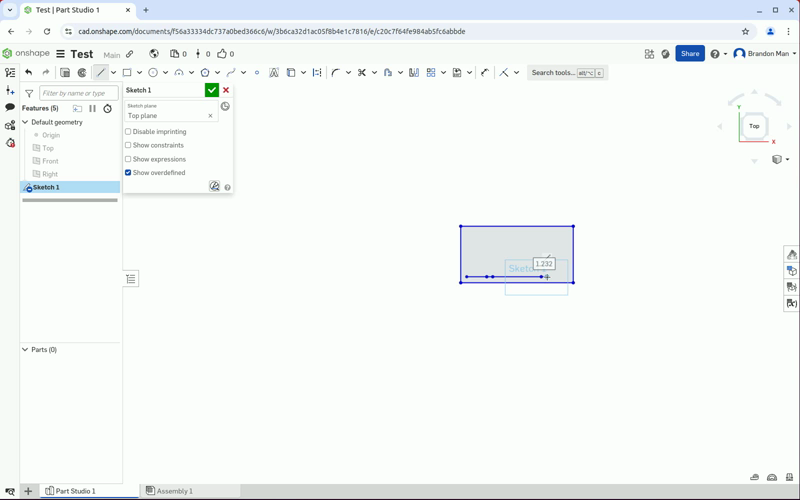
key_up(shift)
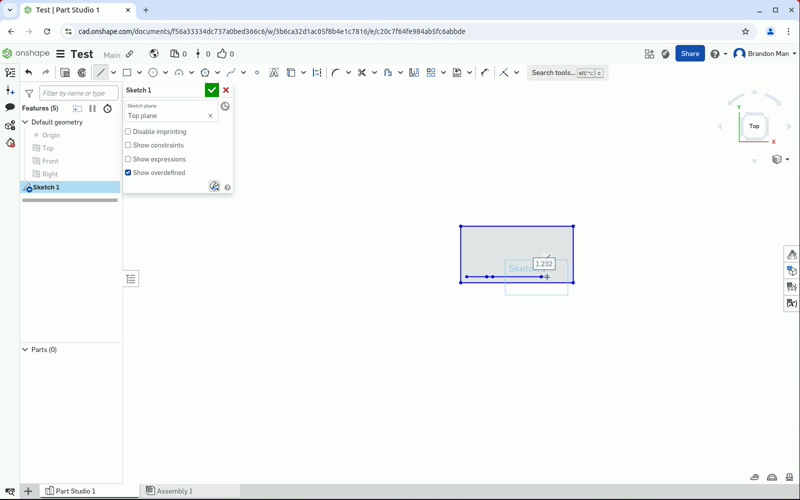
key_down(shift)
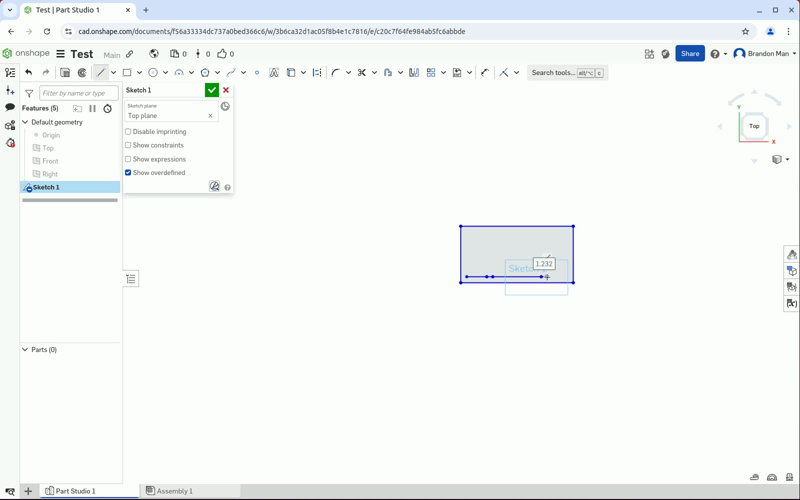
mouse_move(577, 276)
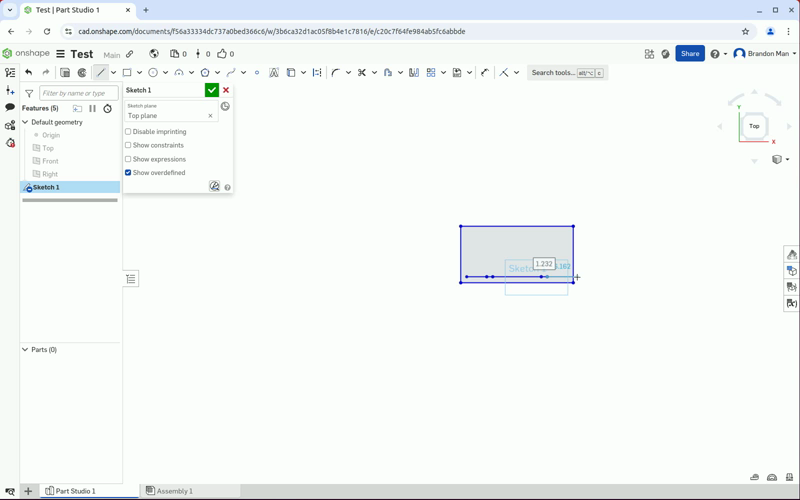
mouse_move(567, 276)
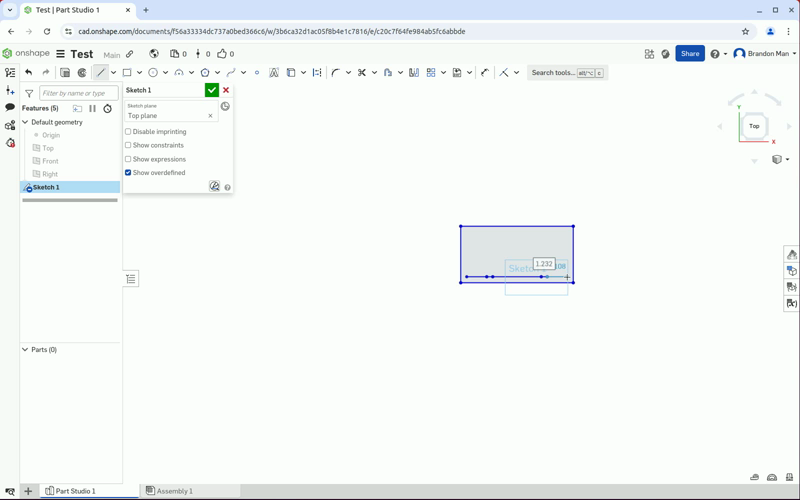
click(567, 276)
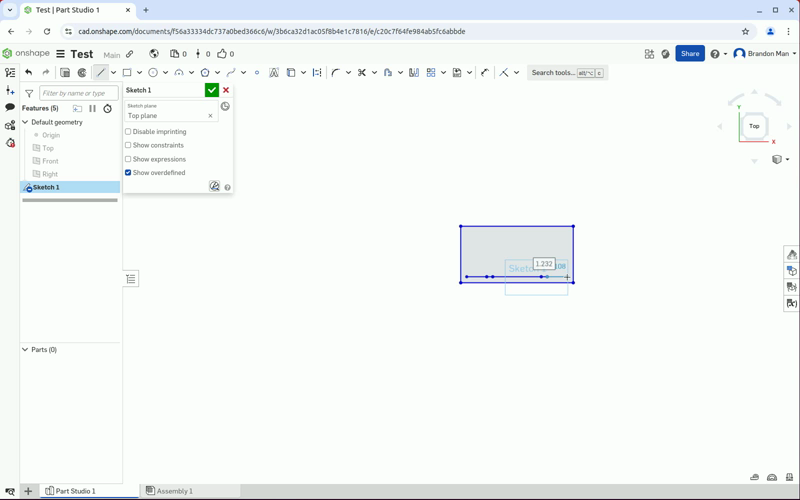
key_up(shift)
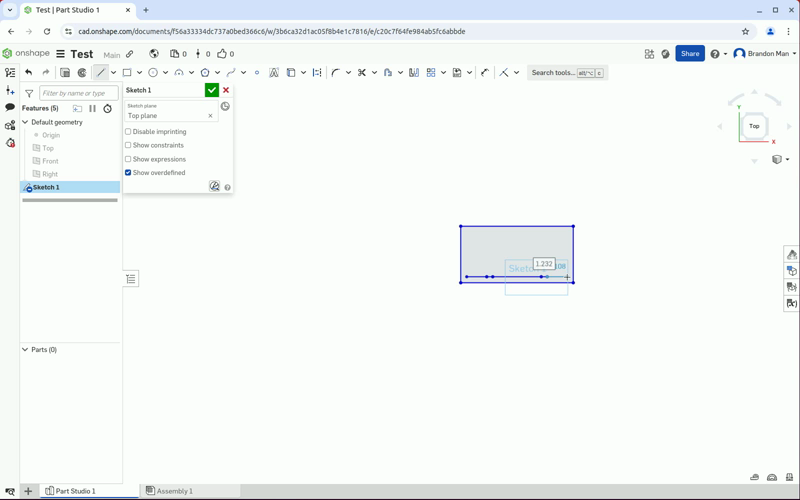
key_down(shift)
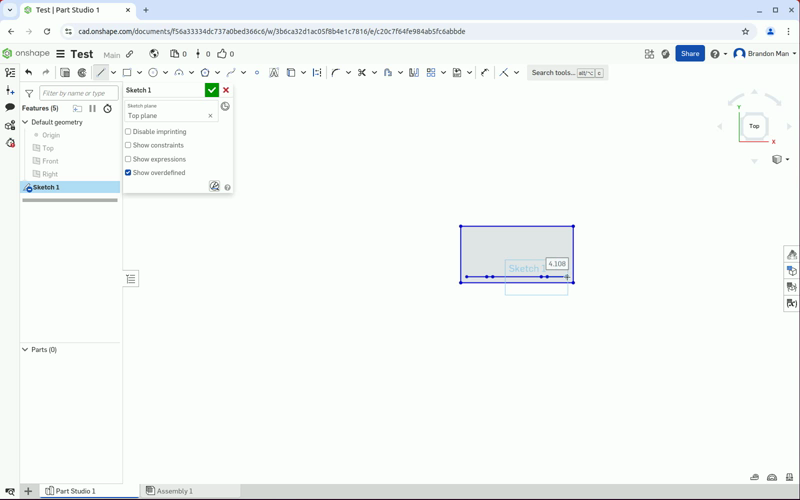
mouse_move(589, 276)
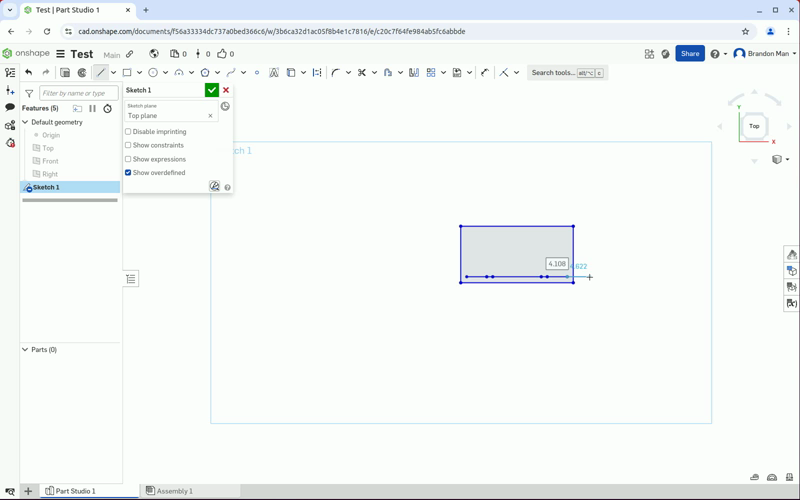
mouse_move(567, 233)
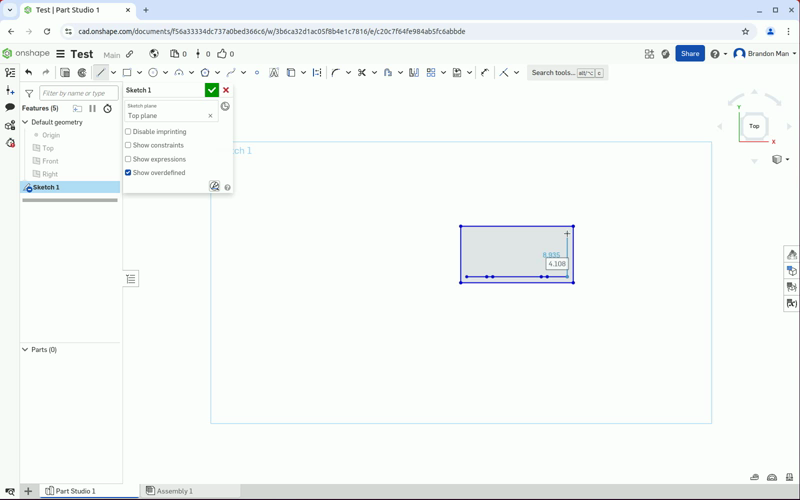
click(567, 233)
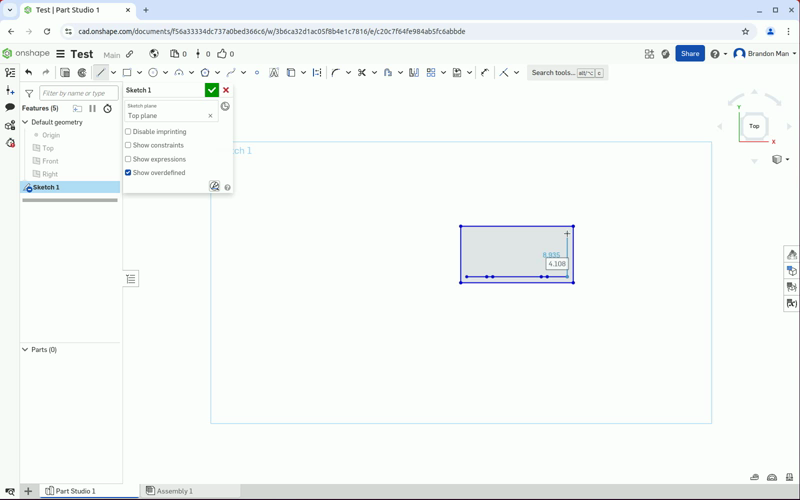
key_up(shift)
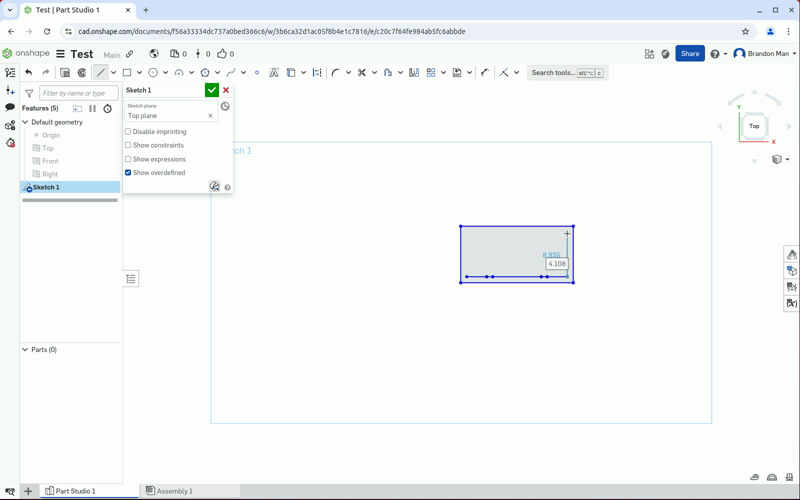
key_down(shift)
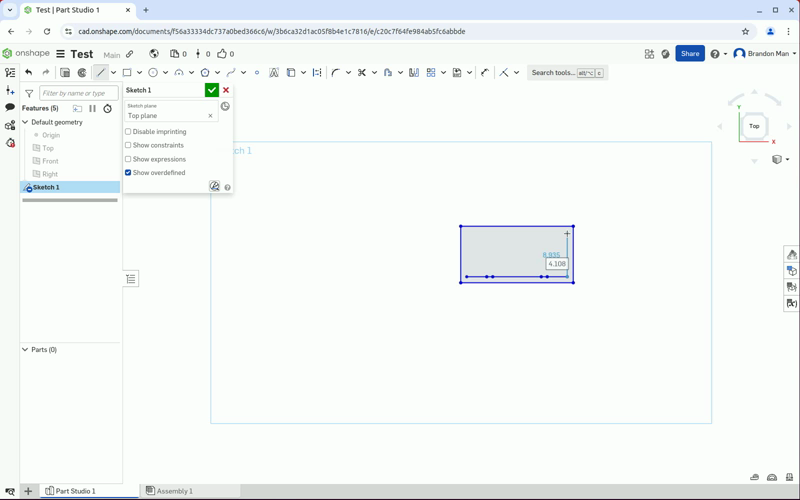
mouse_move(589, 233)
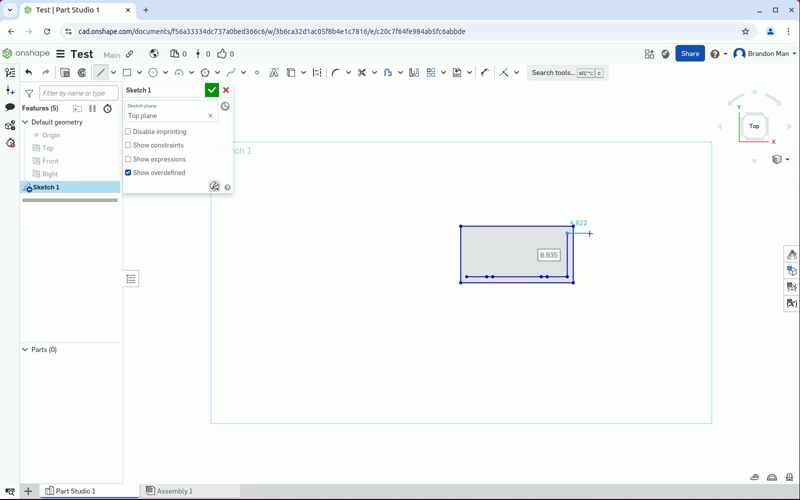
mouse_move(547, 233)
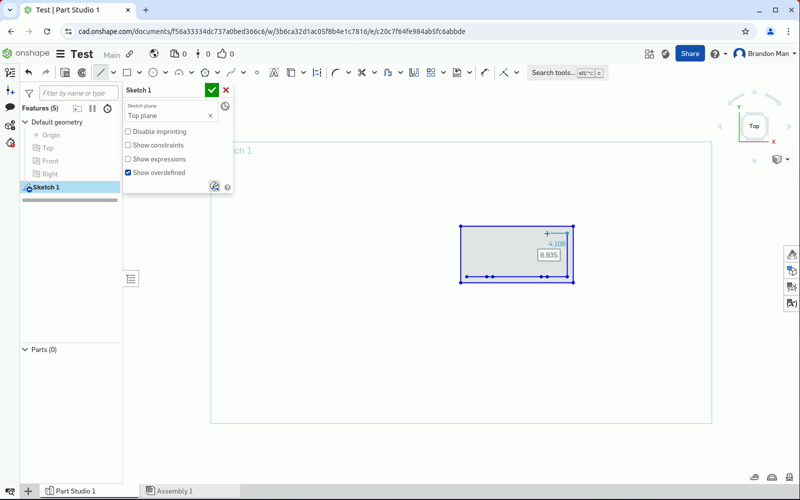
click(547, 233)
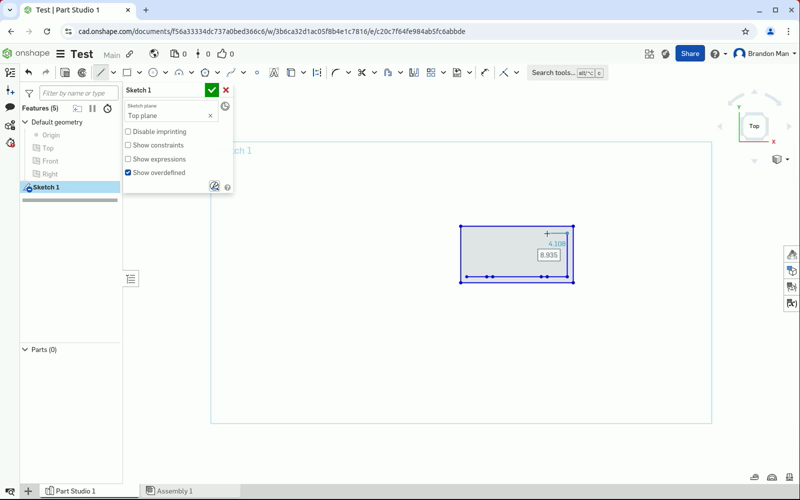
key_up(shift)
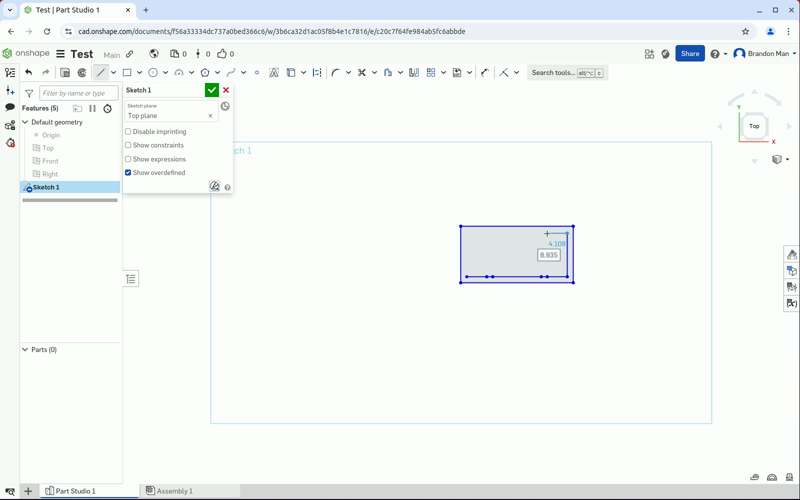
key_down(shift)
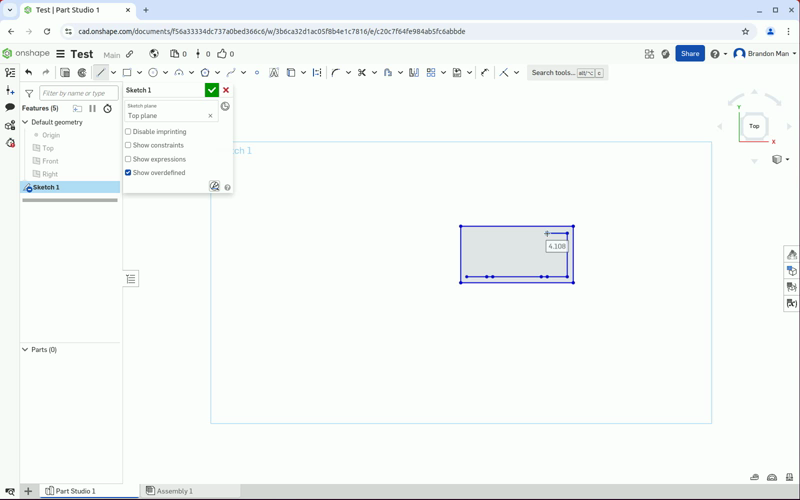
mouse_move(577, 233)
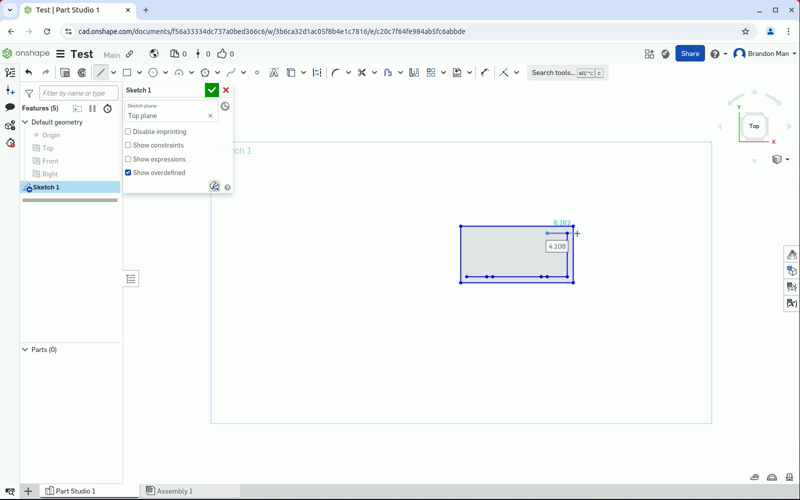
mouse_move(541, 233)
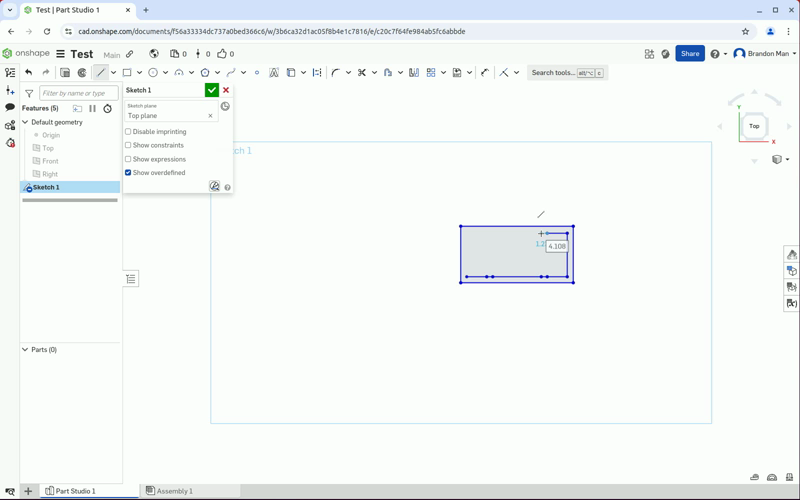
scroll(6)
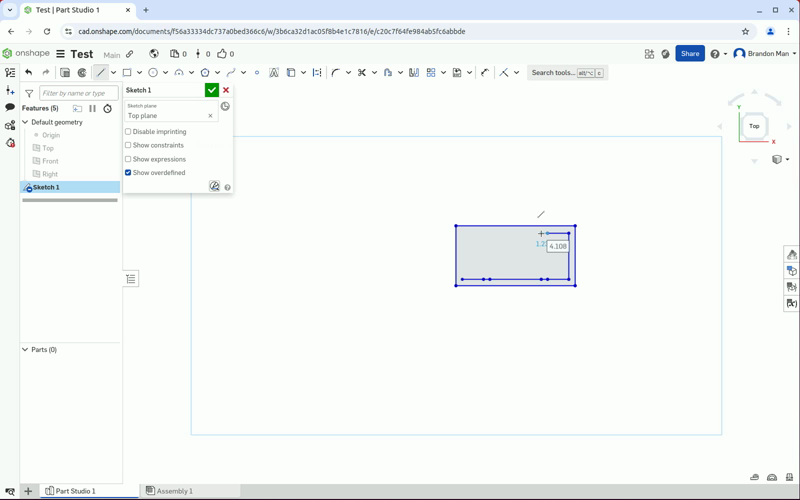
scroll(6)
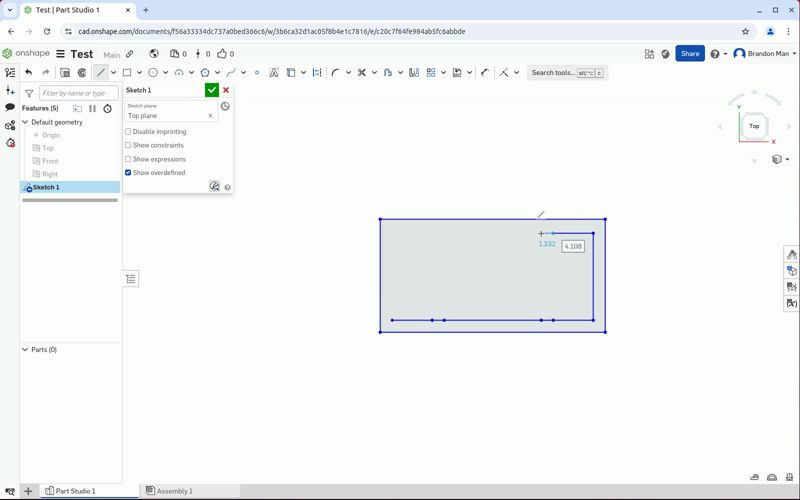
scroll(6)
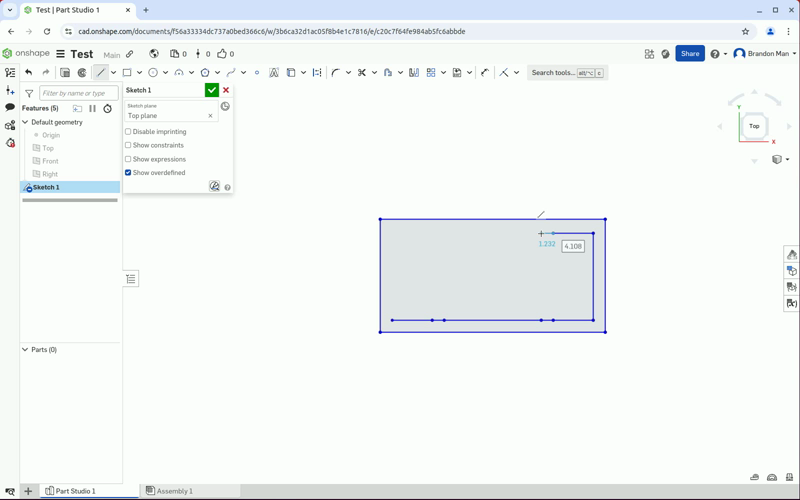
scroll(6)
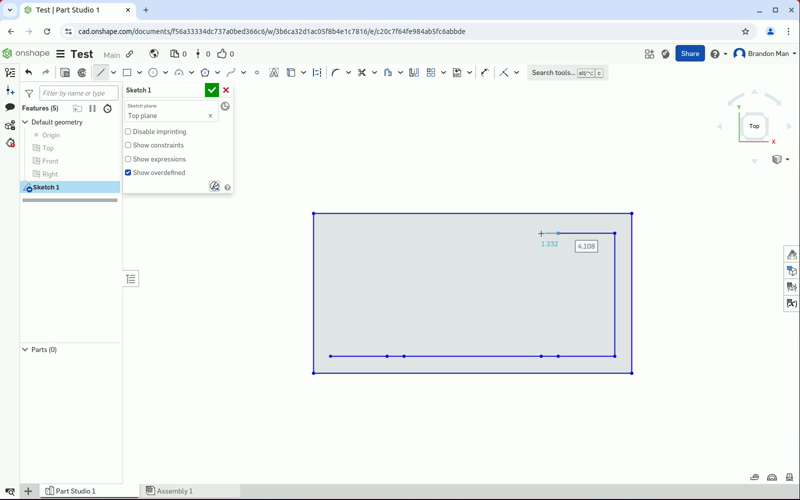
scroll(6)
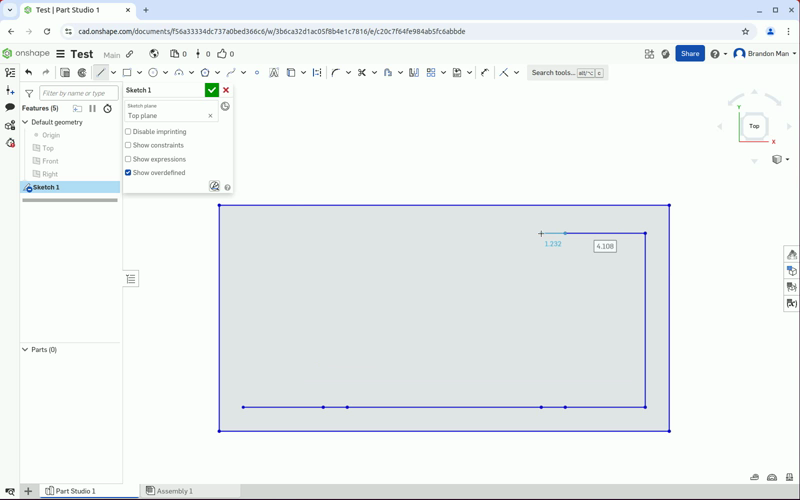
scroll(6)
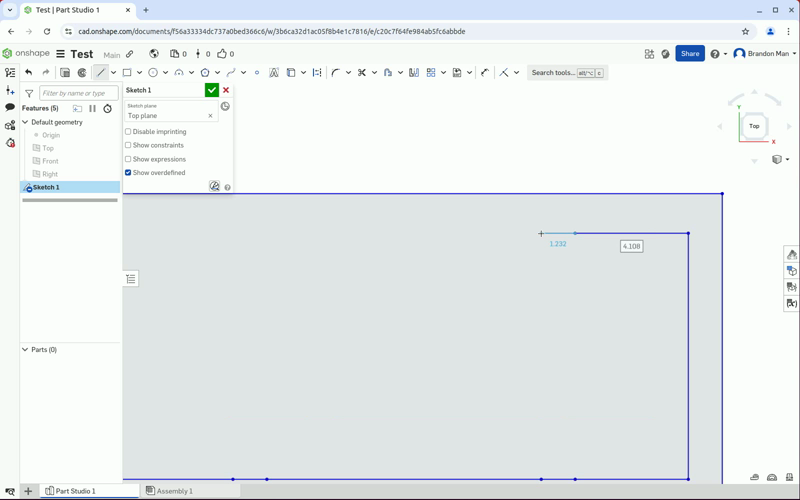
scroll(6)
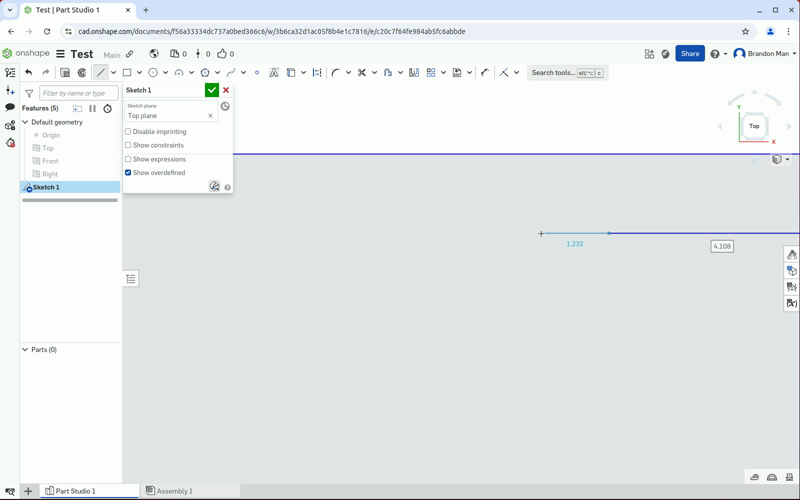
click(541, 233)
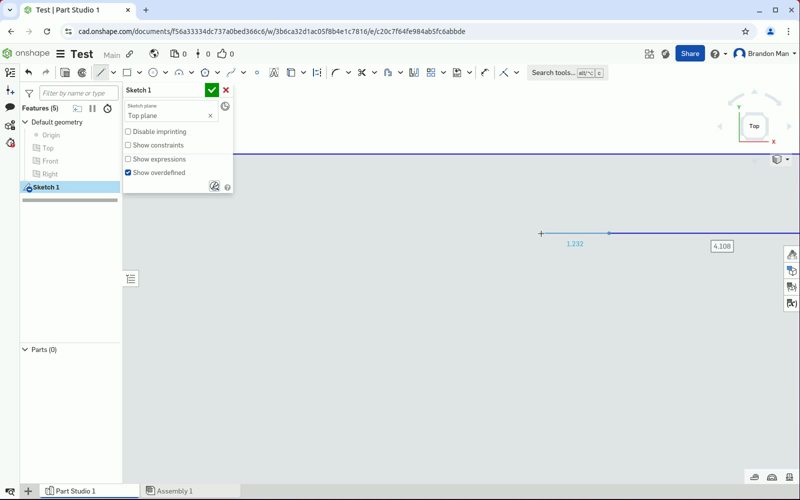
scroll(-6)
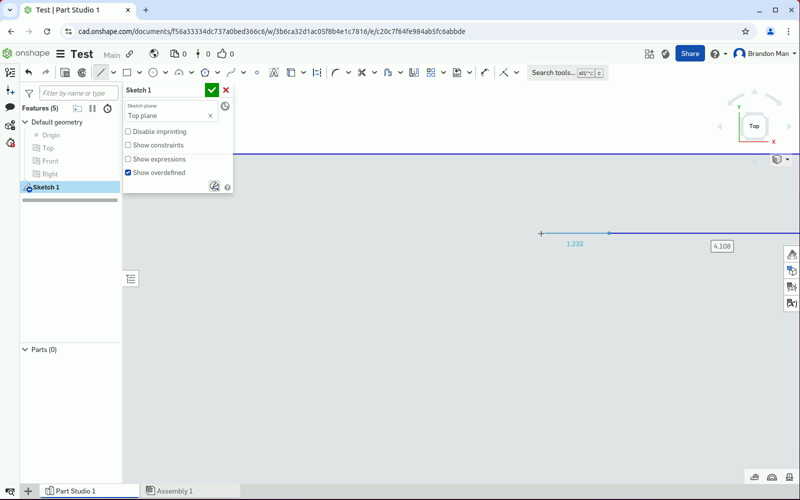
scroll(-6)
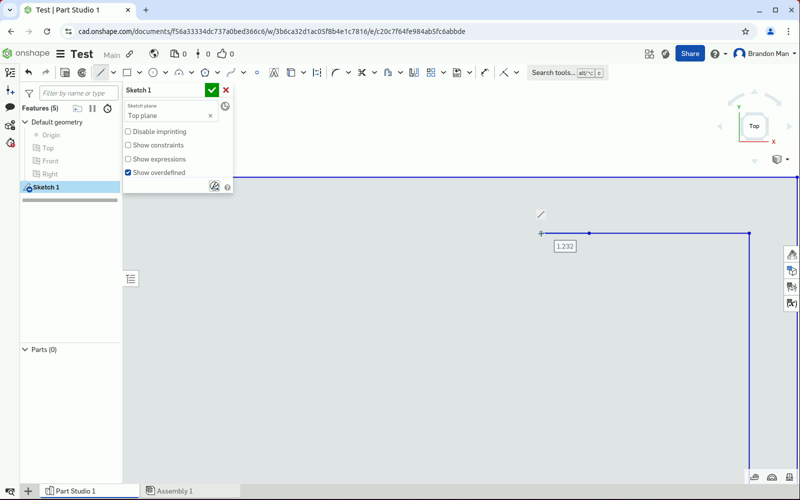
scroll(-6)
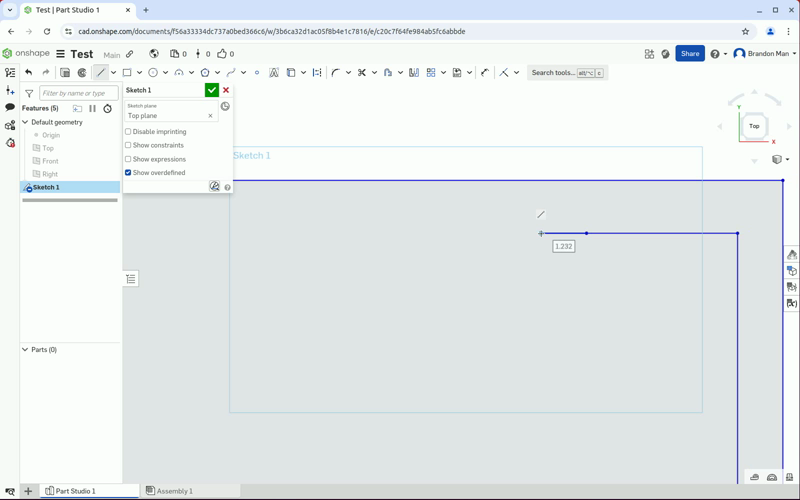
scroll(-6)
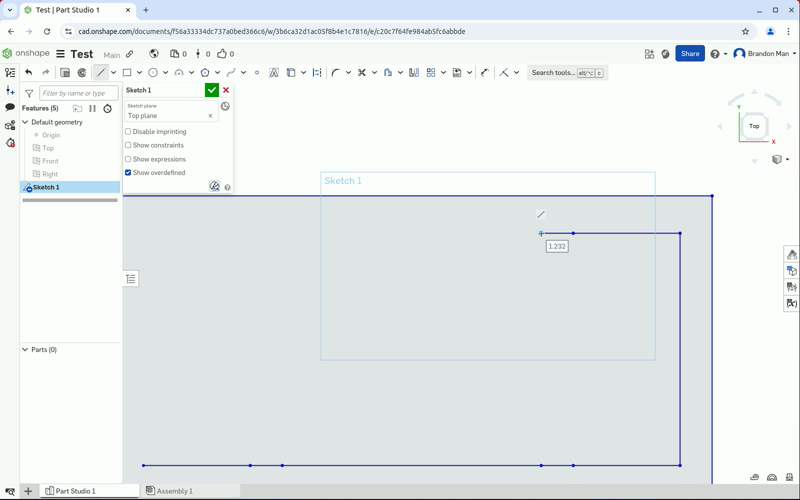
scroll(-6)
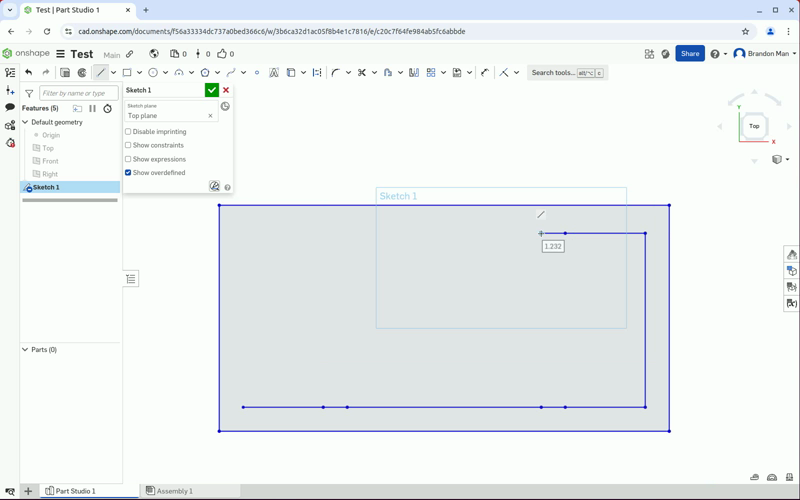
scroll(-6)
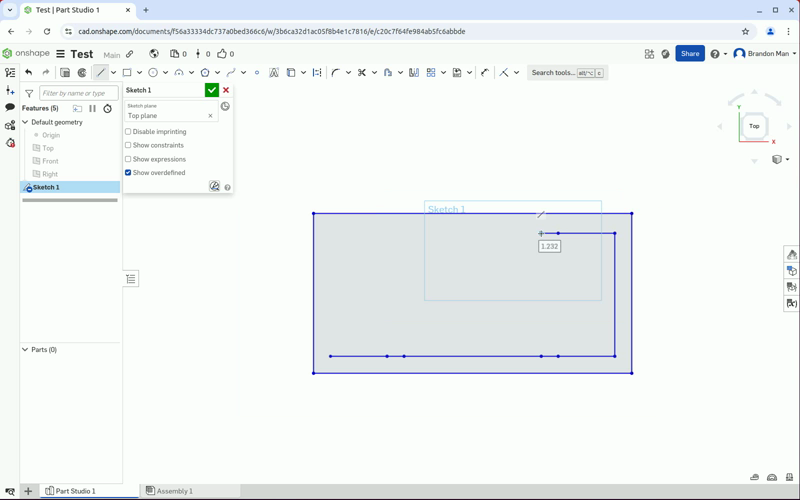
scroll(-6)
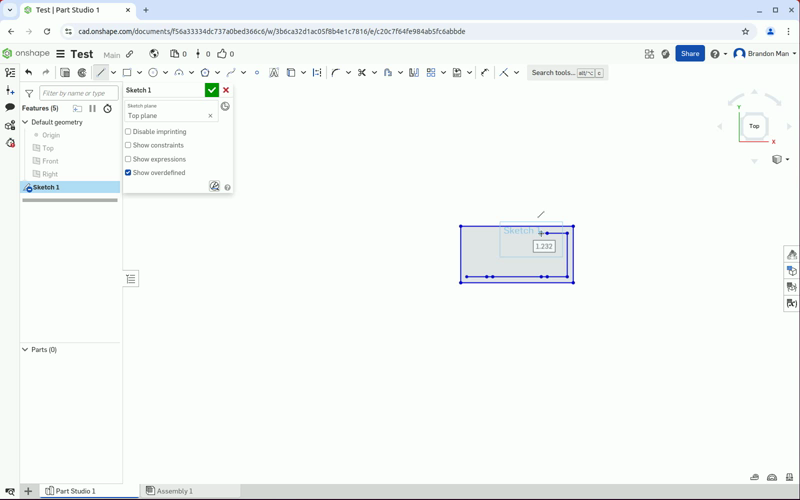
key_up(shift)
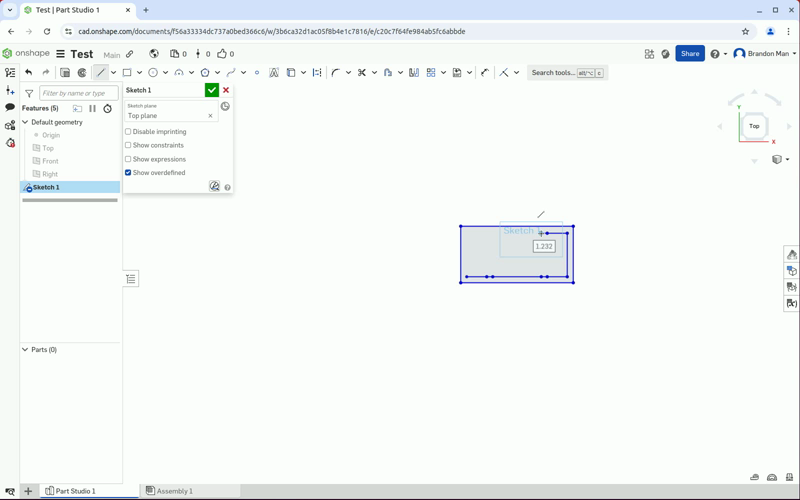
key_down(shift)
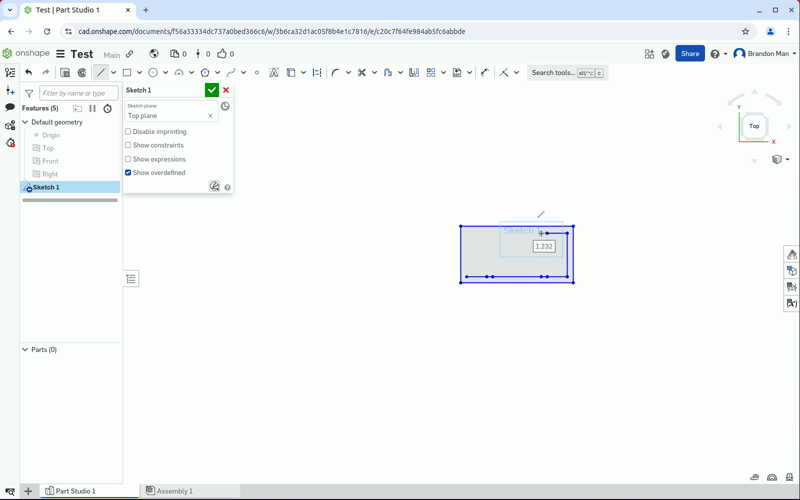
mouse_move(571, 233)
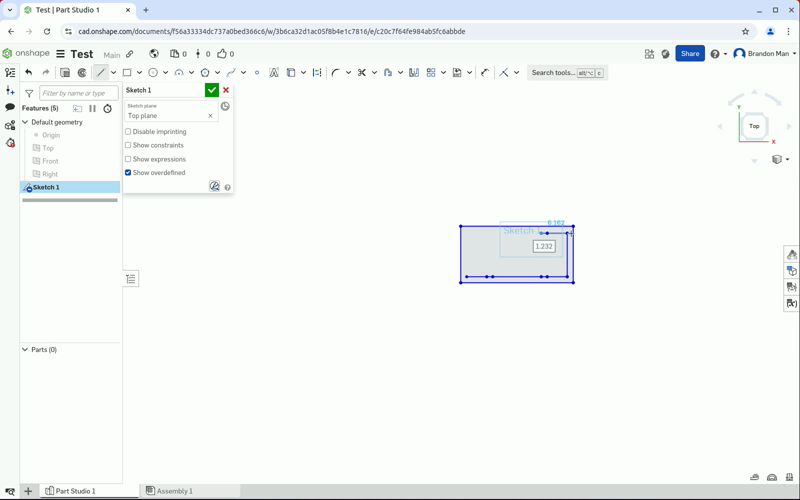
mouse_move(492, 233)
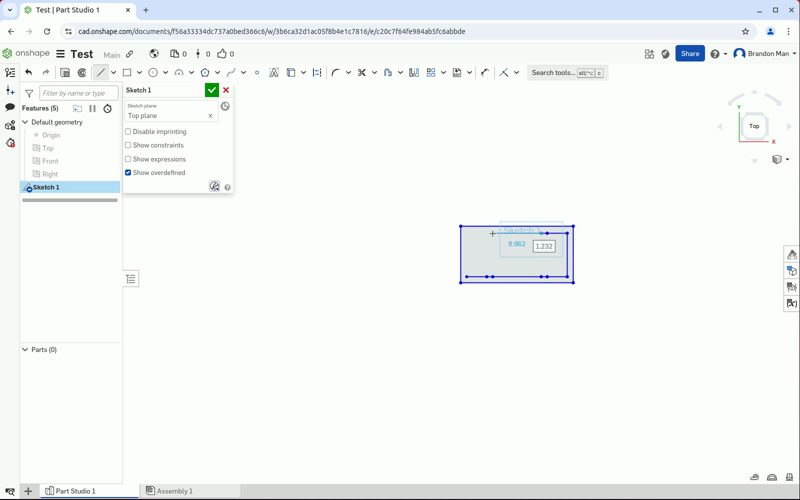
click(492, 233)
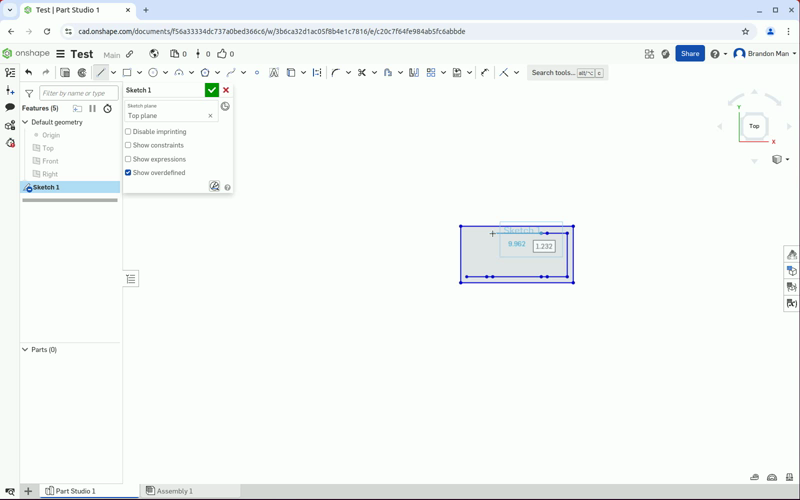
key_up(shift)
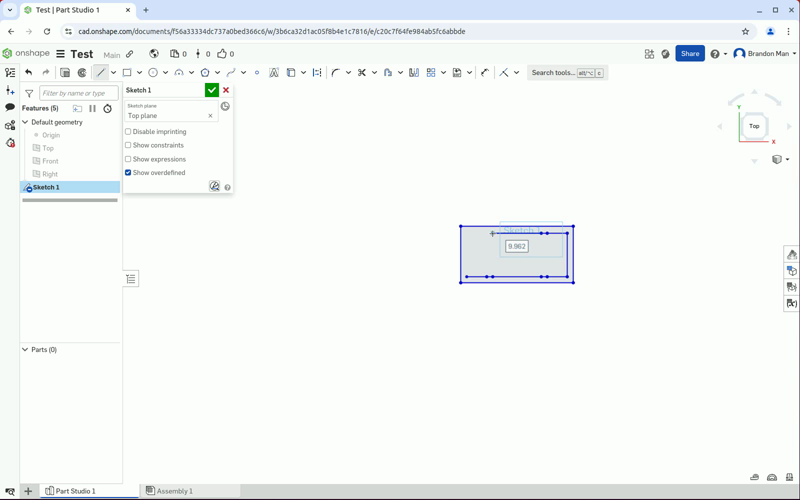
key_down(shift)
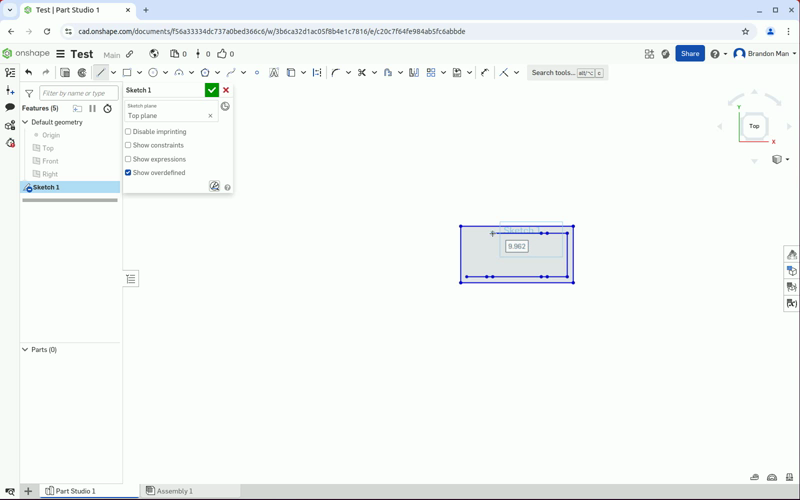
mouse_move(522, 233)
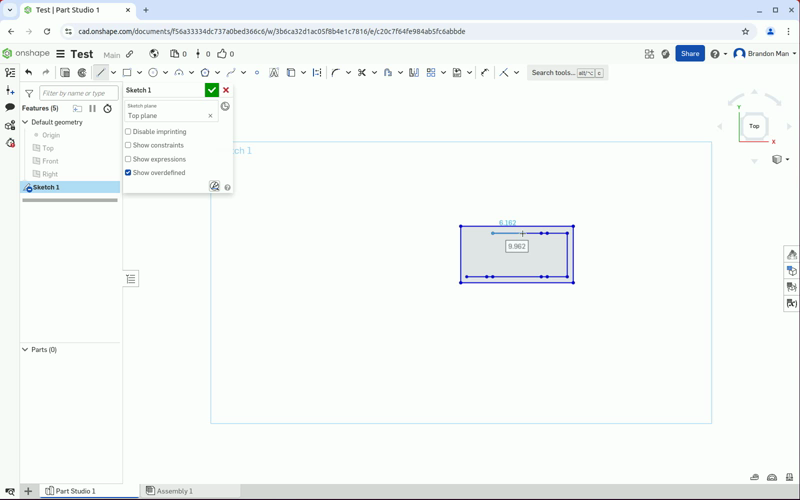
mouse_move(486, 233)
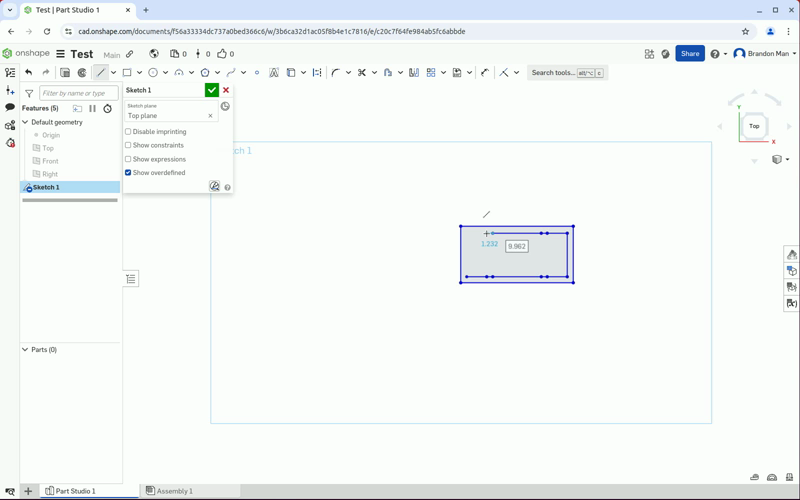
scroll(6)
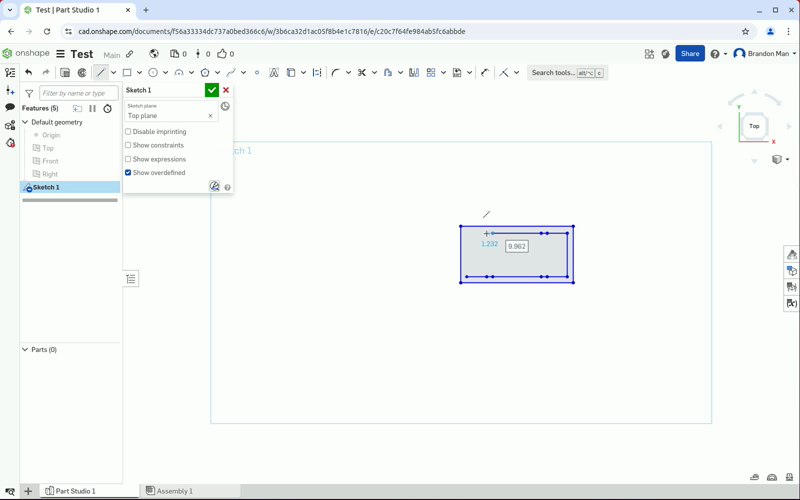
scroll(6)
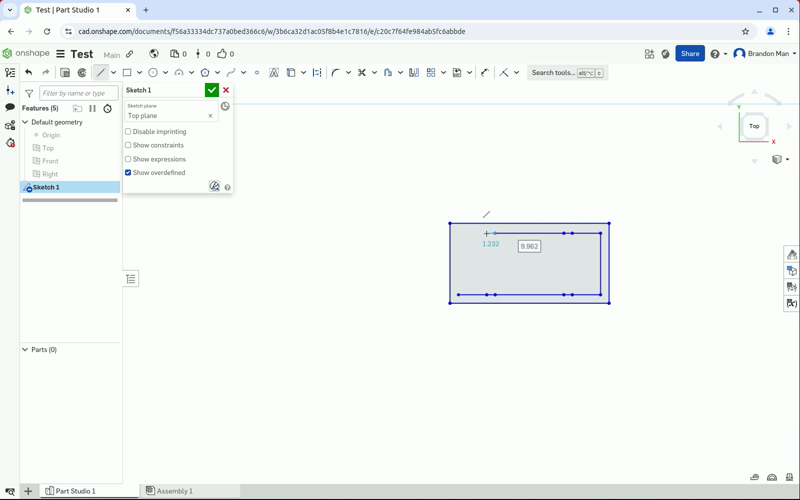
scroll(6)
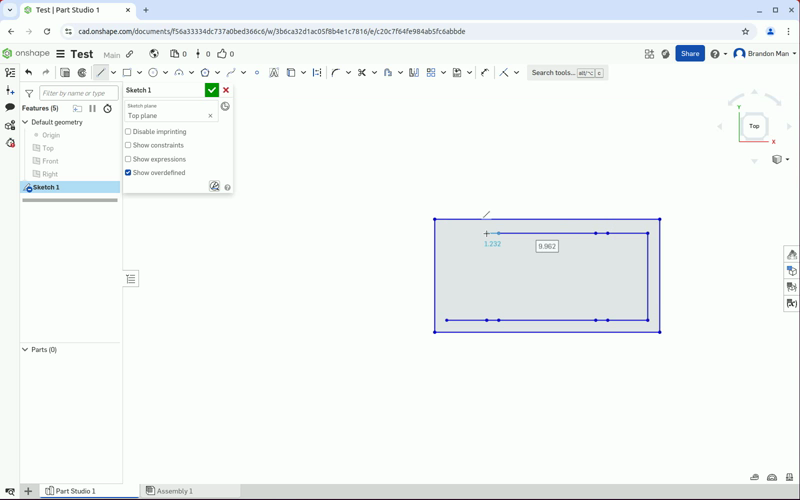
scroll(6)
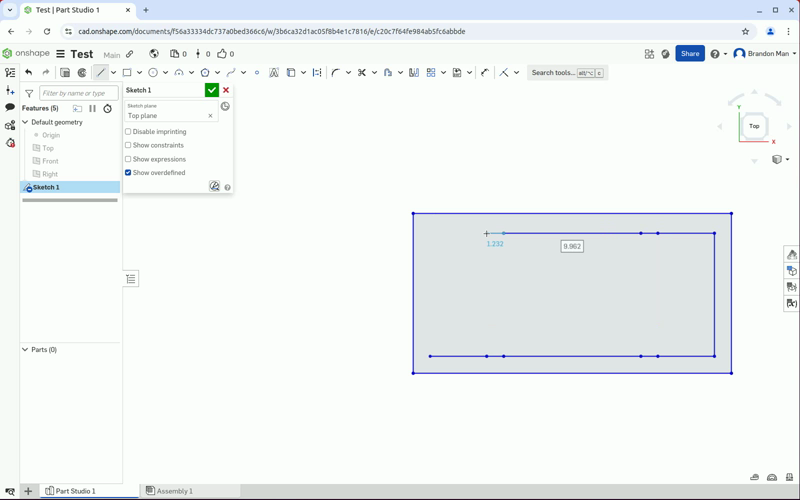
scroll(6)
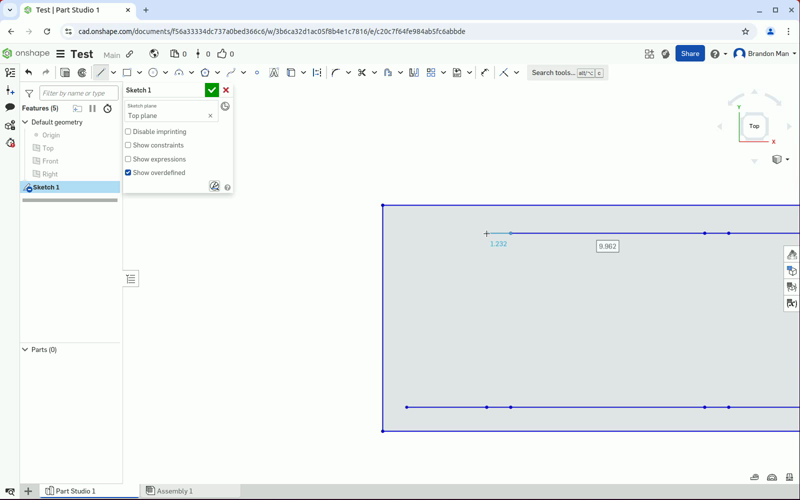
scroll(6)
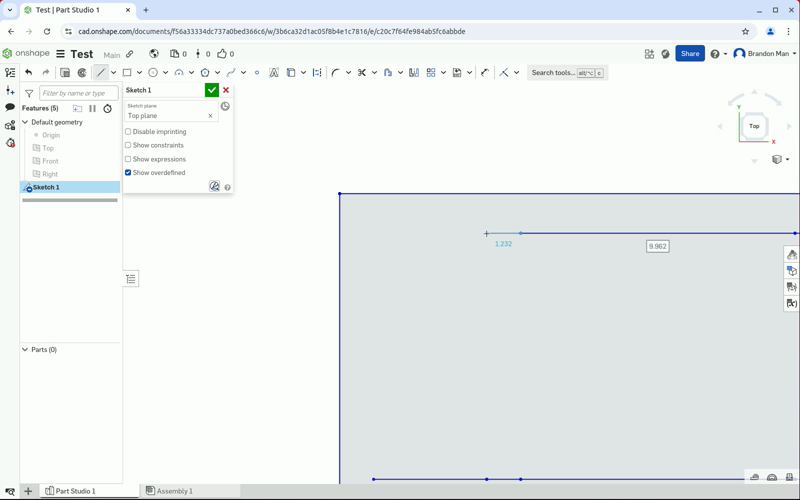
scroll(6)
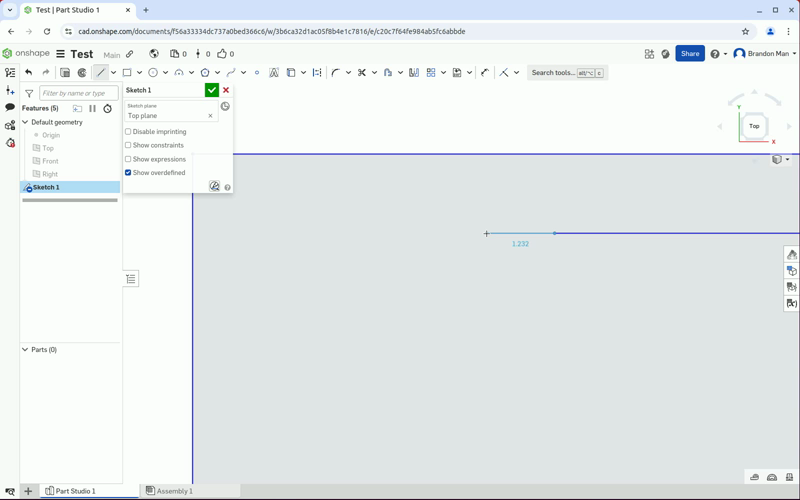
click(486, 233)
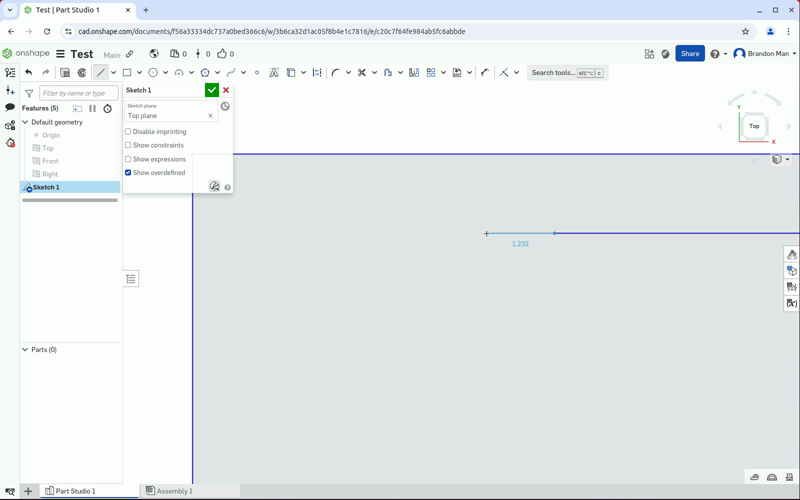
scroll(-6)
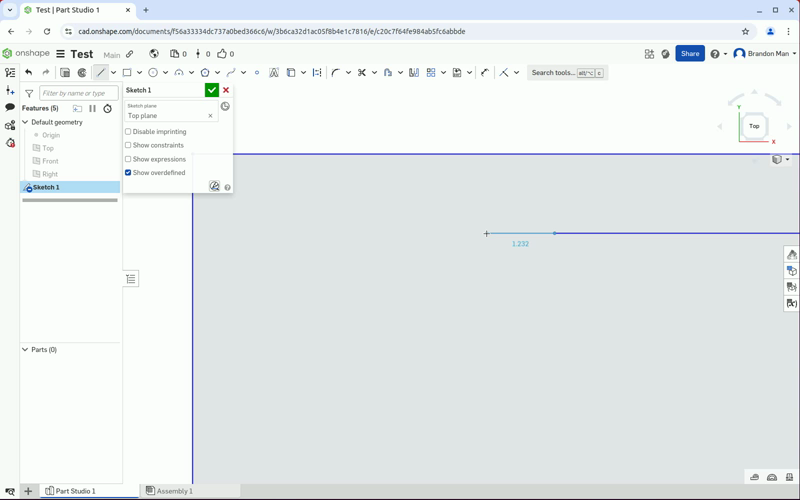
scroll(-6)
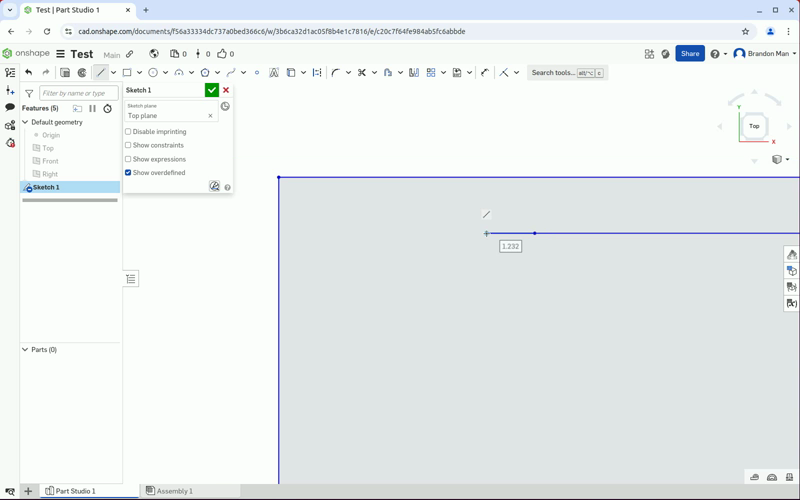
scroll(-6)
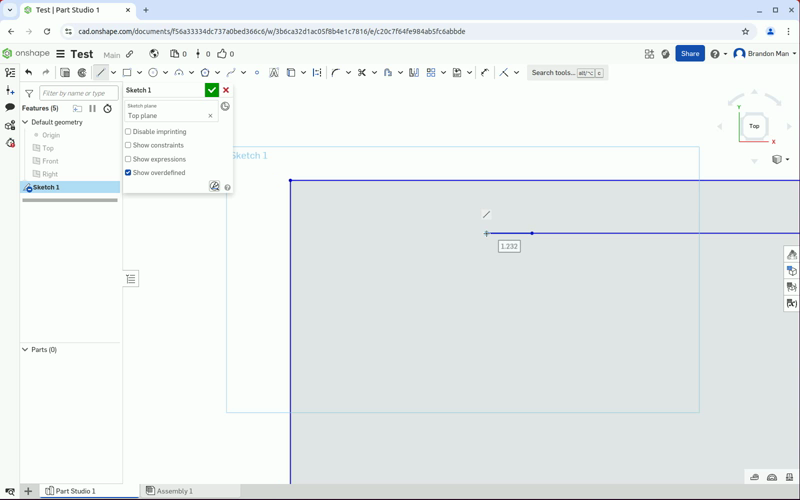
scroll(-6)
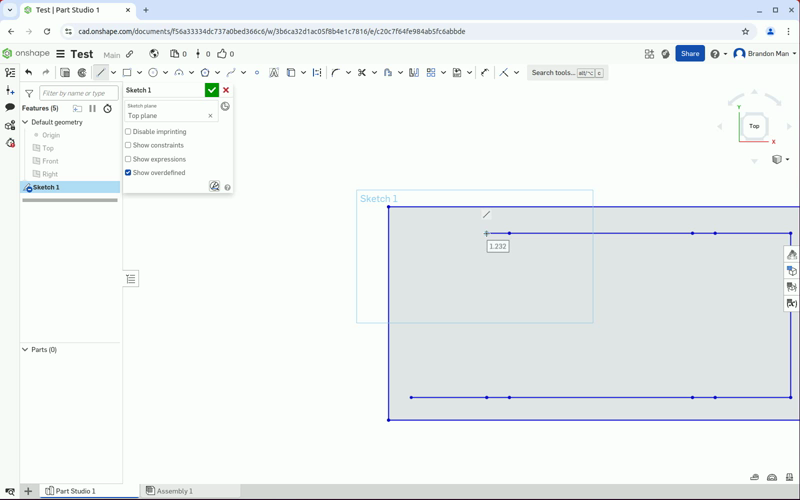
scroll(-6)
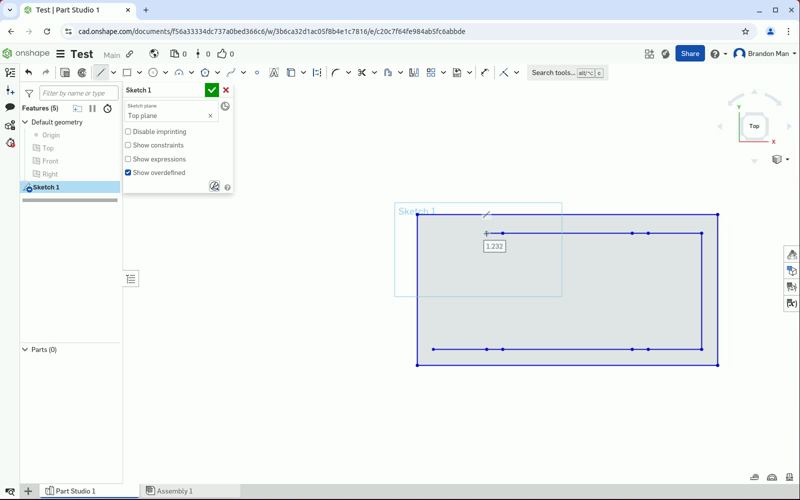
scroll(-6)
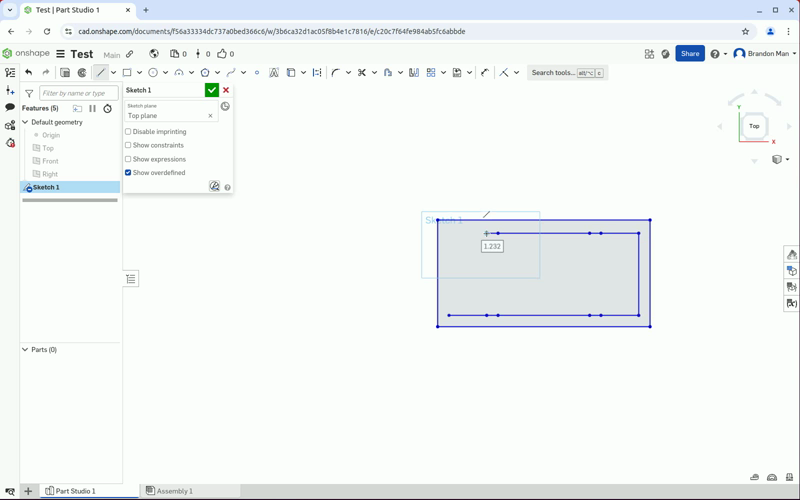
scroll(-6)
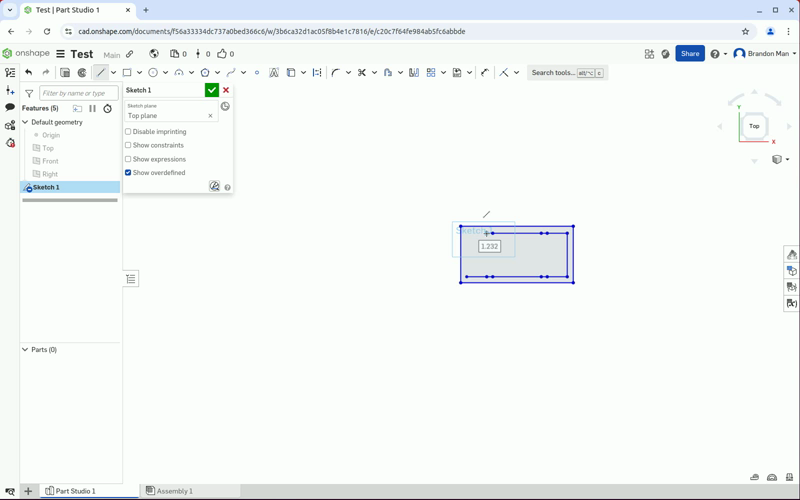
key_up(shift)
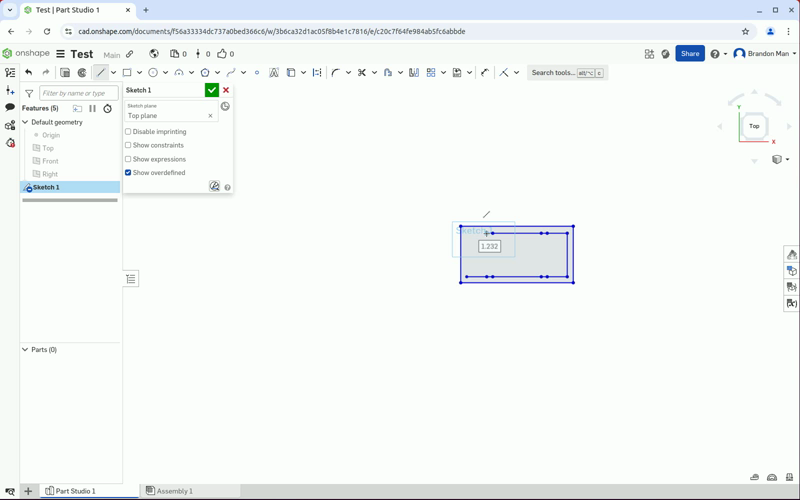
key_down(shift)
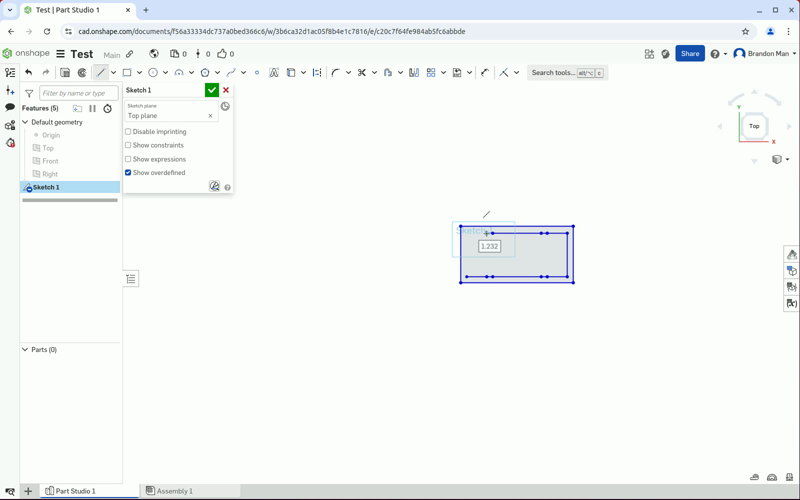
mouse_move(516, 233)
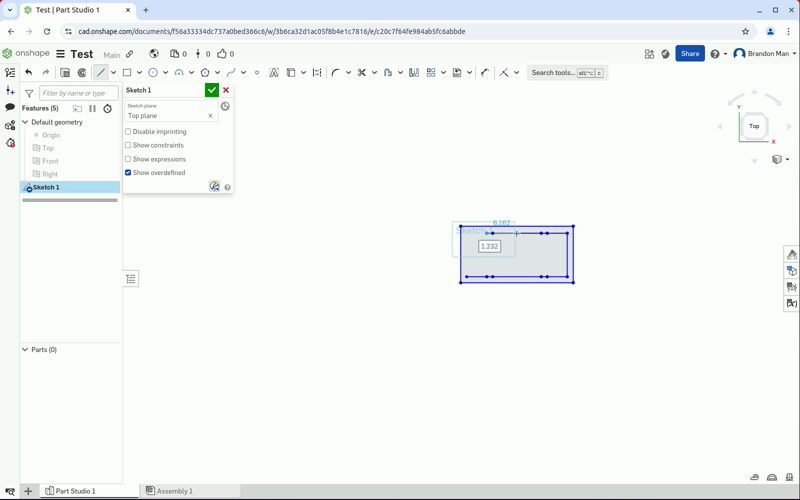
mouse_move(466, 233)
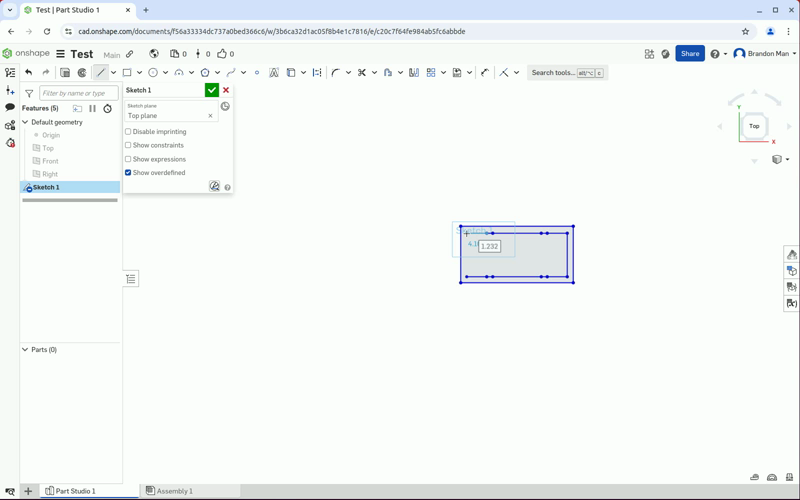
click(466, 233)
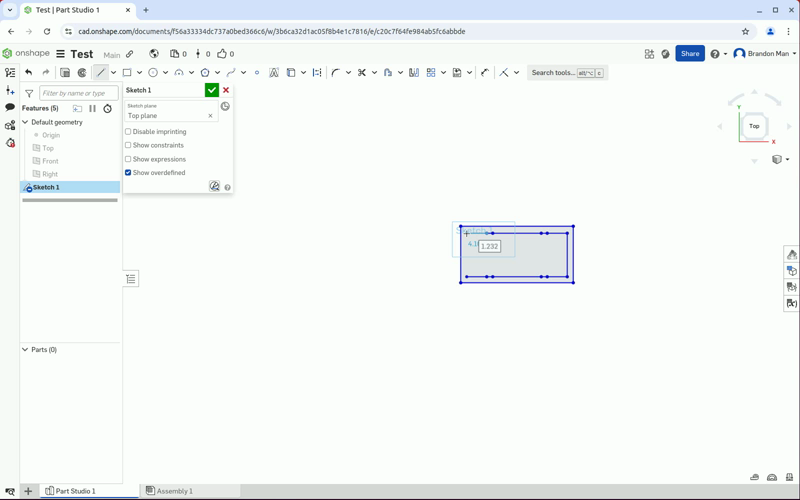
key_up(shift)
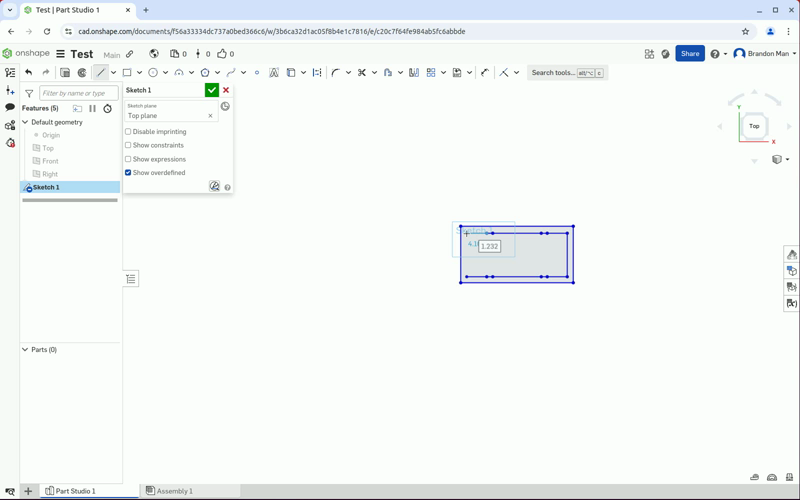
mouse_move(496, 233)
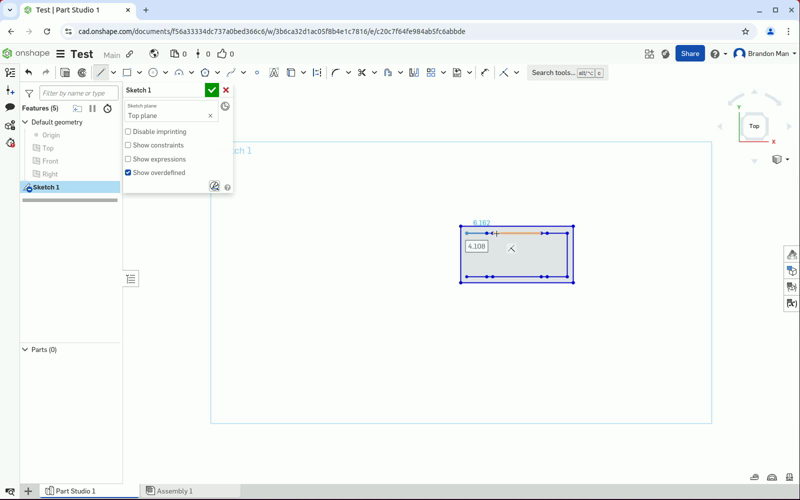
key_down(shift)
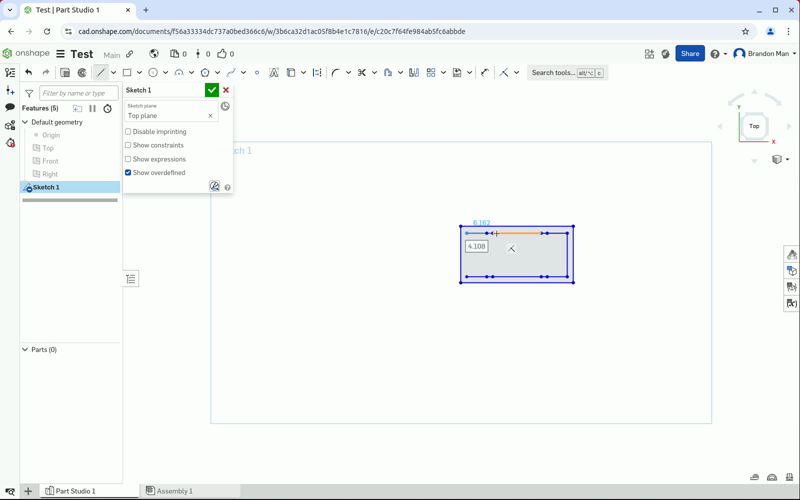
mouse_move(466, 276)
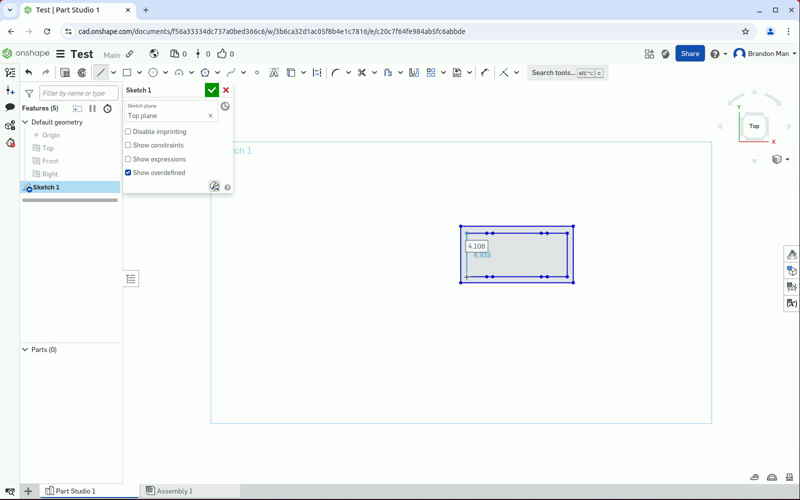
key_up(shift)
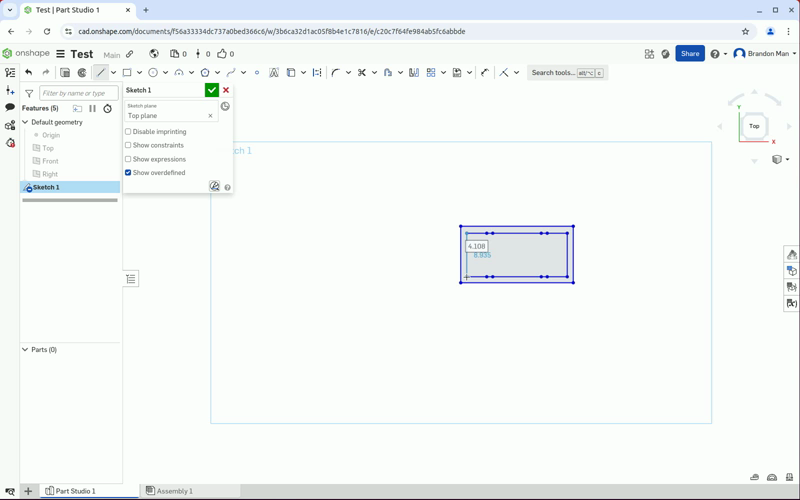
click(466, 276)
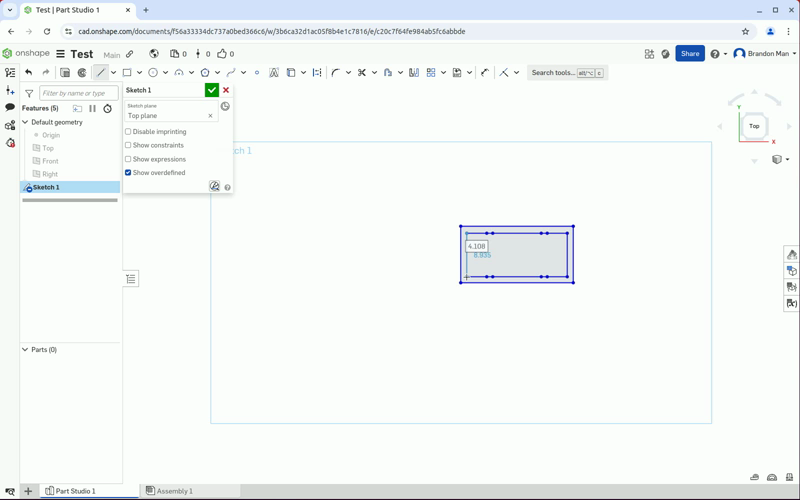
key(esc)
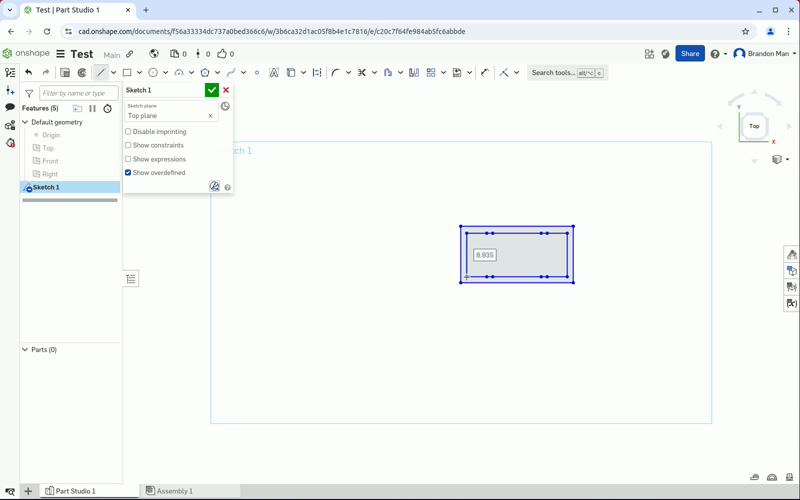
mouse_move(571, 237)
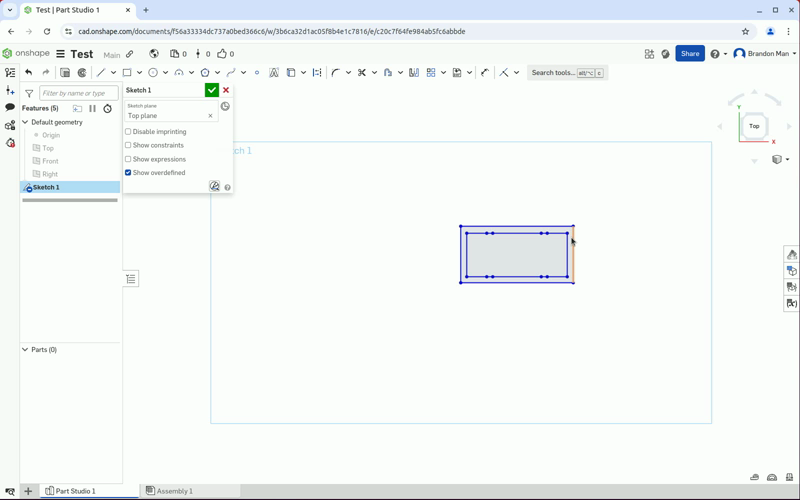
click(571, 237)
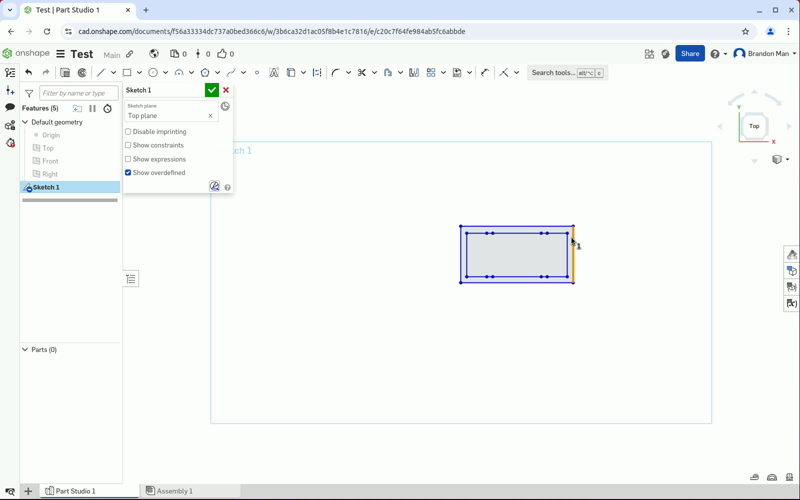
mouse_move(73, 352)
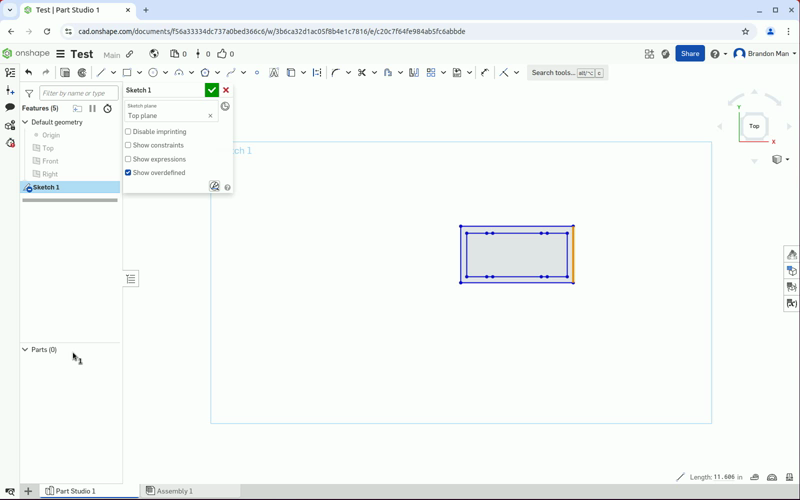
key(shift+y)
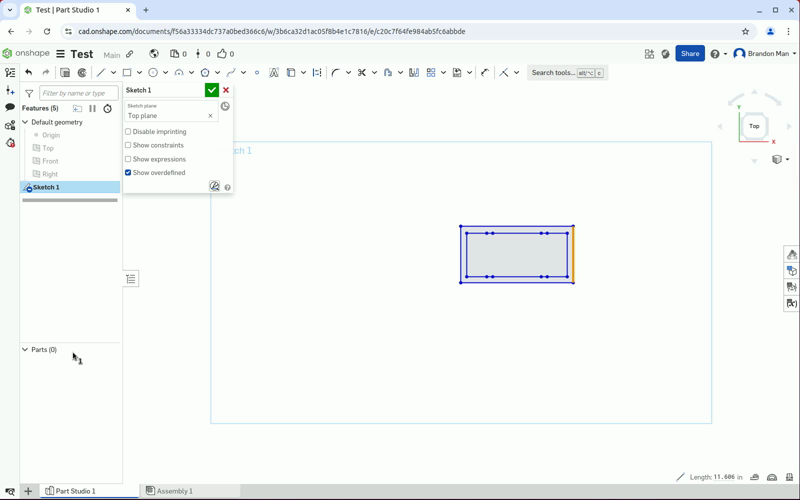
key(shift+e)
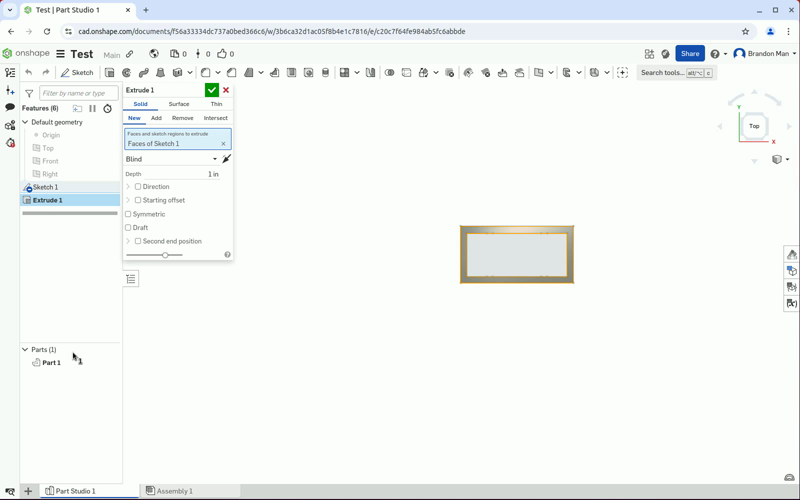
mouse_move(143, 106)
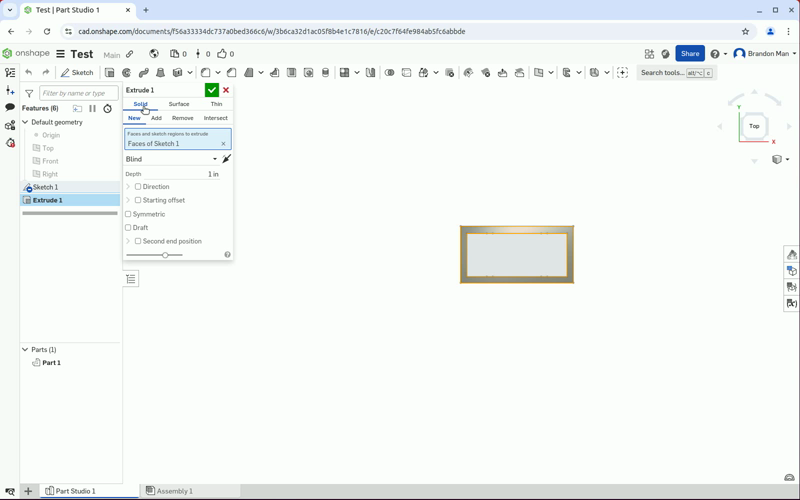
click(143, 106)
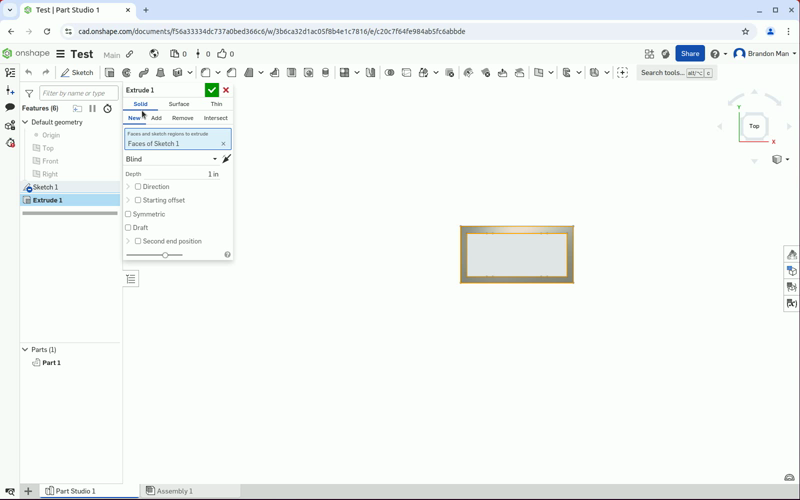
mouse_move(137, 120)
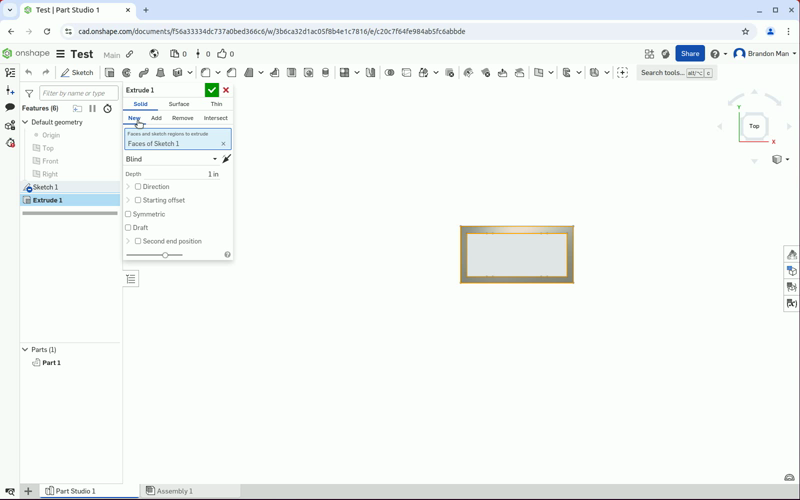
click(137, 120)
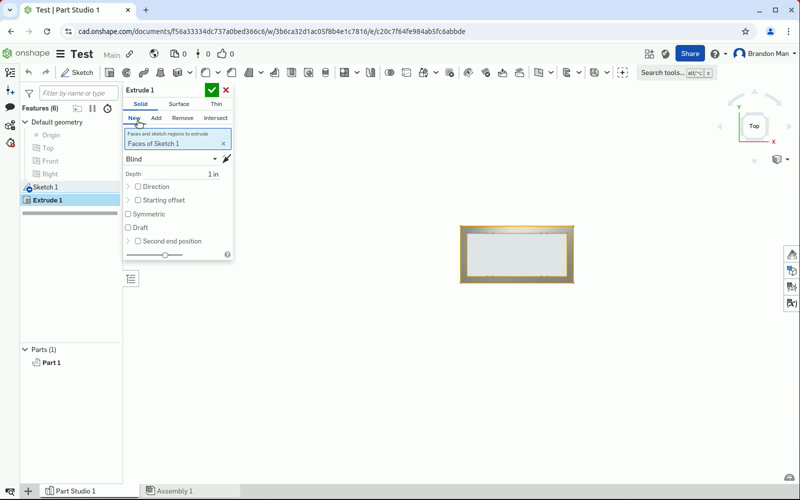
key(tab, 4)
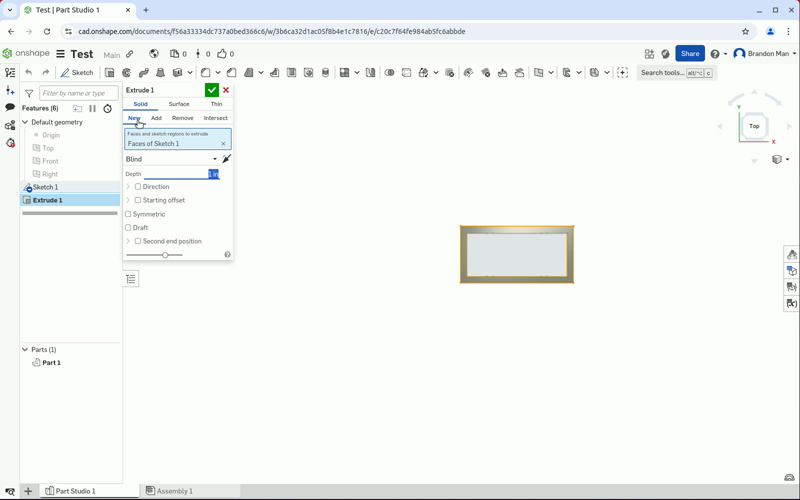
text(2.889)
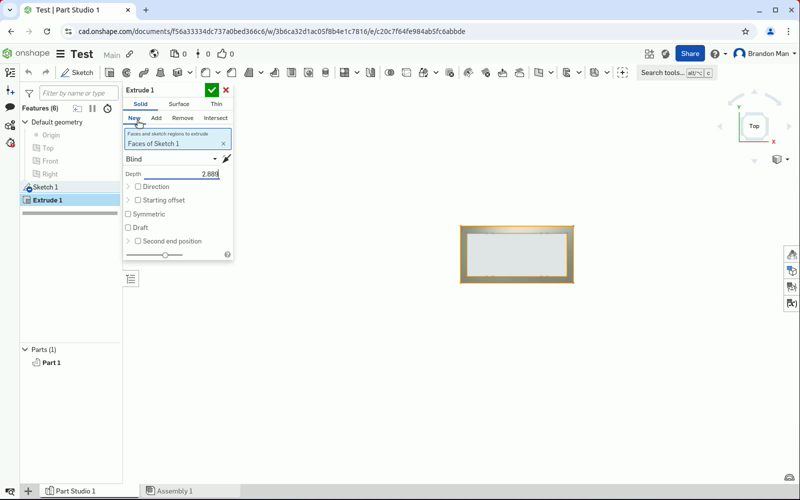
key(enter)
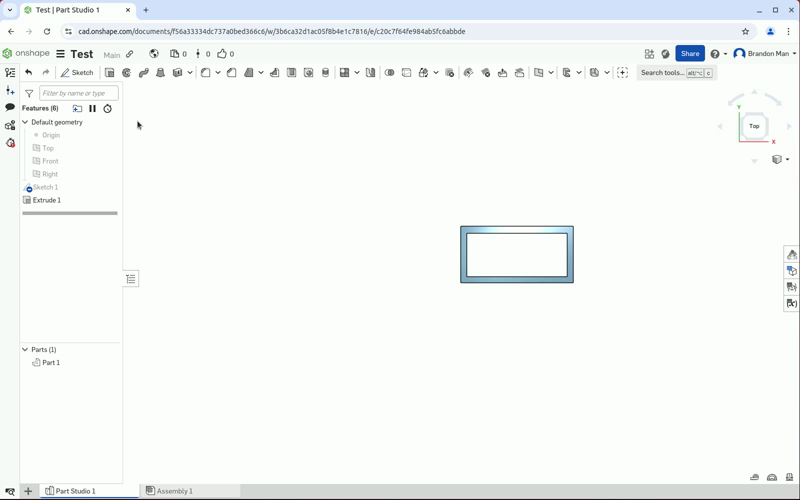
key(shift+h)
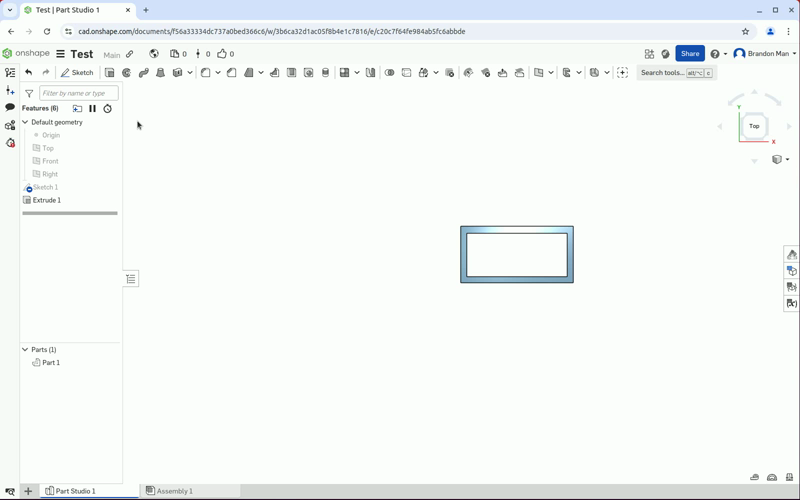
key(shift+h)
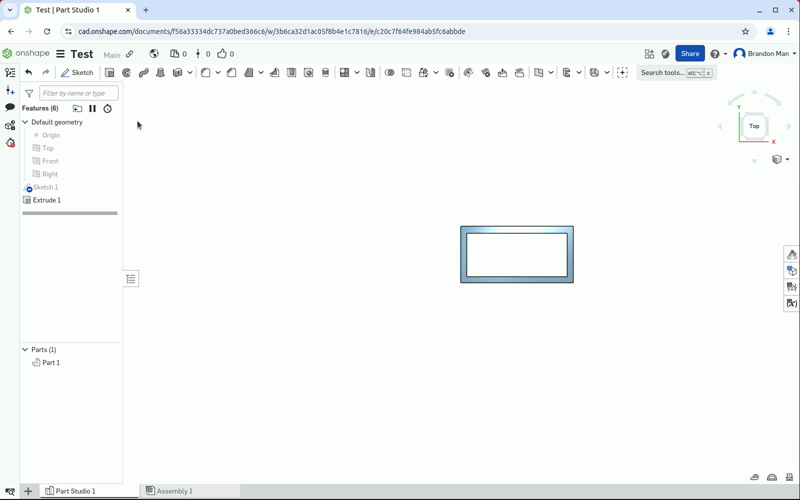
mouse_move(73, 189)
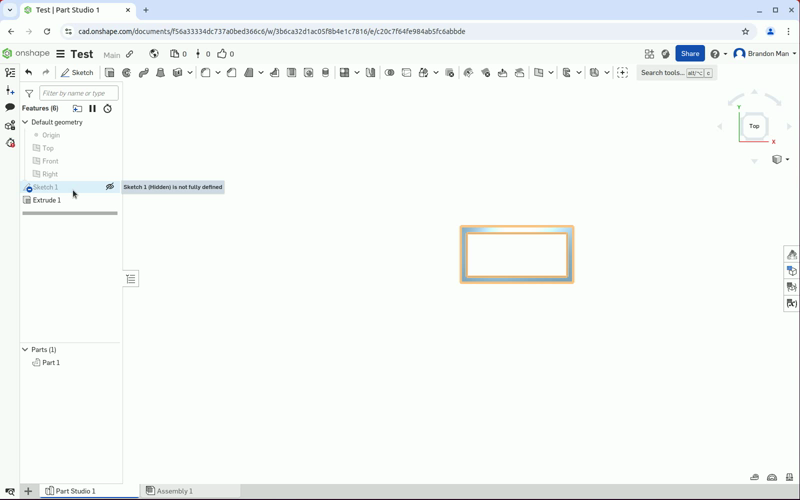
click(73, 189)
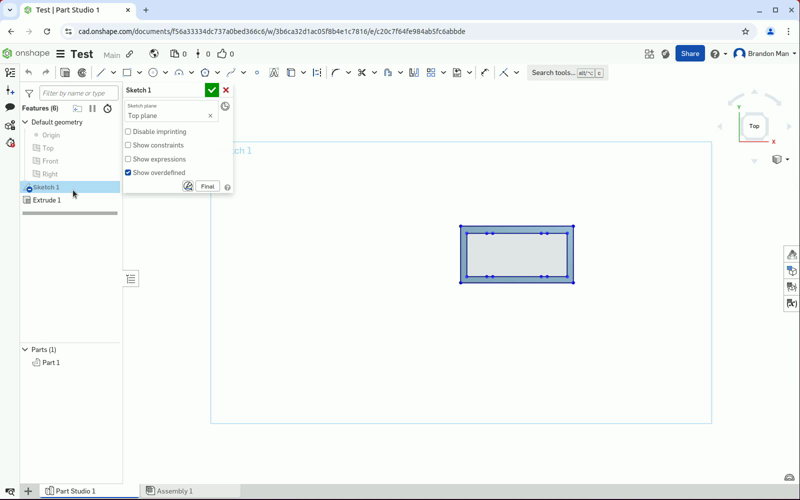
mouse_move(229, 92)
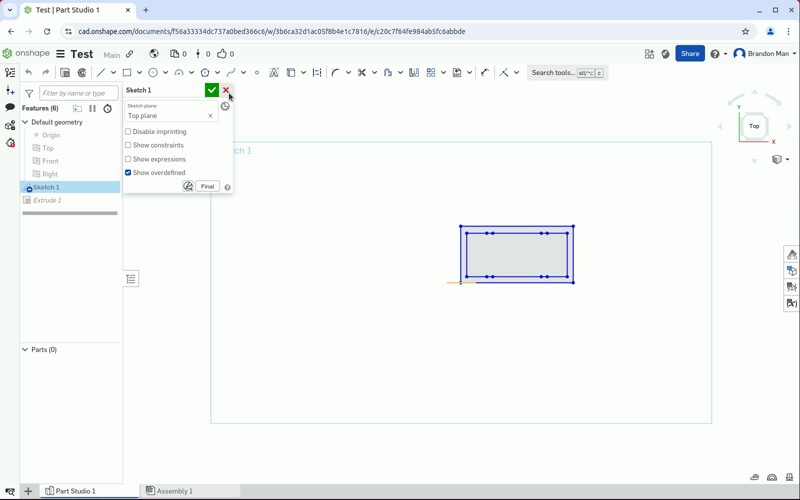
click(229, 92)
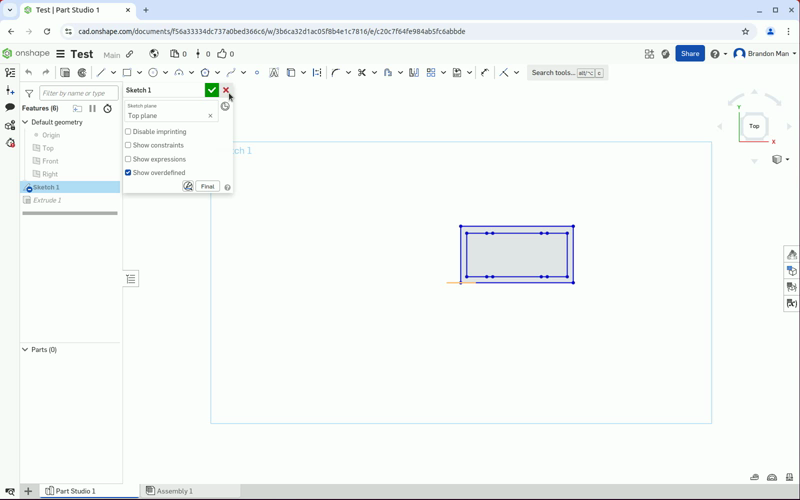
key(shift+s)
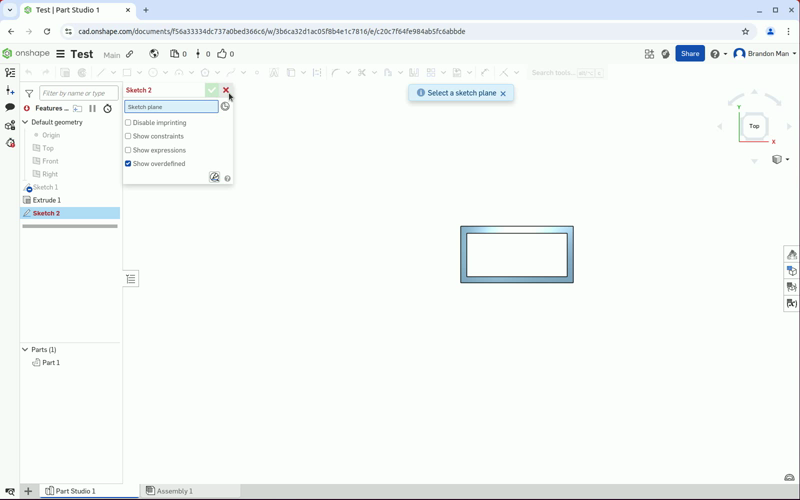
mouse_move(73, 150)
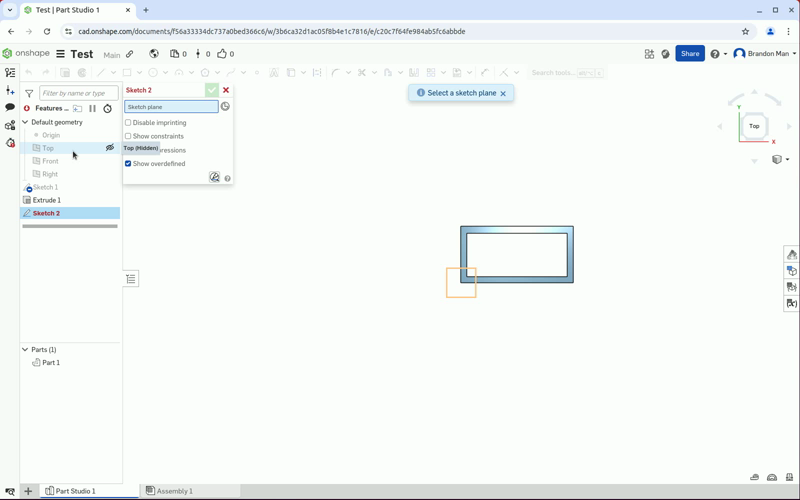
click(73, 150)
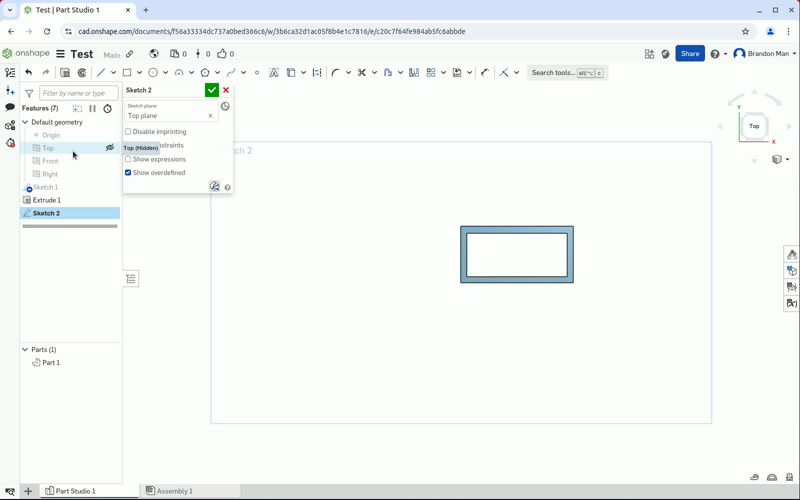
mouse_move(73, 352)
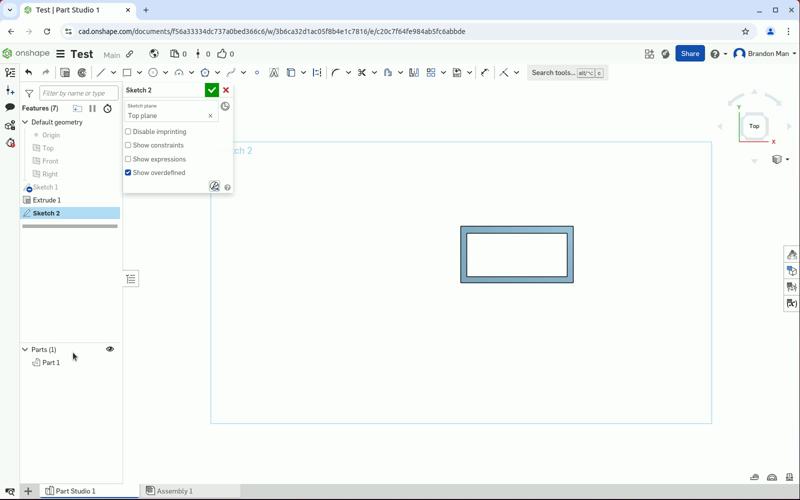
key(y)
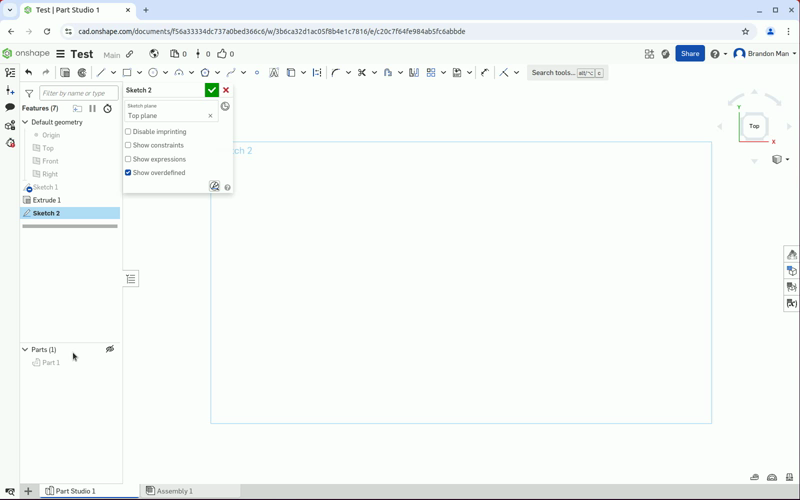
key(l)
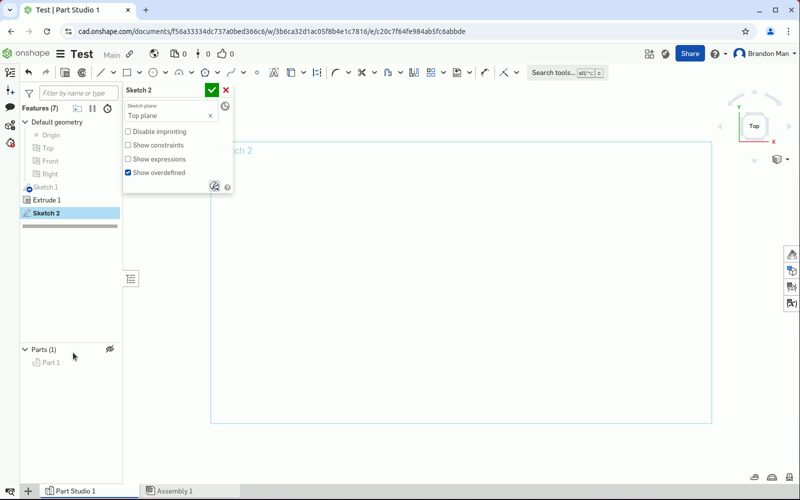
key_down(shift)
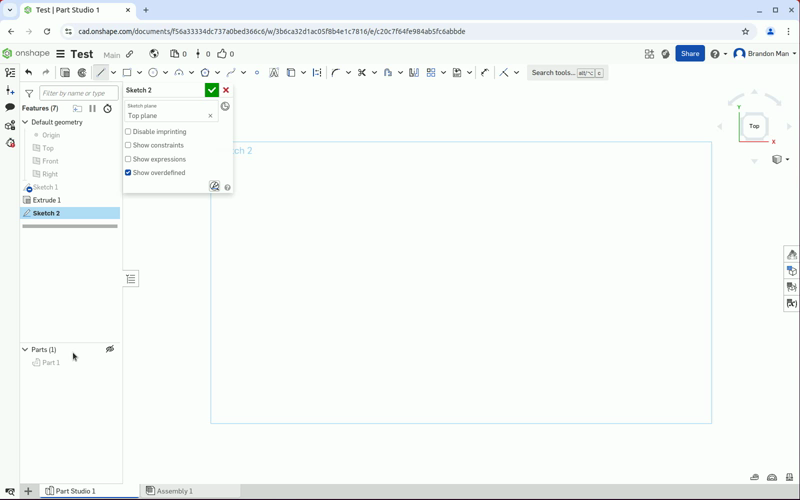
mouse_move(486, 276)
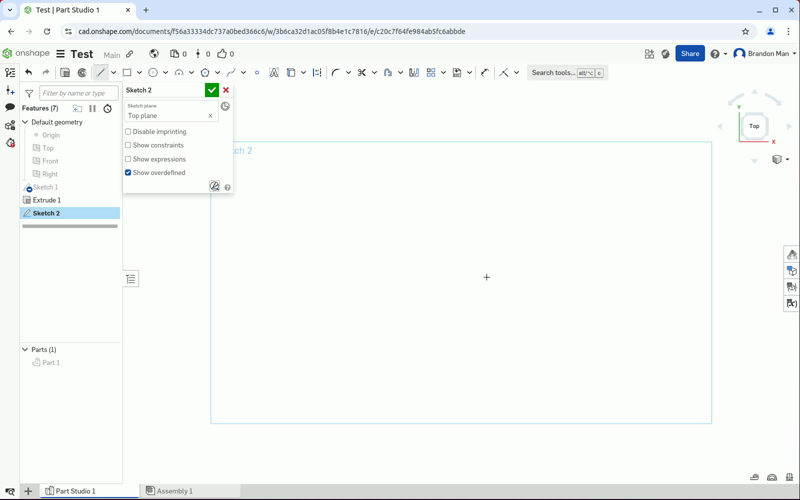
click(486, 276)
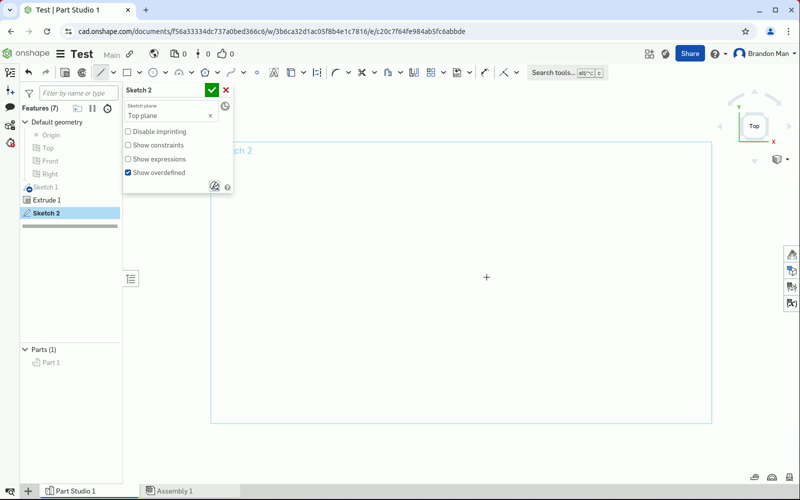
key_up(shift)
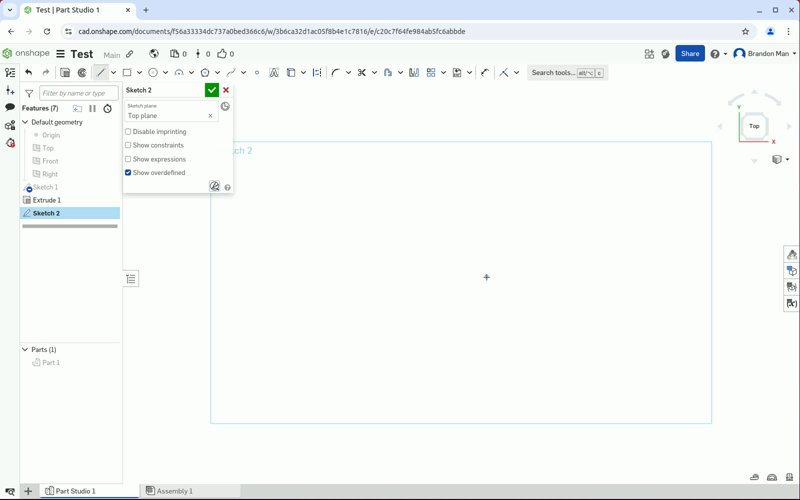
key_down(shift)
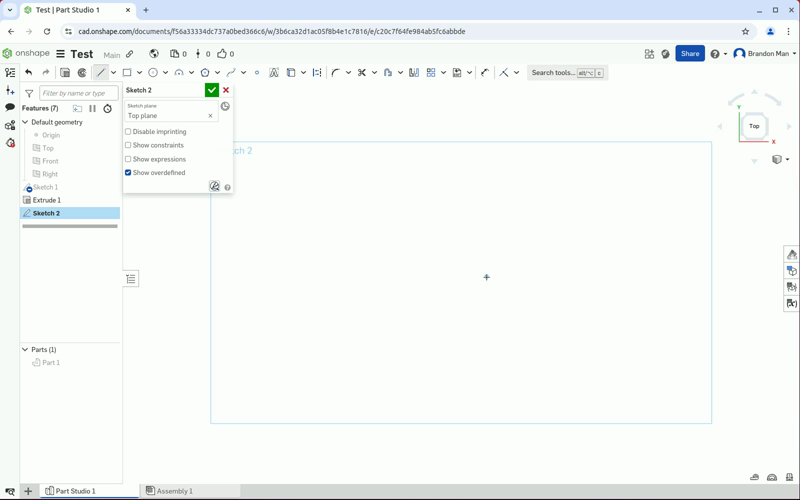
mouse_move(516, 276)
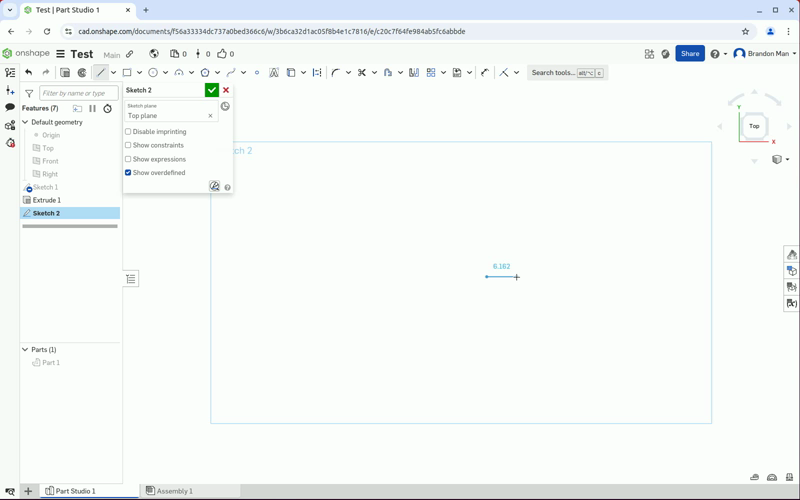
mouse_move(492, 276)
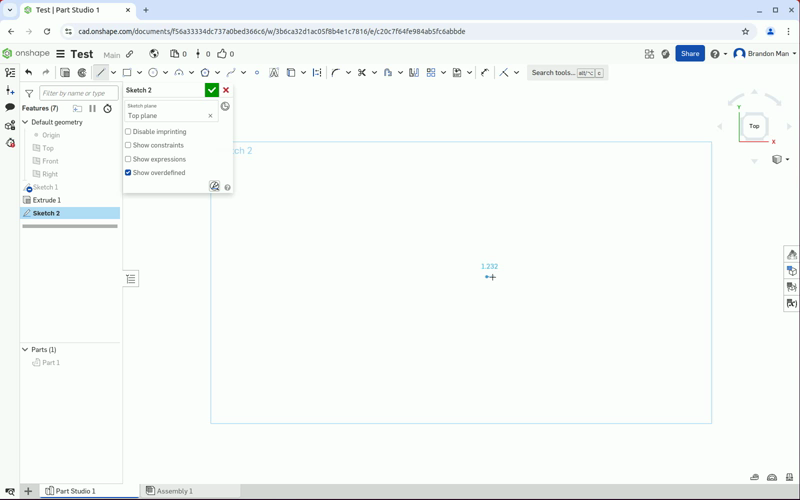
scroll(6)
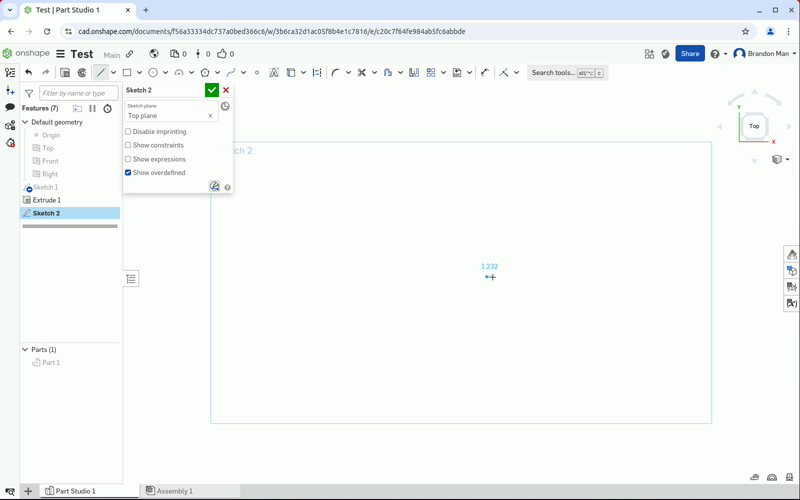
scroll(6)
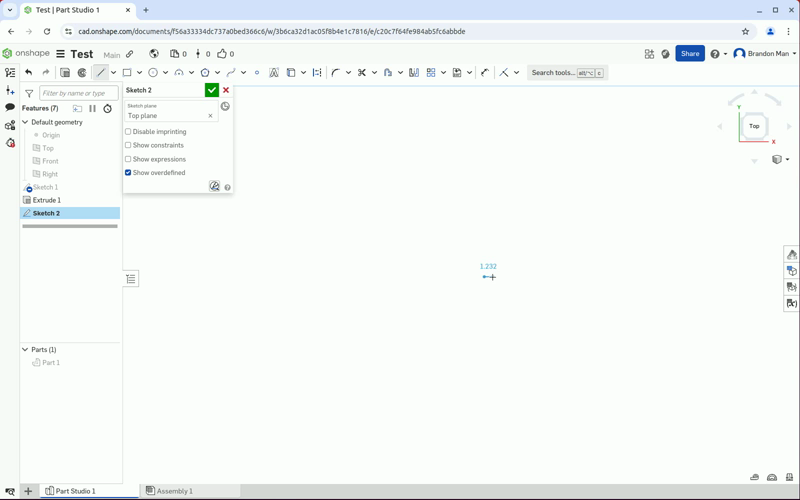
scroll(6)
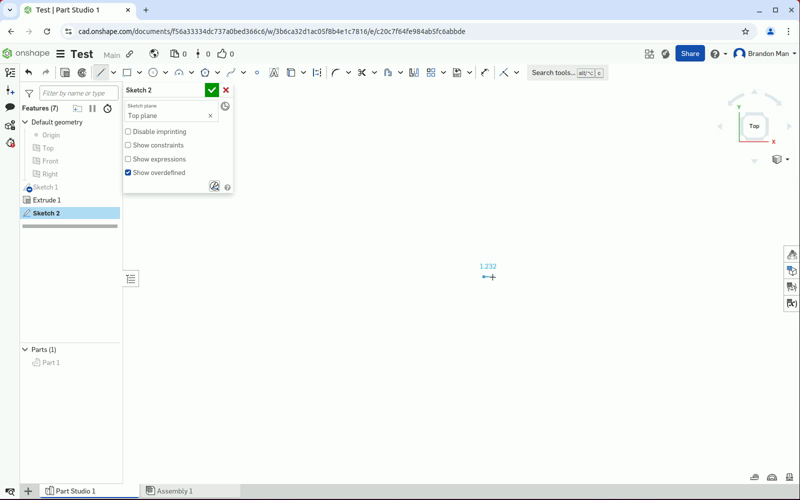
scroll(6)
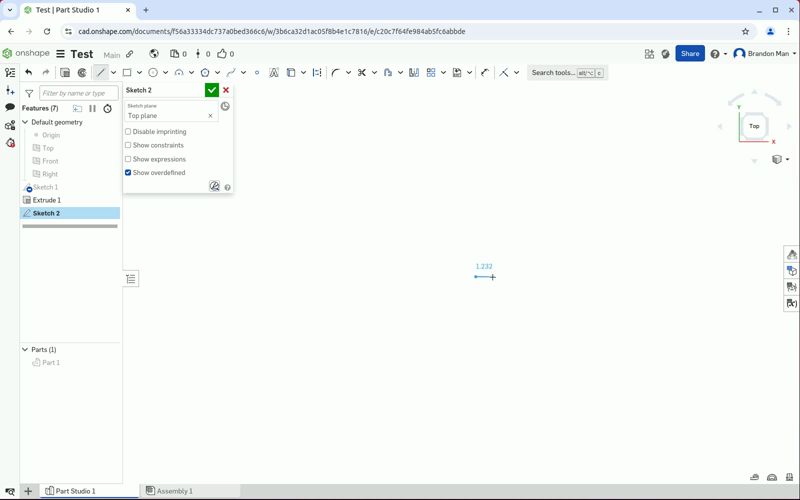
scroll(6)
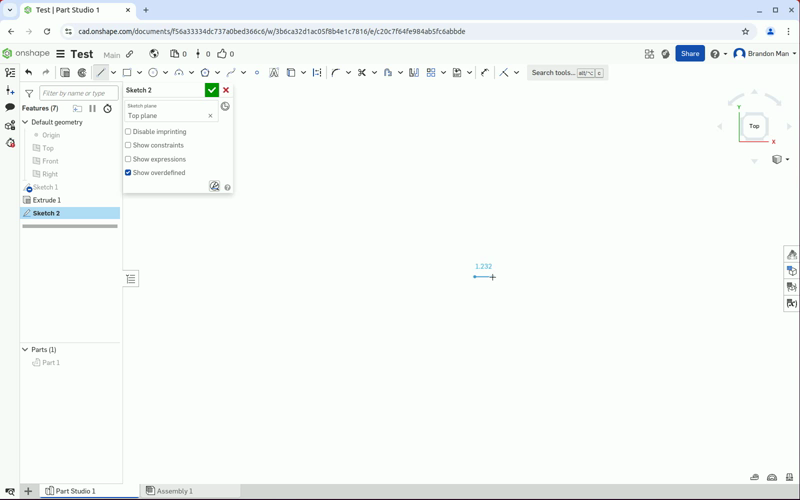
scroll(6)
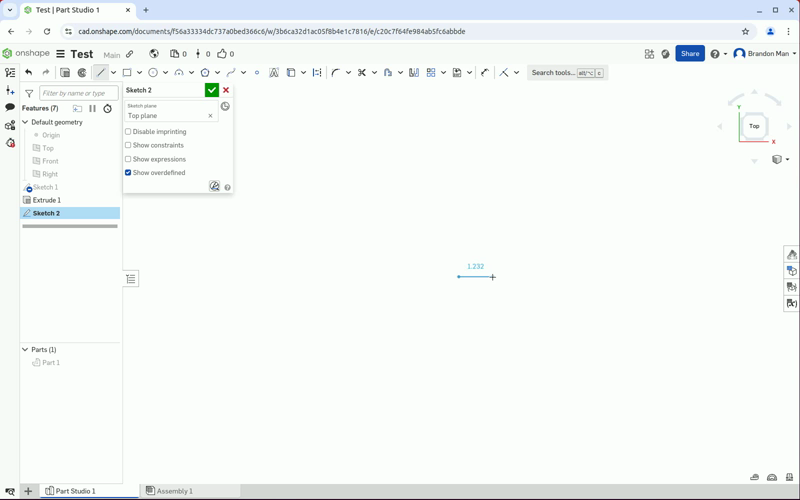
scroll(6)
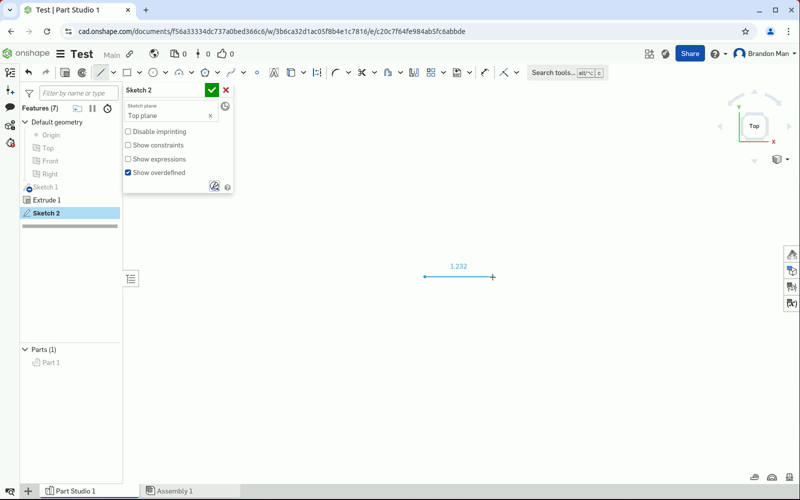
click(492, 276)
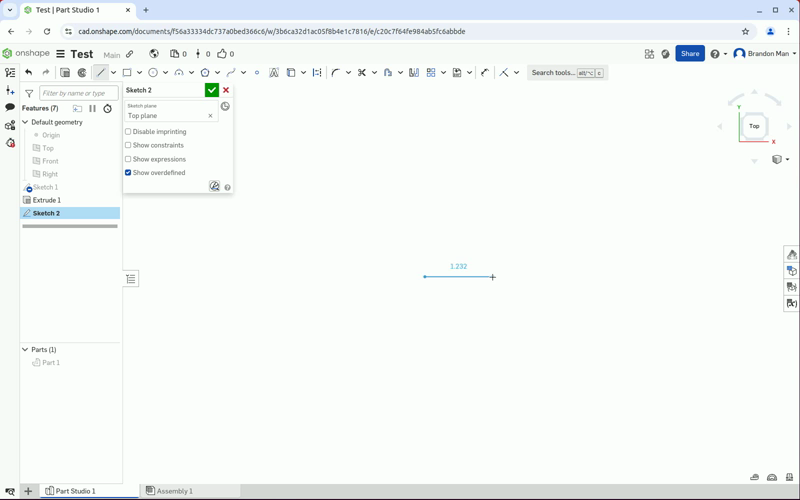
scroll(-6)
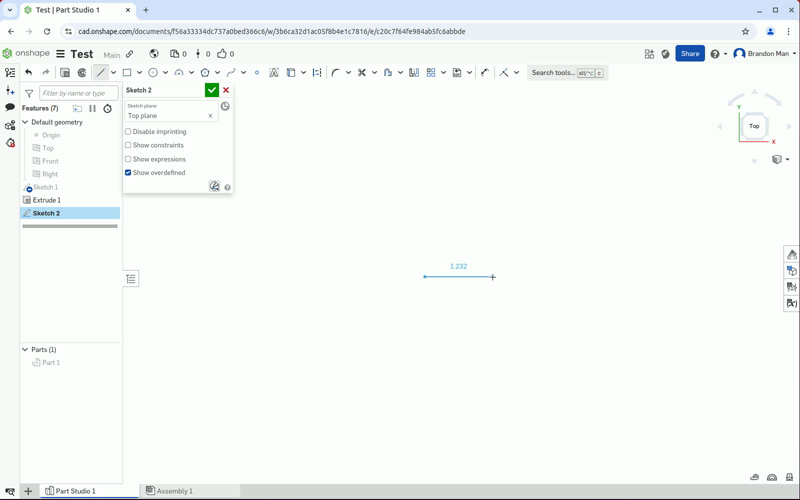
scroll(-6)
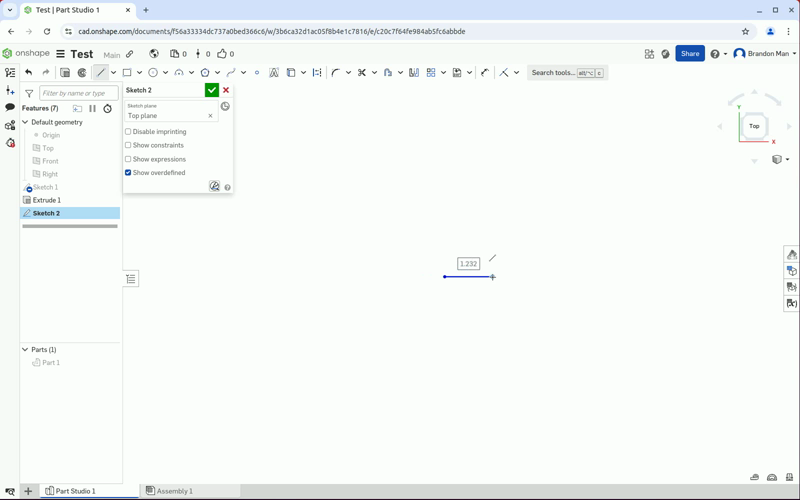
scroll(-6)
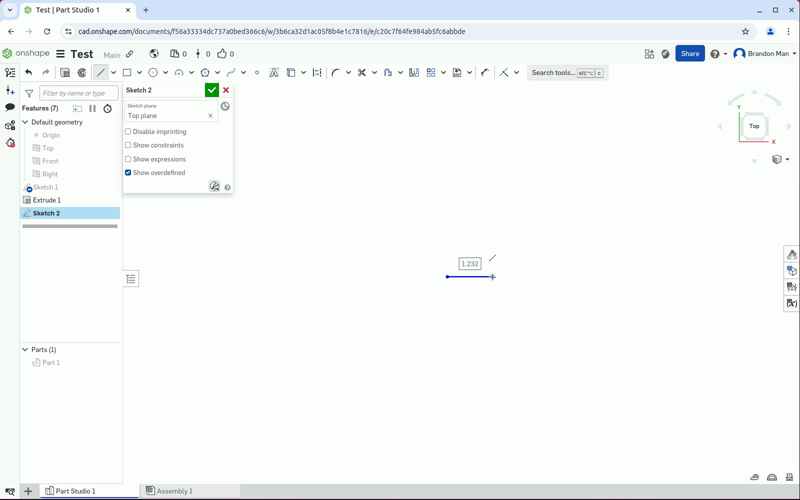
scroll(-6)
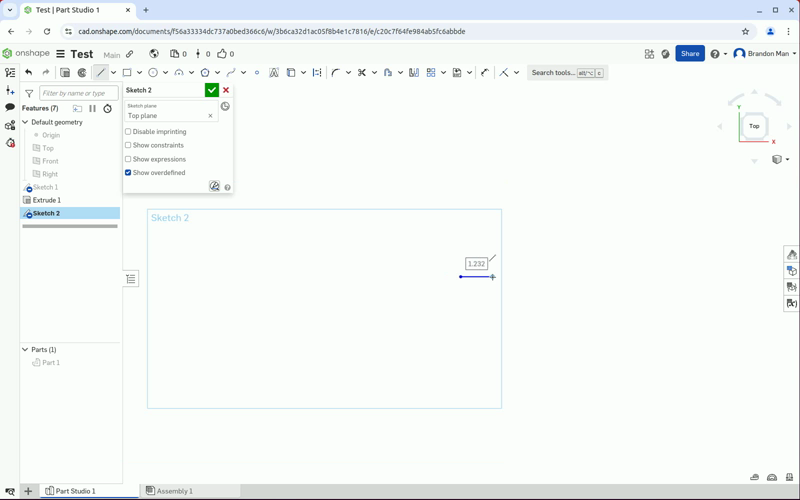
scroll(-6)
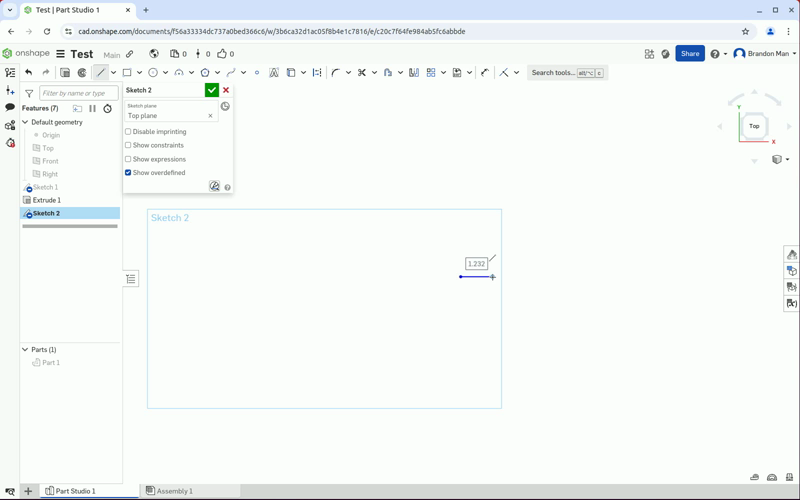
scroll(-6)
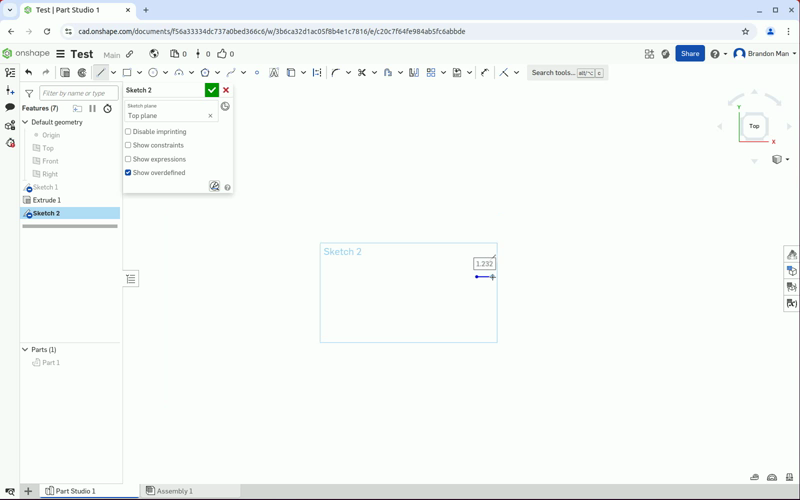
scroll(-6)
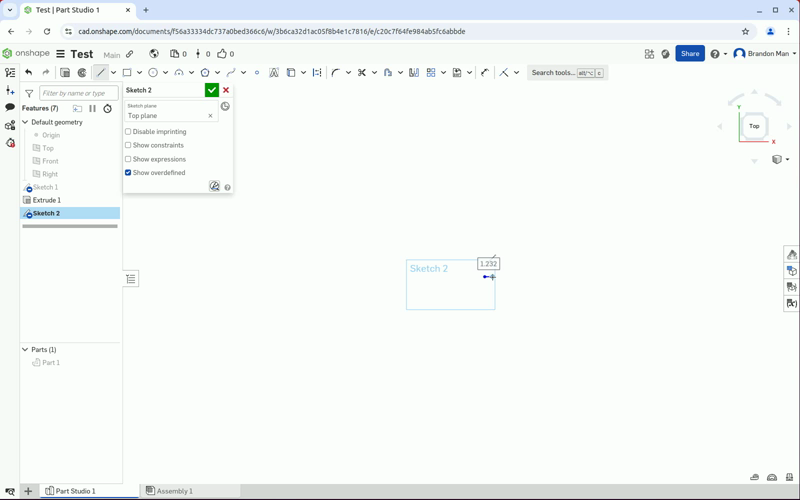
key_up(shift)
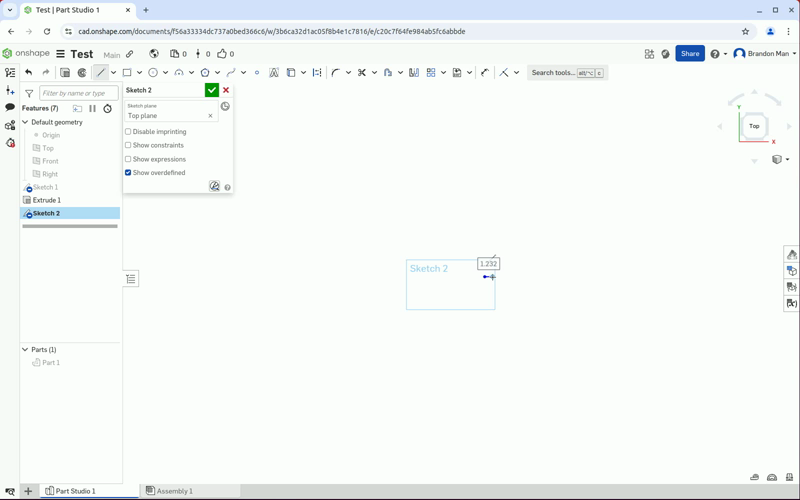
key_down(shift)
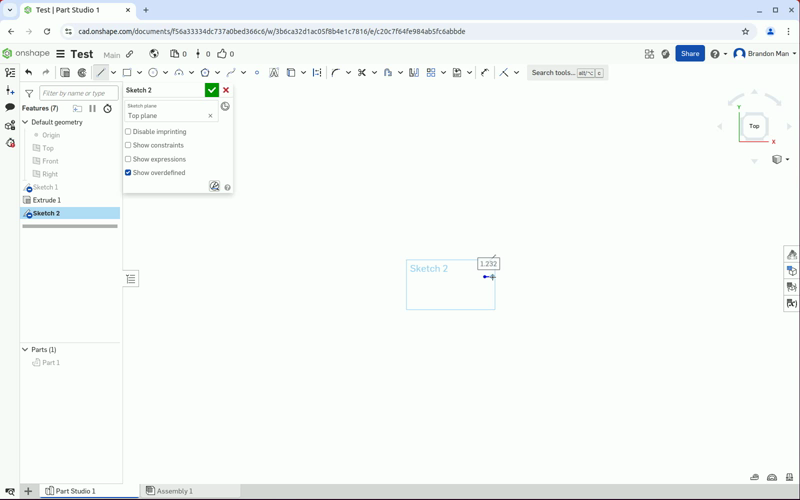
mouse_move(522, 276)
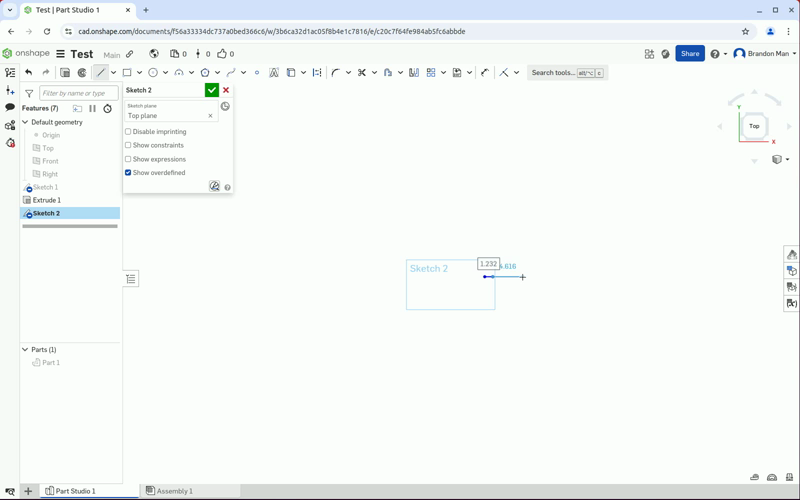
mouse_move(492, 246)
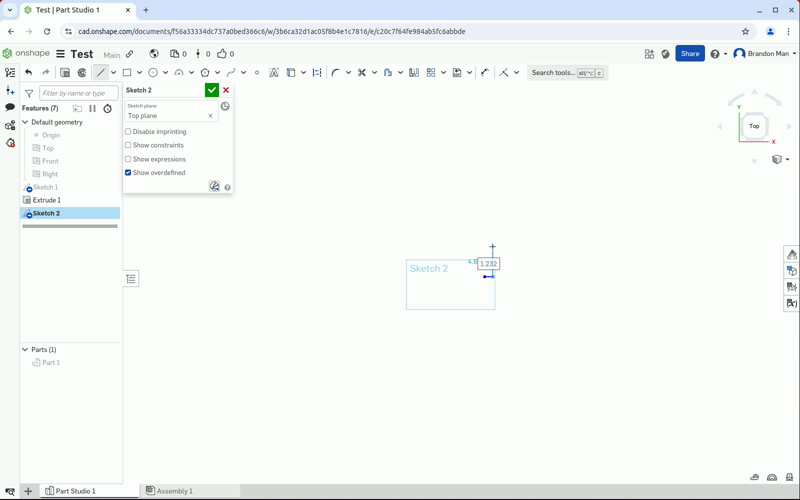
click(492, 246)
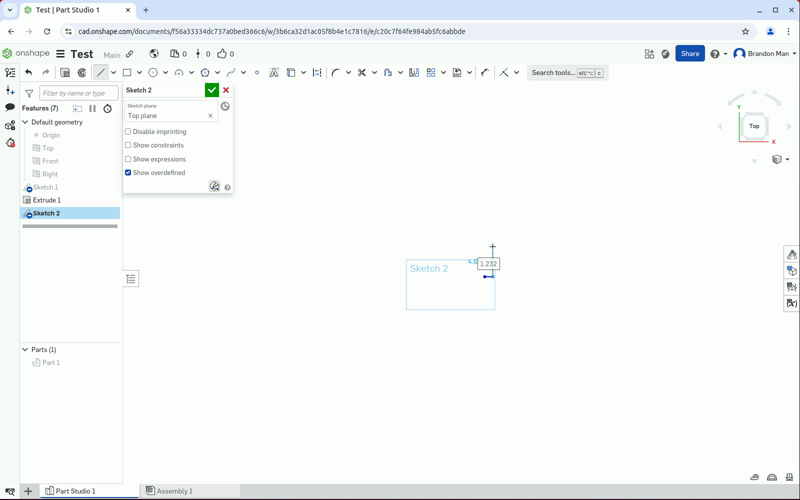
key_up(shift)
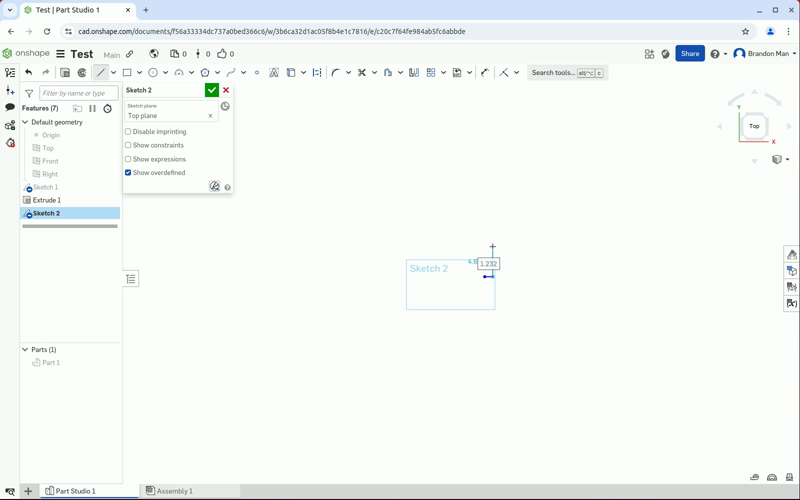
key_down(shift)
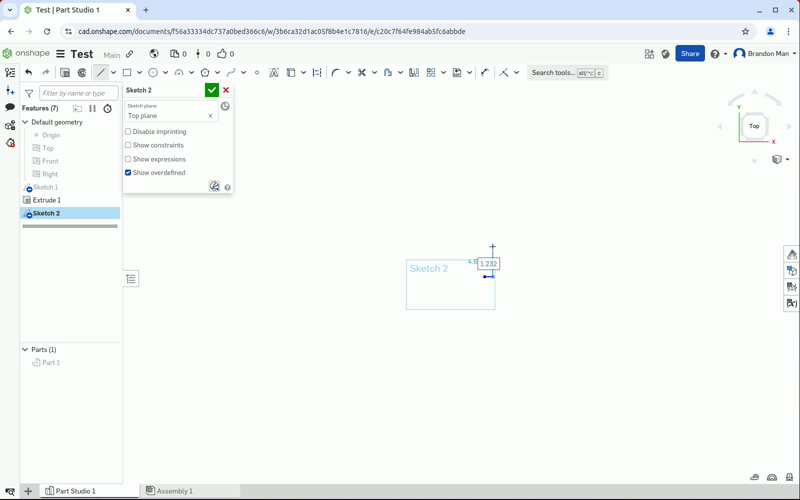
mouse_move(522, 246)
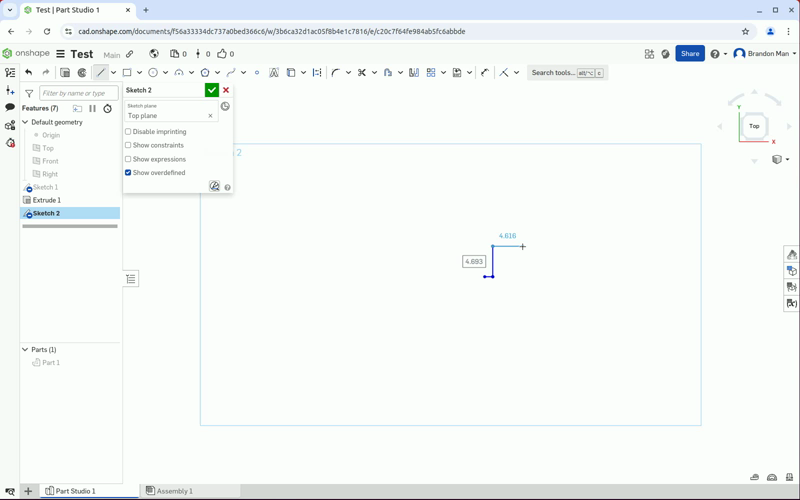
mouse_move(492, 231)
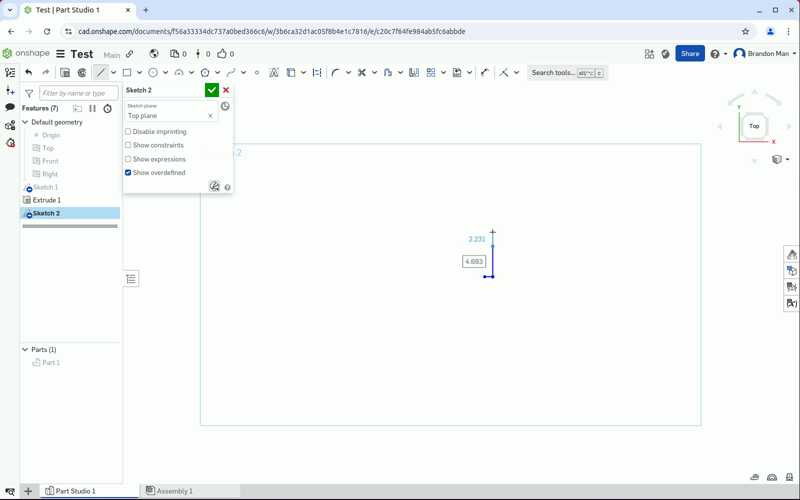
click(492, 231)
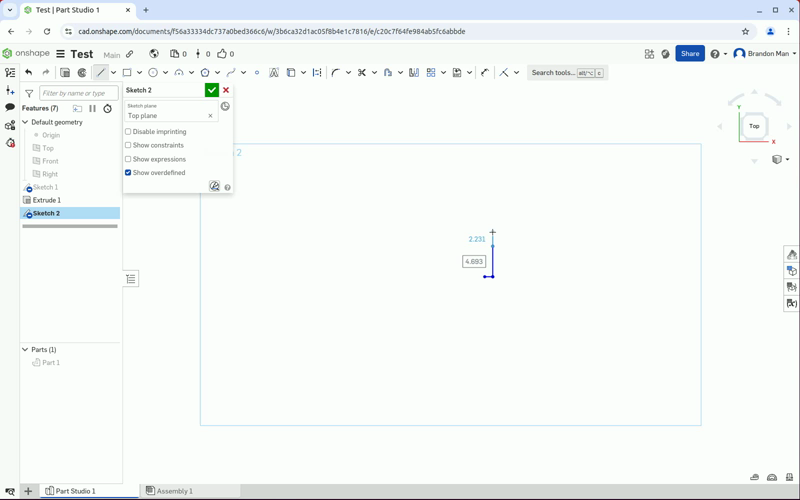
key_up(shift)
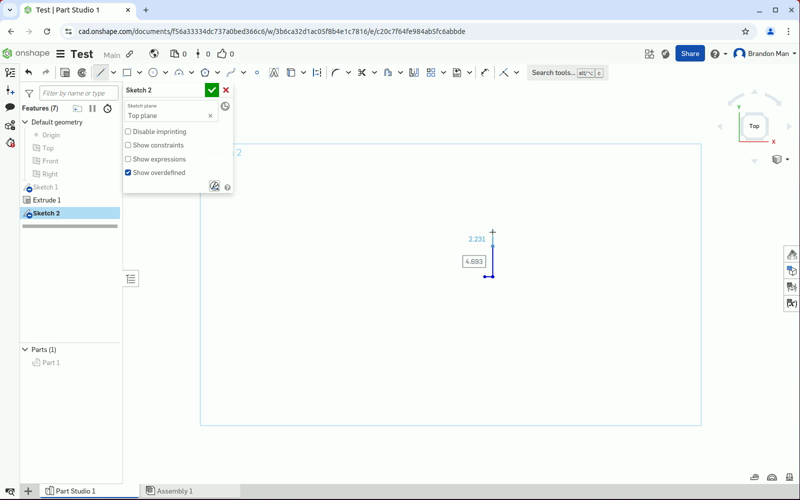
key_down(shift)
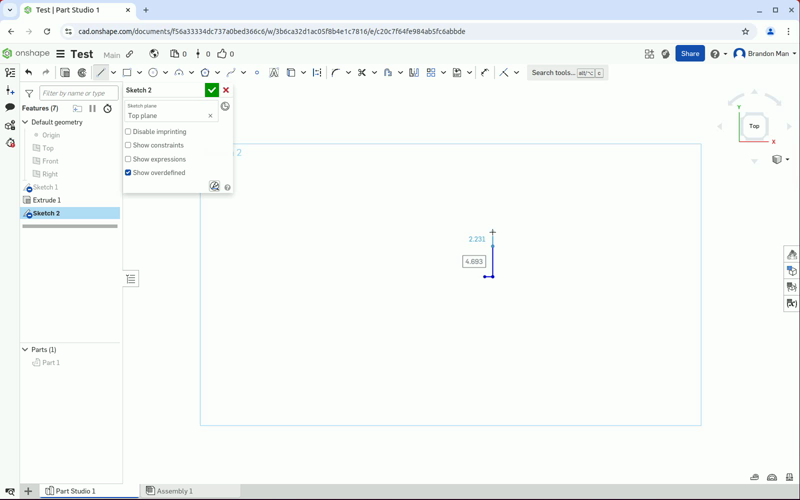
mouse_move(522, 231)
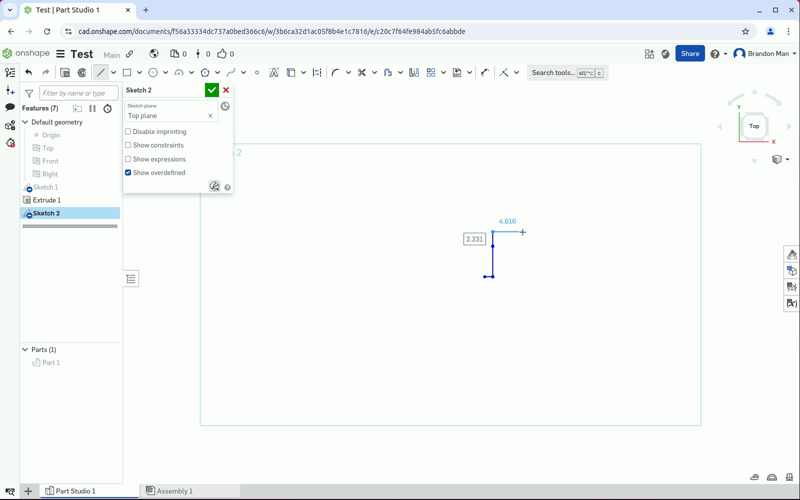
mouse_move(486, 231)
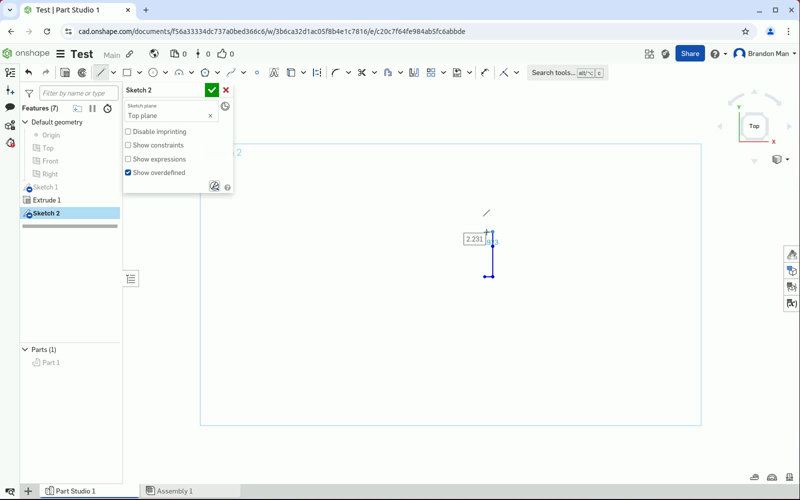
scroll(6)
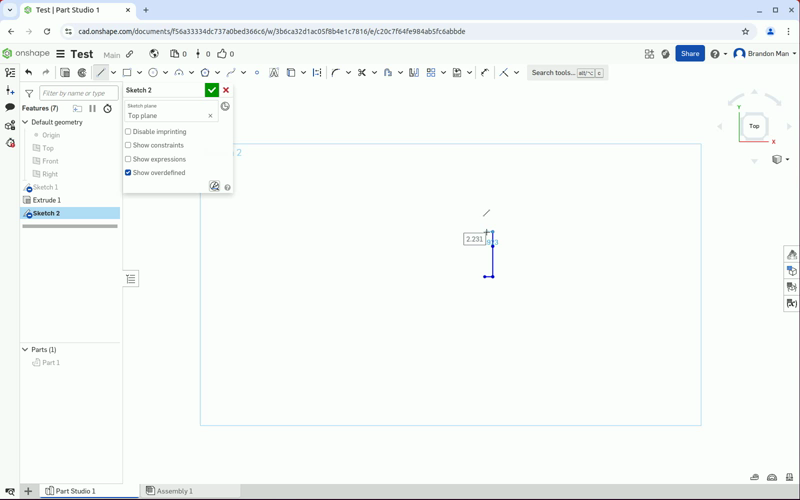
scroll(6)
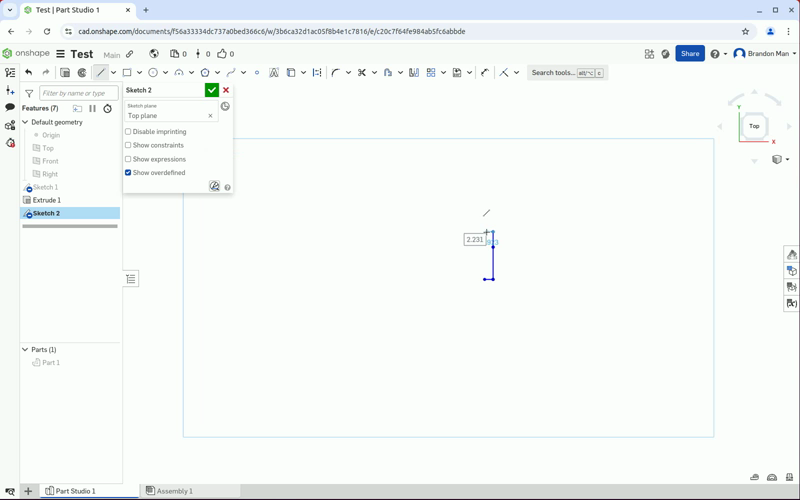
scroll(6)
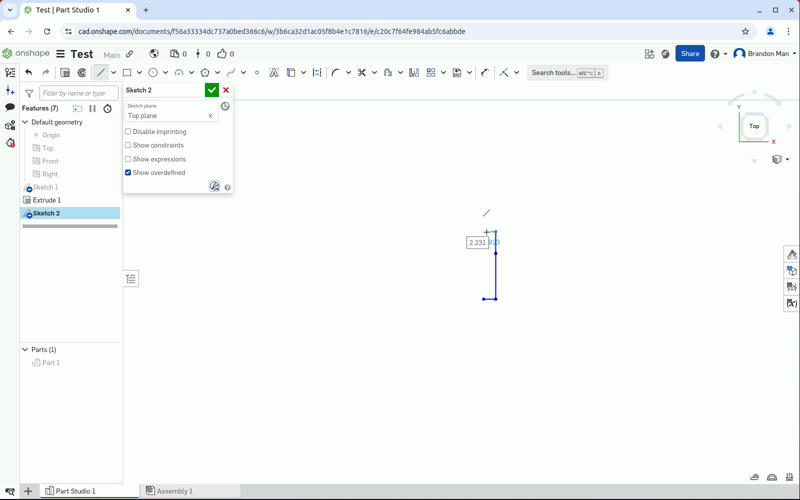
scroll(6)
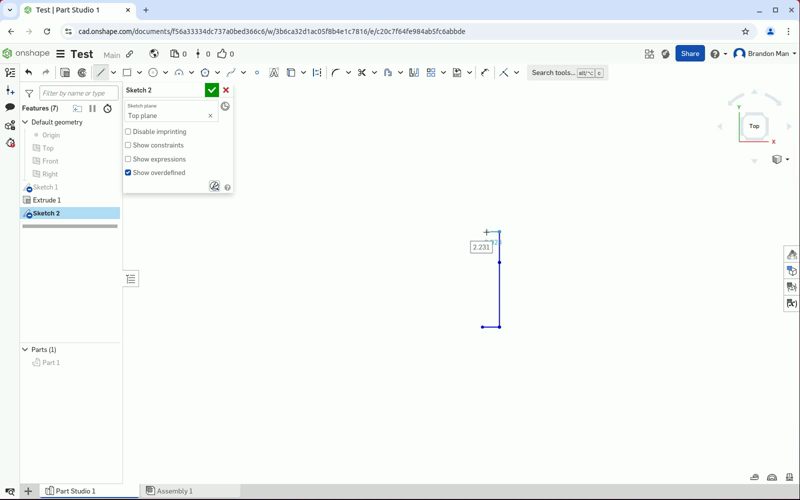
scroll(6)
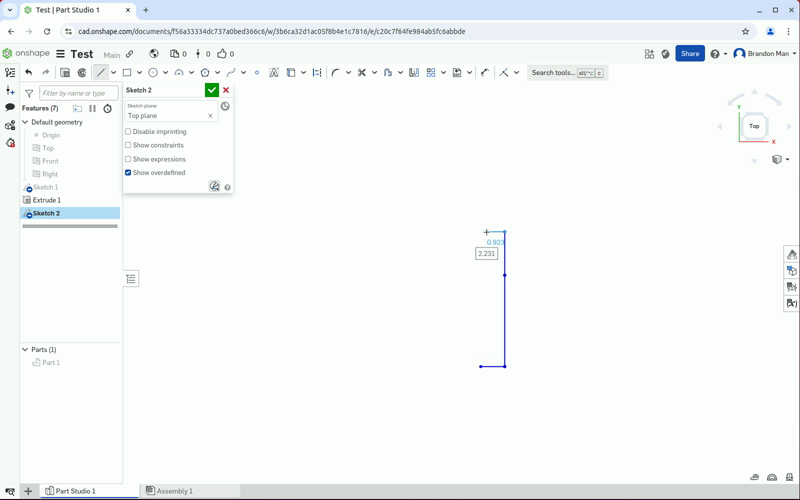
scroll(6)
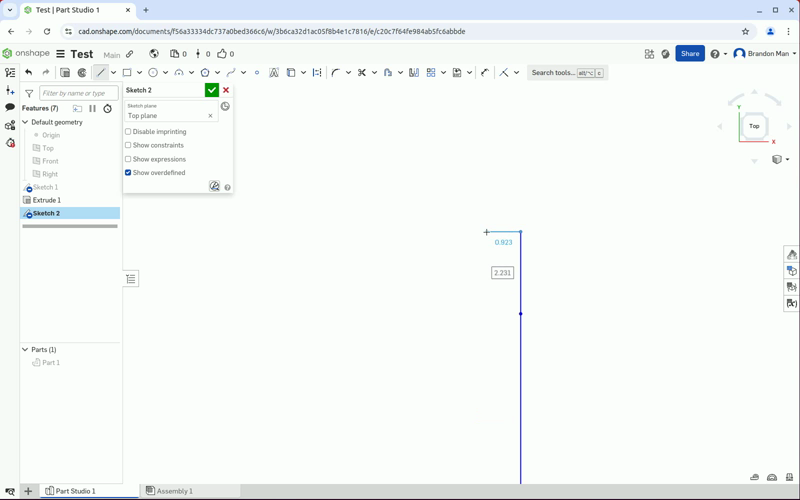
scroll(6)
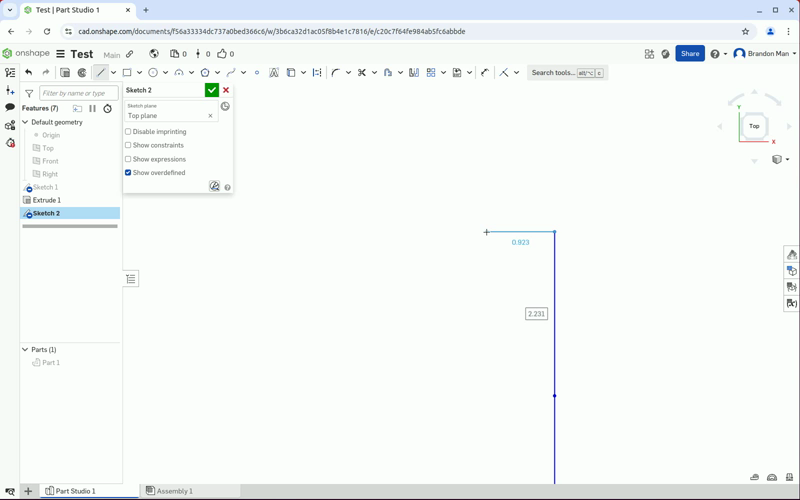
click(486, 231)
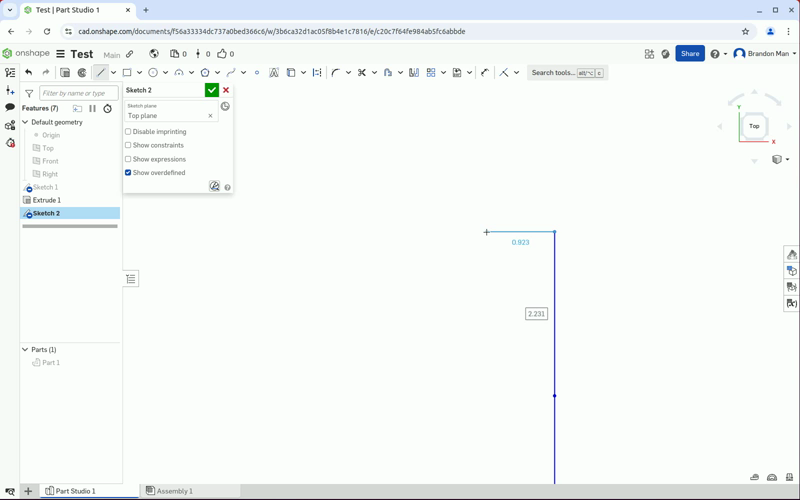
scroll(-6)
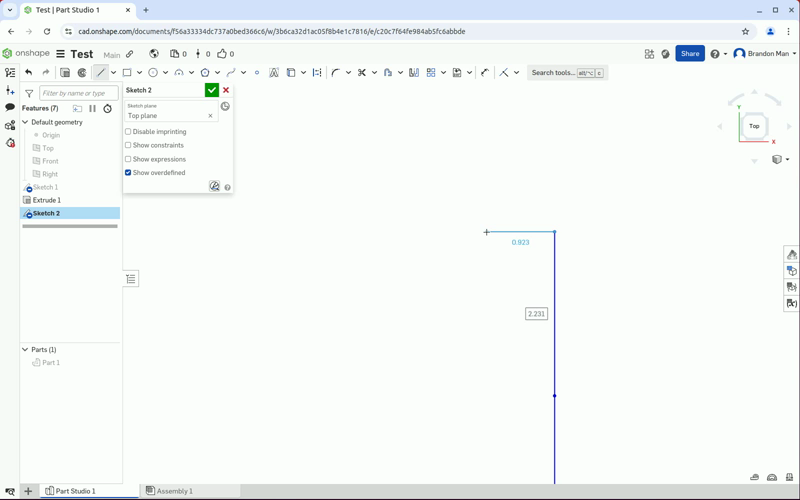
scroll(-6)
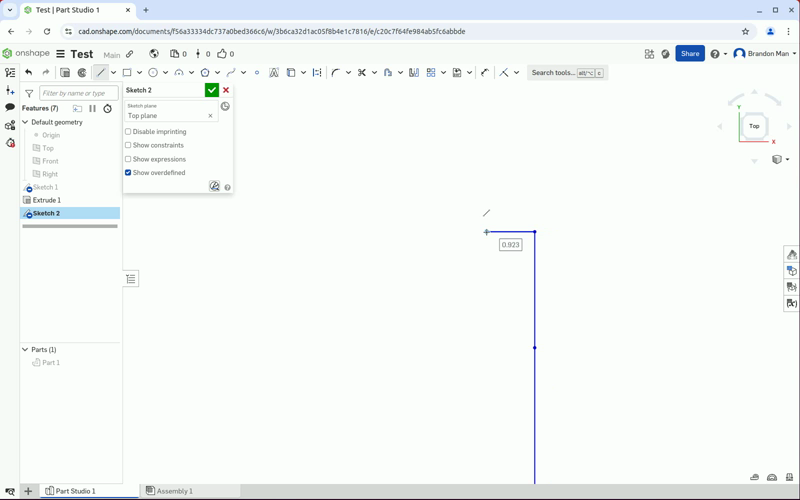
scroll(-6)
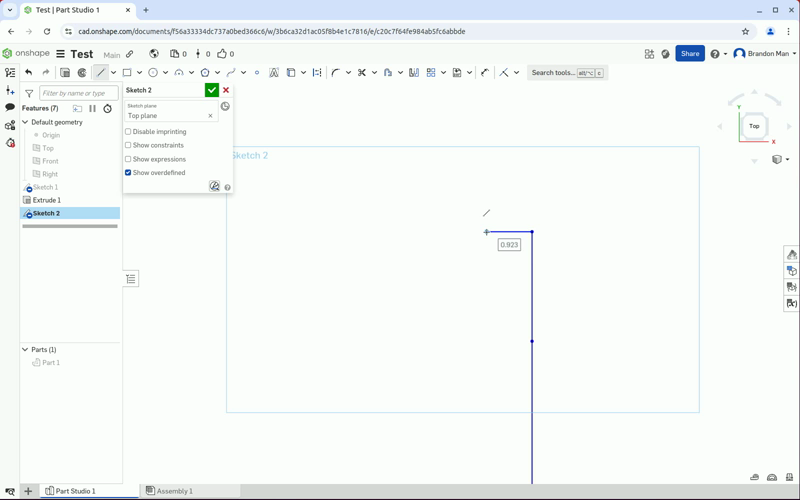
scroll(-6)
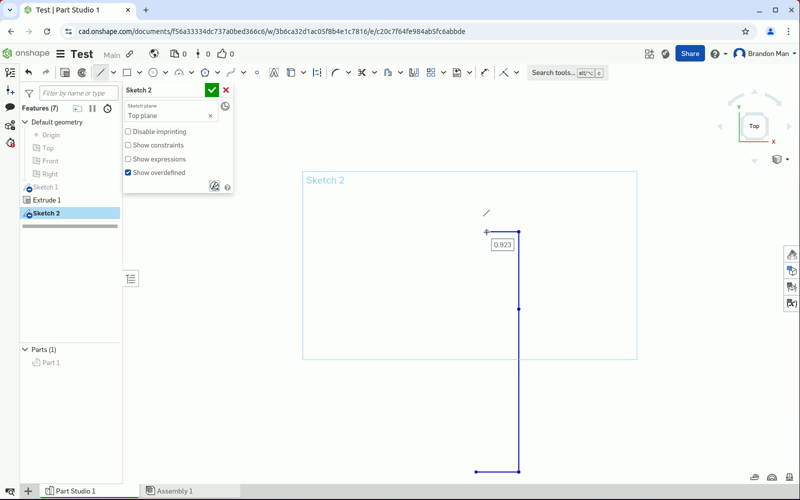
scroll(-6)
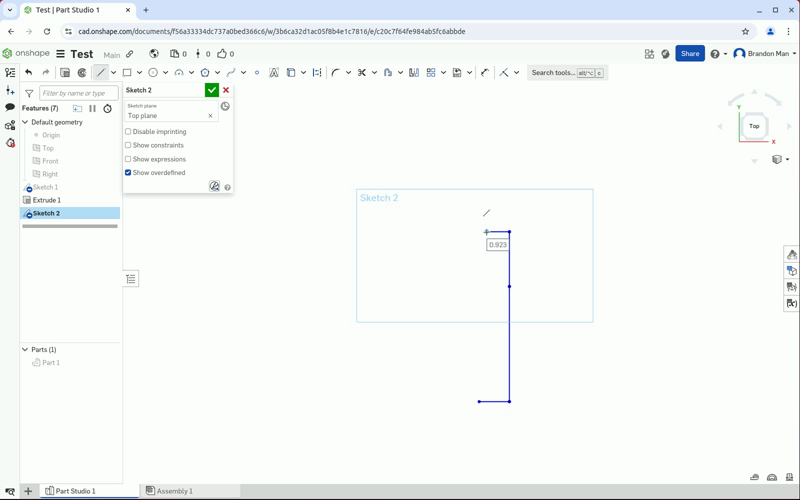
scroll(-6)
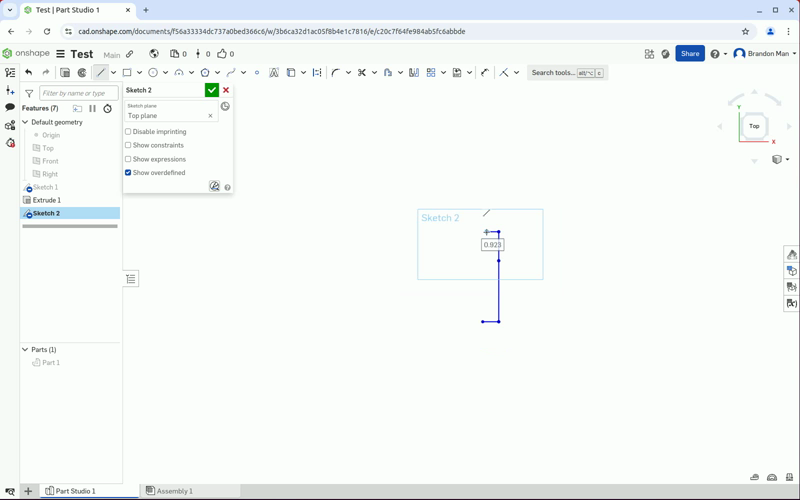
scroll(-6)
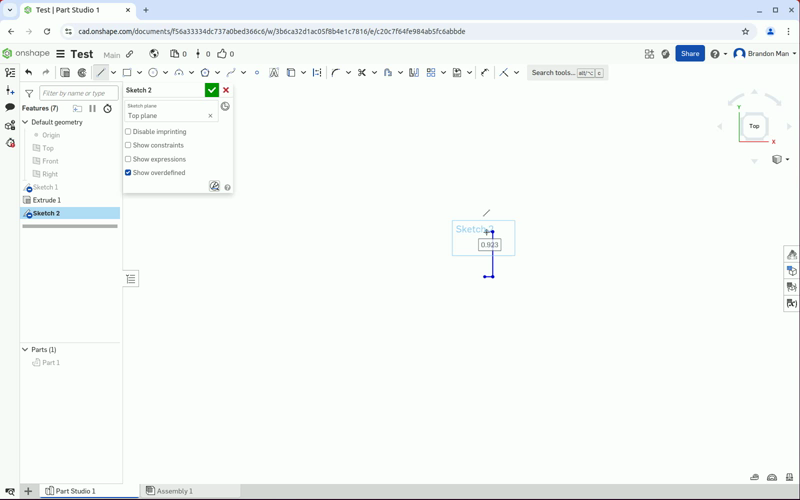
key_up(shift)
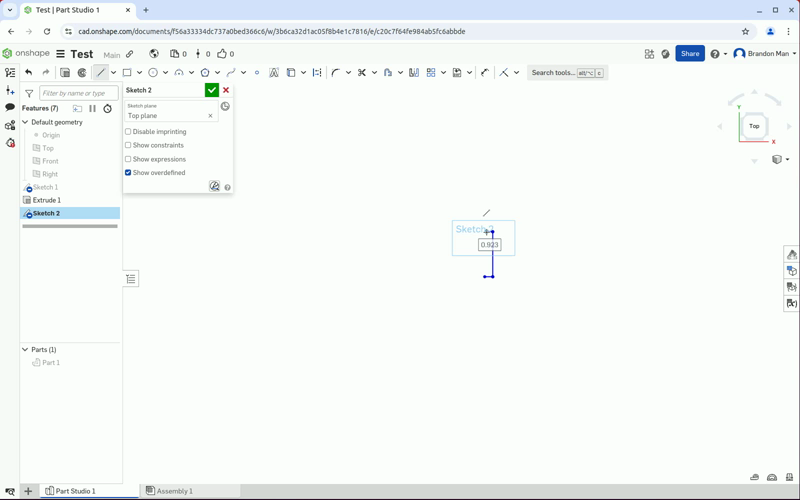
mouse_move(516, 231)
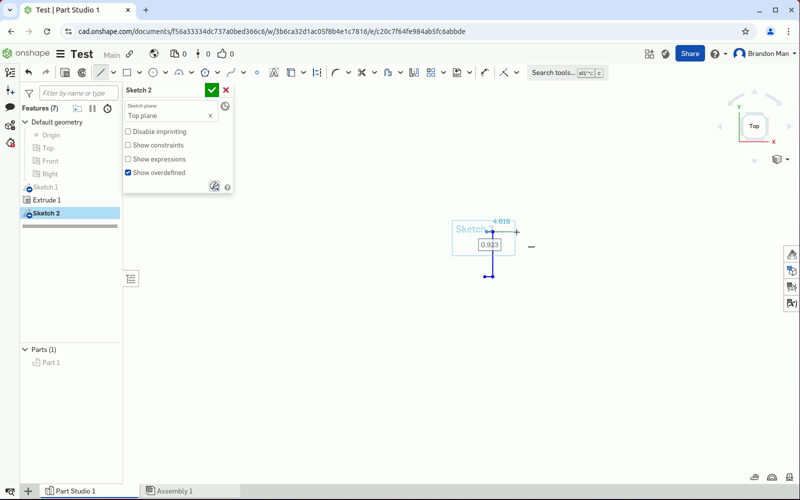
key_down(shift)
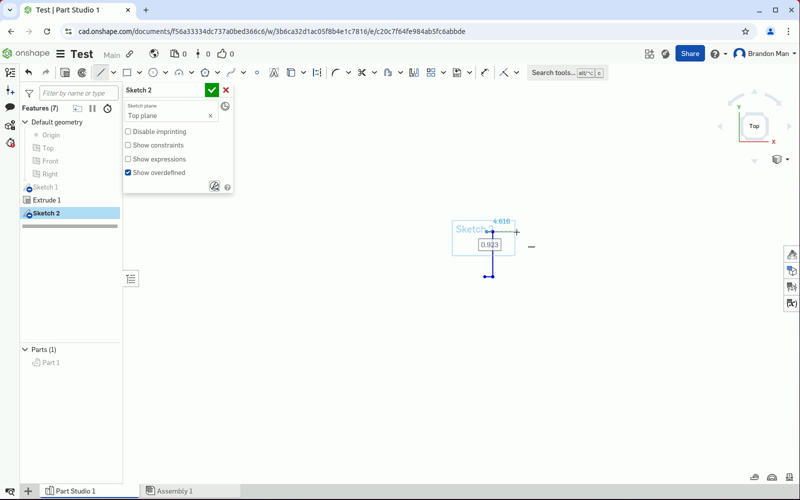
mouse_move(486, 276)
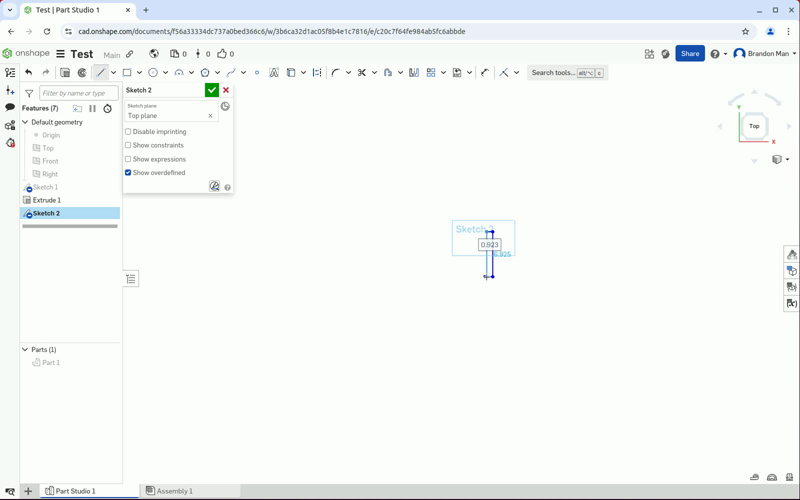
key_up(shift)
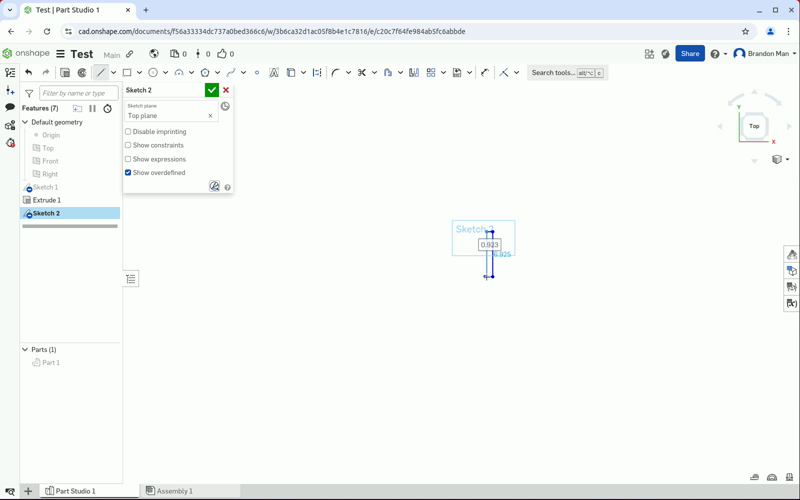
click(486, 276)
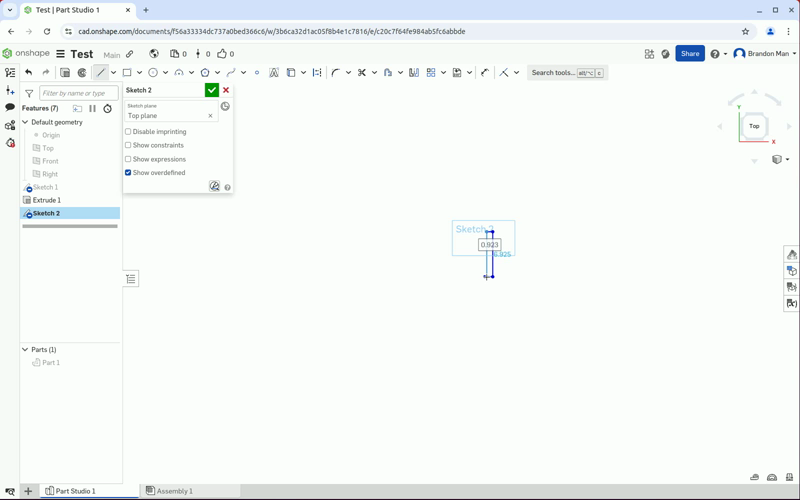
key(esc)
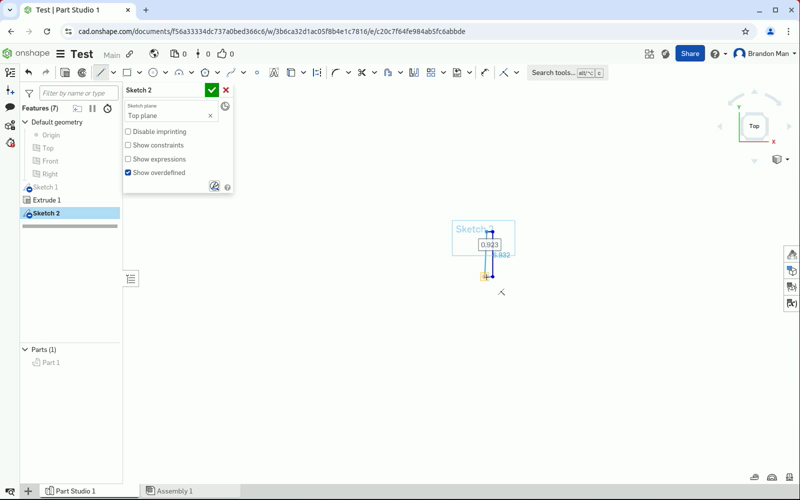
mouse_move(488, 270)
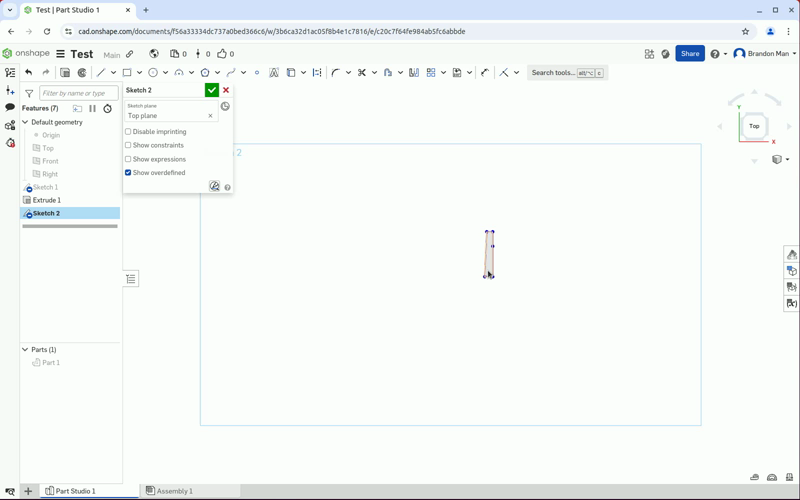
scroll(6)
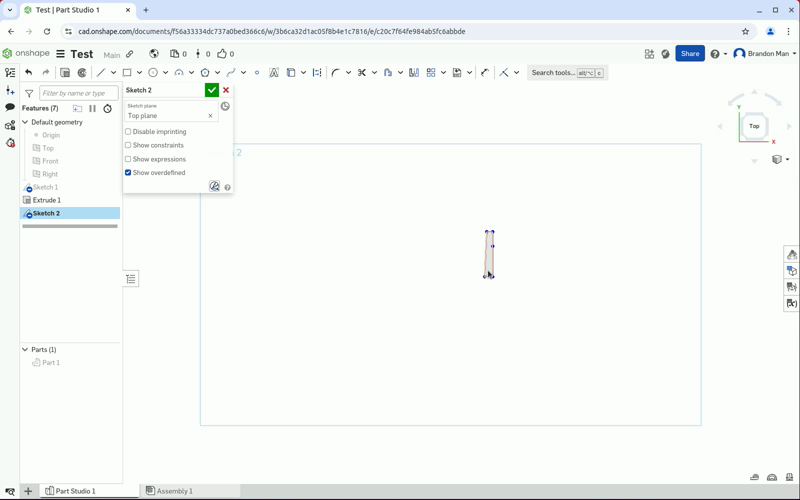
scroll(6)
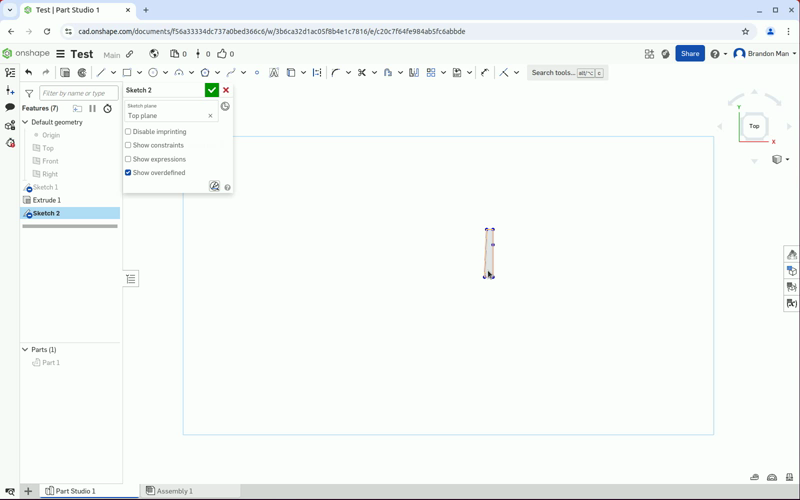
scroll(6)
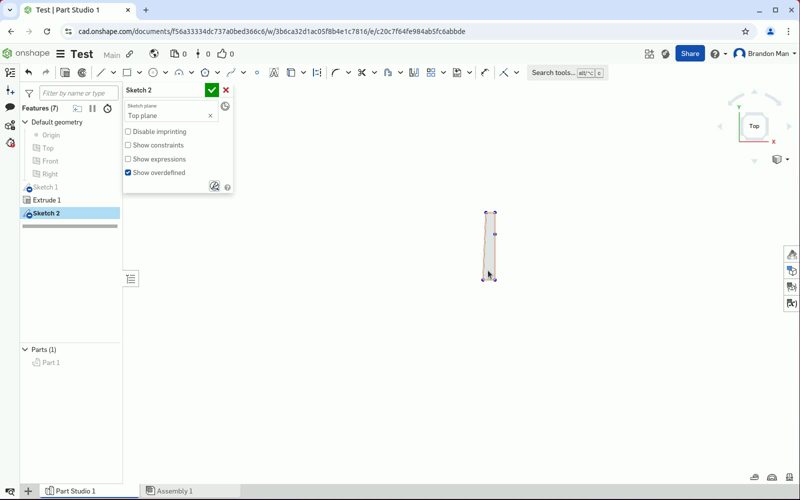
scroll(6)
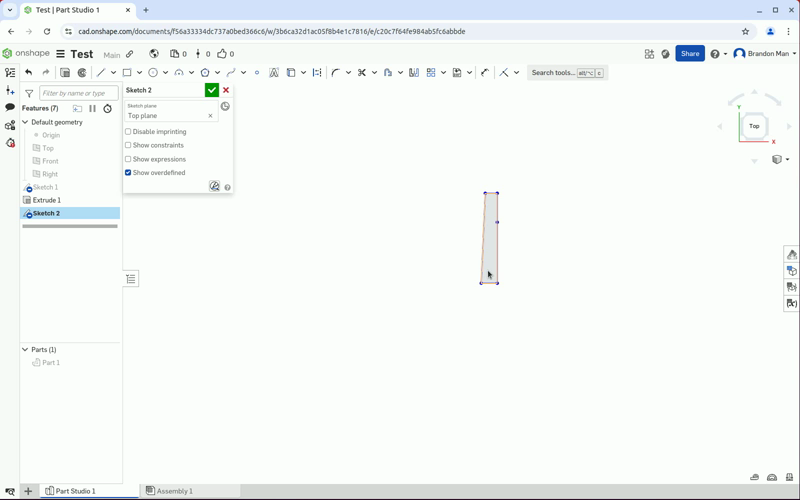
scroll(6)
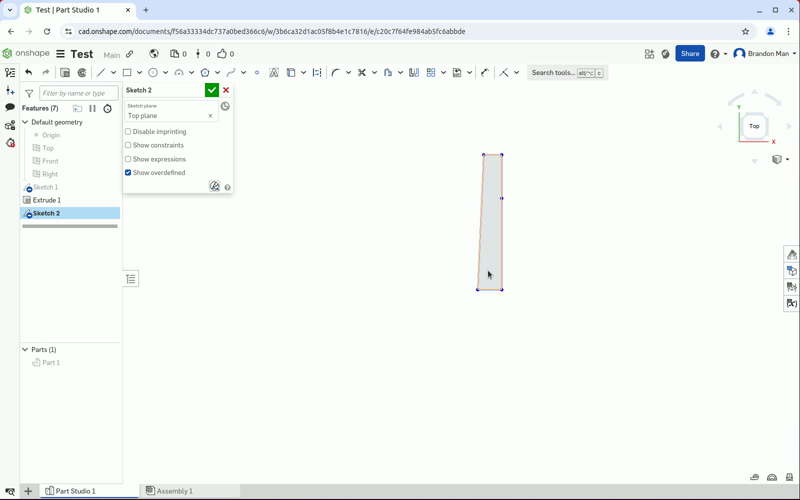
scroll(6)
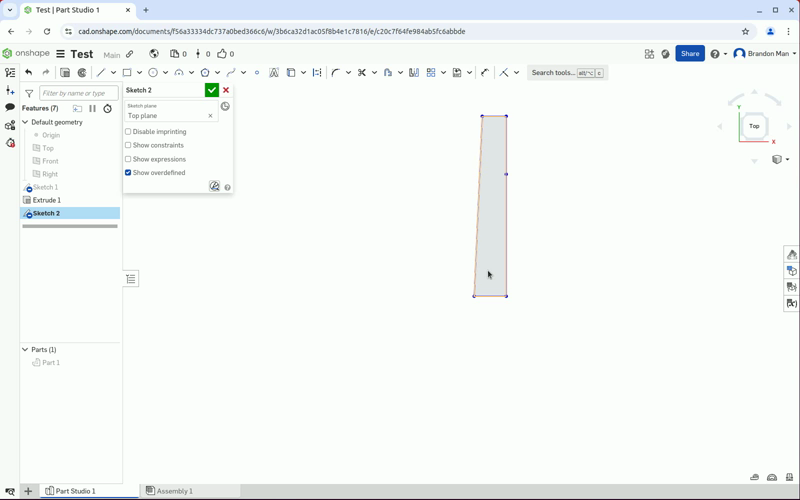
scroll(6)
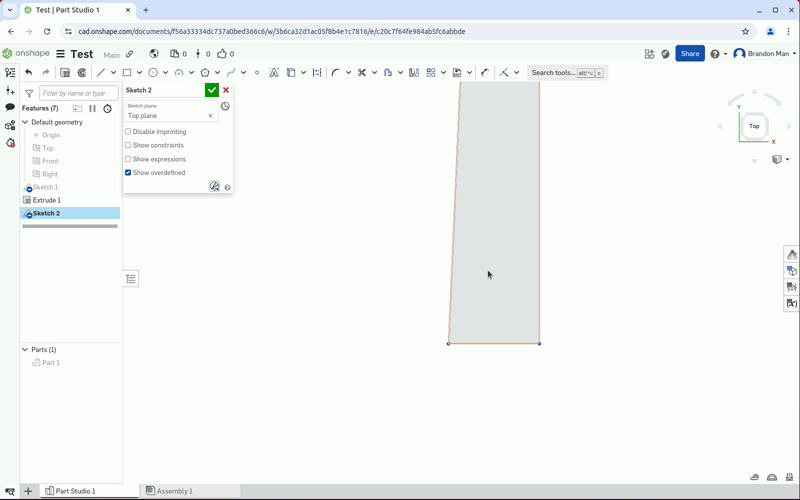
click(488, 270)
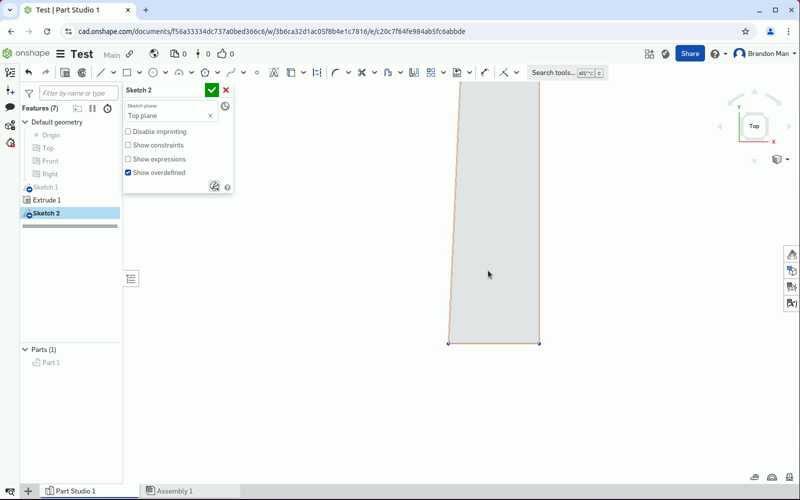
scroll(-6)
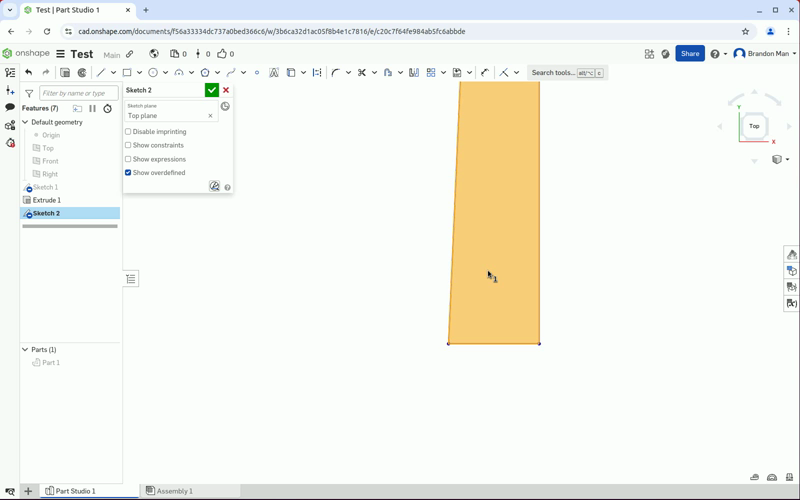
scroll(-6)
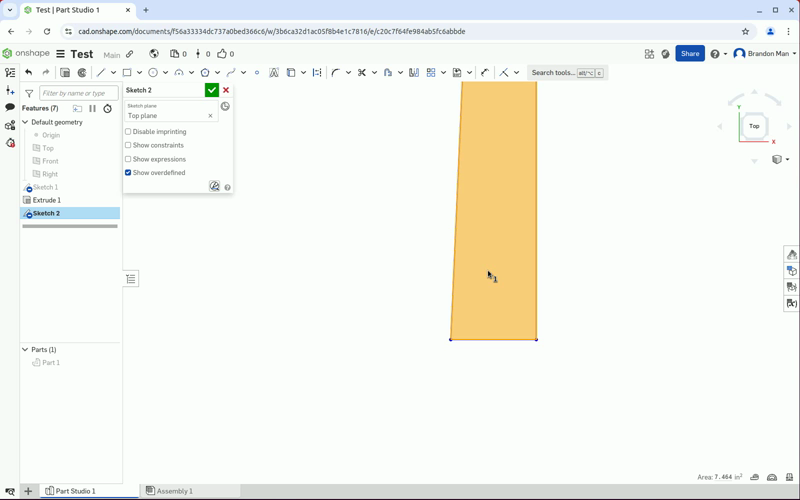
scroll(-6)
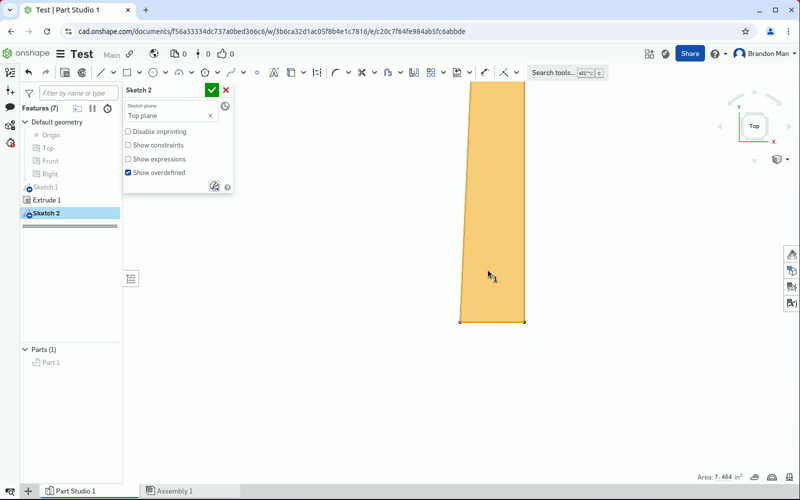
scroll(-6)
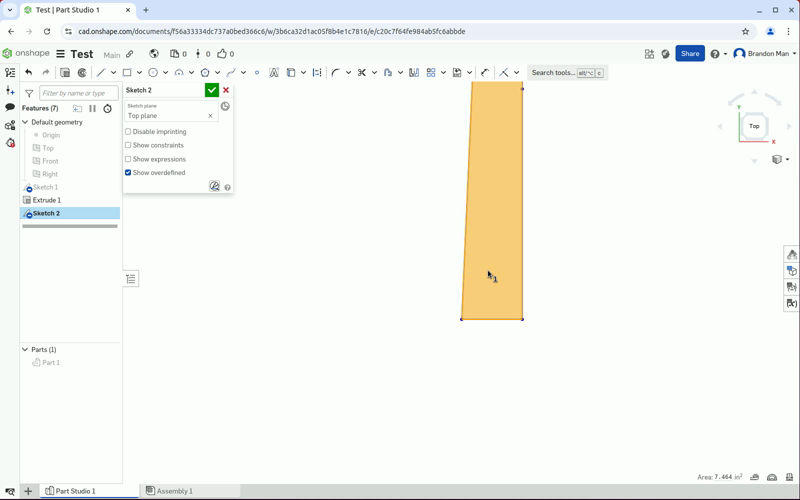
scroll(-6)
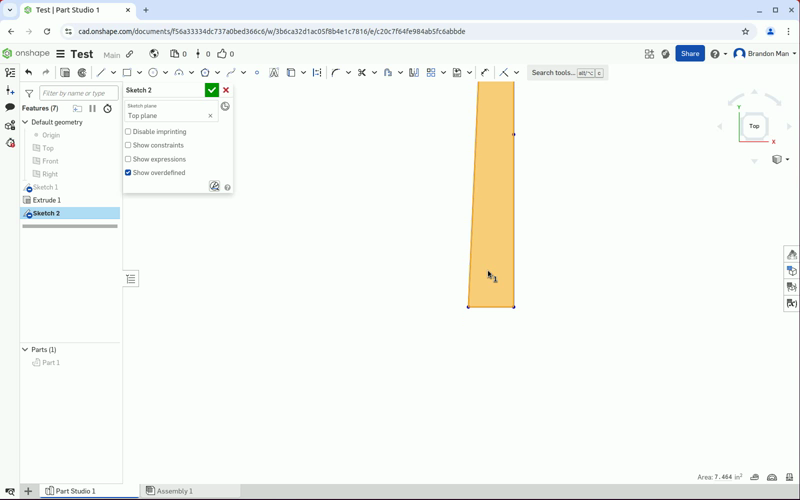
scroll(-6)
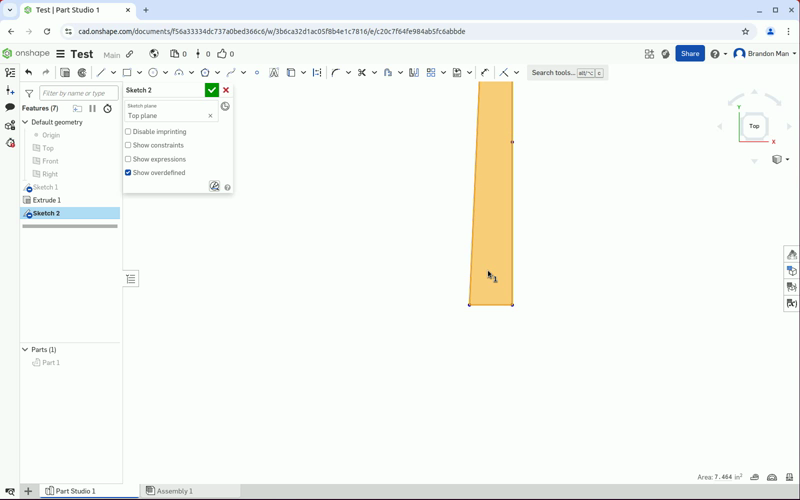
scroll(-6)
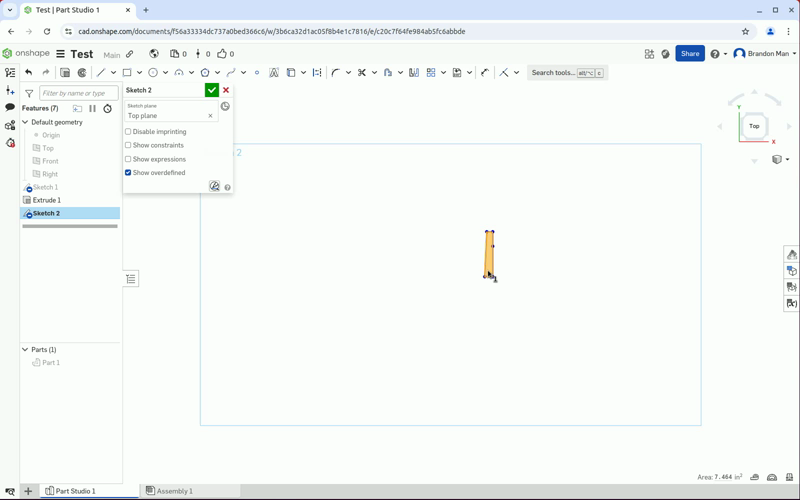
mouse_move(73, 352)
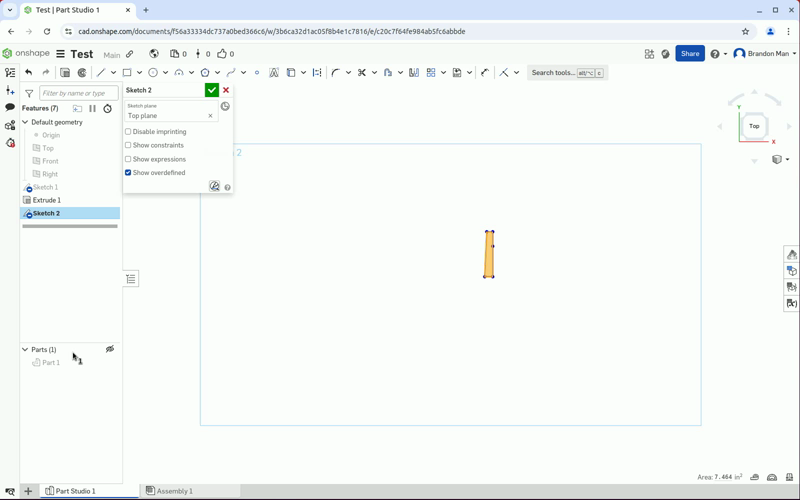
key(shift+y)
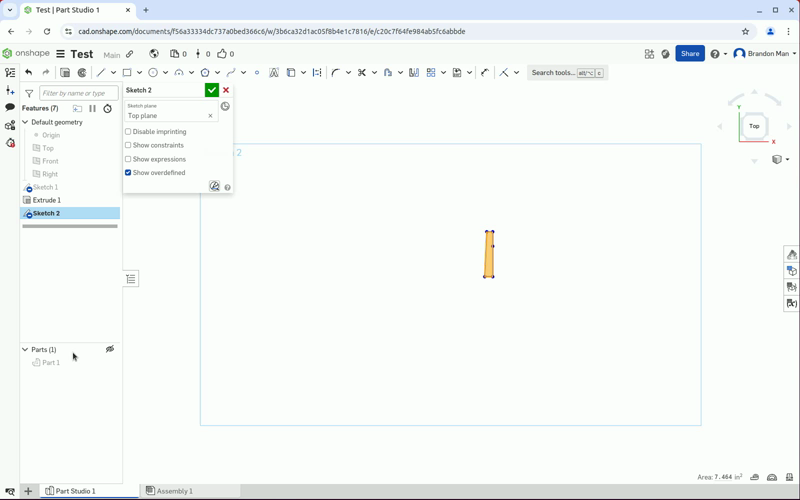
key(shift+e)
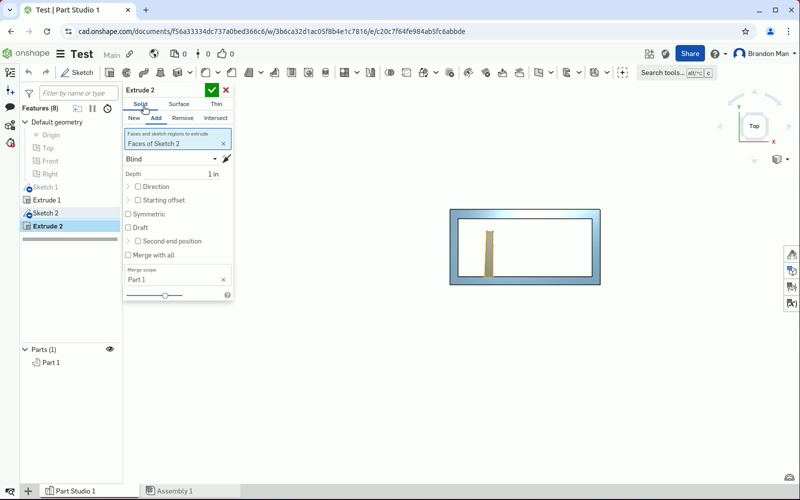
mouse_move(143, 106)
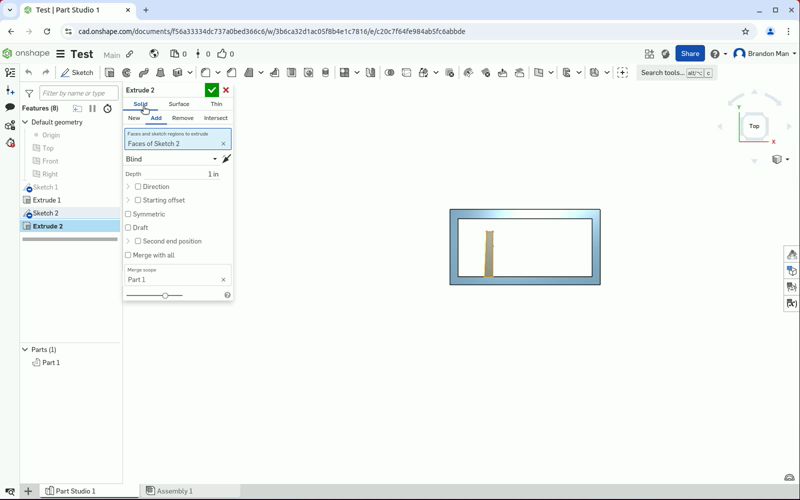
click(143, 106)
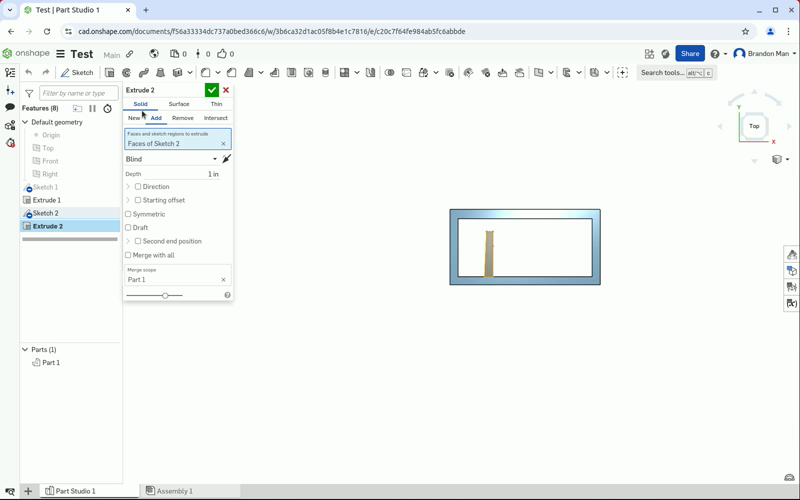
mouse_move(137, 120)
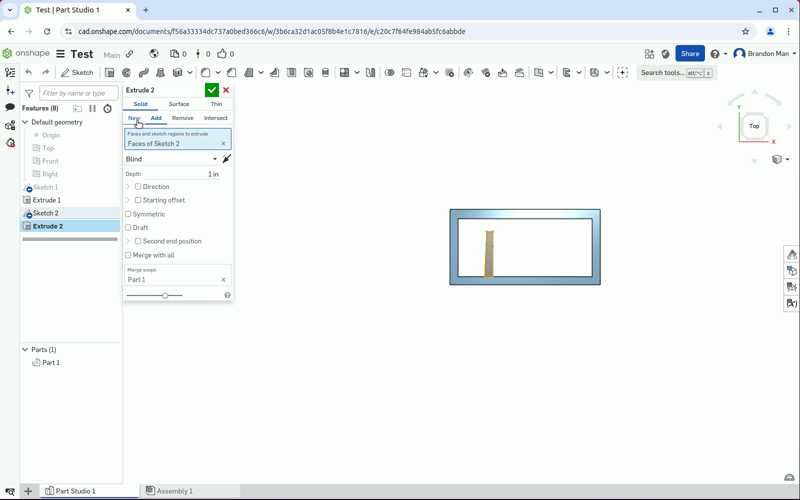
click(137, 120)
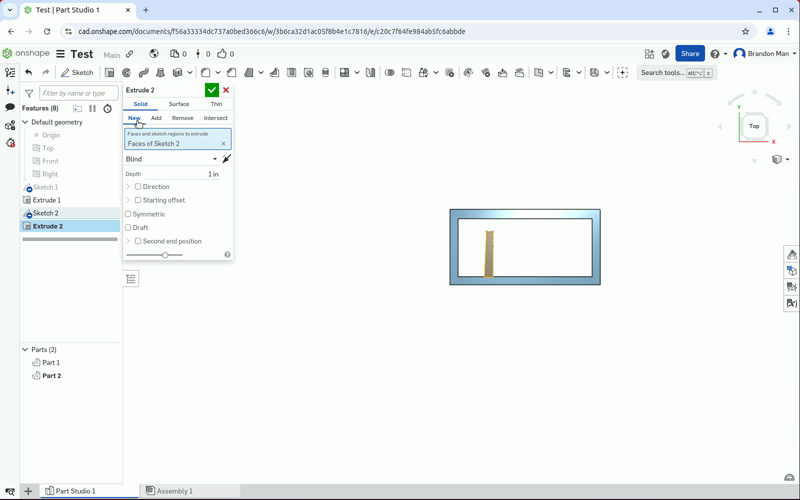
key(tab, 4)
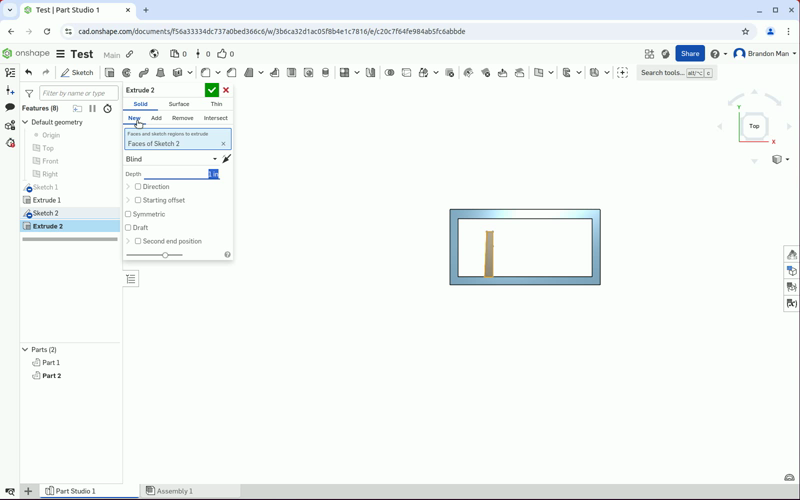
text(2.889)
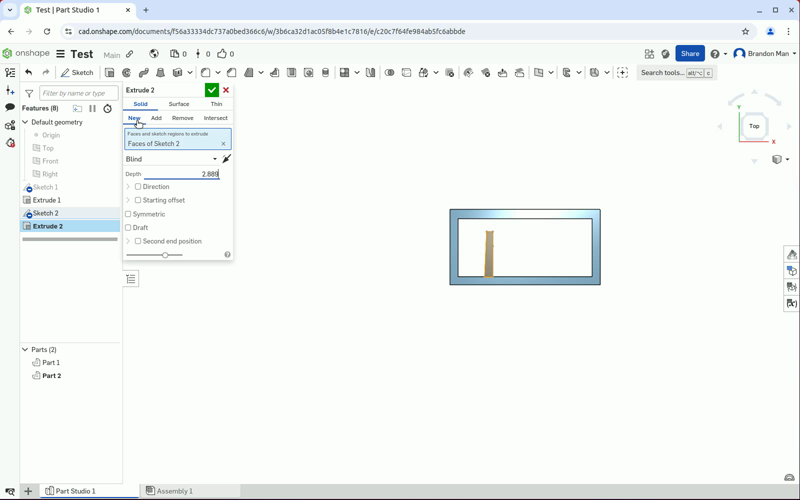
key(enter)
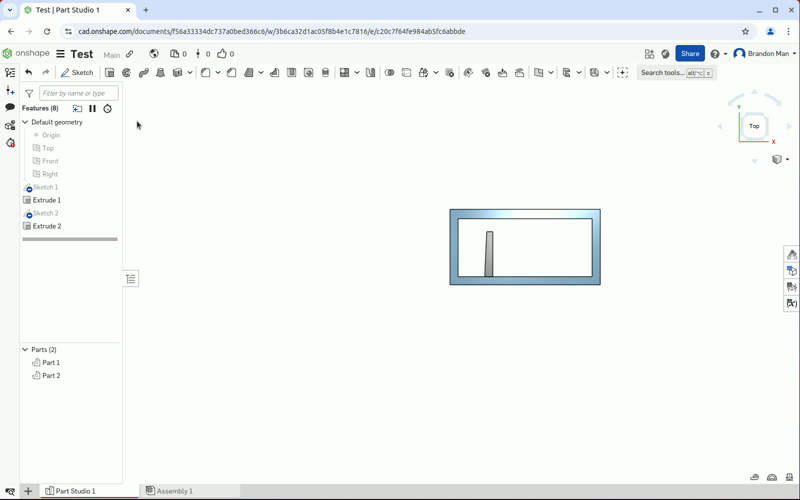
key(shift+h)
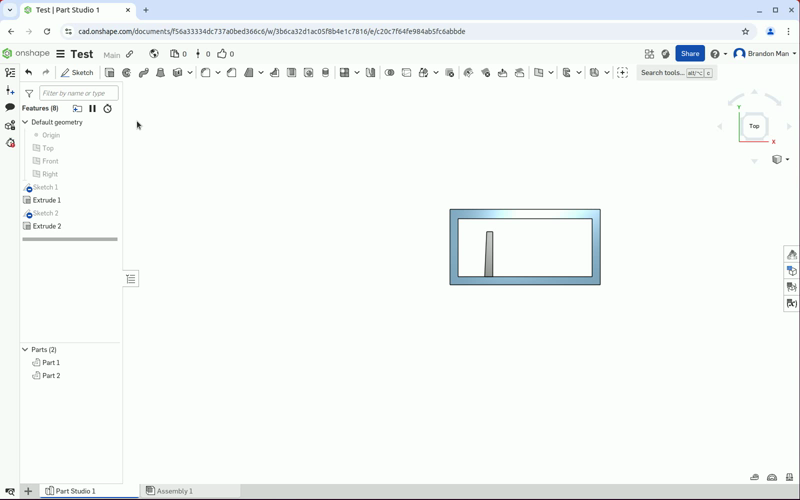
key(shift+h)
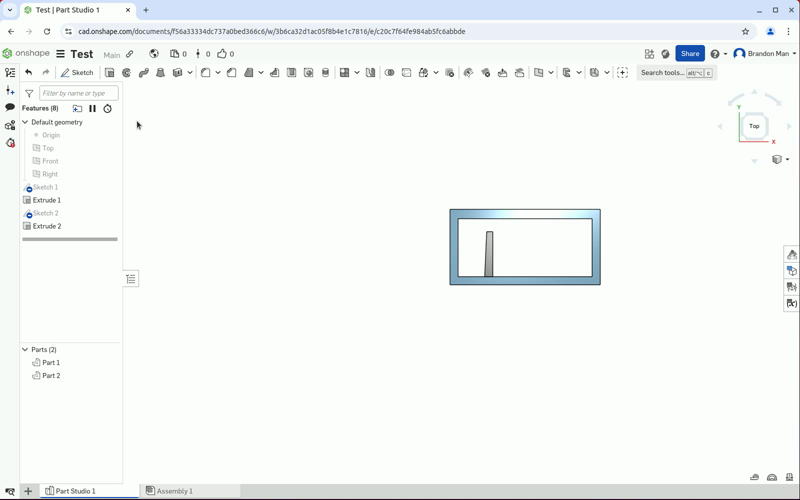
mouse_move(73, 189)
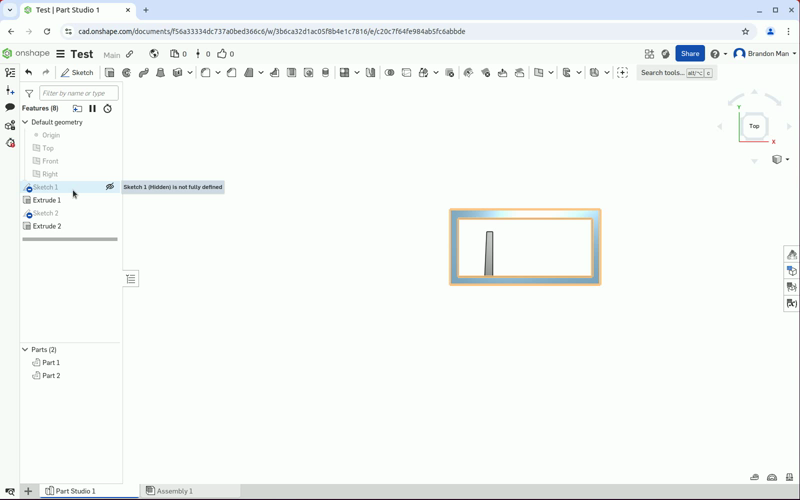
click(73, 189)
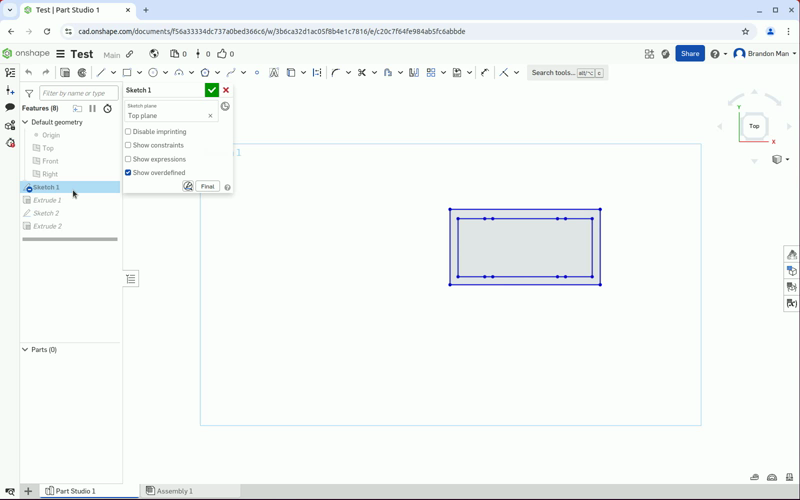
mouse_move(229, 92)
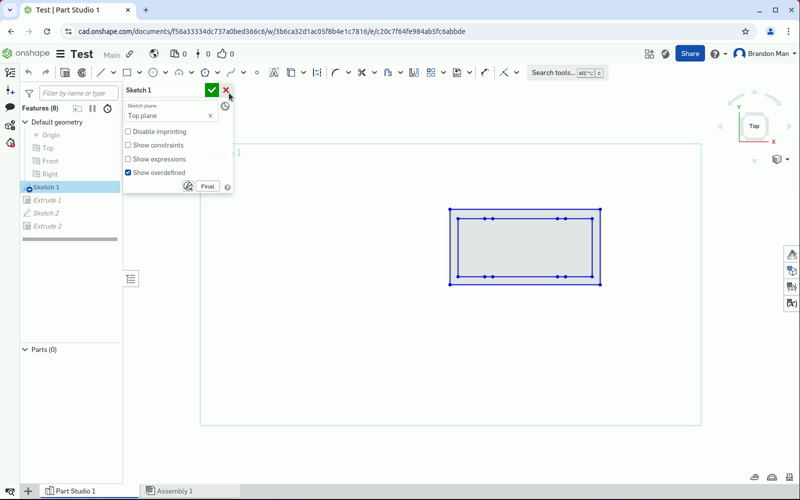
click(229, 92)
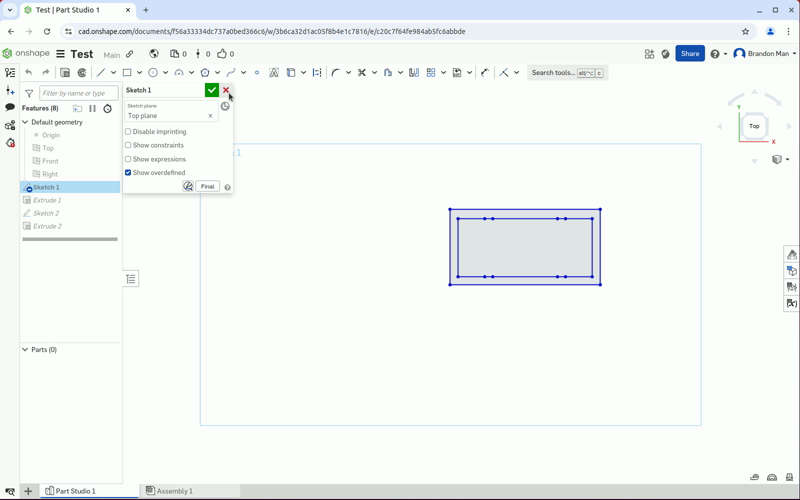
key(shift+s)
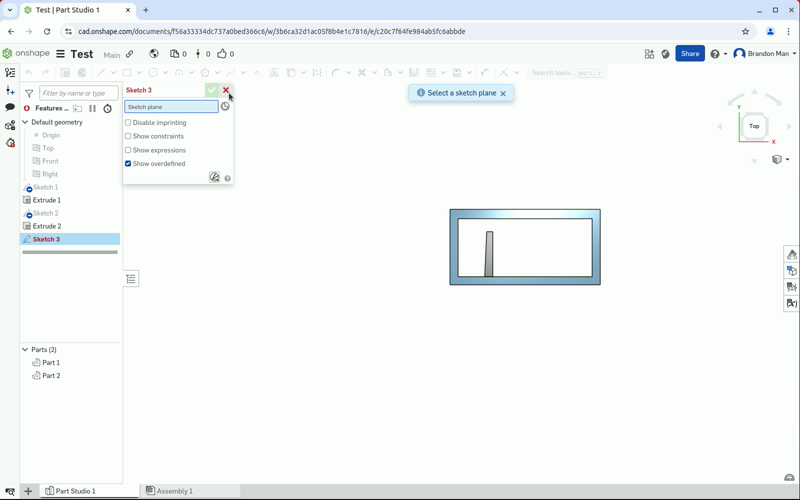
mouse_move(73, 150)
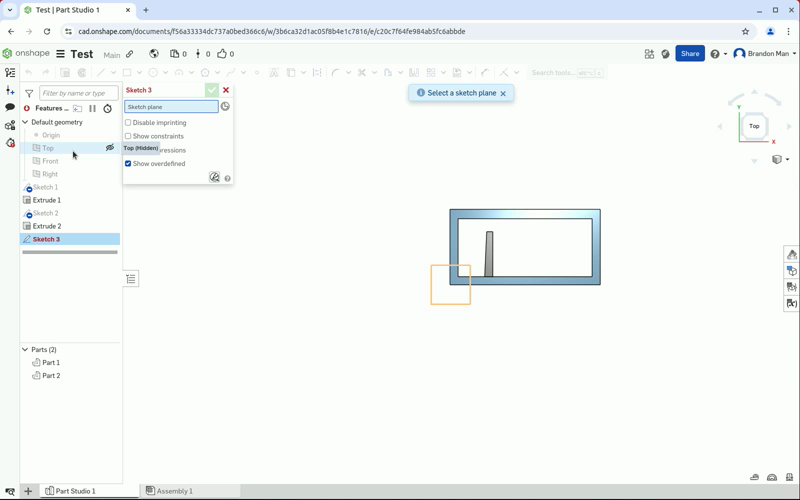
click(73, 150)
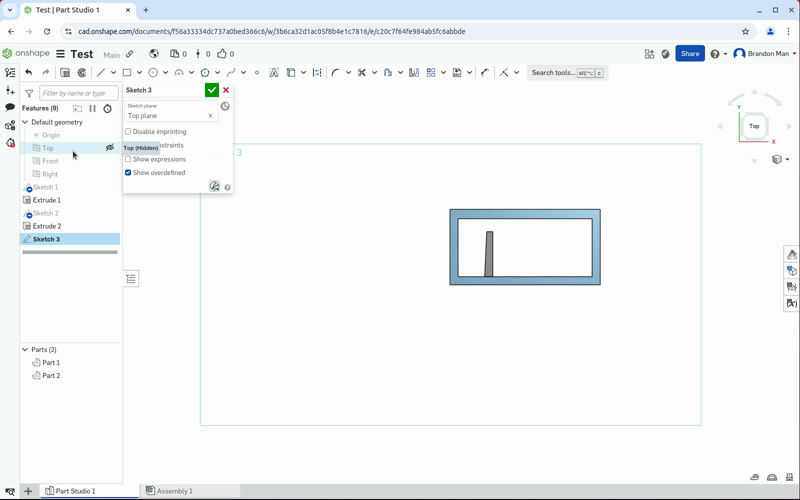
mouse_move(73, 352)
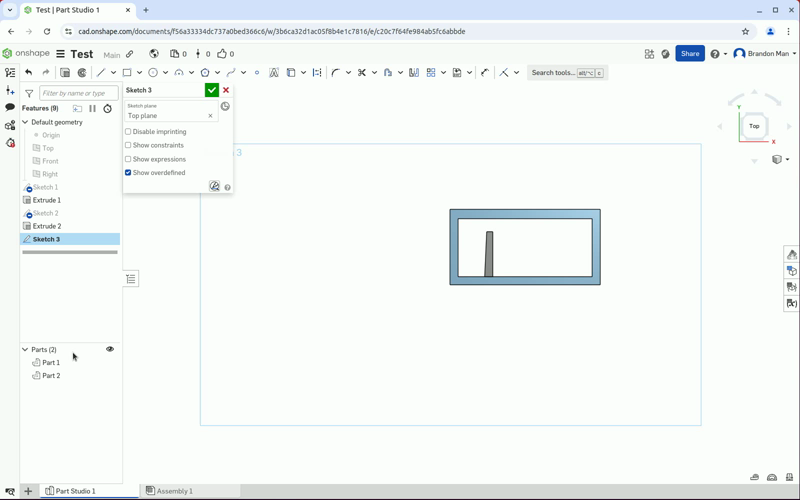
key(y)
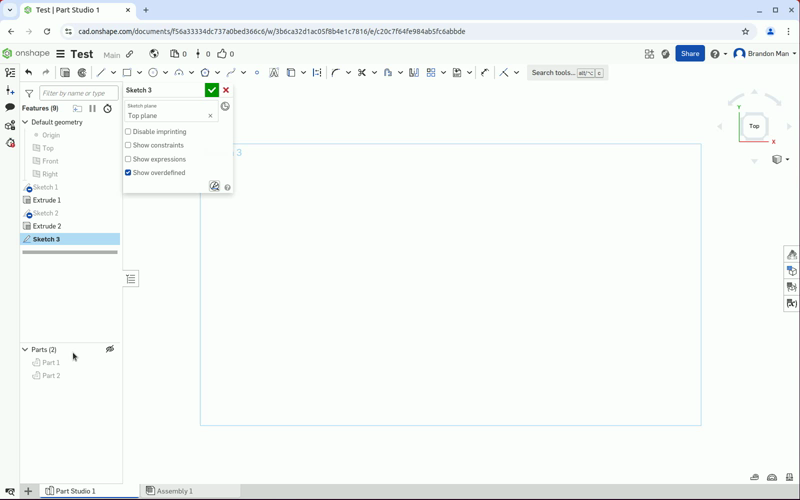
key(l)
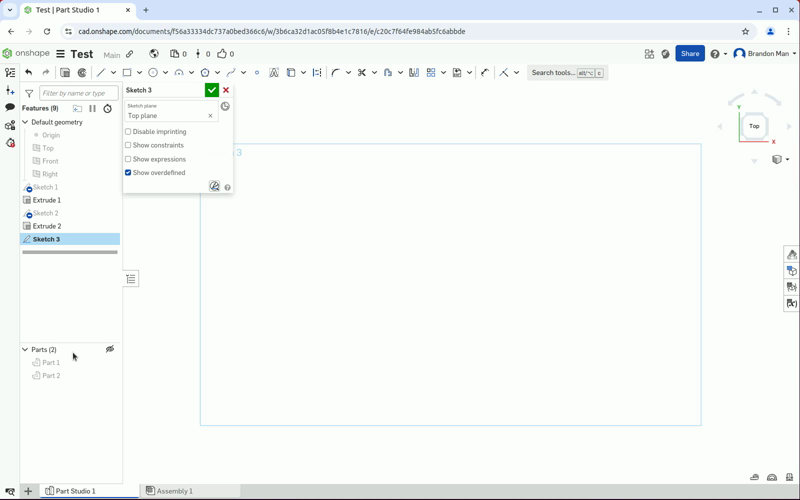
key_down(shift)
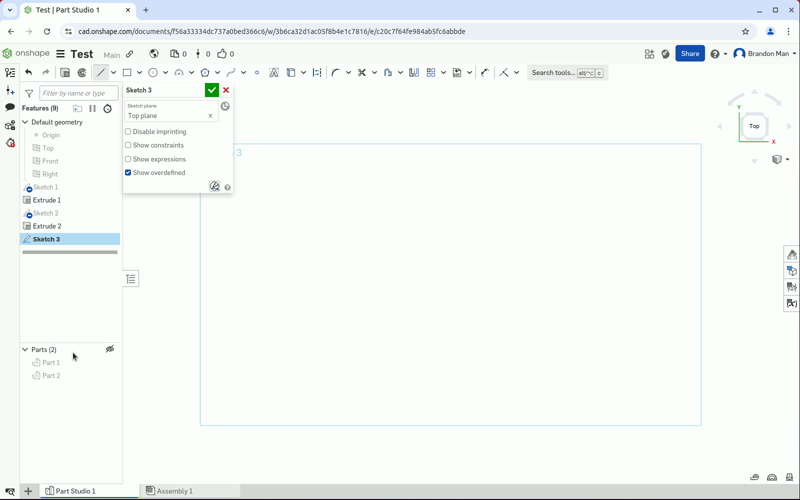
mouse_move(541, 276)
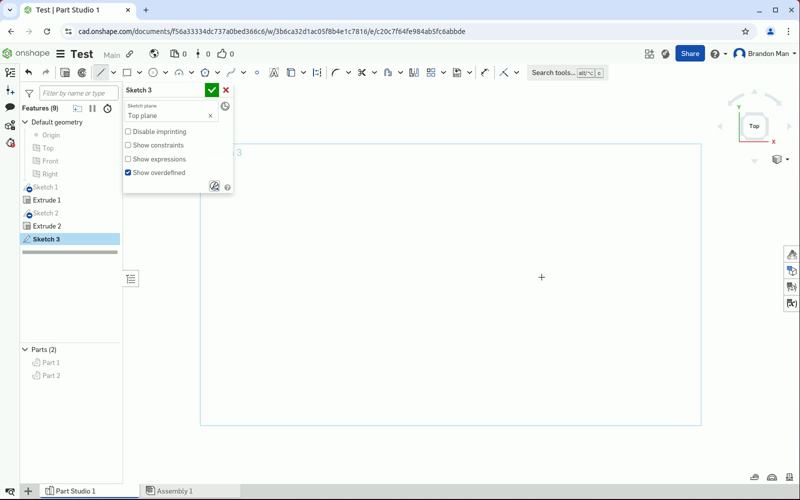
click(541, 276)
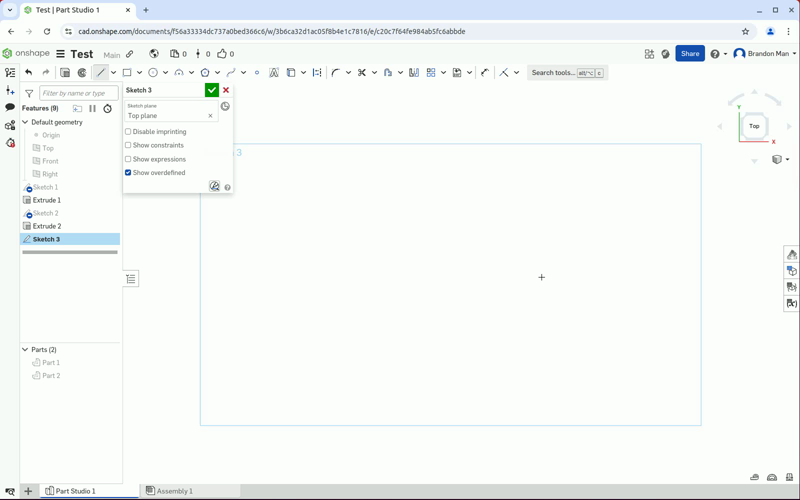
key_up(shift)
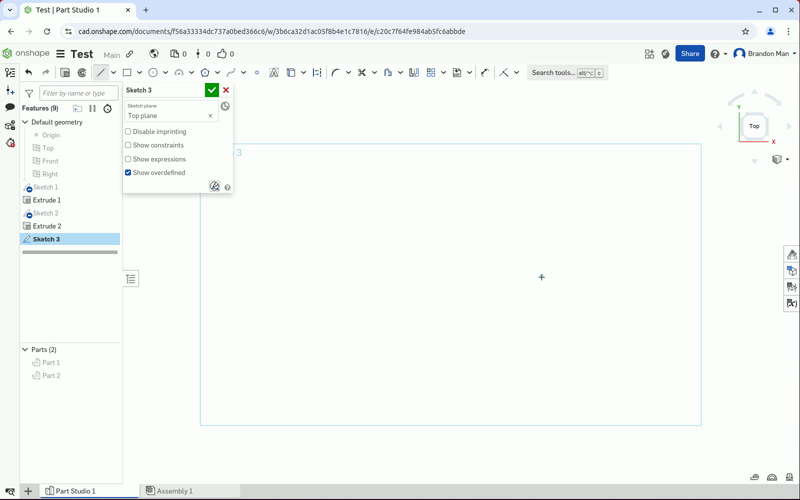
key_down(shift)
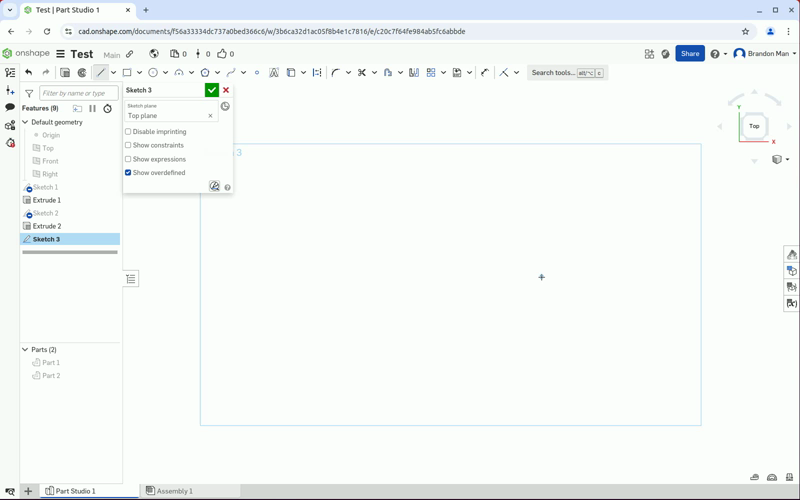
mouse_move(571, 276)
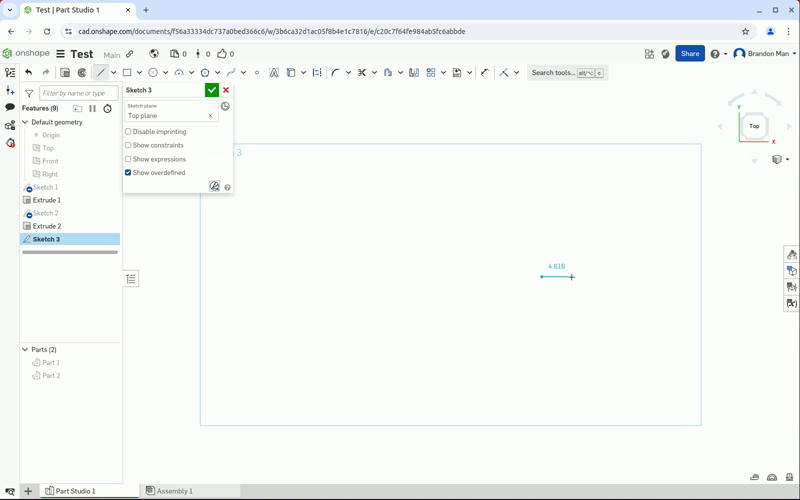
mouse_move(547, 276)
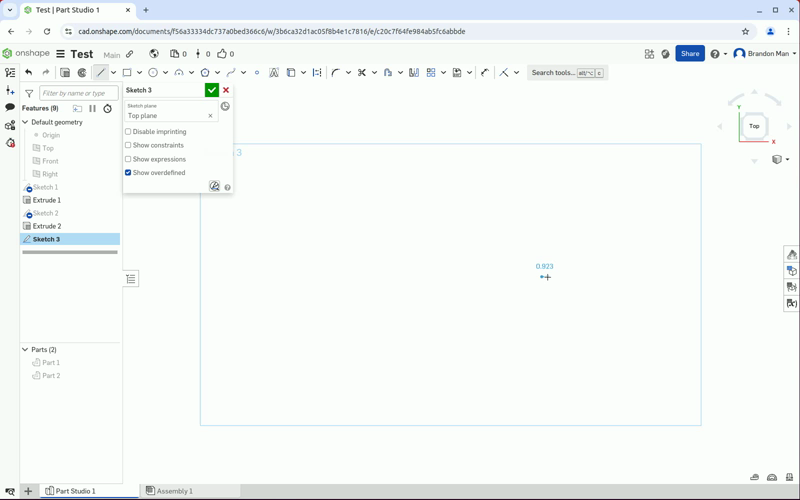
scroll(6)
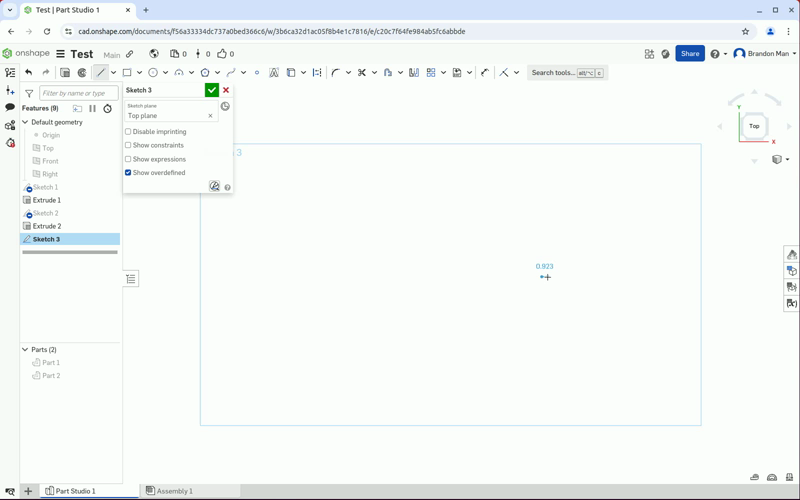
scroll(6)
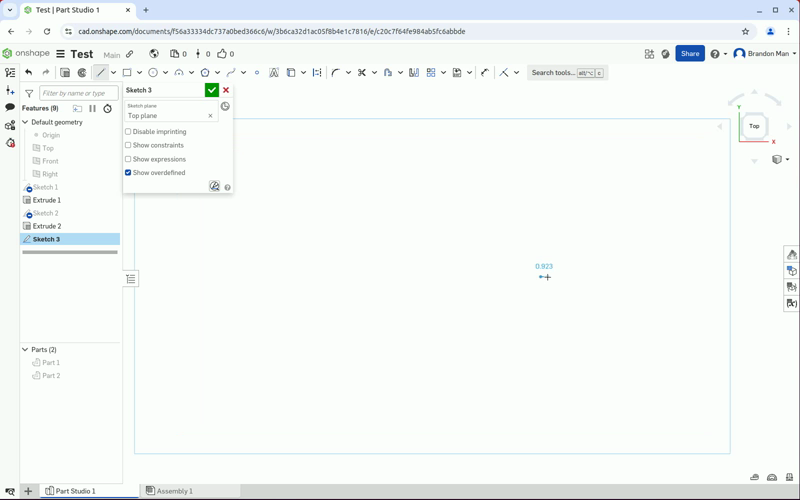
scroll(6)
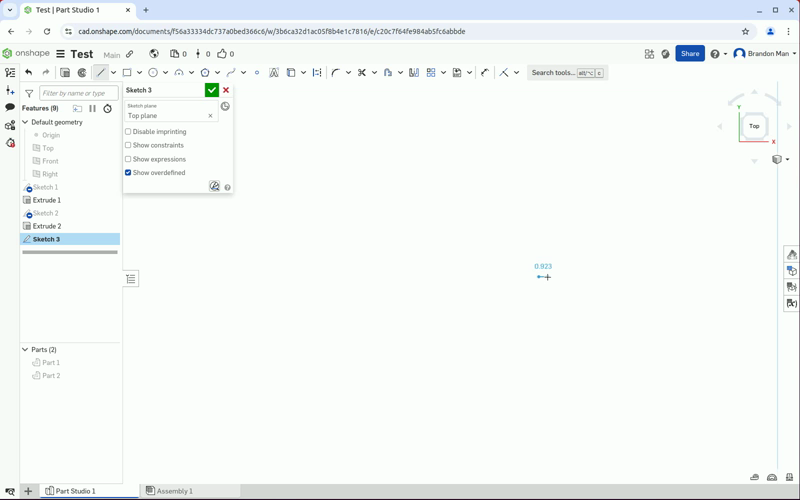
scroll(6)
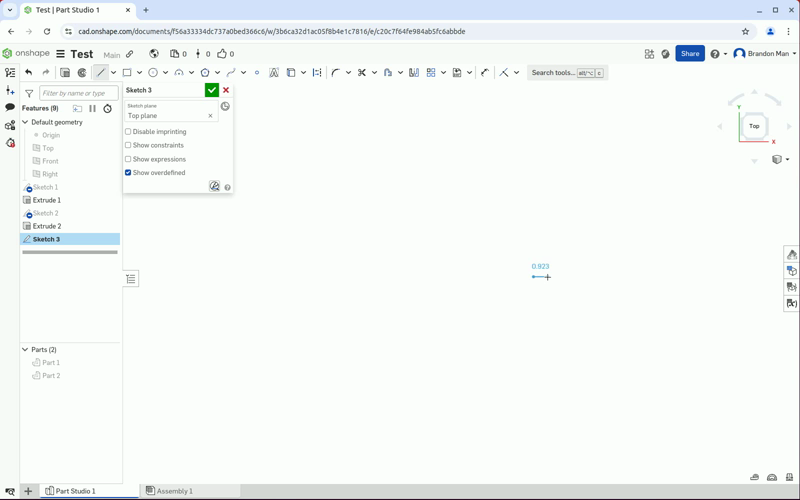
scroll(6)
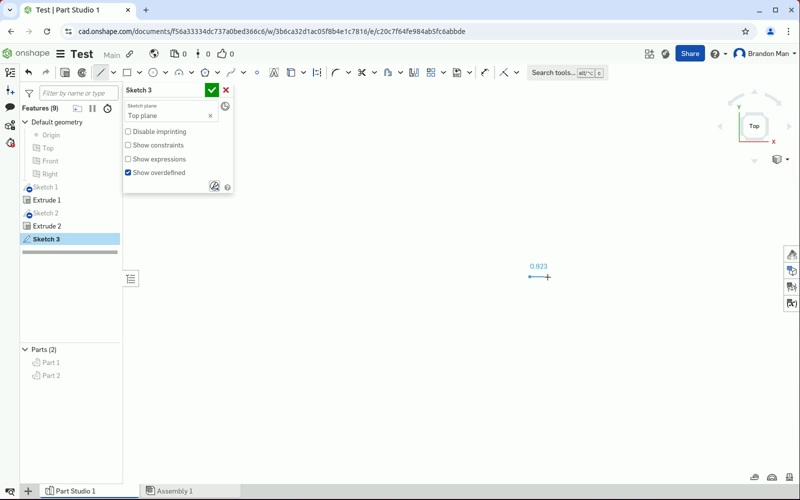
scroll(6)
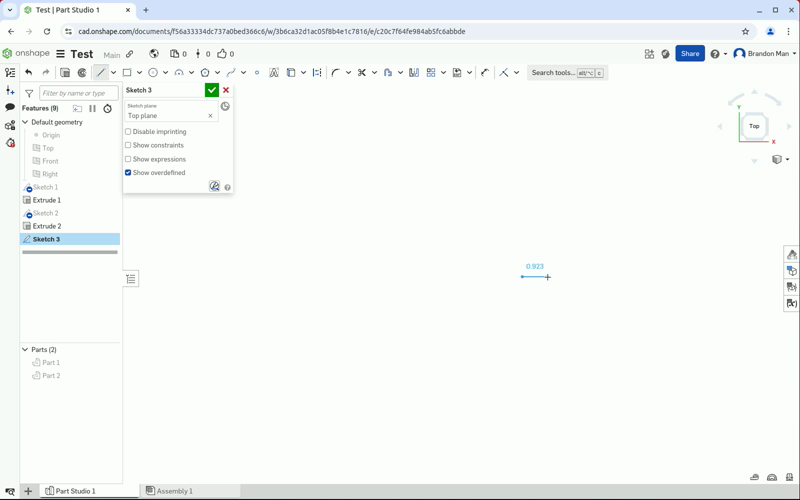
scroll(6)
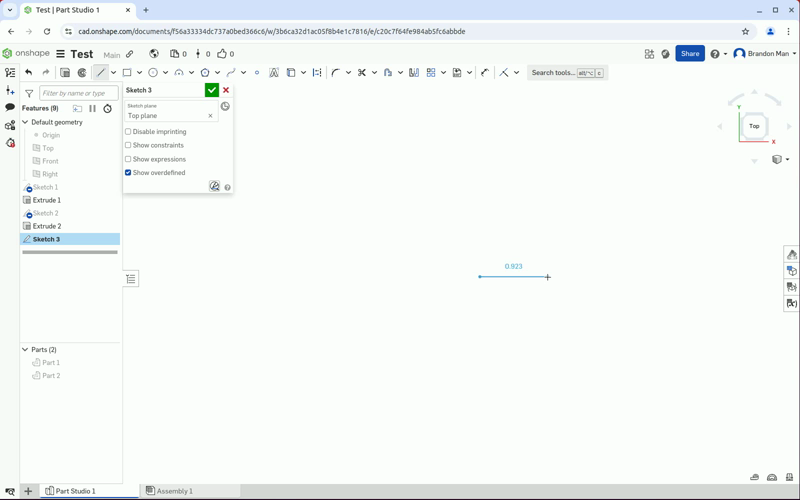
click(547, 276)
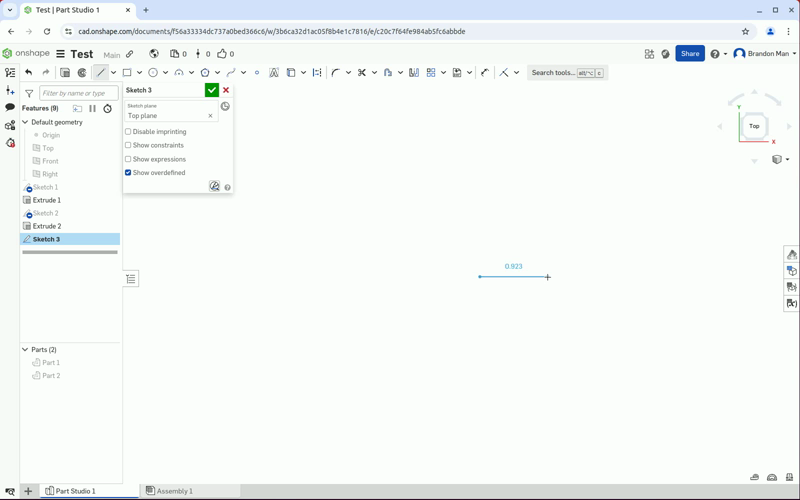
scroll(-6)
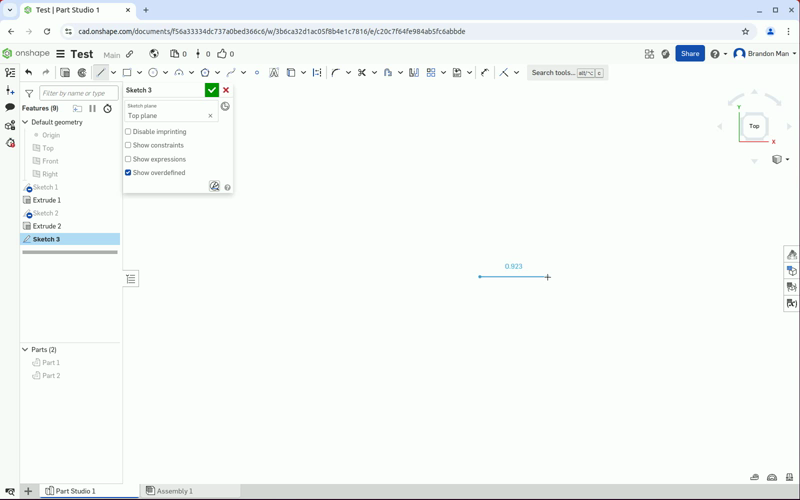
scroll(-6)
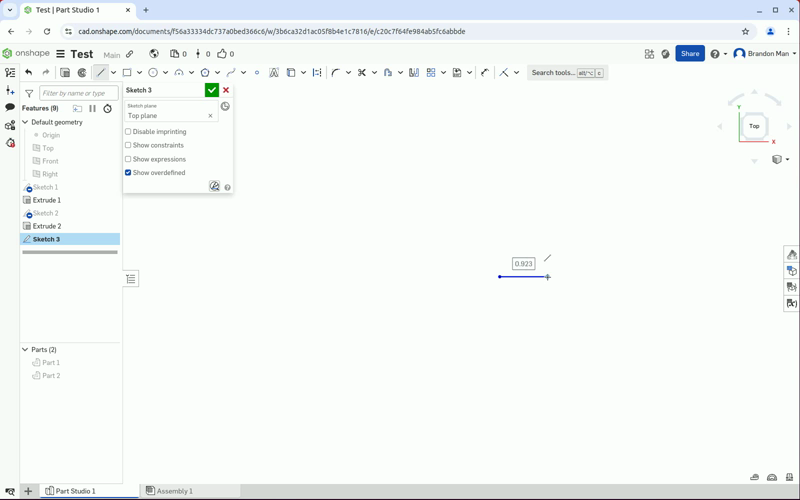
scroll(-6)
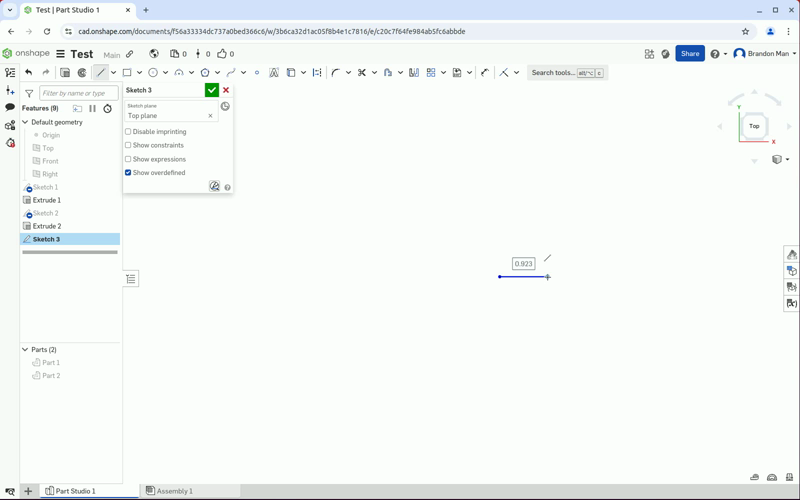
scroll(-6)
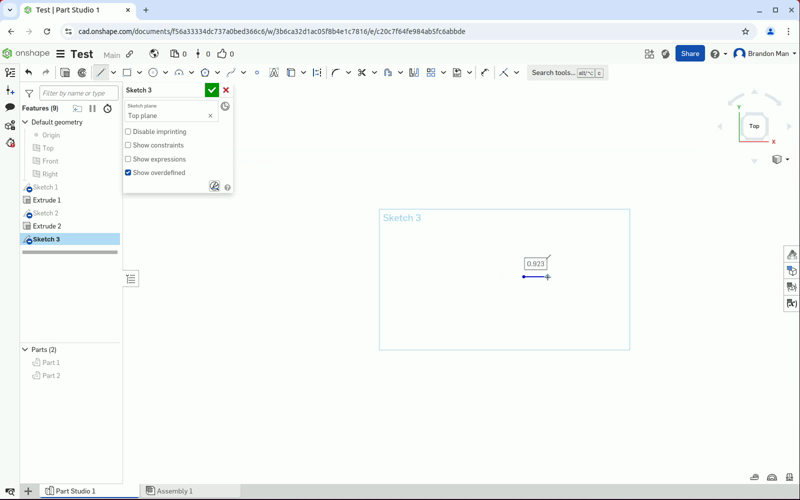
scroll(-6)
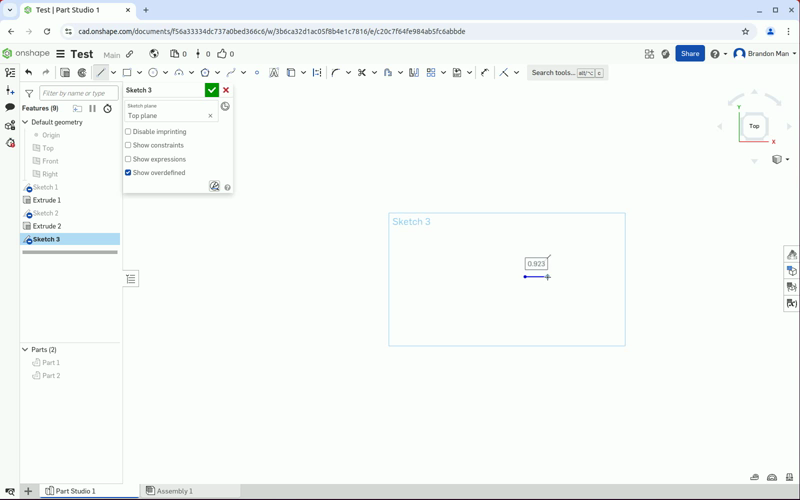
scroll(-6)
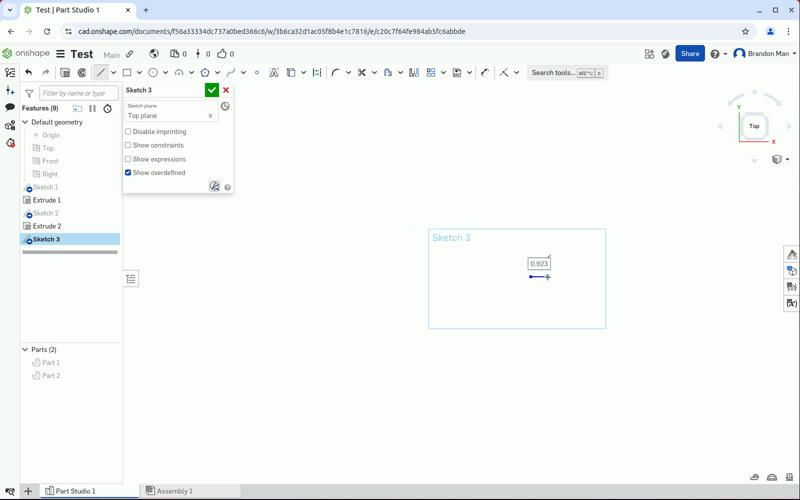
scroll(-6)
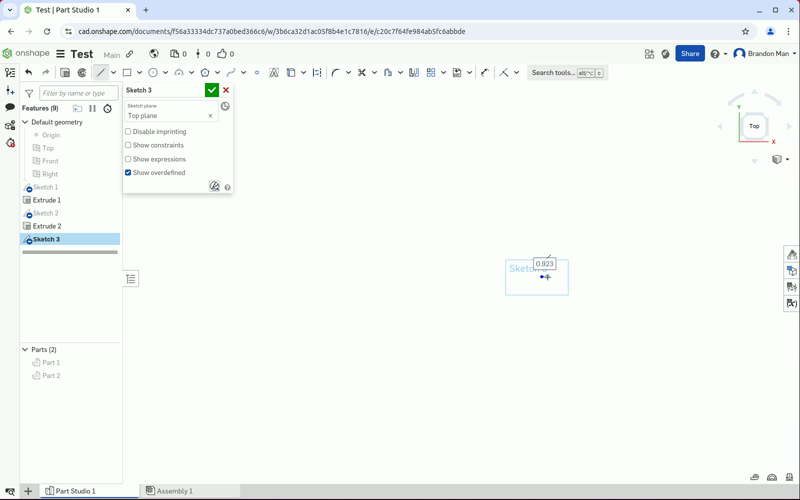
key_up(shift)
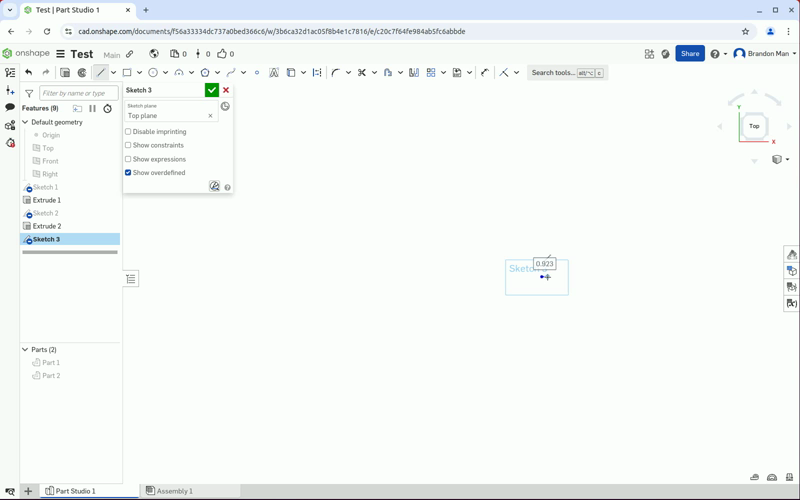
key_down(shift)
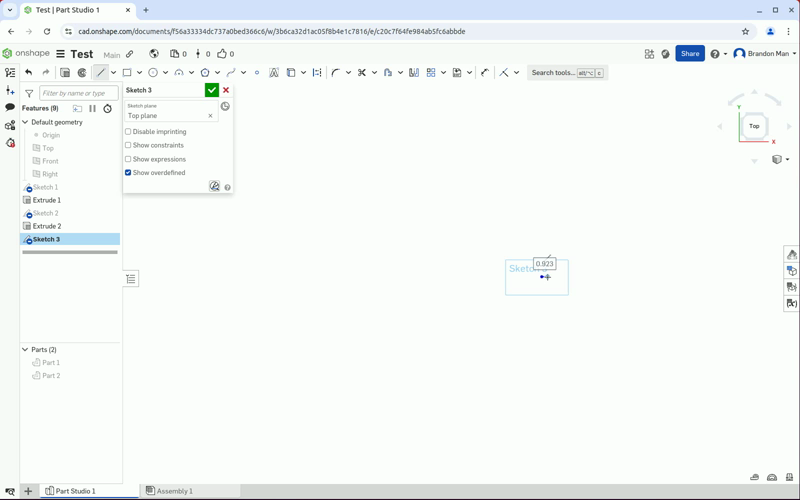
mouse_move(577, 276)
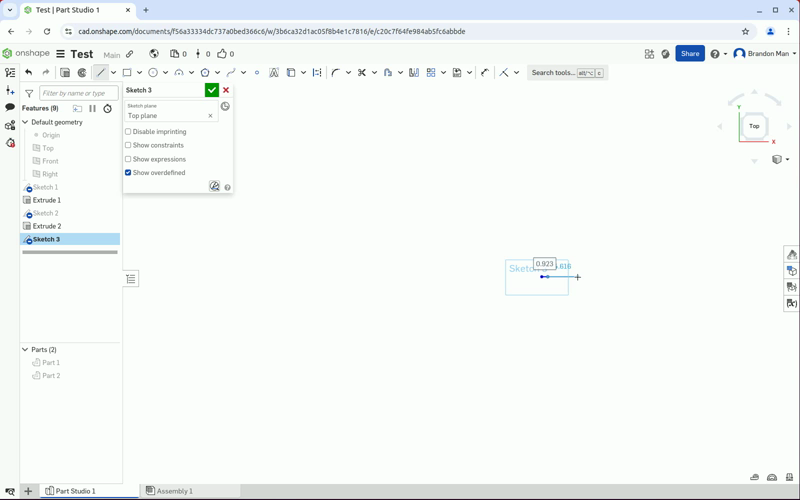
mouse_move(547, 231)
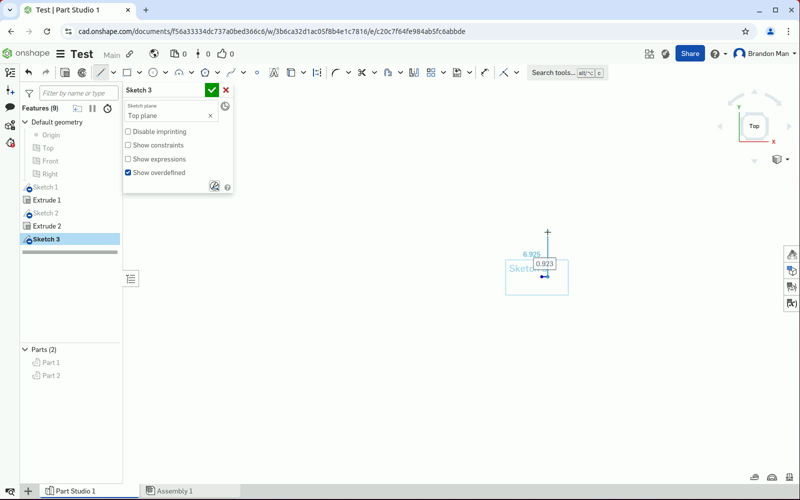
click(547, 231)
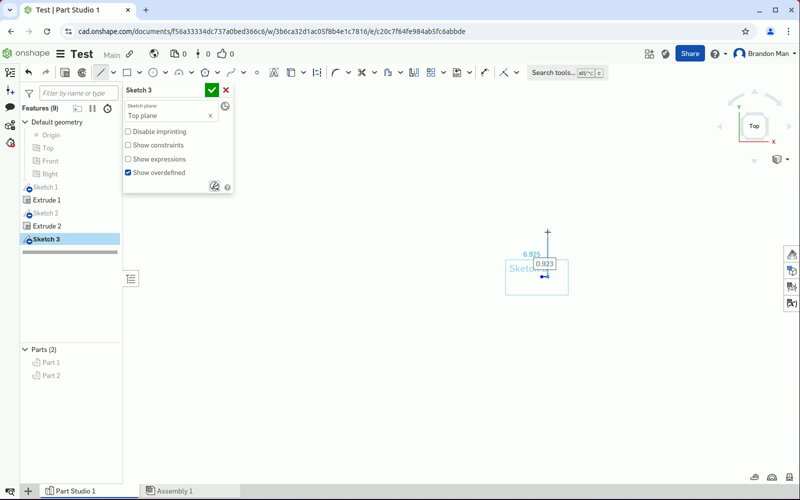
key_up(shift)
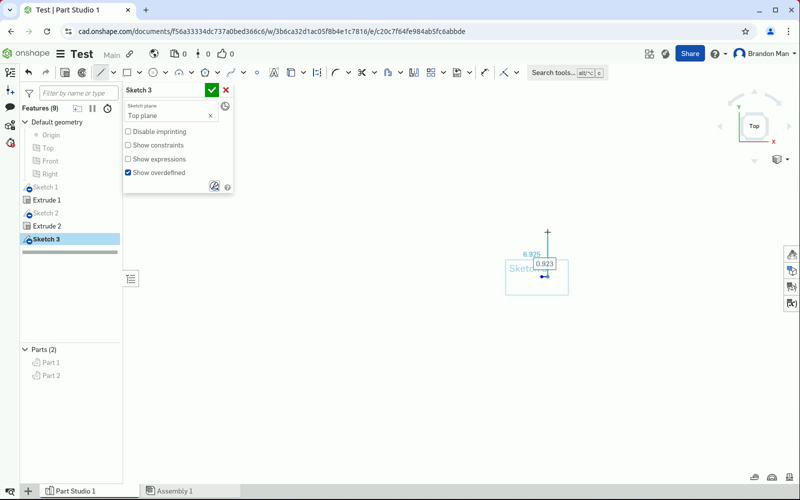
key_down(shift)
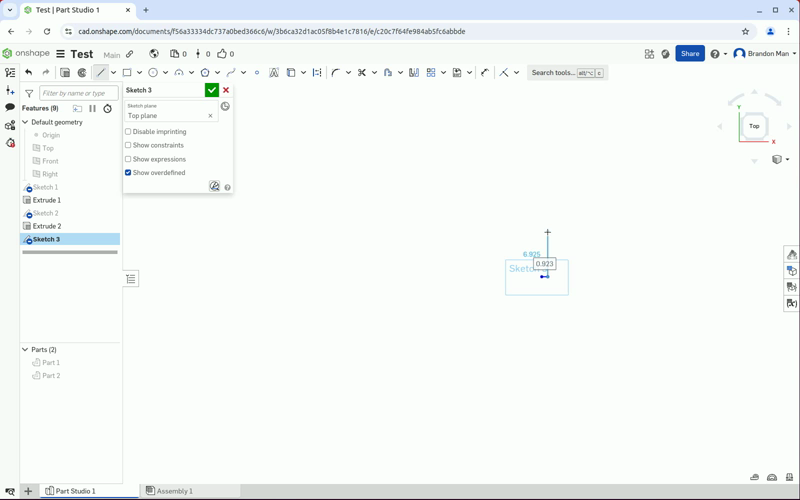
mouse_move(577, 231)
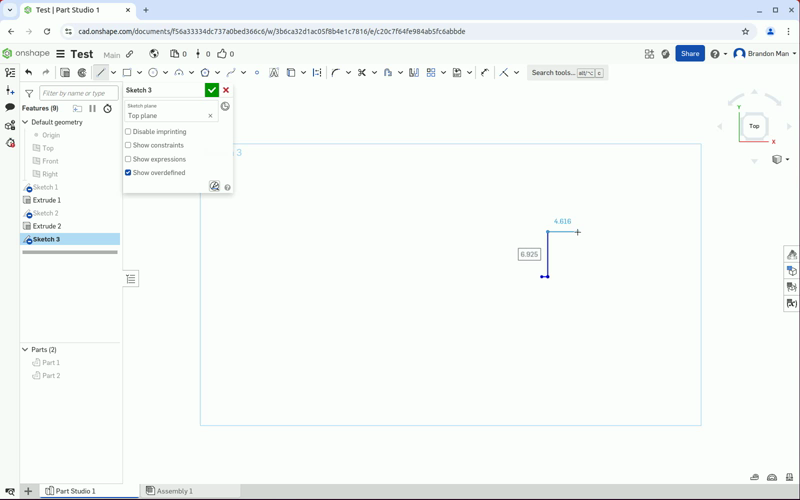
mouse_move(541, 231)
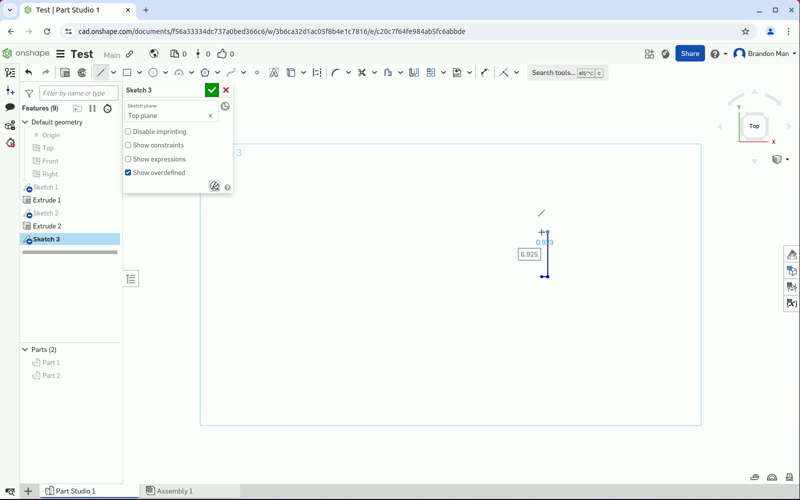
scroll(6)
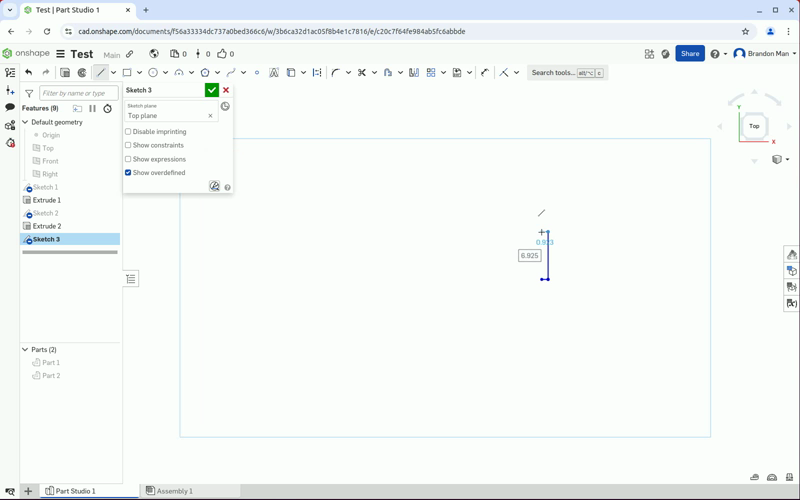
scroll(6)
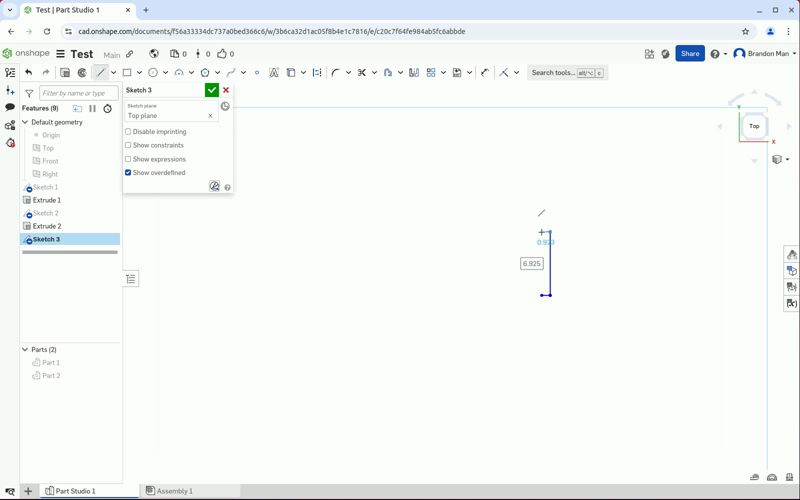
scroll(6)
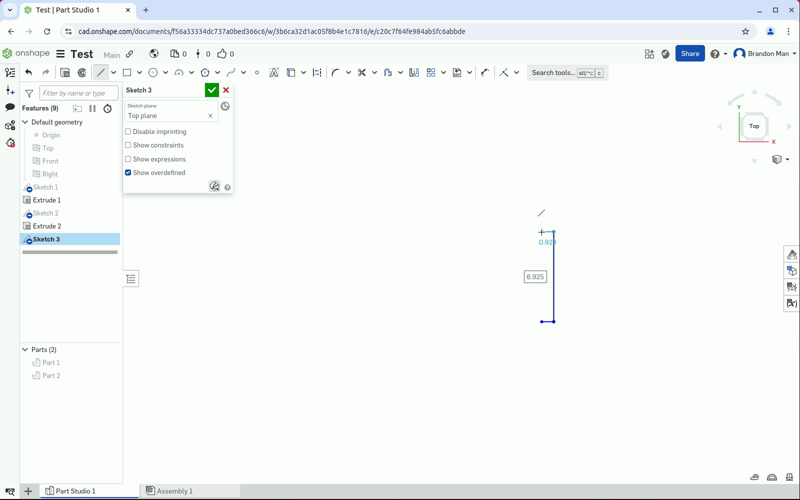
scroll(6)
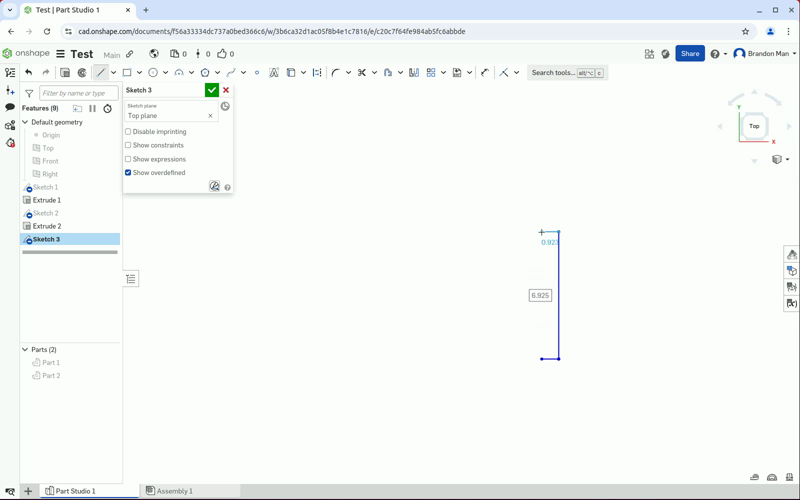
scroll(6)
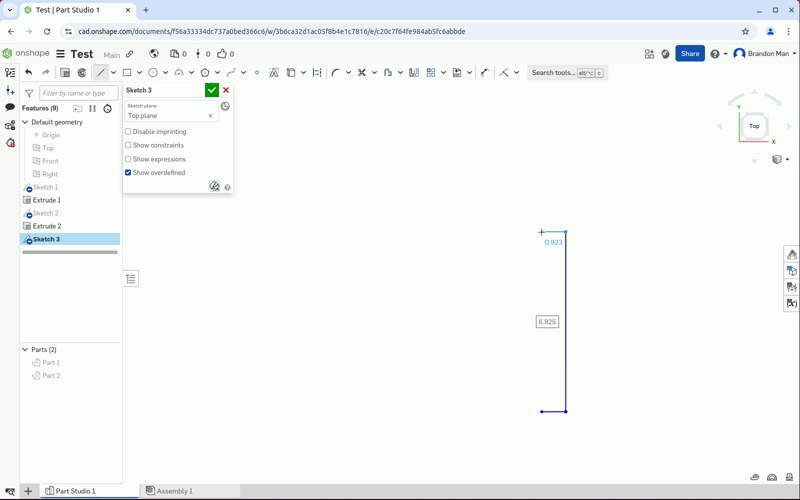
scroll(6)
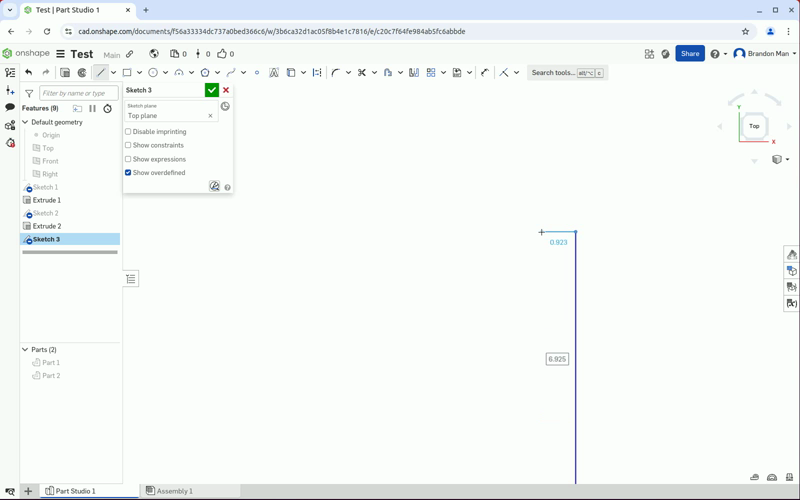
scroll(6)
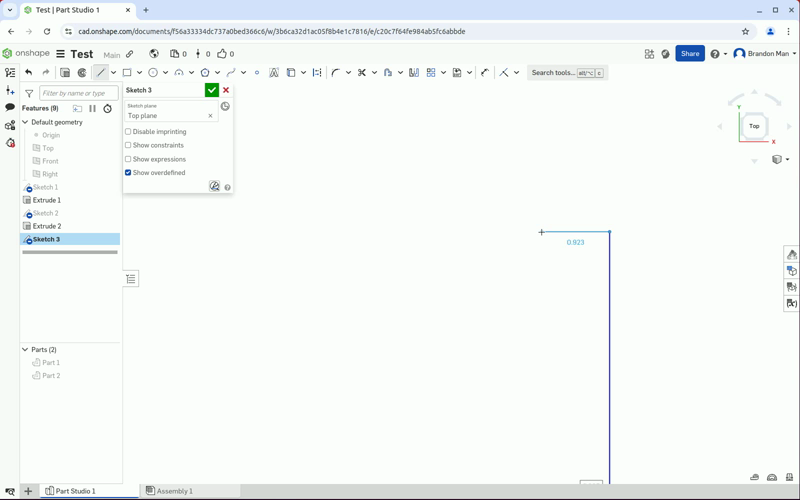
click(541, 231)
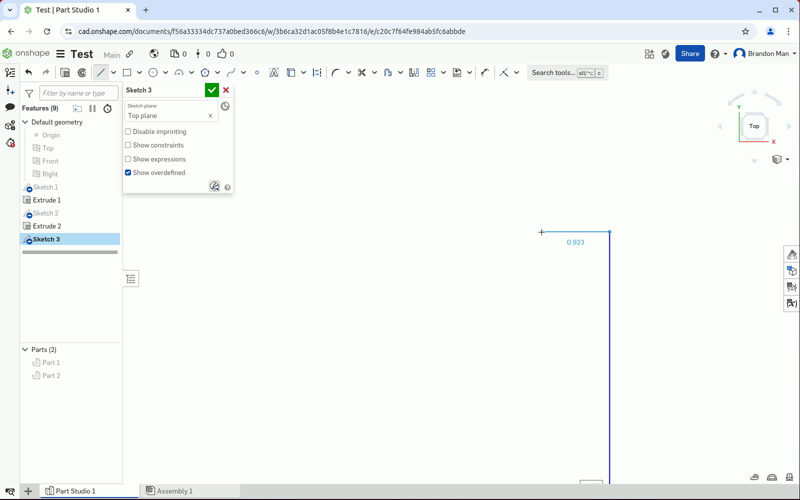
scroll(-6)
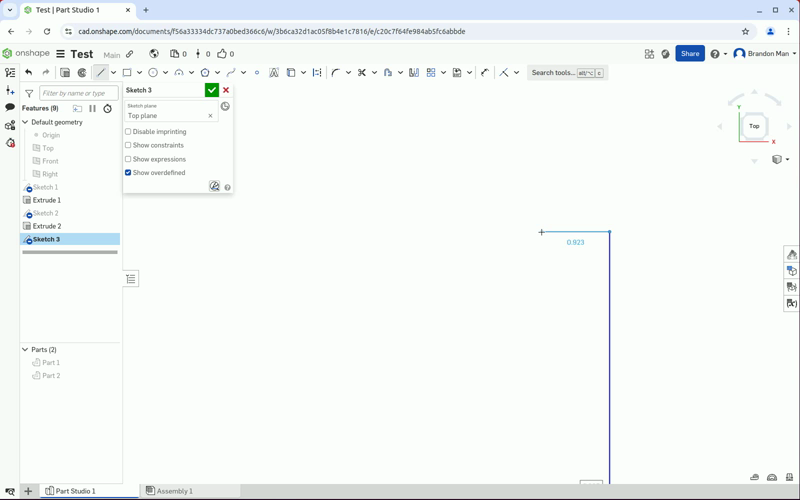
scroll(-6)
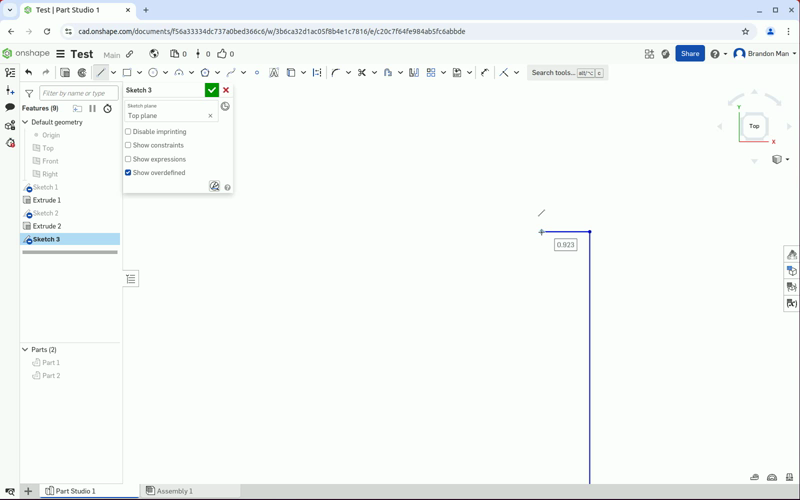
scroll(-6)
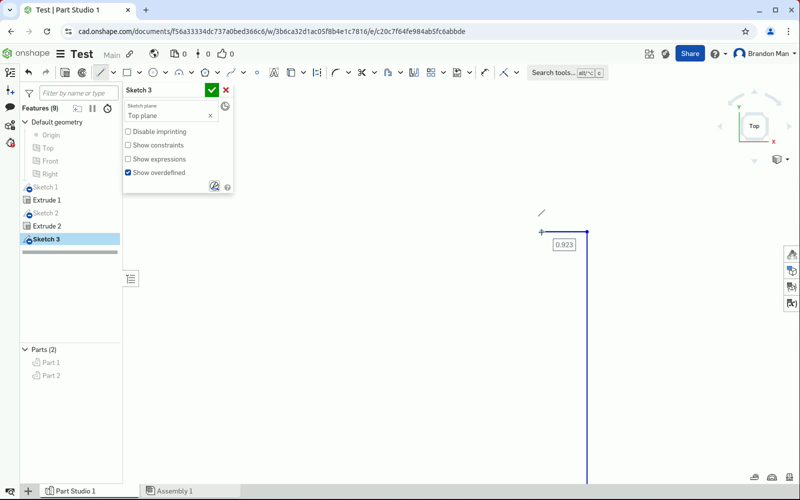
scroll(-6)
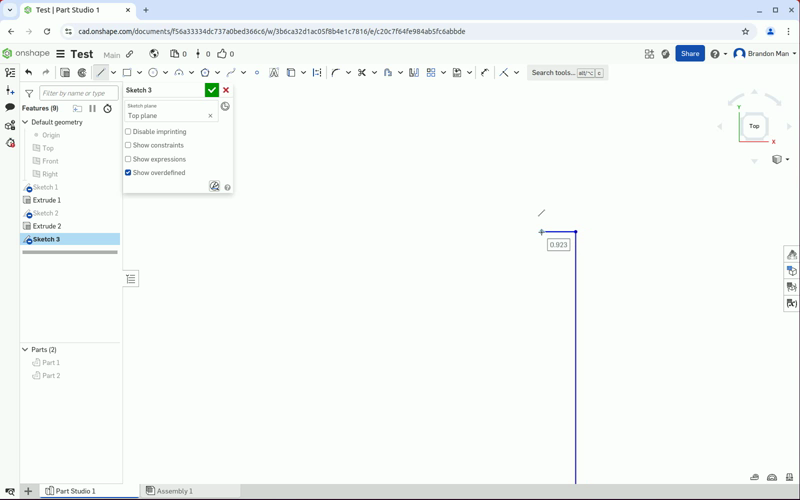
scroll(-6)
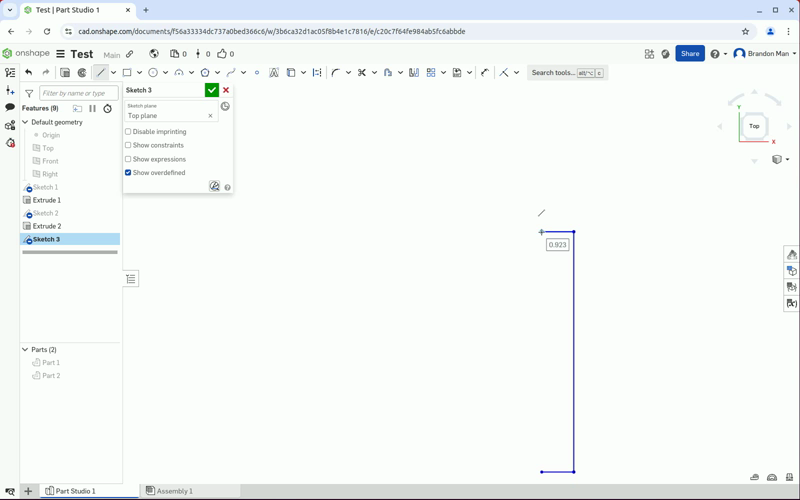
scroll(-6)
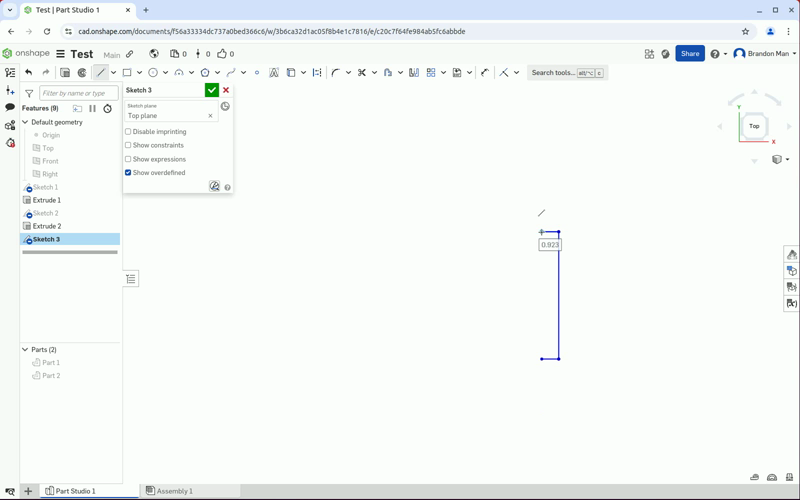
scroll(-6)
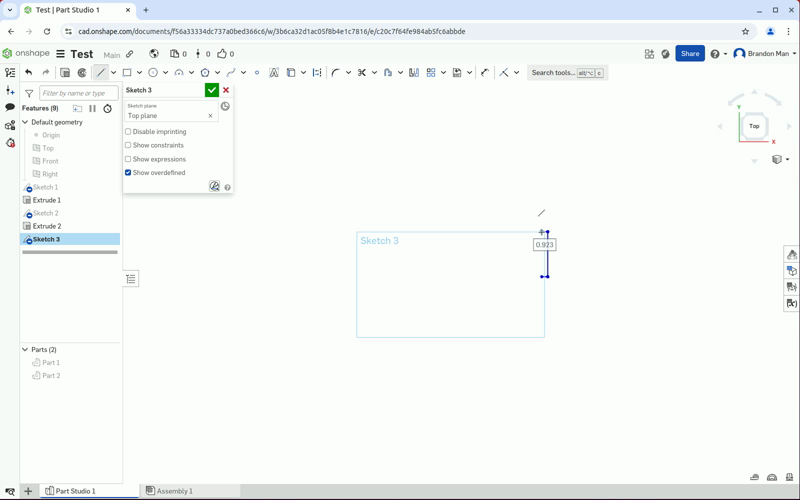
key_up(shift)
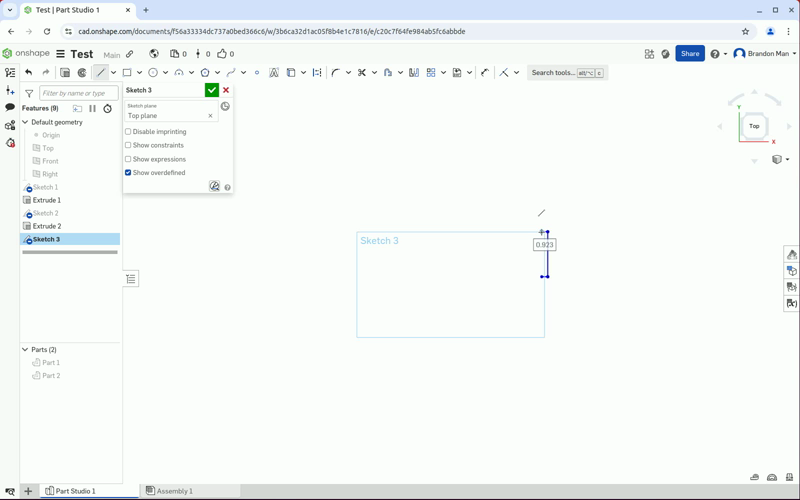
key_down(shift)
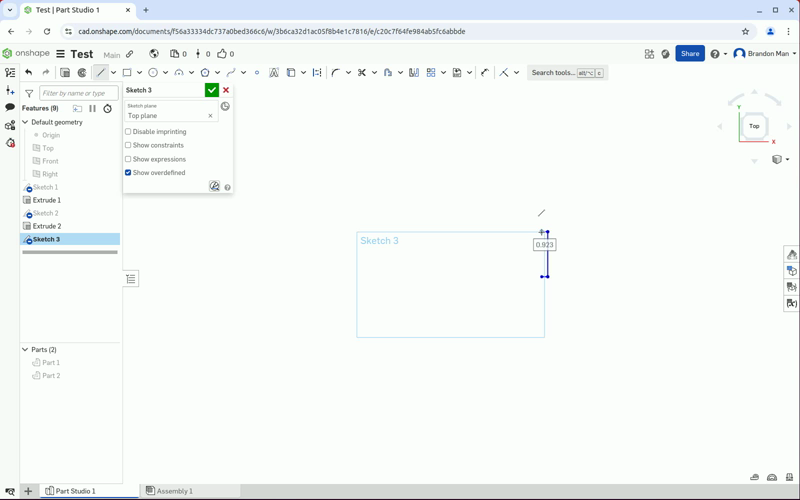
mouse_move(571, 231)
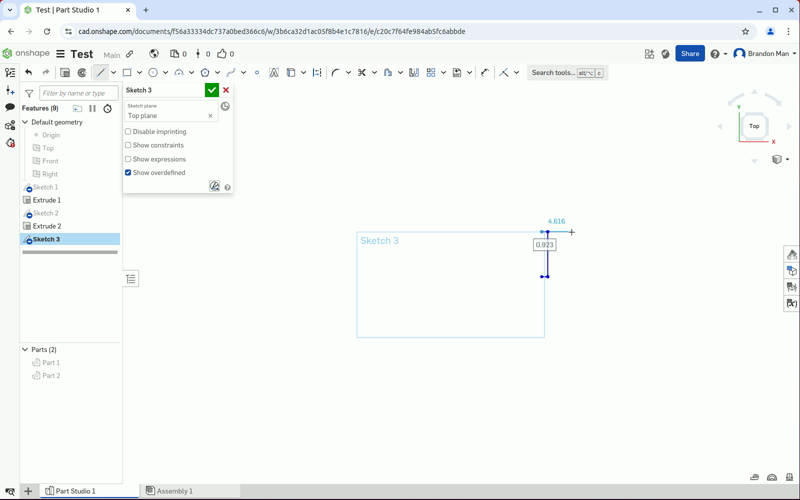
mouse_move(541, 246)
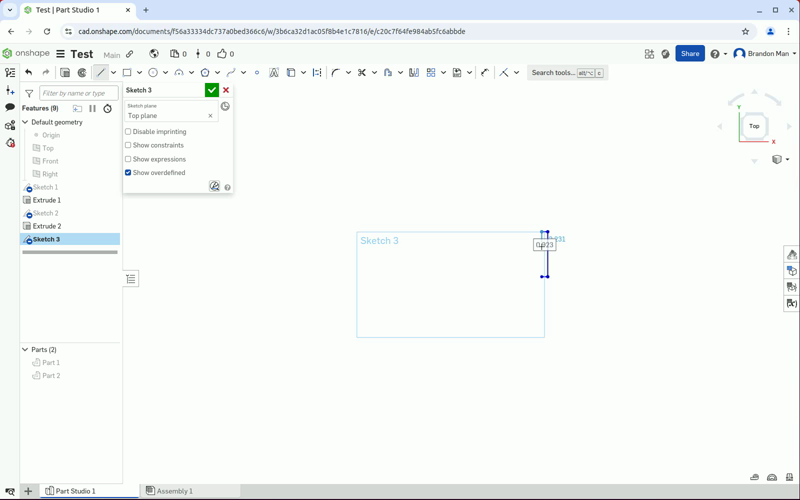
click(541, 246)
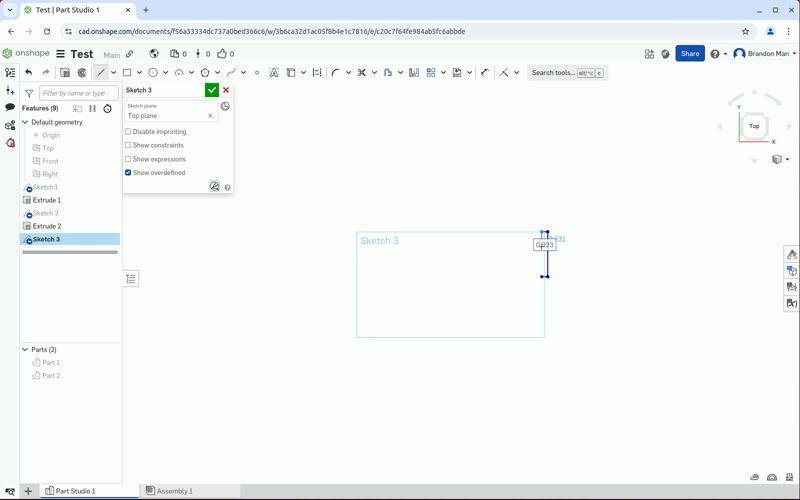
key_up(shift)
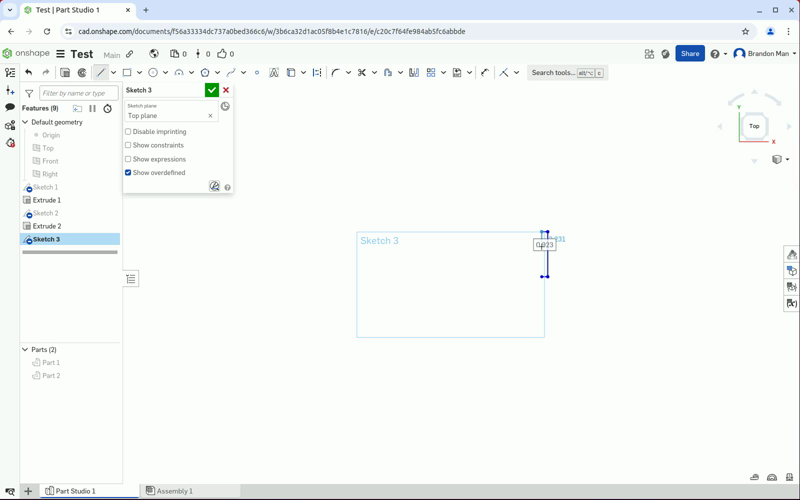
mouse_move(571, 246)
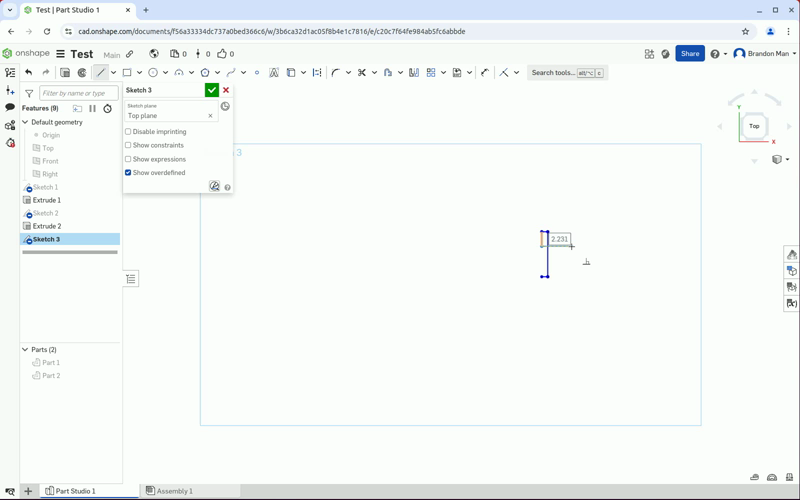
key_down(shift)
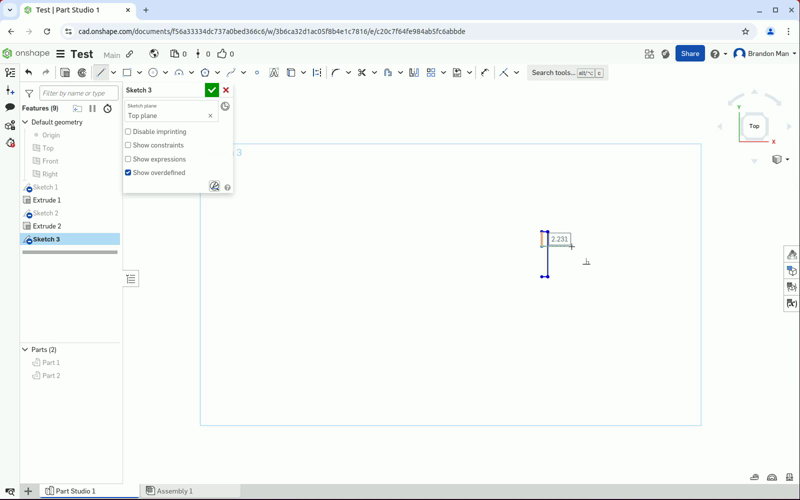
mouse_move(541, 276)
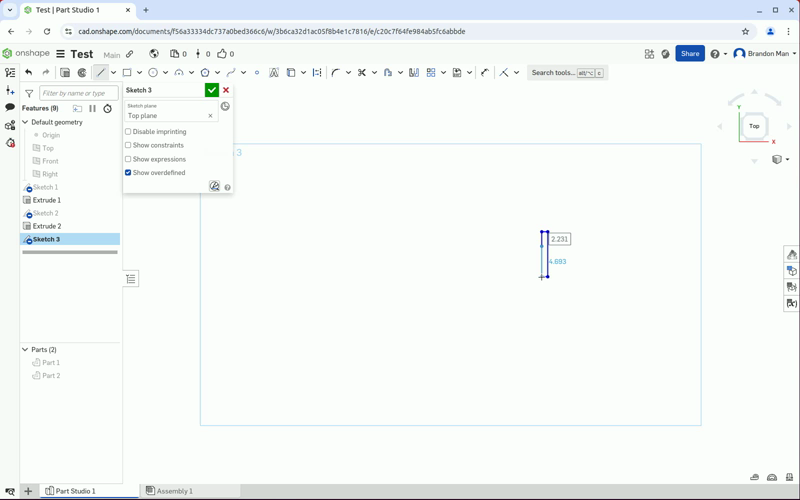
key_up(shift)
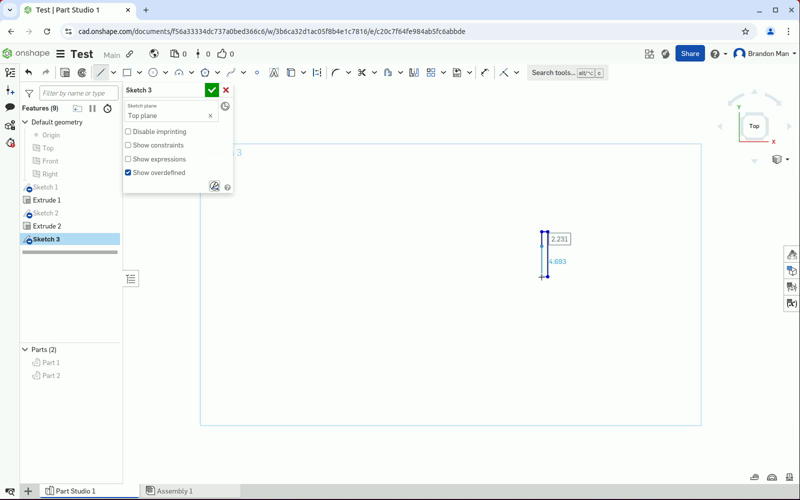
click(541, 276)
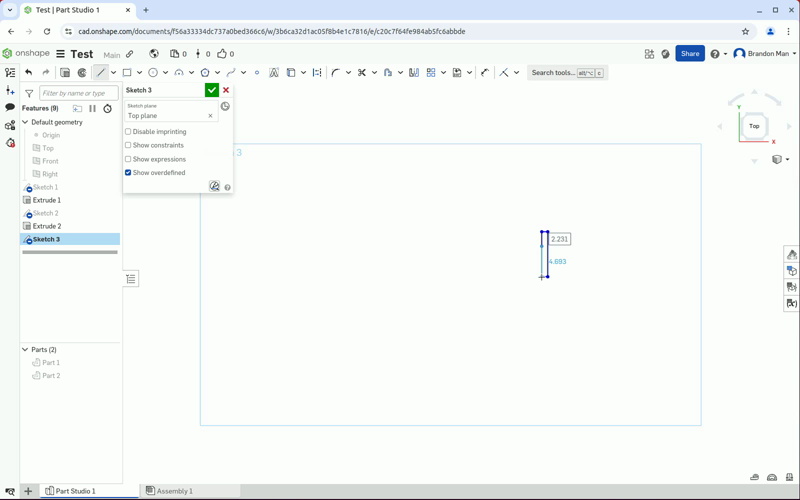
key(esc)
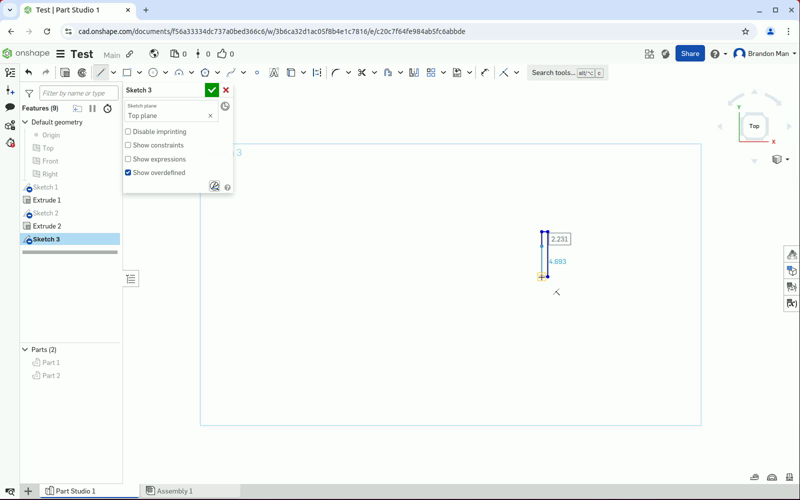
mouse_move(543, 268)
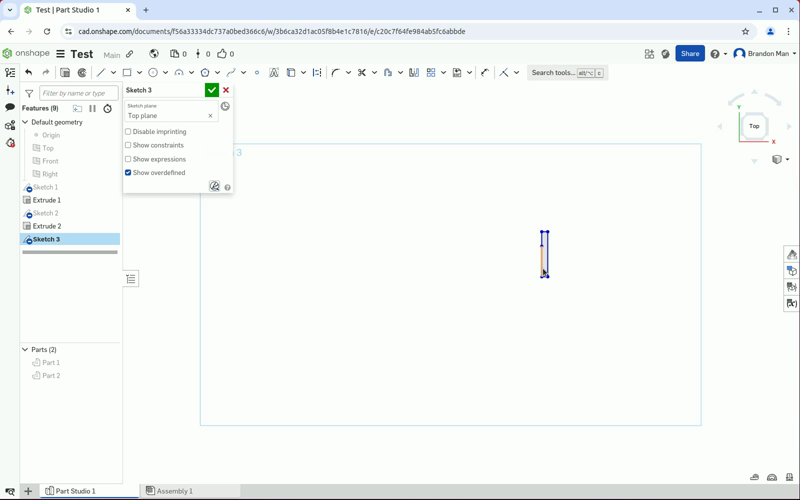
scroll(6)
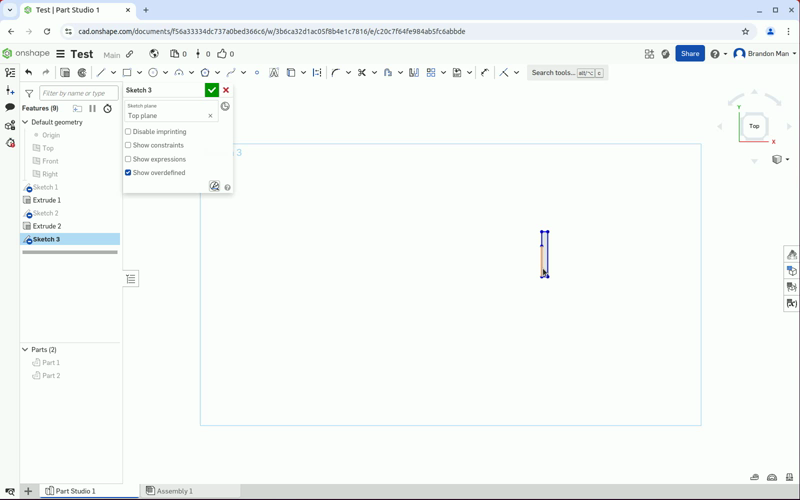
scroll(6)
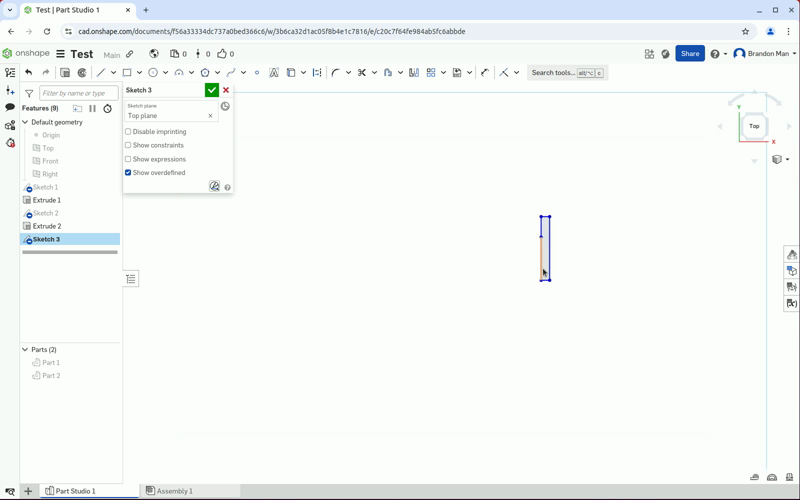
scroll(6)
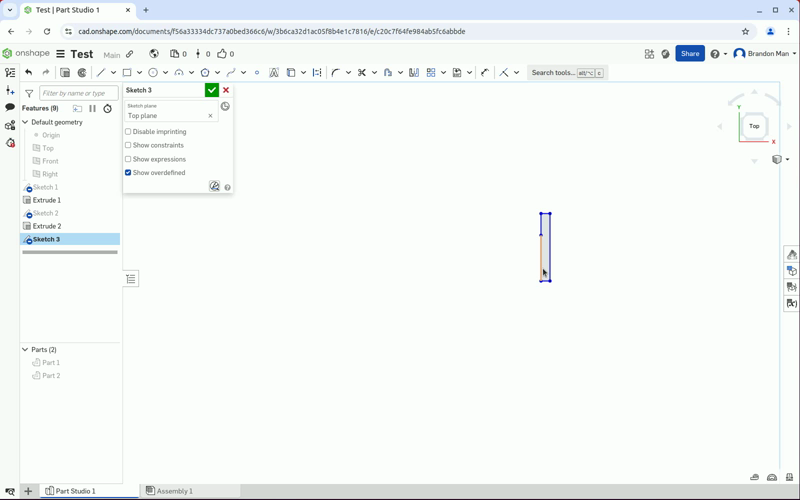
scroll(6)
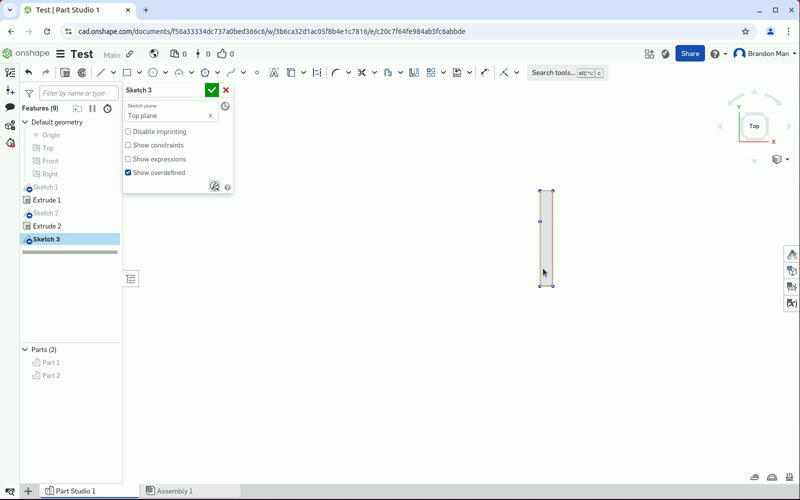
scroll(6)
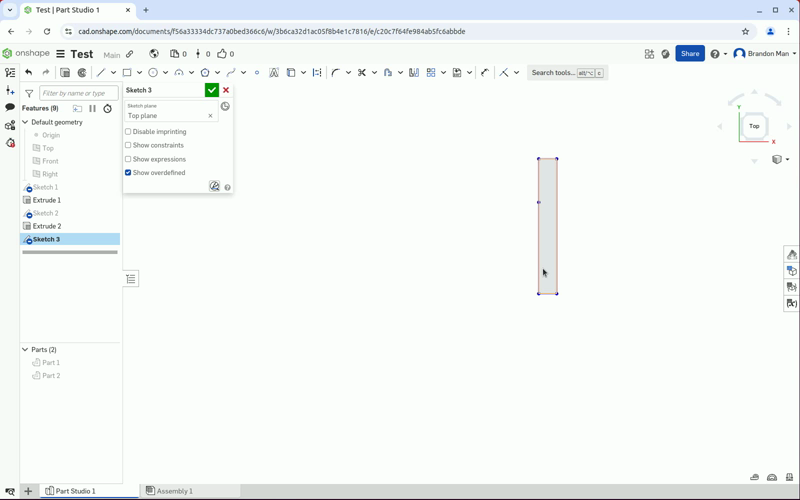
scroll(6)
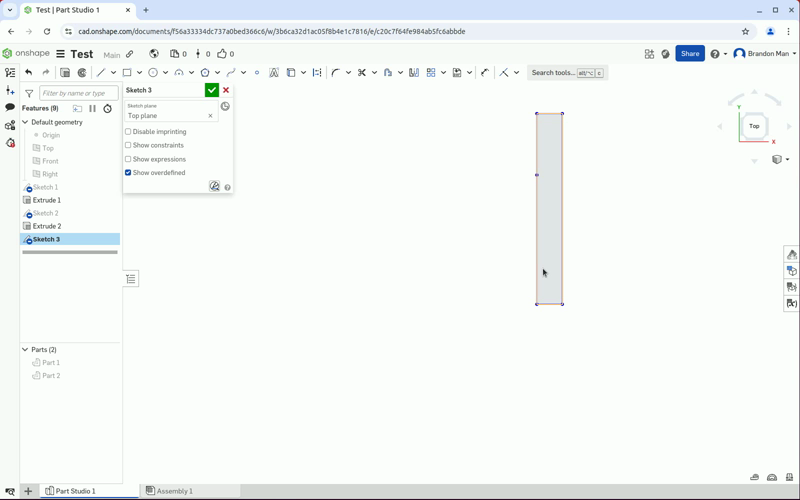
scroll(6)
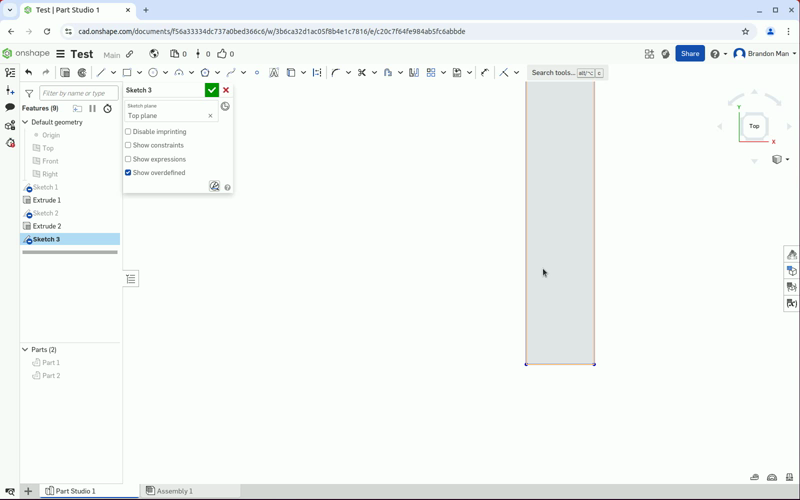
click(543, 268)
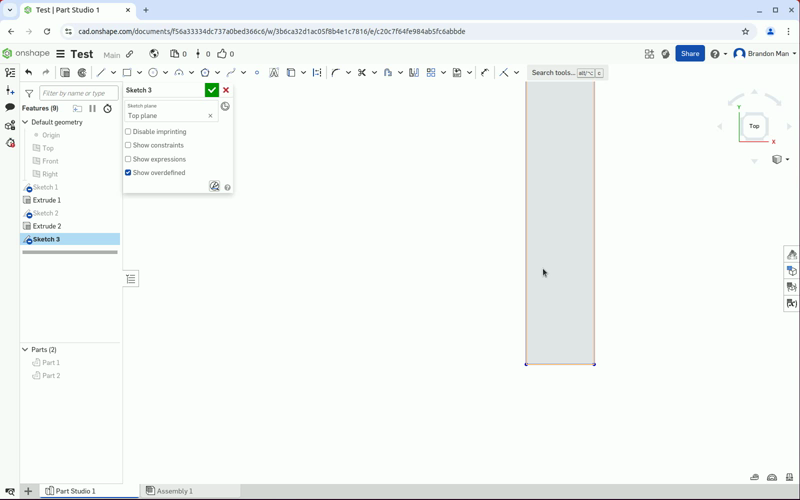
scroll(-6)
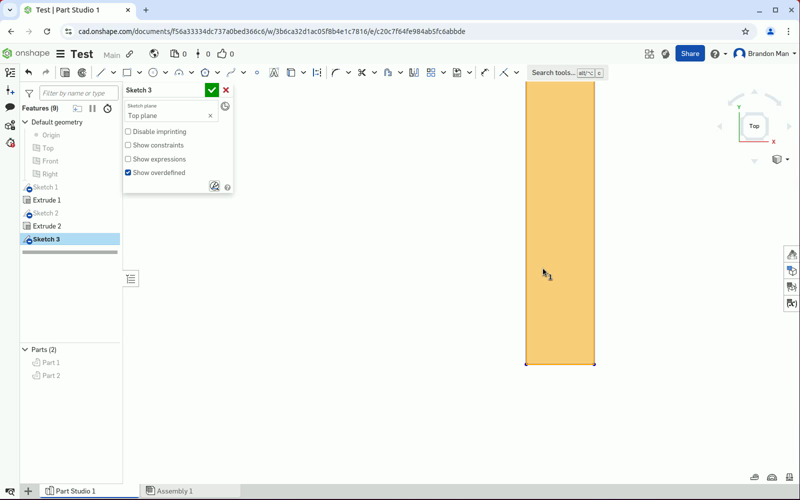
scroll(-6)
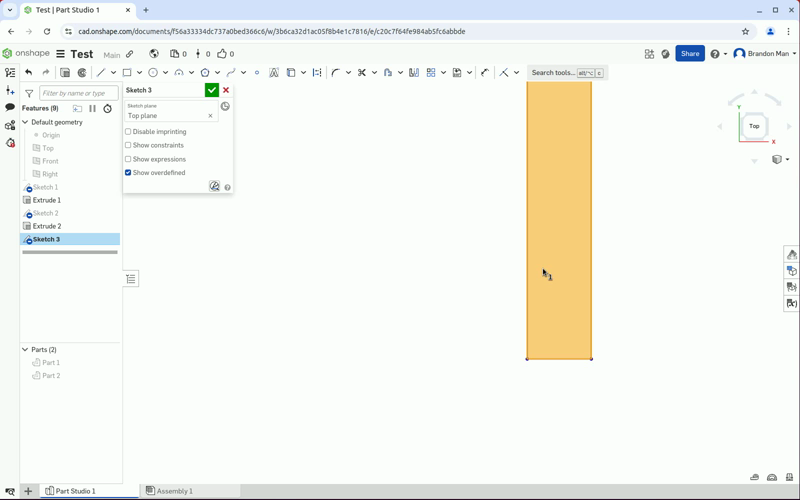
scroll(-6)
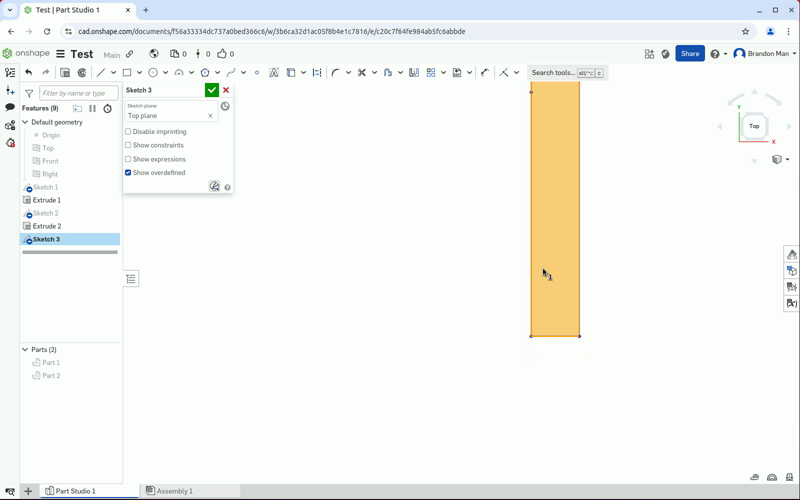
scroll(-6)
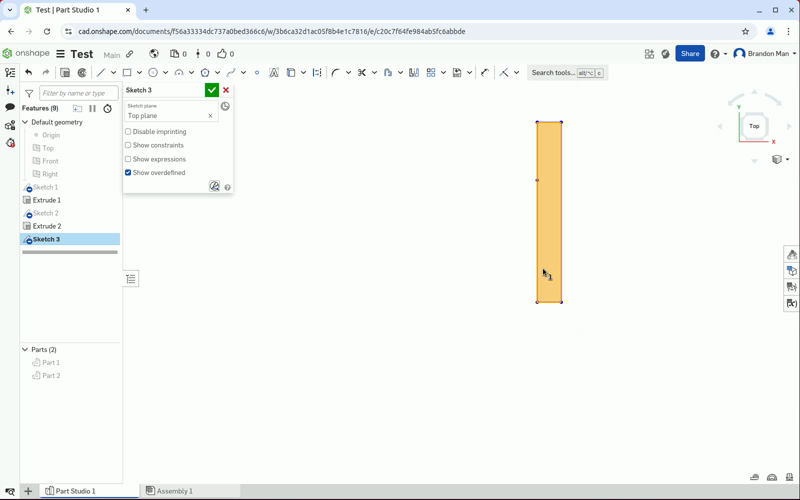
scroll(-6)
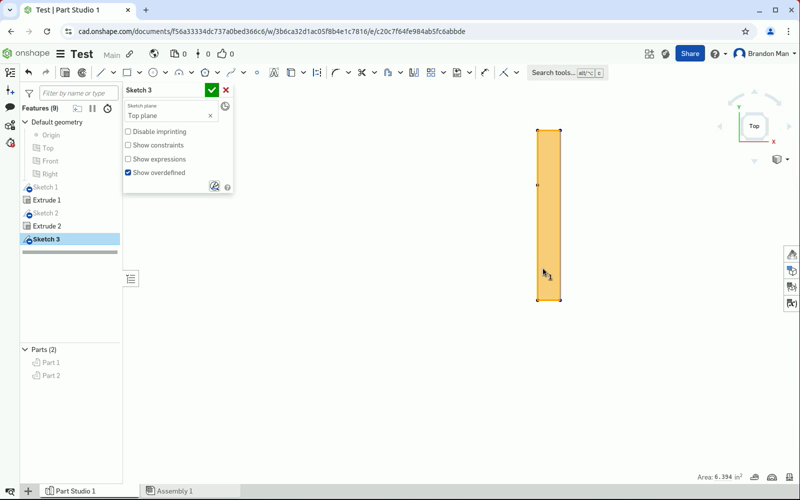
scroll(-6)
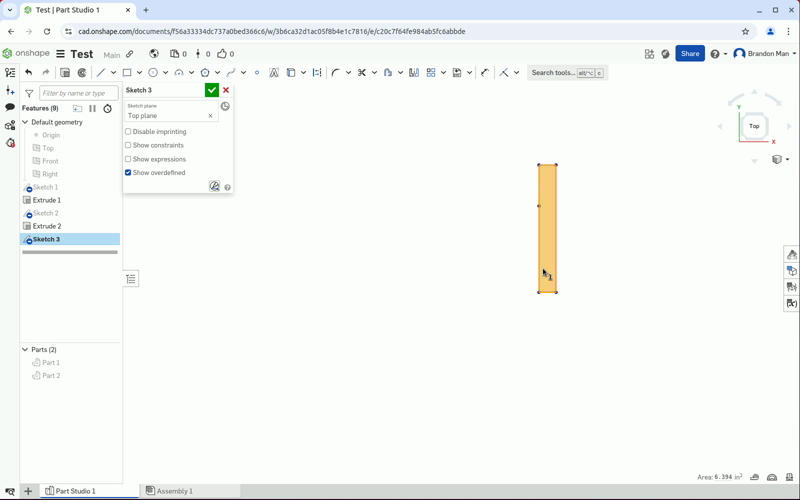
scroll(-6)
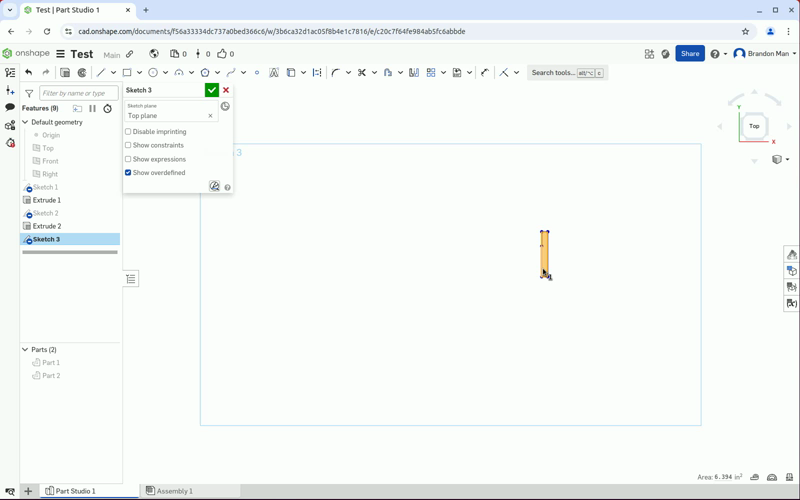
mouse_move(73, 352)
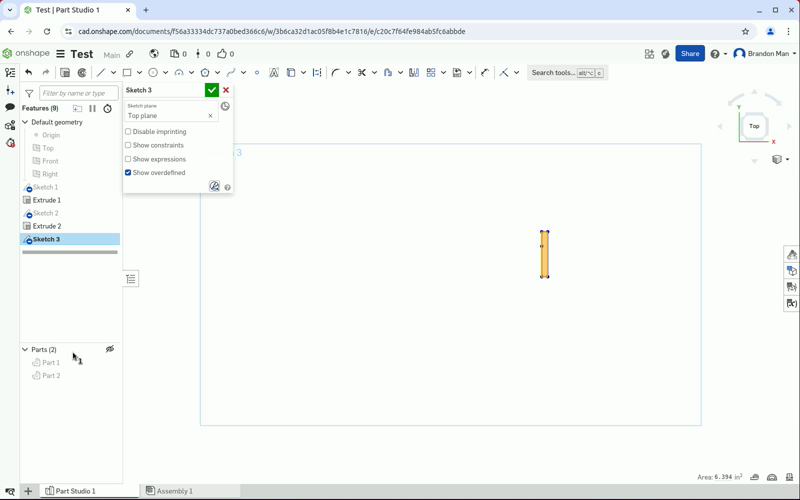
key(shift+y)
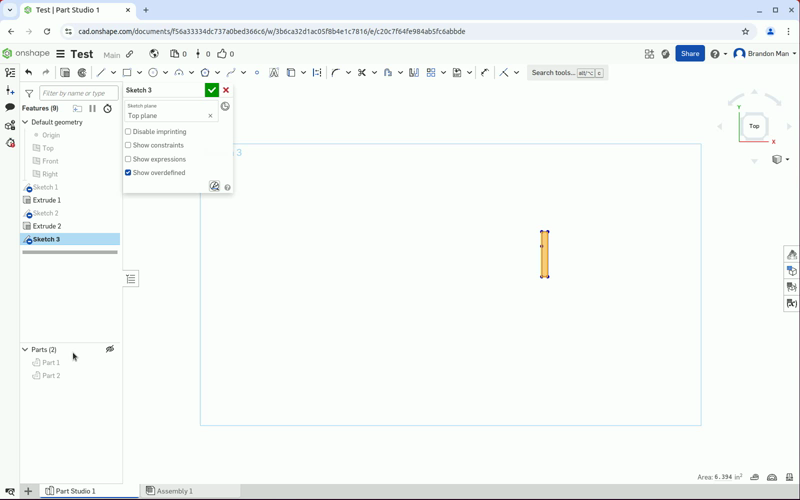
key(shift+e)
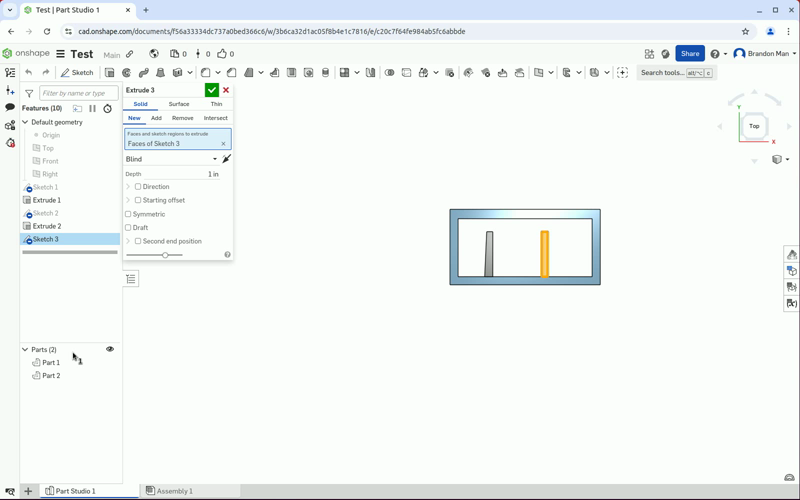
mouse_move(143, 106)
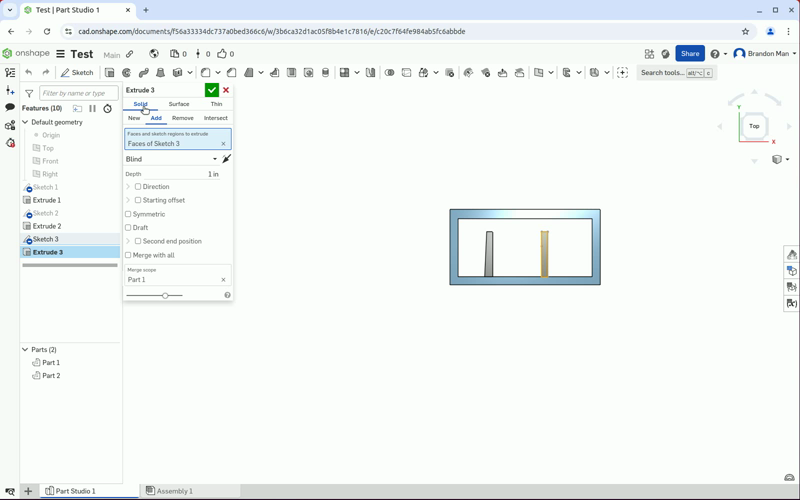
click(143, 106)
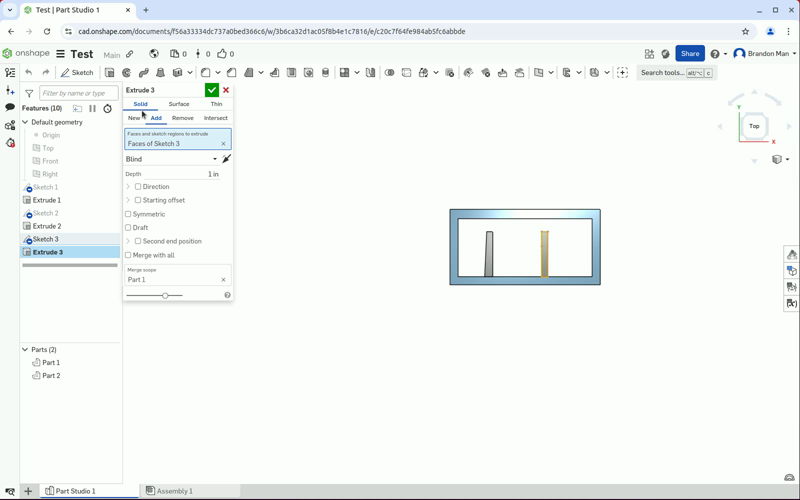
mouse_move(137, 120)
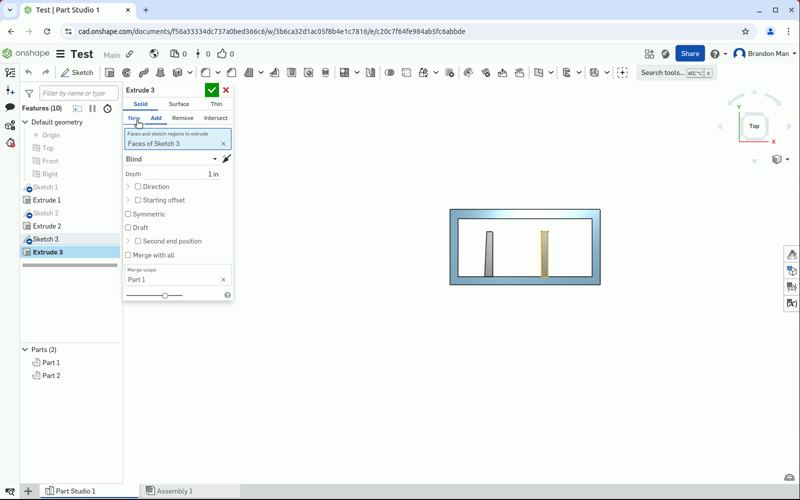
click(137, 120)
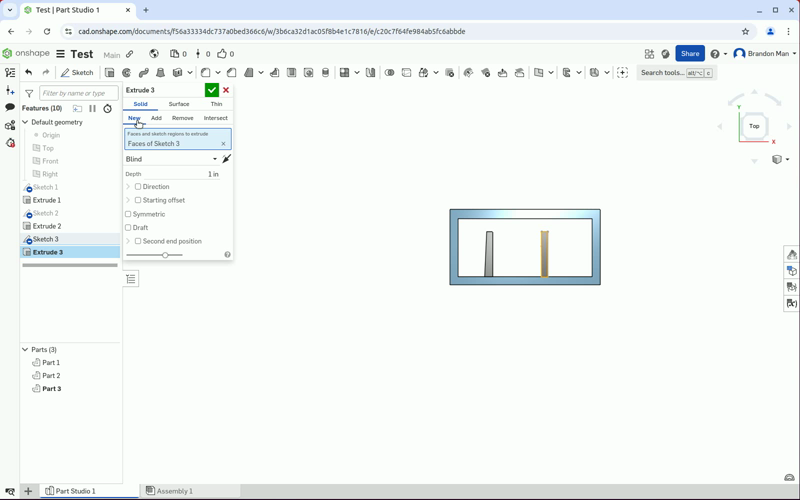
key(tab, 4)
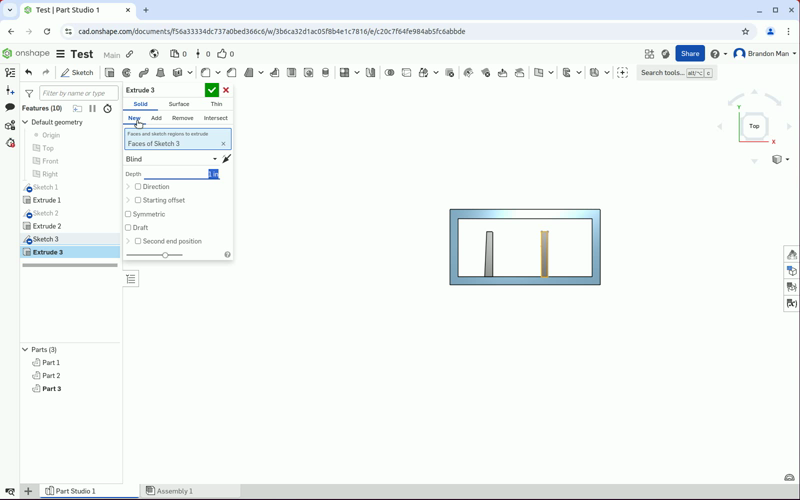
text(2.889)
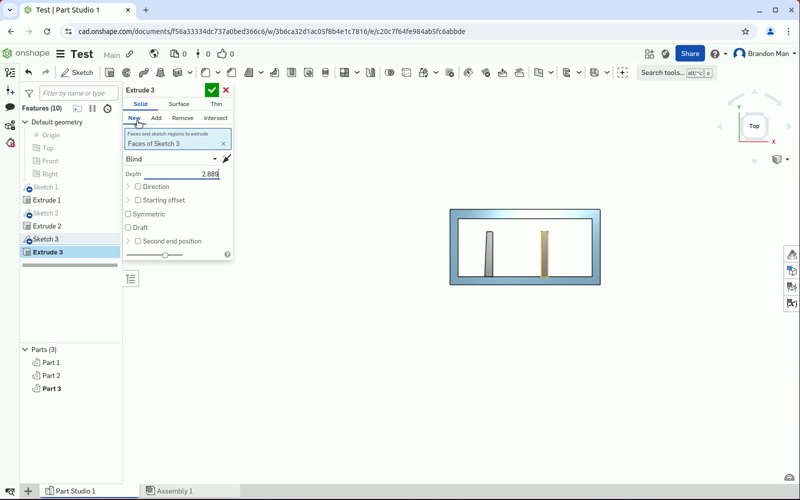
key(enter)
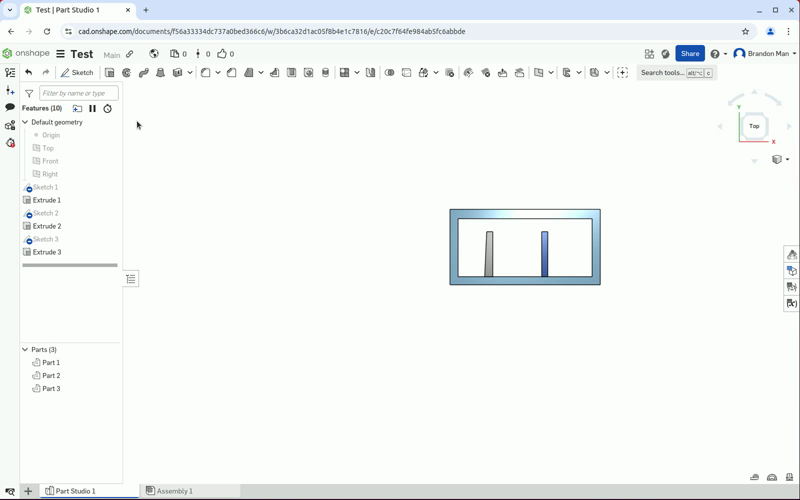
key(shift+h)
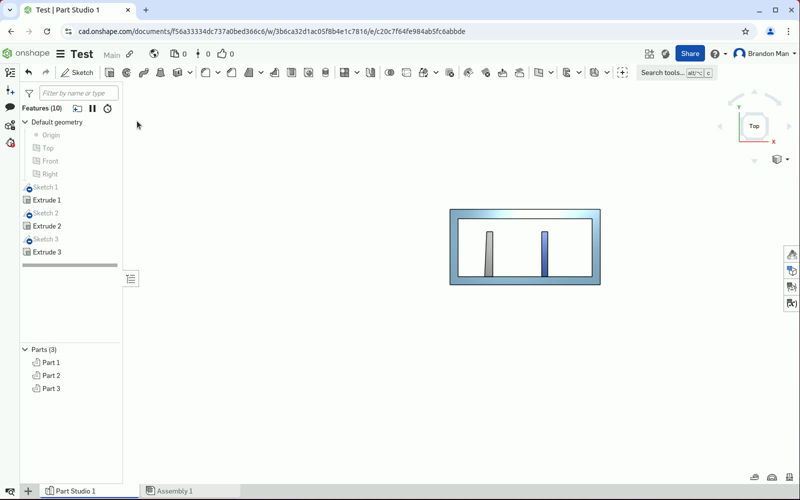
key(shift+h)
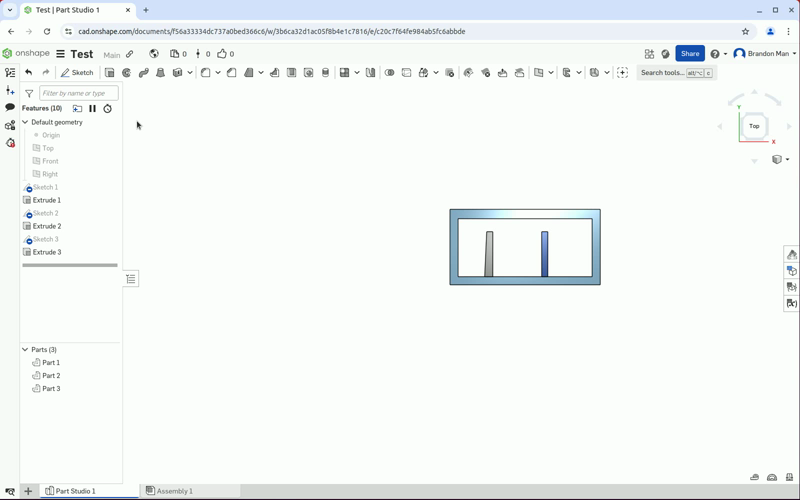
mouse_move(73, 189)
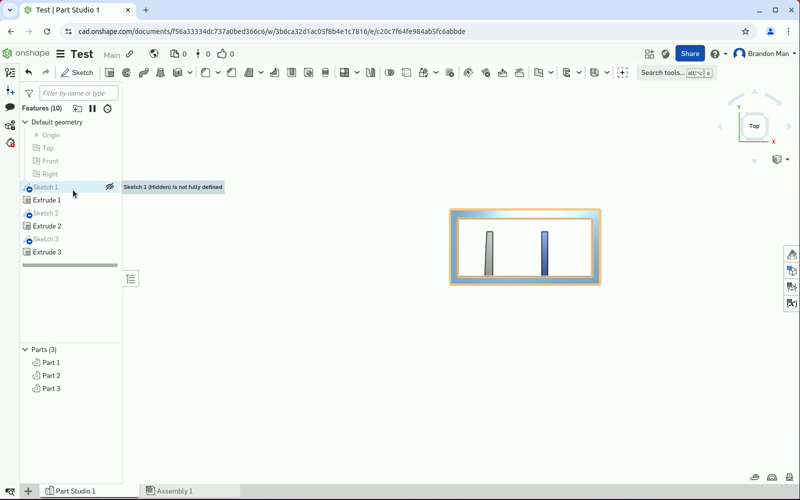
click(73, 189)
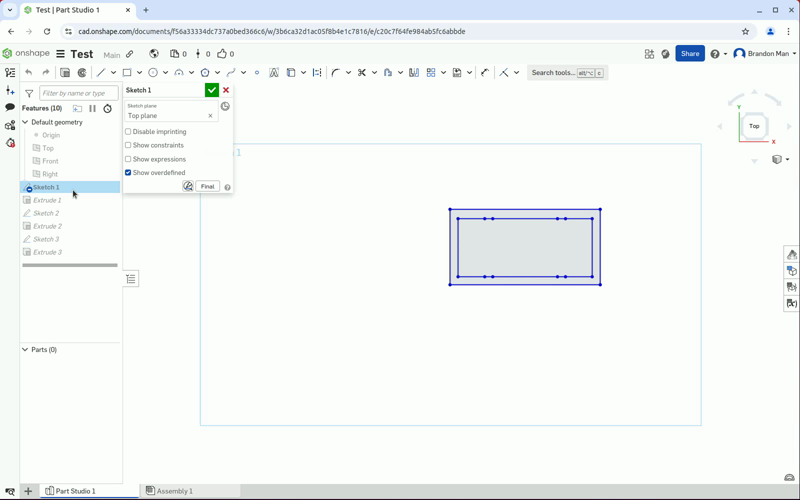
mouse_move(229, 92)
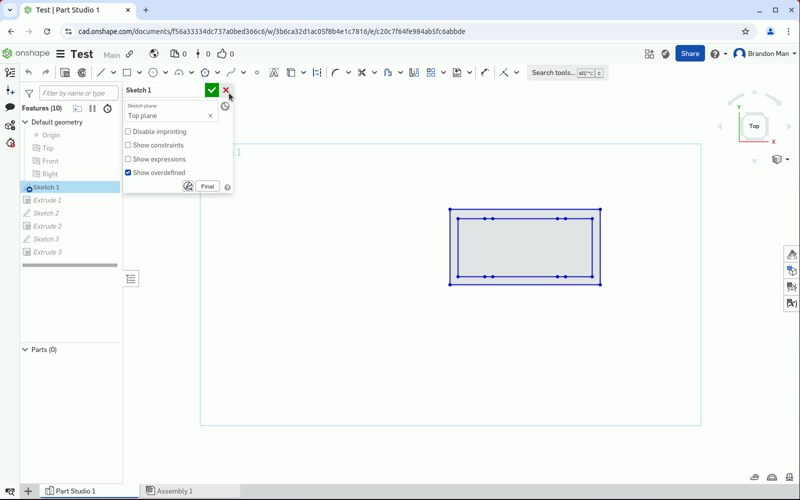
click(229, 92)
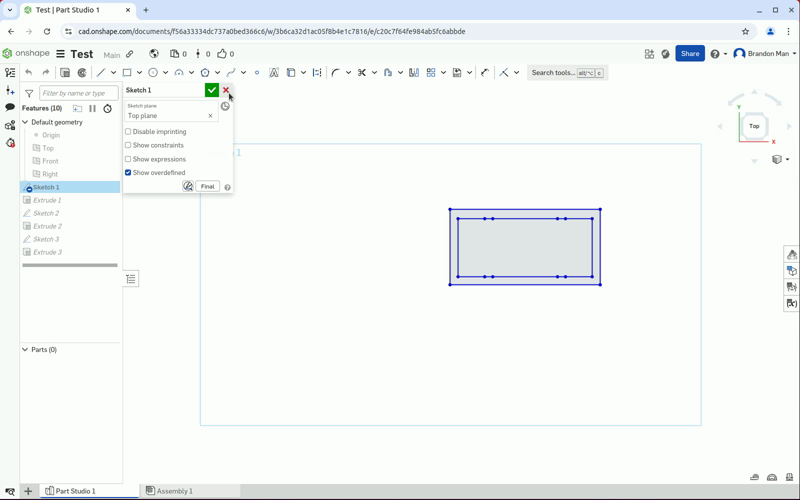
key(shift+s)
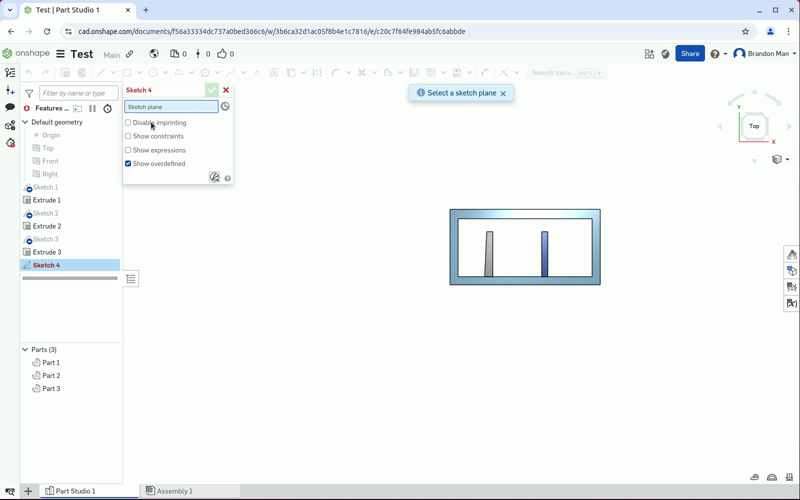
mouse_move(73, 150)
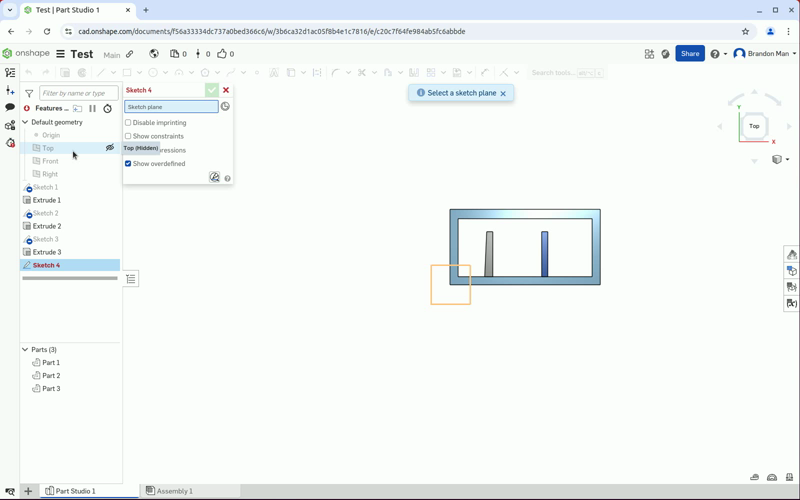
click(73, 150)
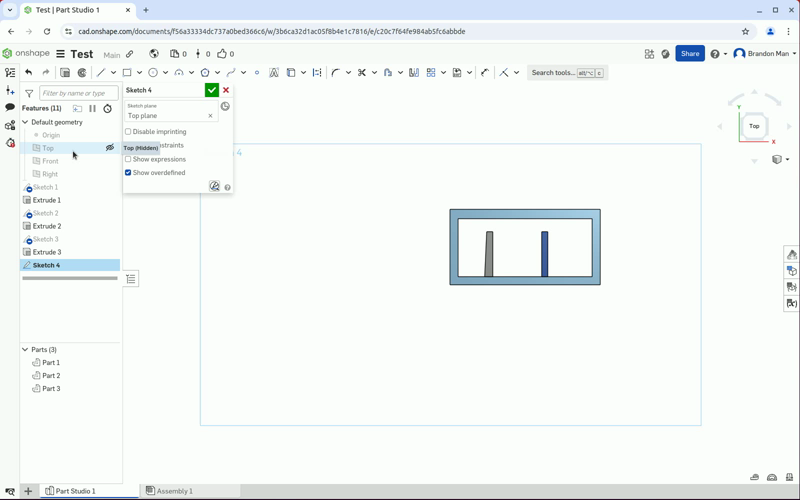
mouse_move(73, 352)
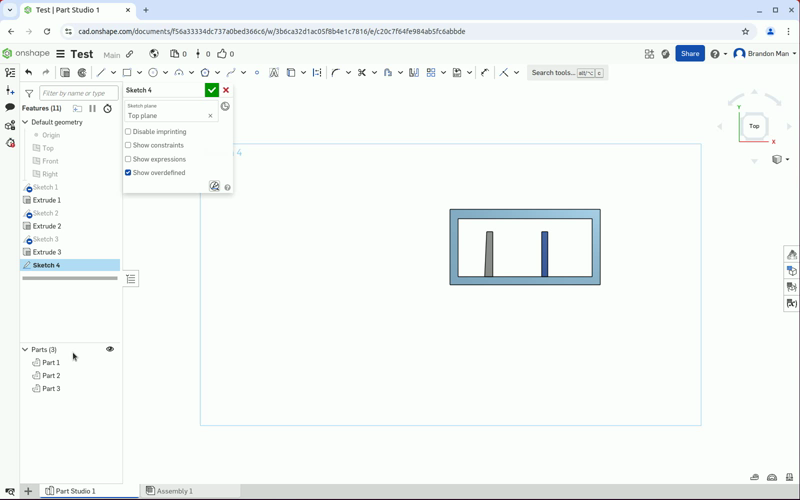
key(y)
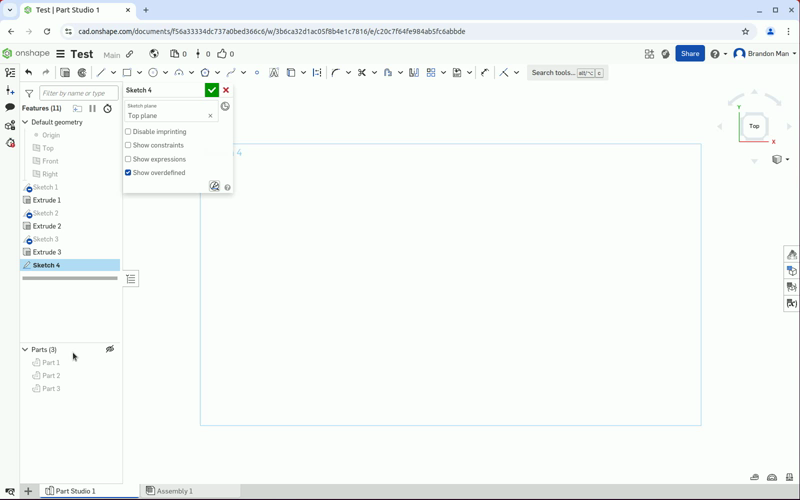
key(l)
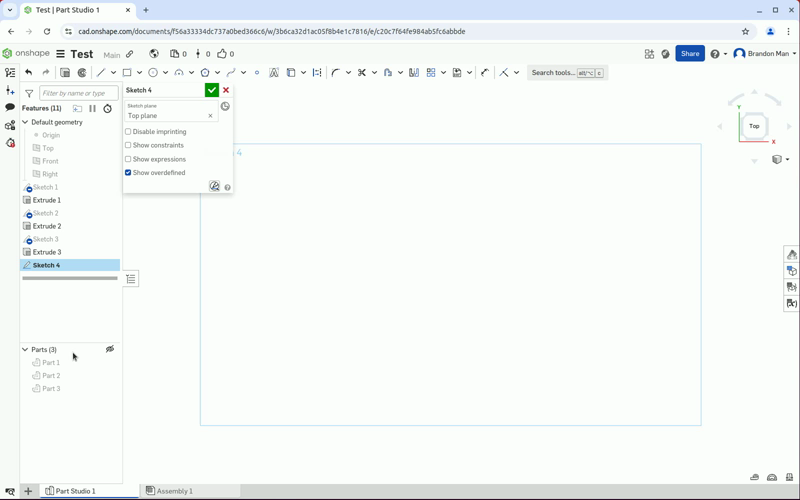
key_down(shift)
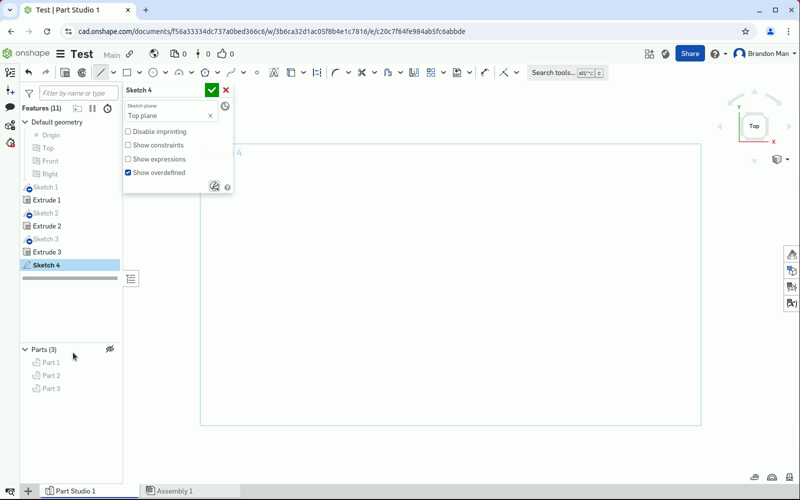
mouse_move(492, 246)
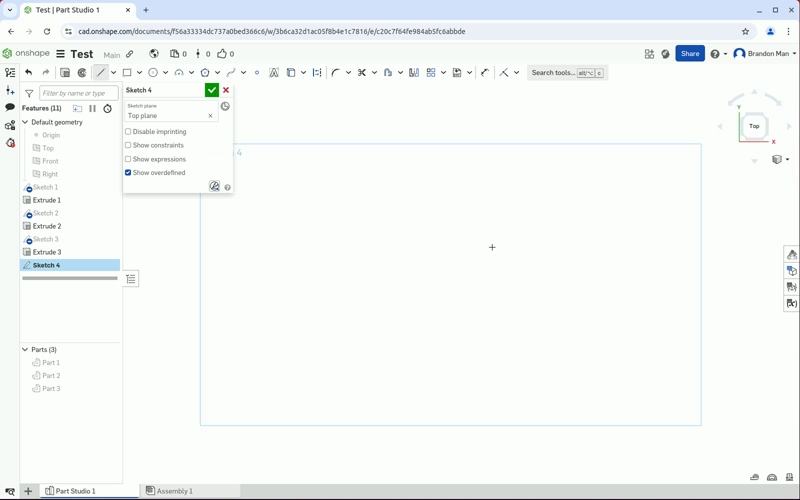
click(492, 246)
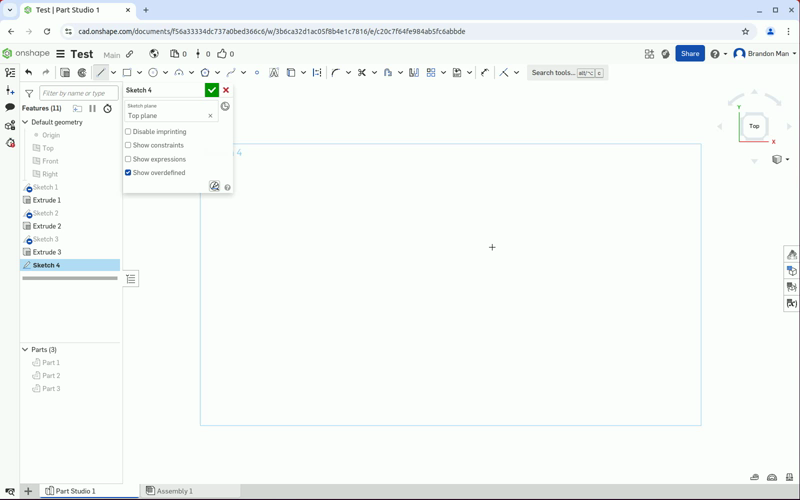
key_up(shift)
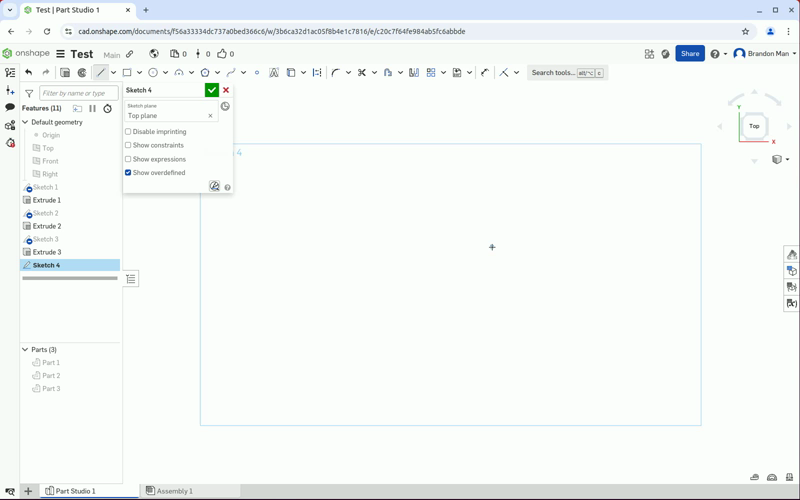
key_down(shift)
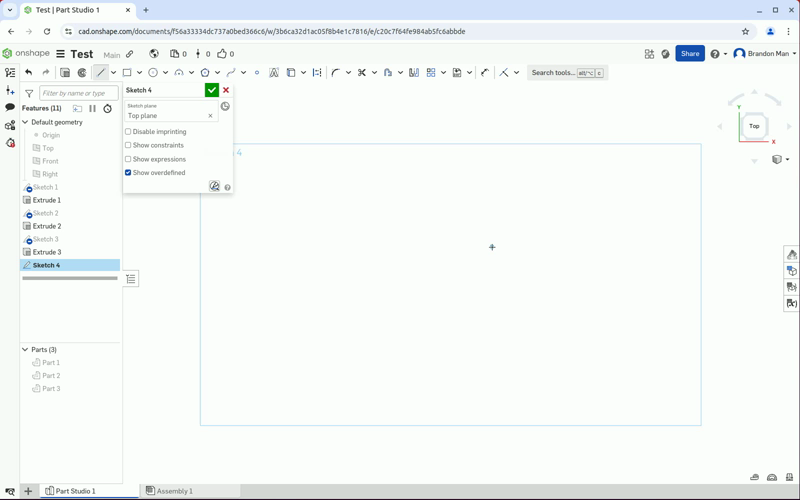
mouse_move(522, 246)
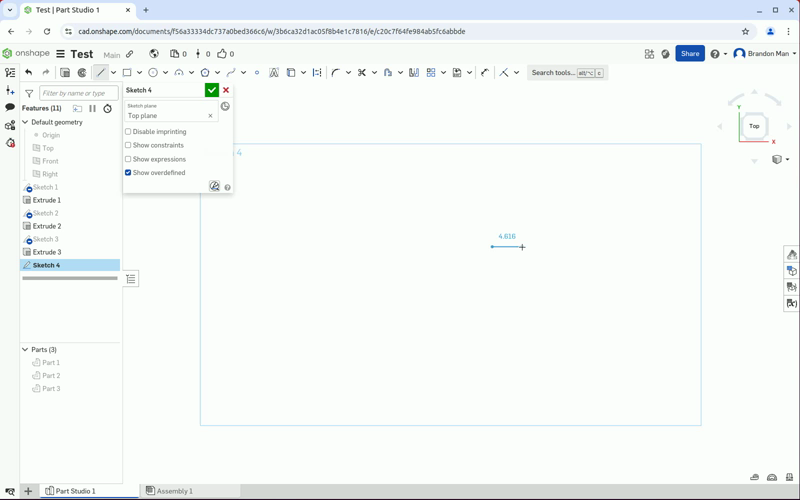
mouse_move(541, 246)
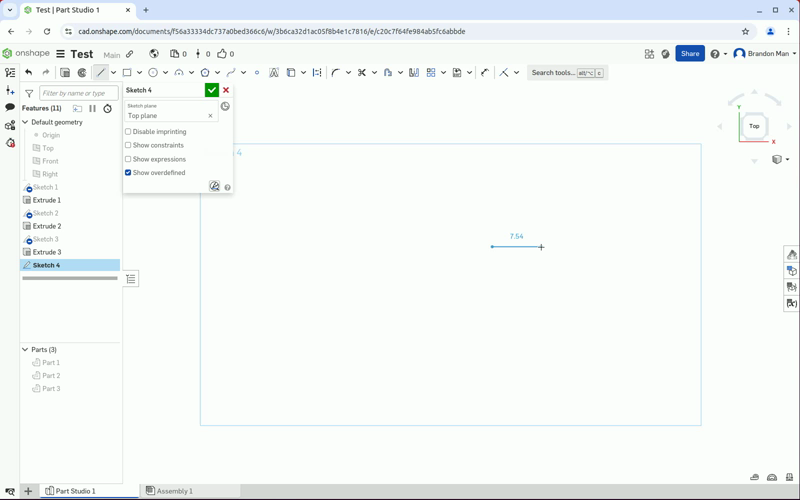
click(541, 246)
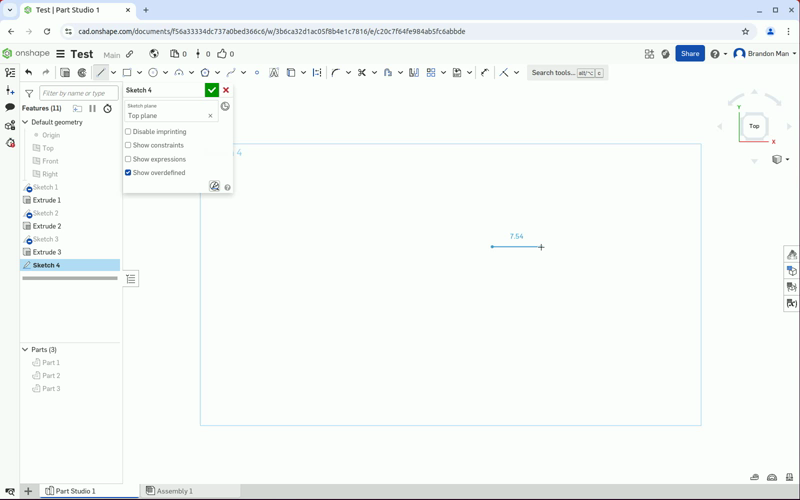
key_up(shift)
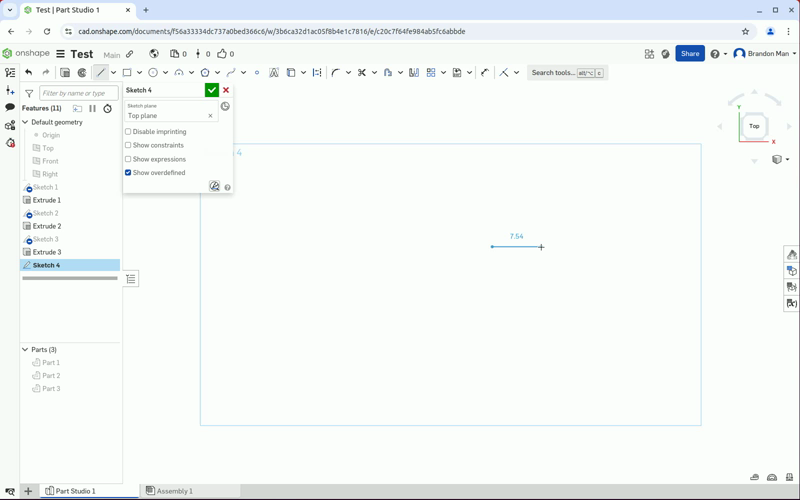
key_down(shift)
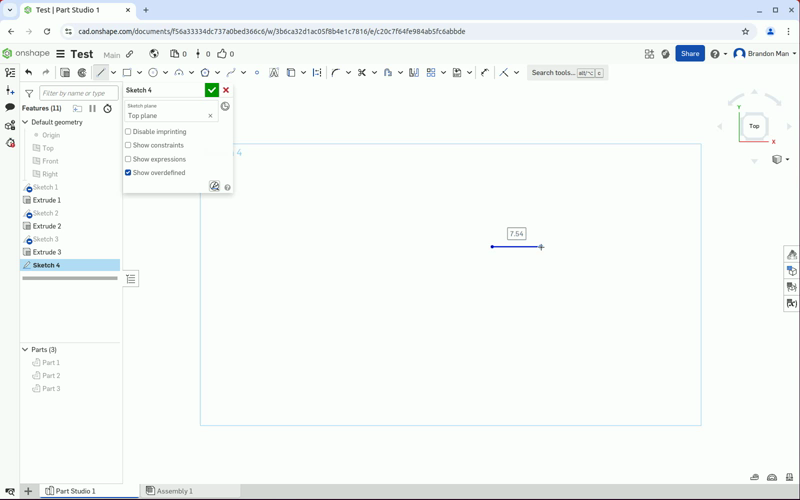
mouse_move(571, 246)
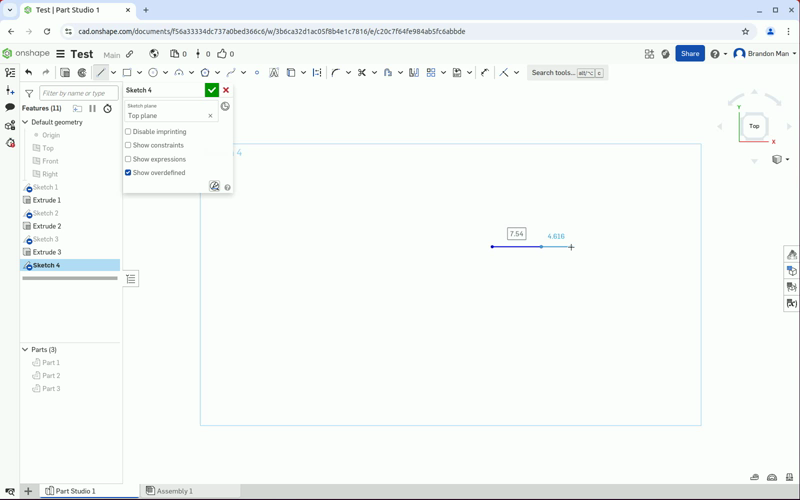
mouse_move(541, 232)
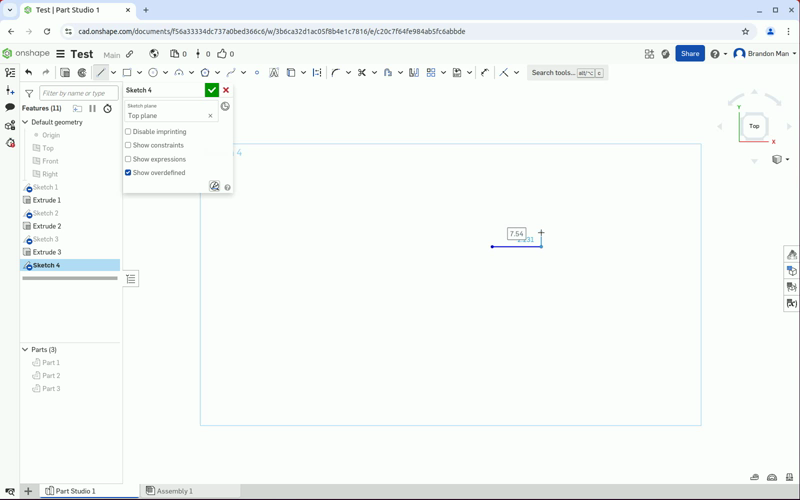
click(541, 232)
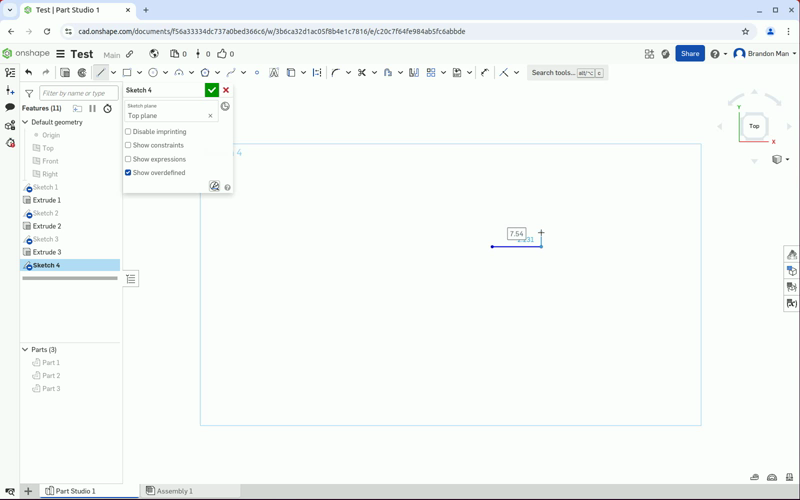
key_up(shift)
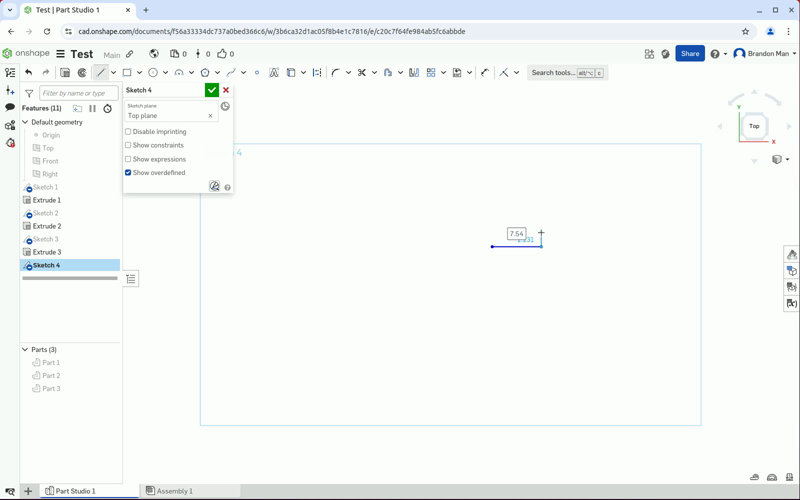
key_down(shift)
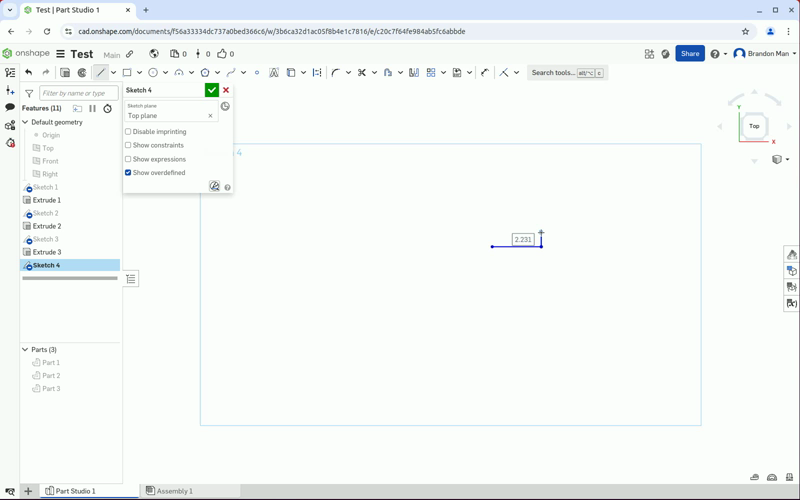
mouse_move(571, 232)
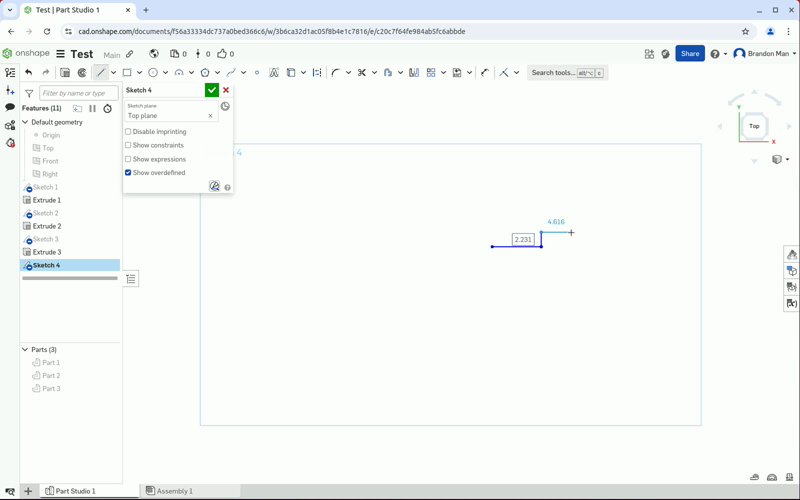
mouse_move(492, 232)
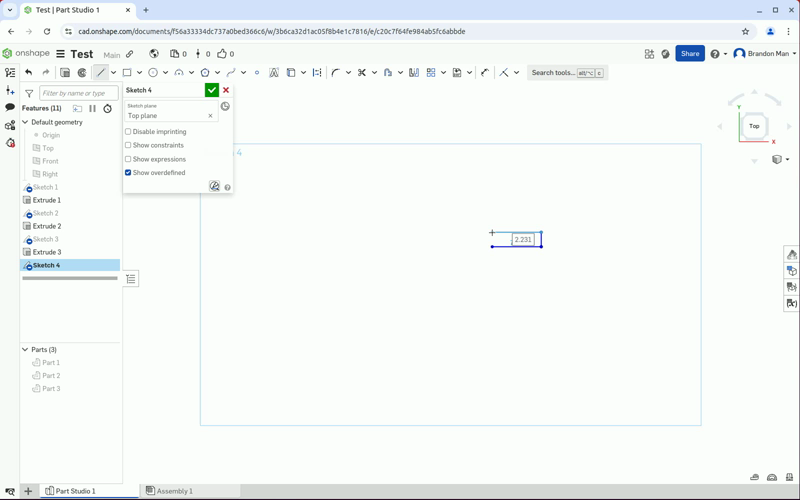
click(492, 232)
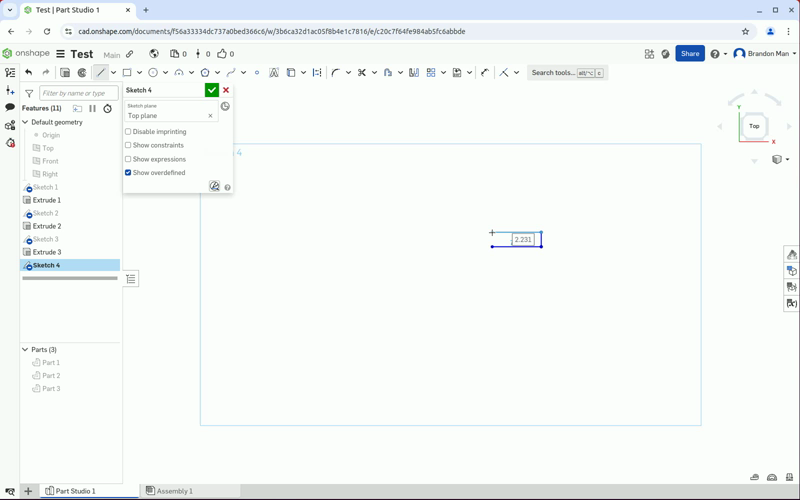
key_up(shift)
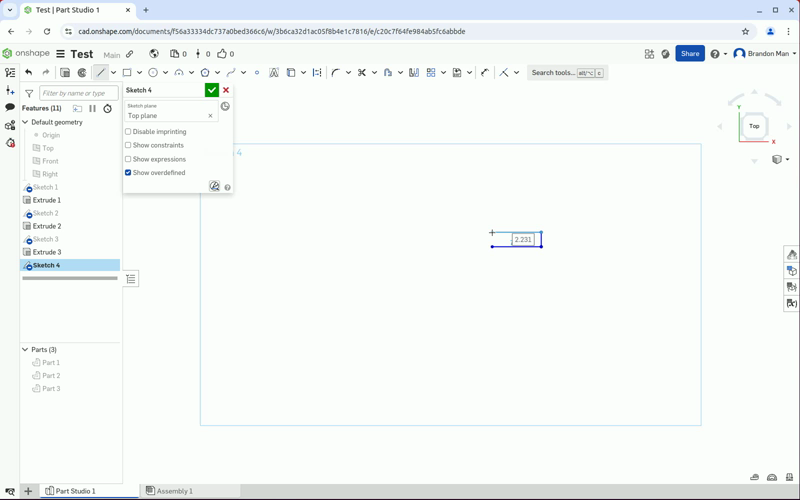
mouse_move(522, 232)
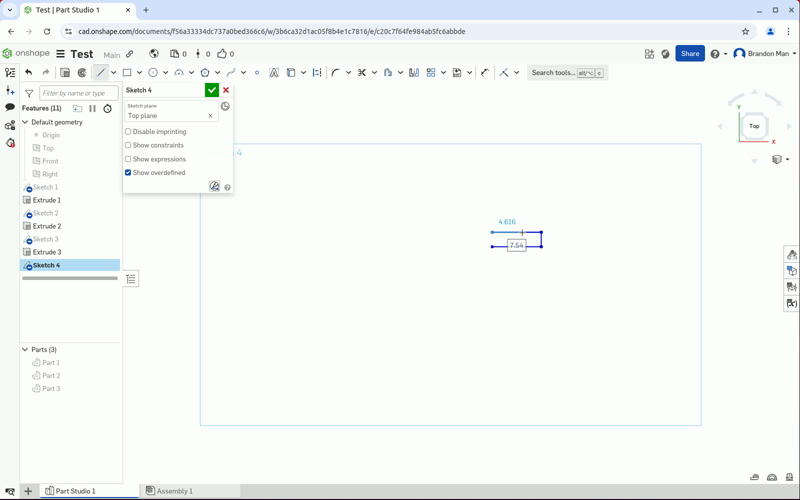
key_down(shift)
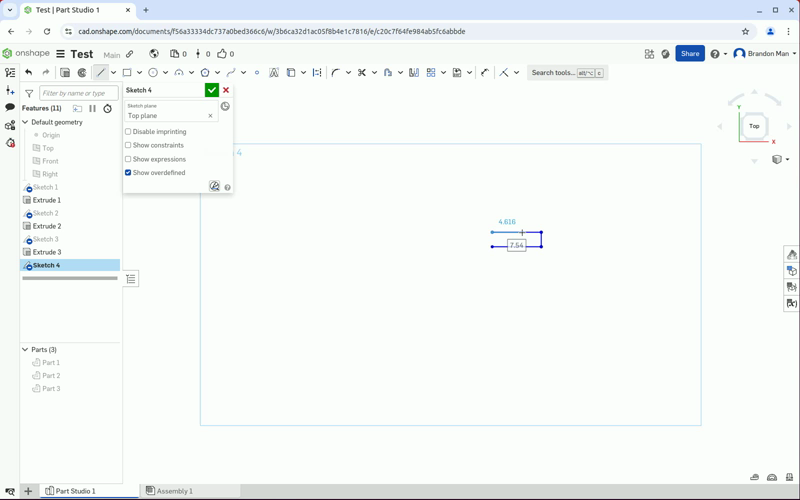
mouse_move(492, 246)
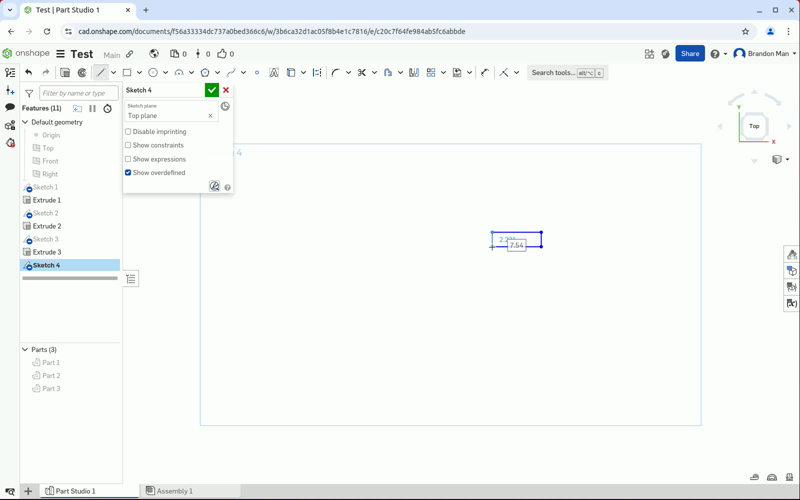
key_up(shift)
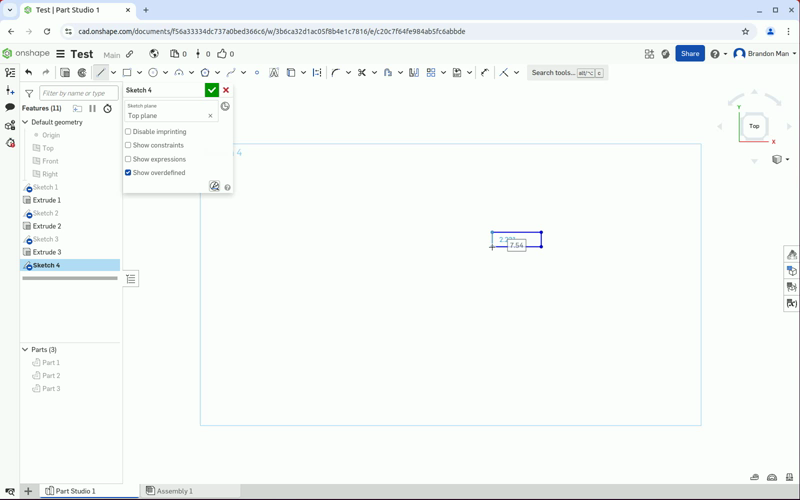
click(492, 246)
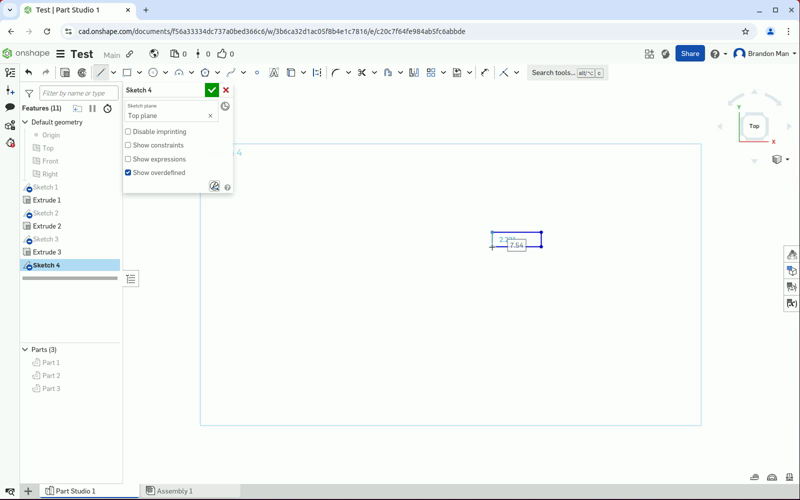
key(esc)
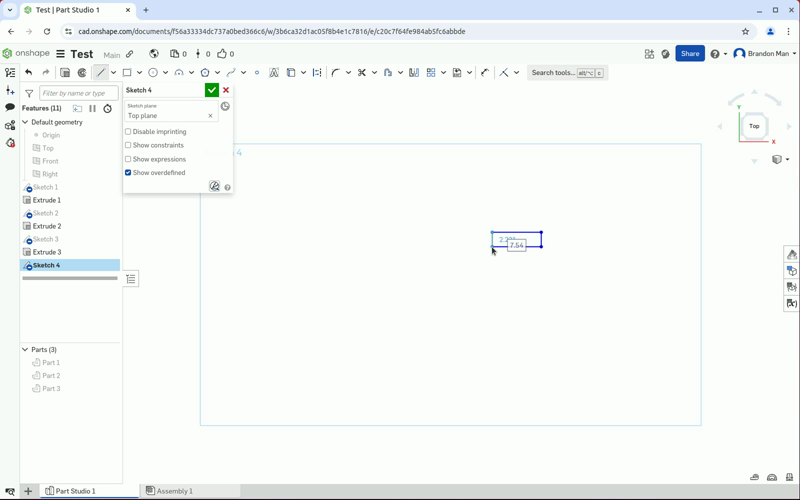
mouse_move(530, 233)
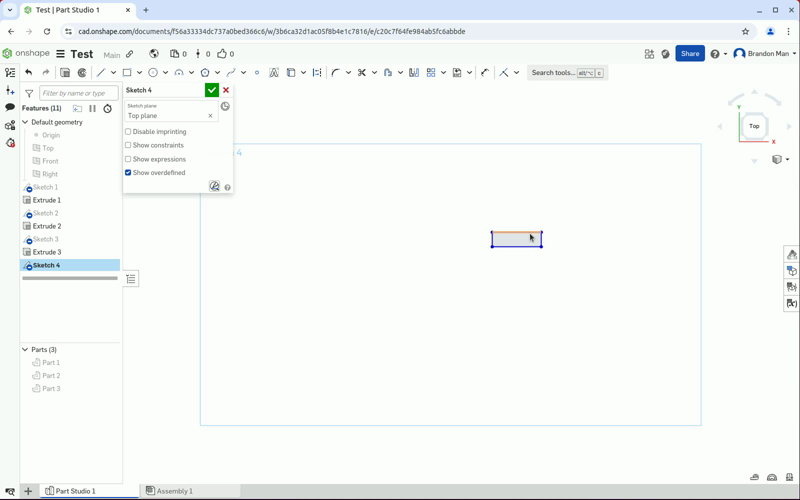
scroll(6)
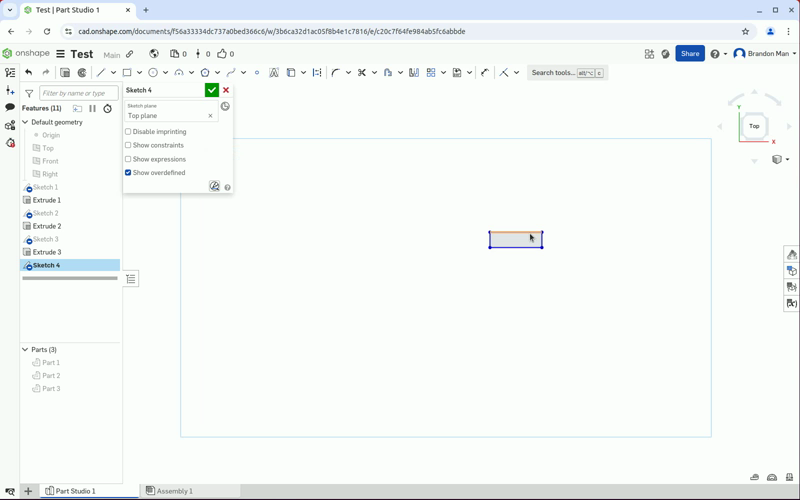
scroll(6)
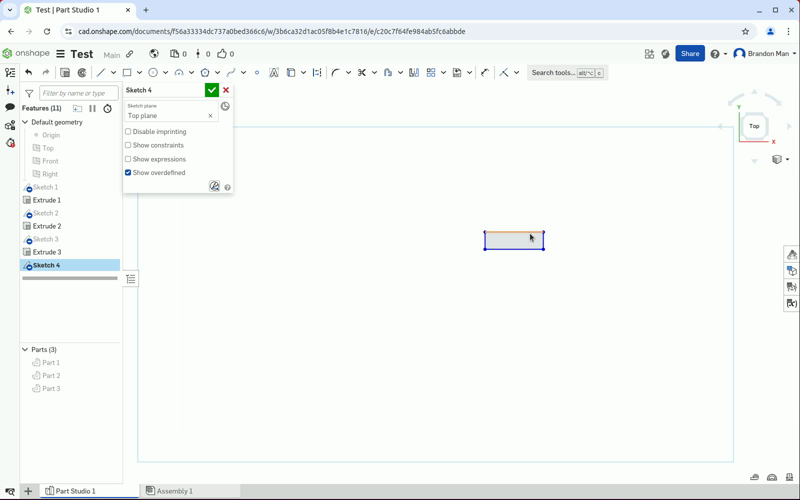
scroll(6)
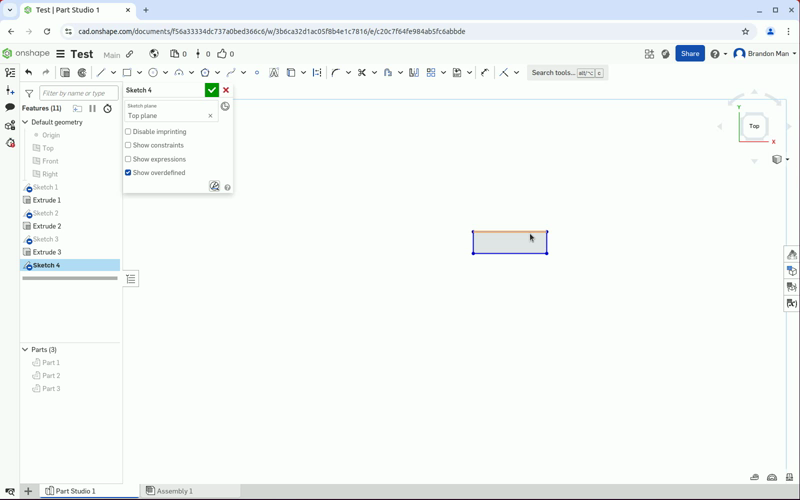
scroll(6)
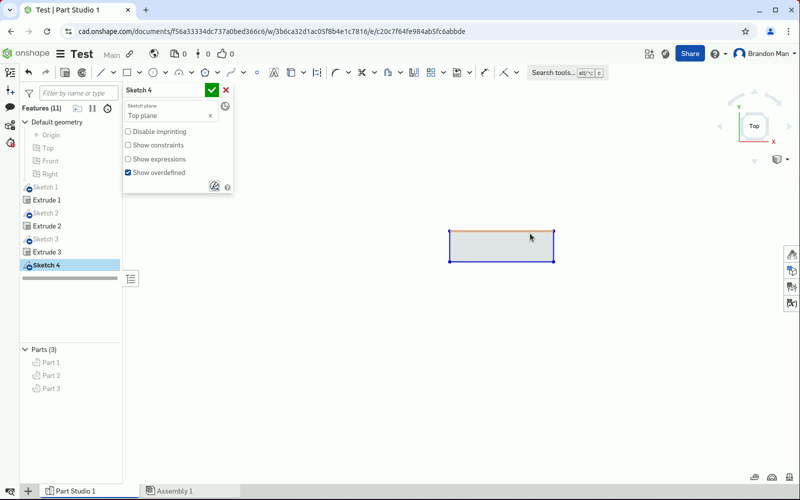
scroll(6)
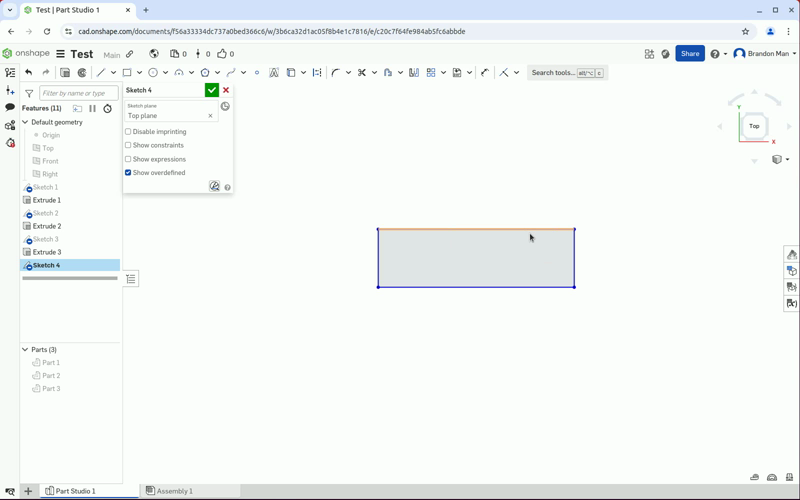
scroll(6)
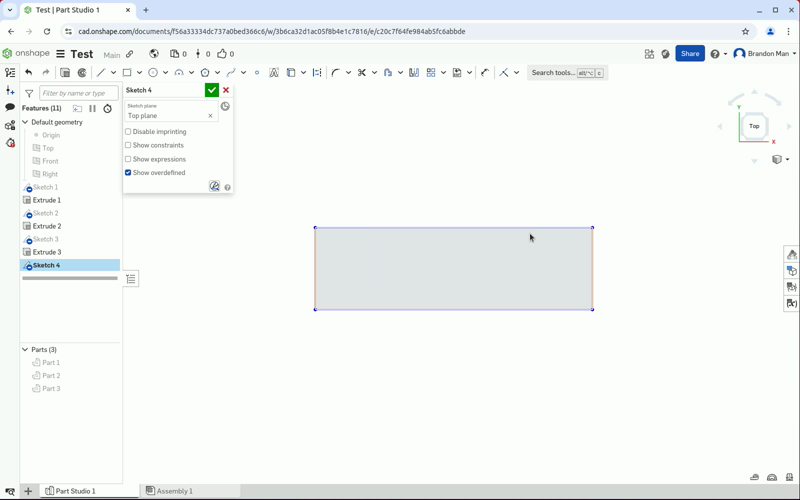
scroll(6)
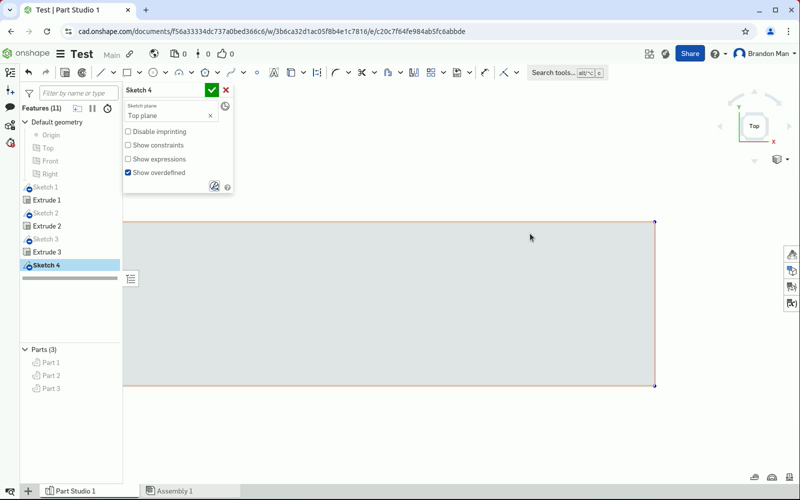
click(530, 233)
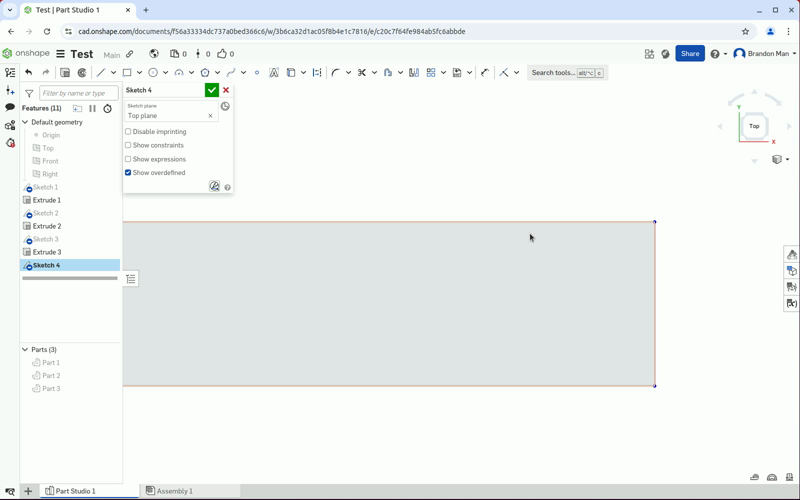
scroll(-6)
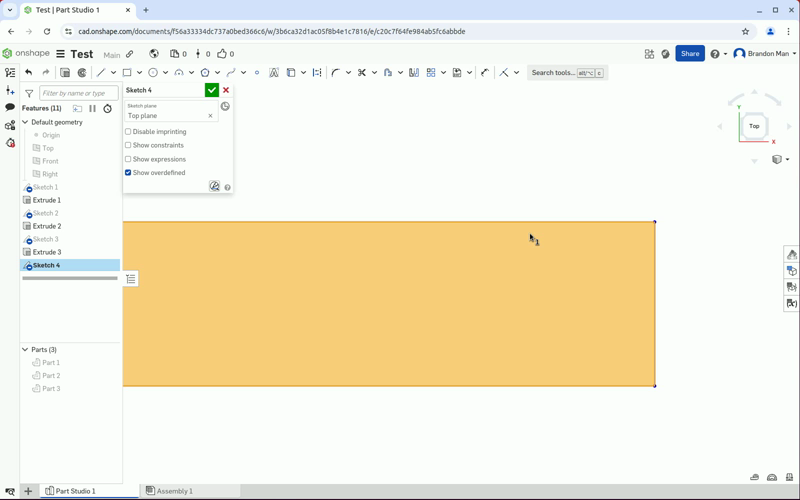
scroll(-6)
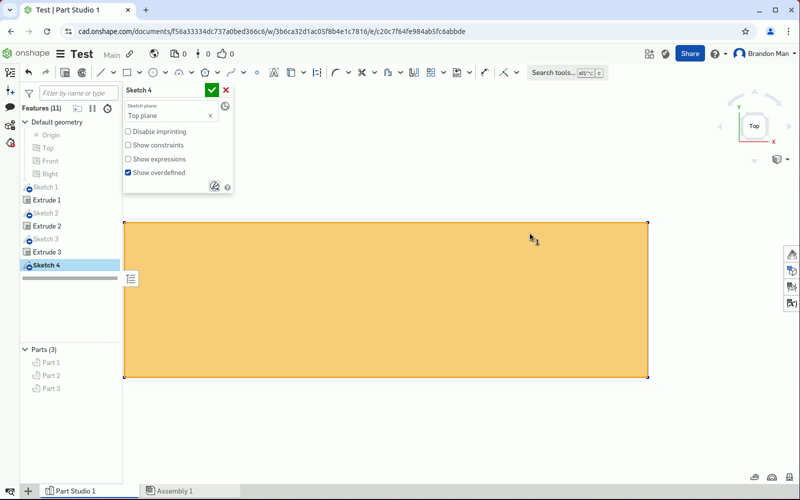
scroll(-6)
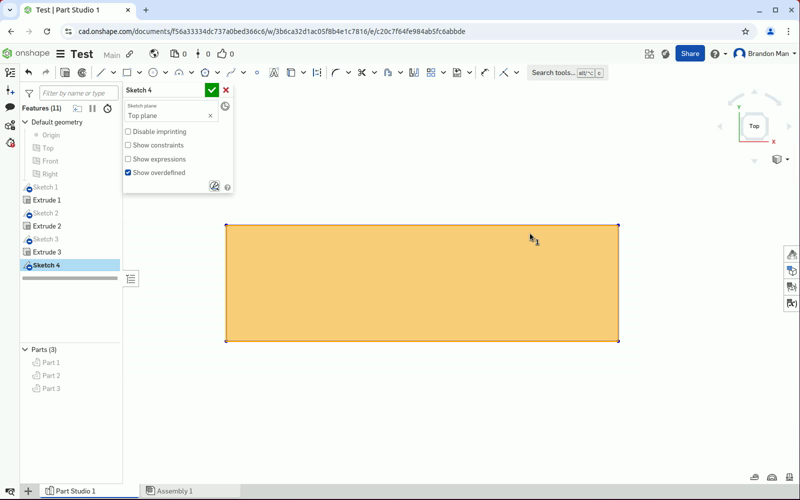
scroll(-6)
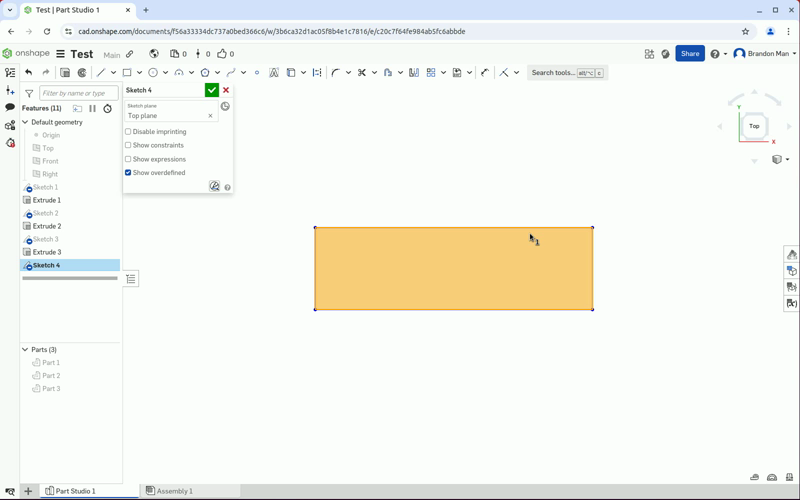
scroll(-6)
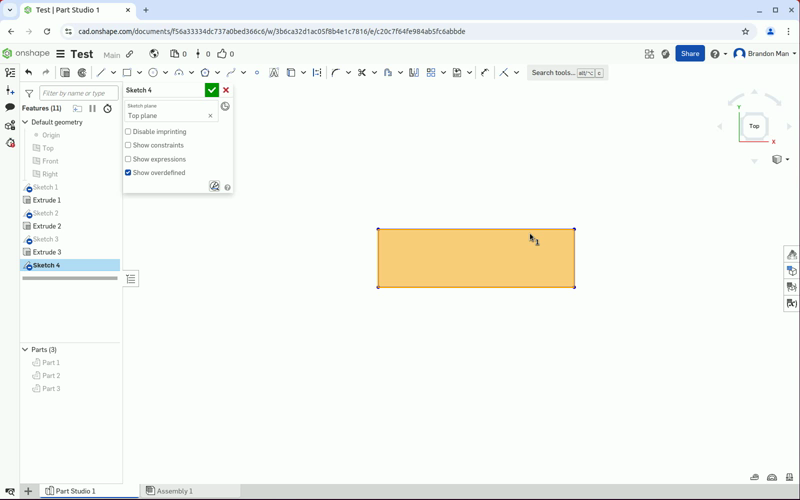
scroll(-6)
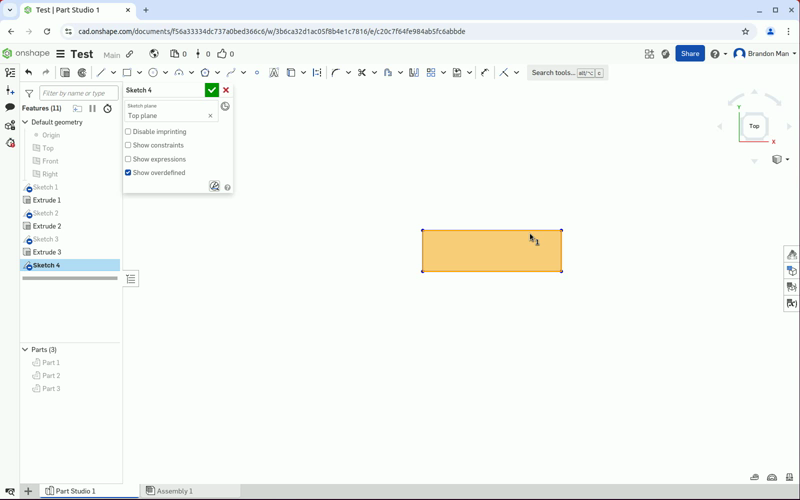
scroll(-6)
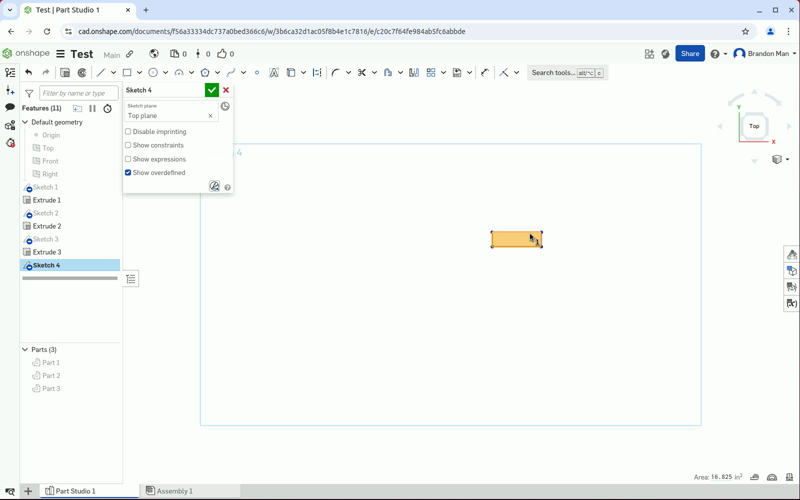
mouse_move(73, 352)
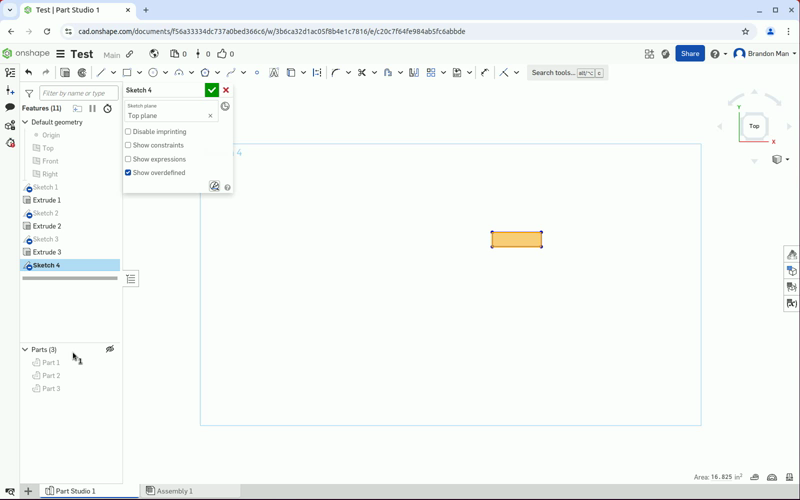
key(shift+y)
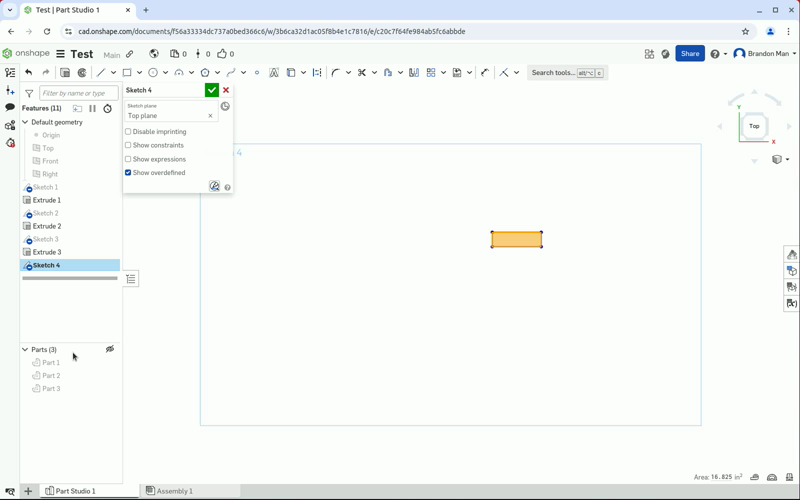
key(shift+e)
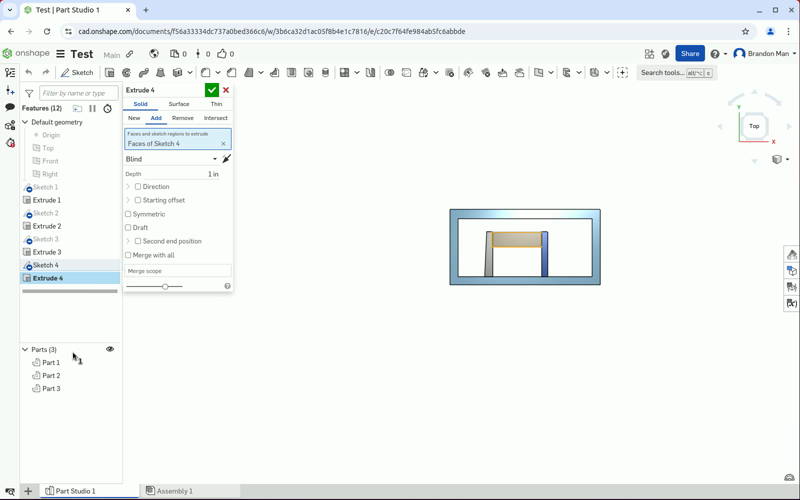
mouse_move(143, 106)
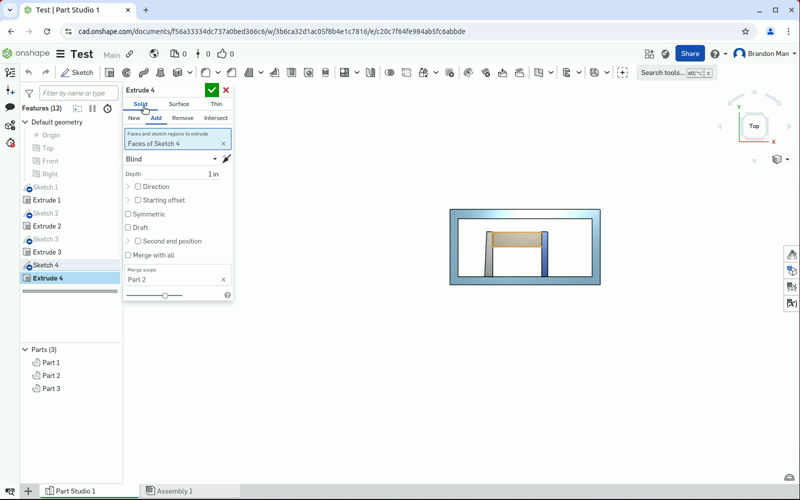
click(143, 106)
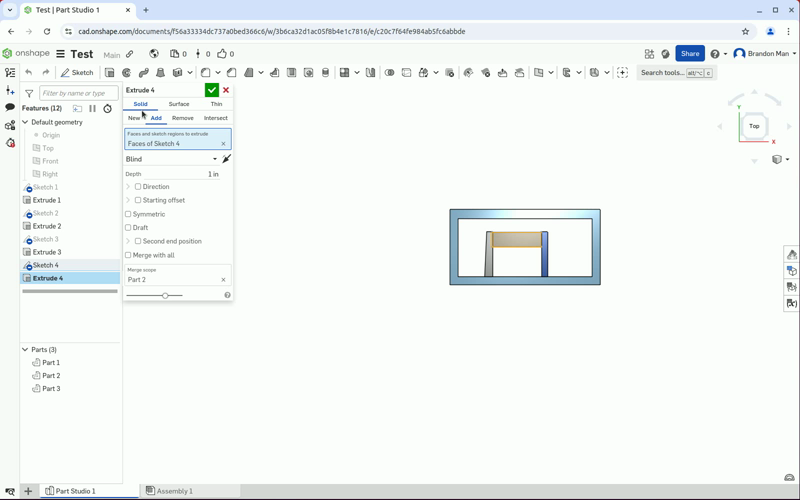
mouse_move(137, 120)
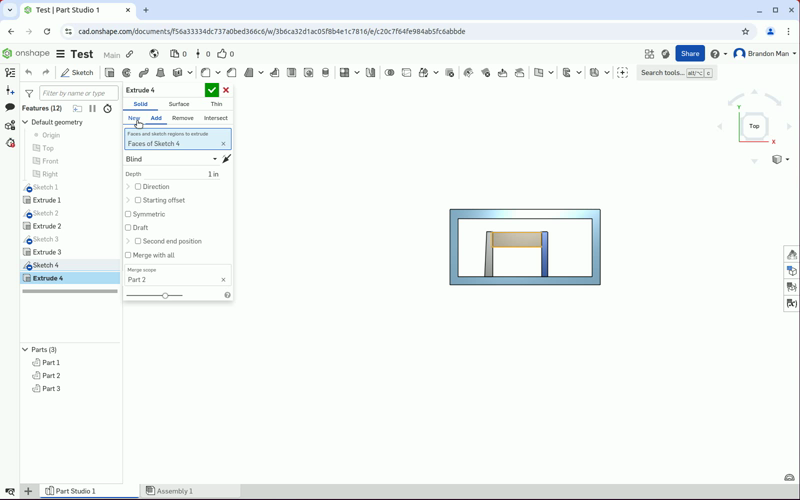
click(137, 120)
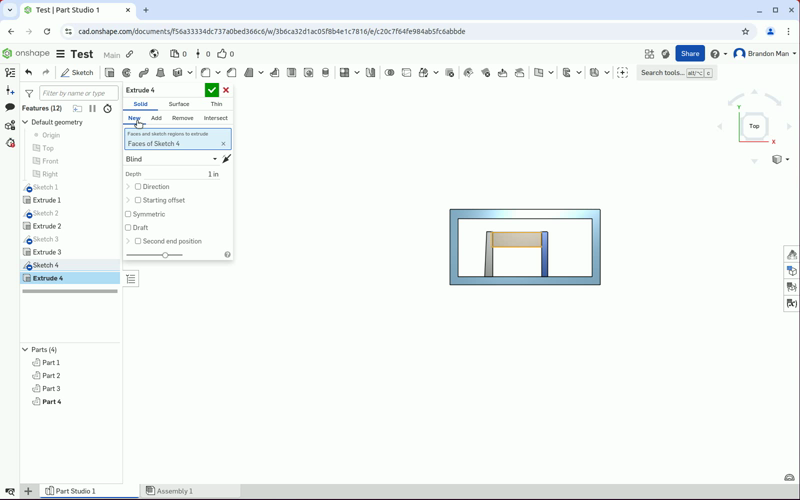
key(tab, 4)
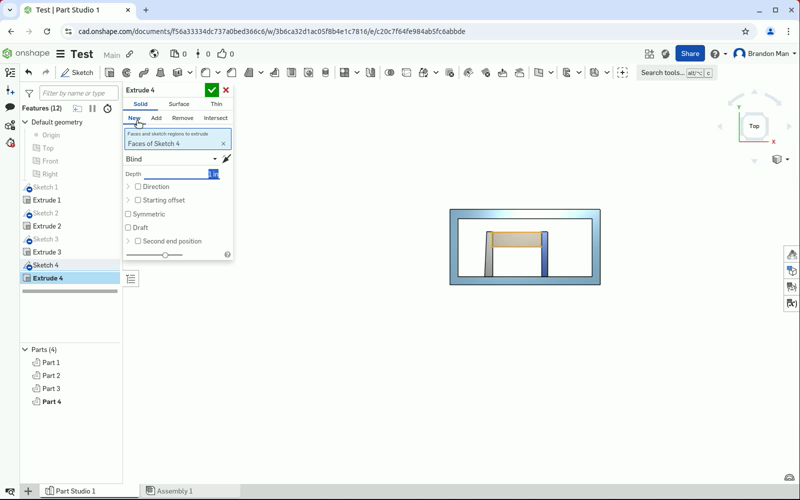
text(1.204)
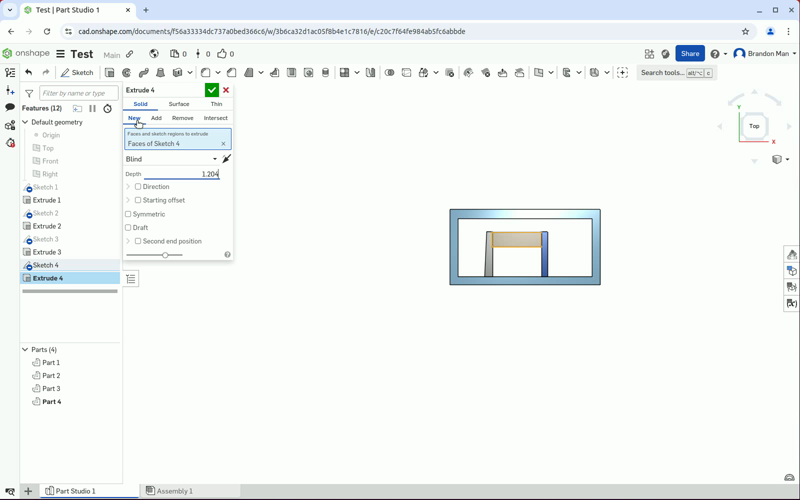
key(enter)
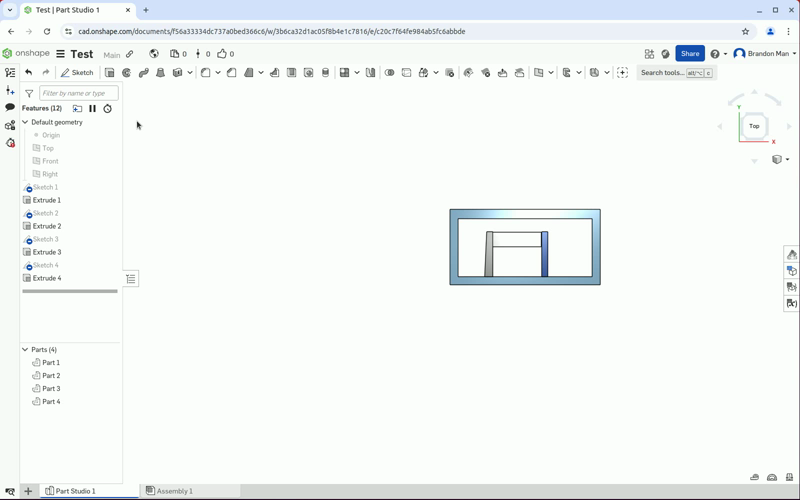
key(shift+h)
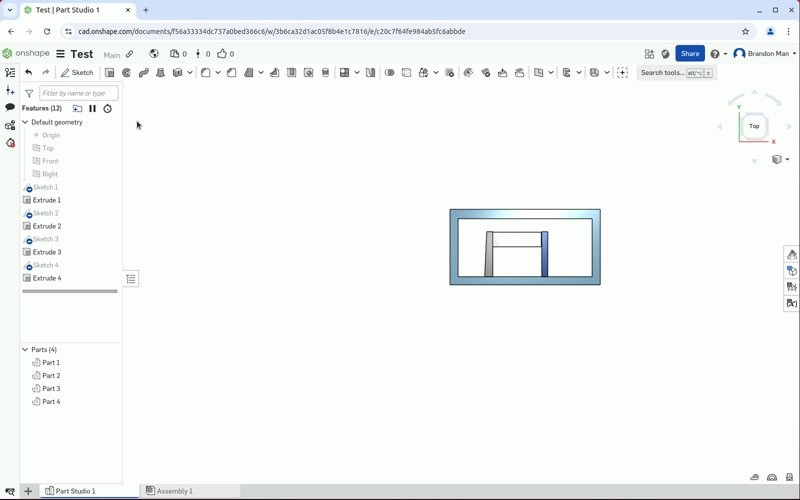
key(shift+h)
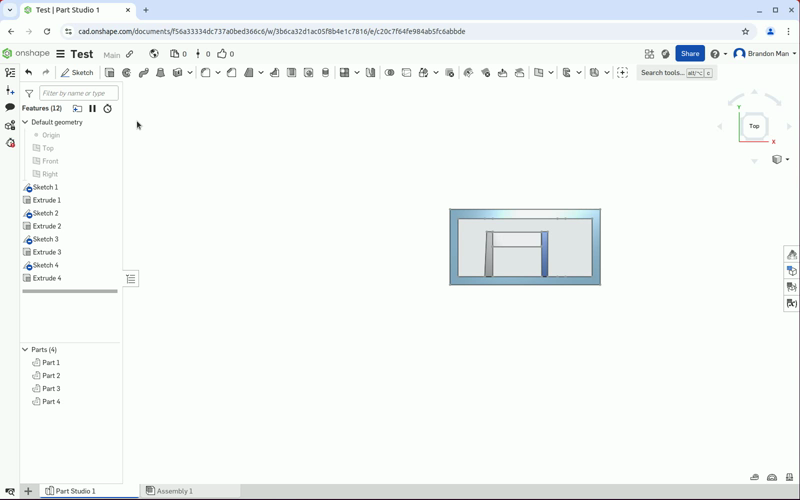
key(shift+7)
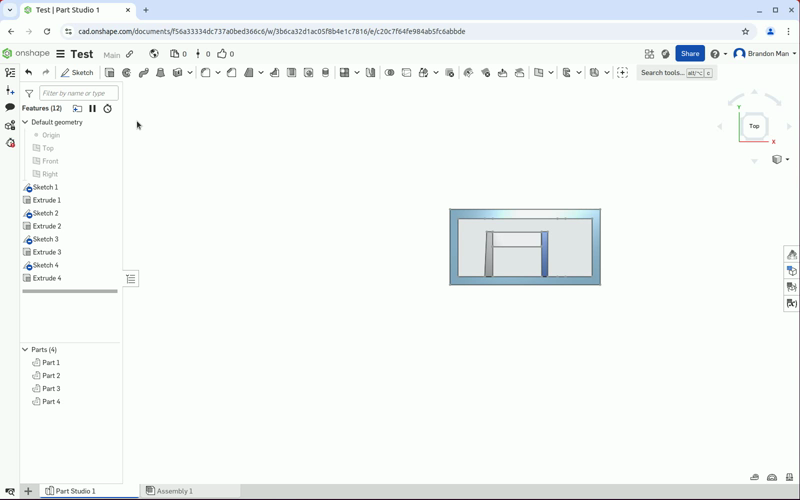
key(up, 3)
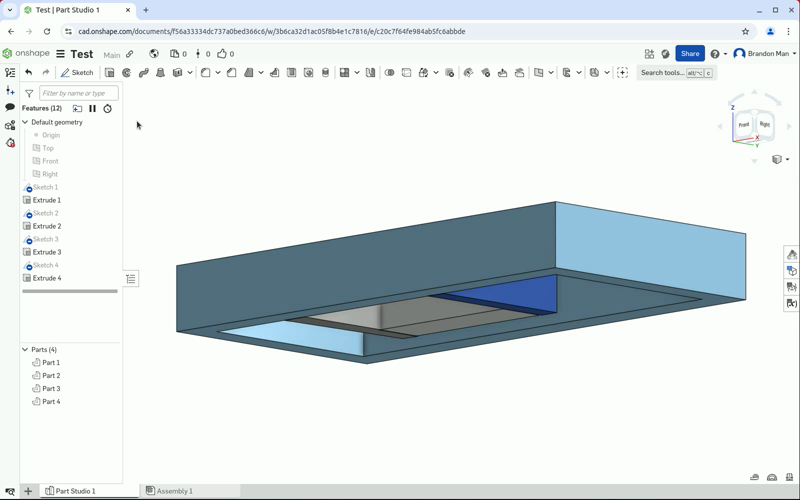
key(left, 3)
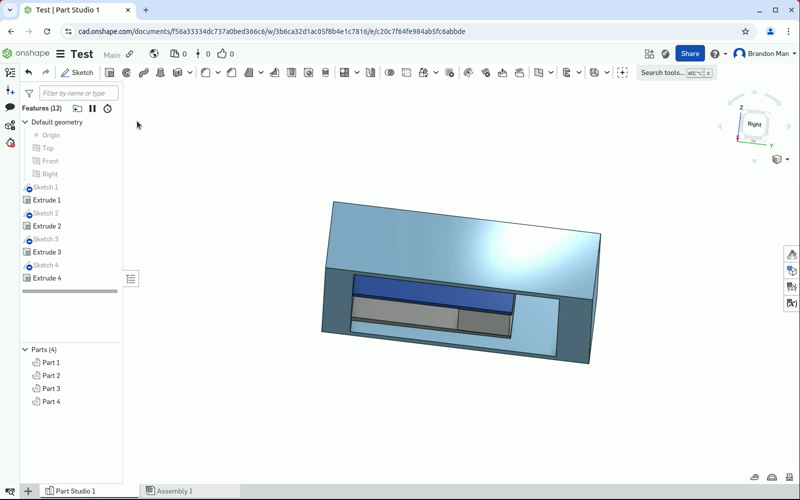
key(right, 3)
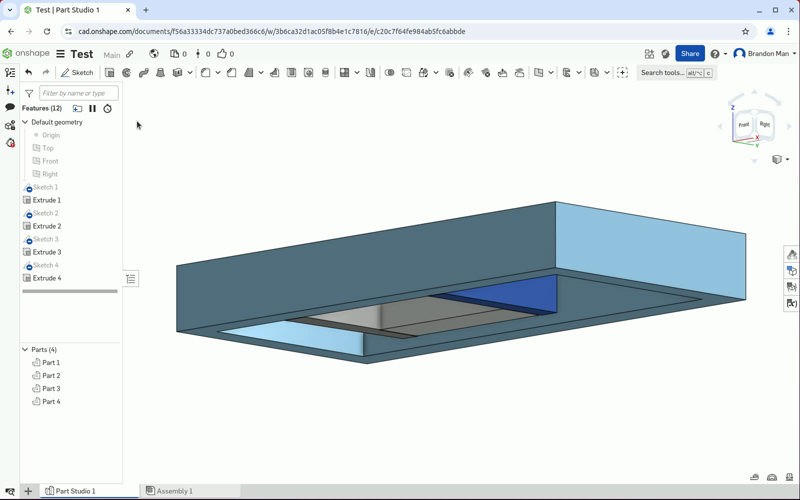
key(down, 3)
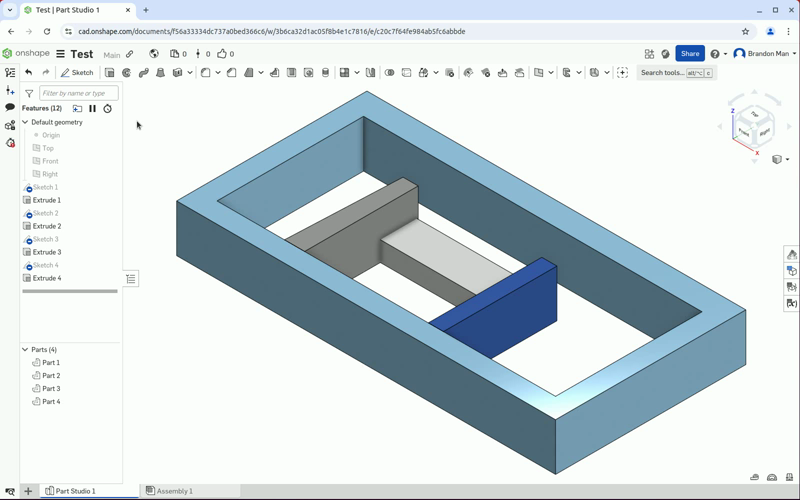
mouse_move(73, 189)
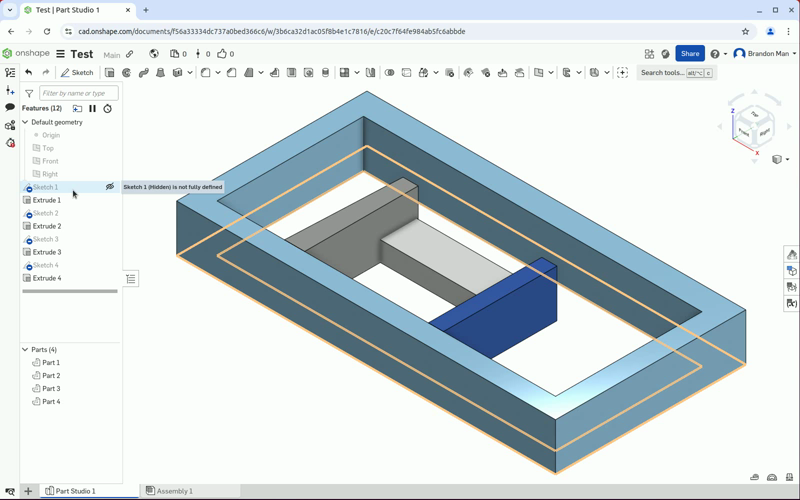
click(73, 189)